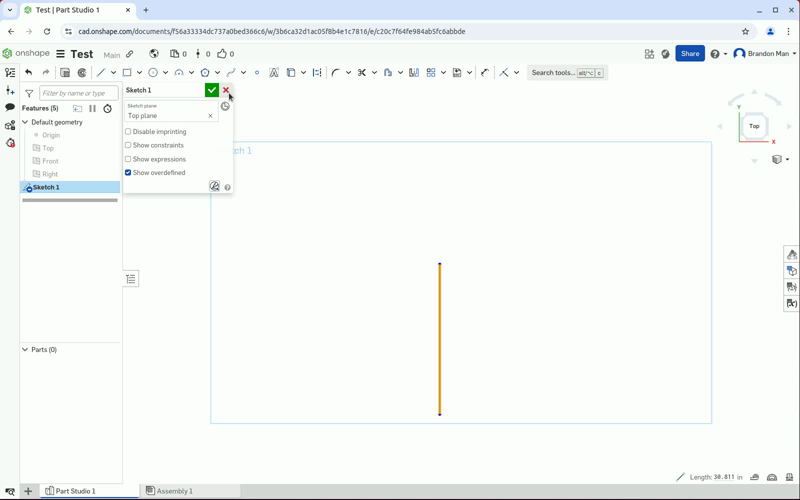
key(shift+h)
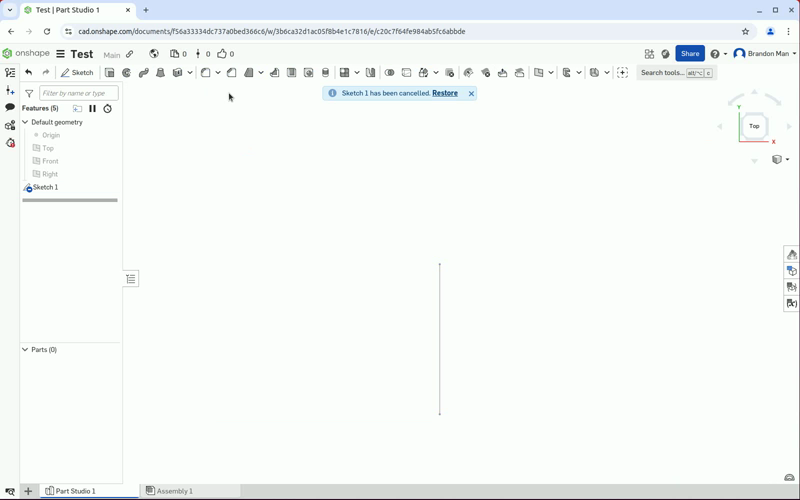
key(shift+s)
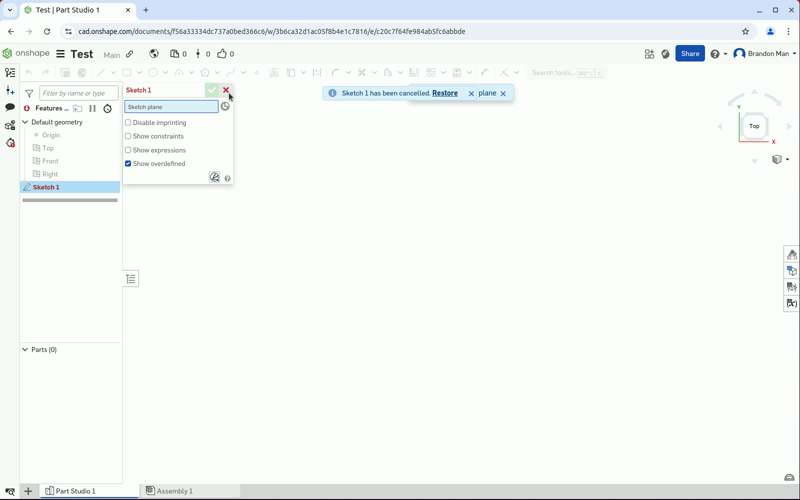
mouse_move(73, 150)
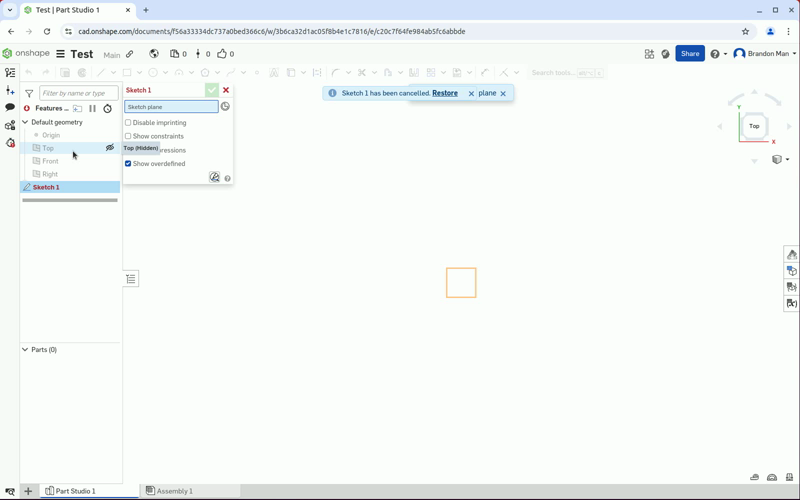
click(73, 150)
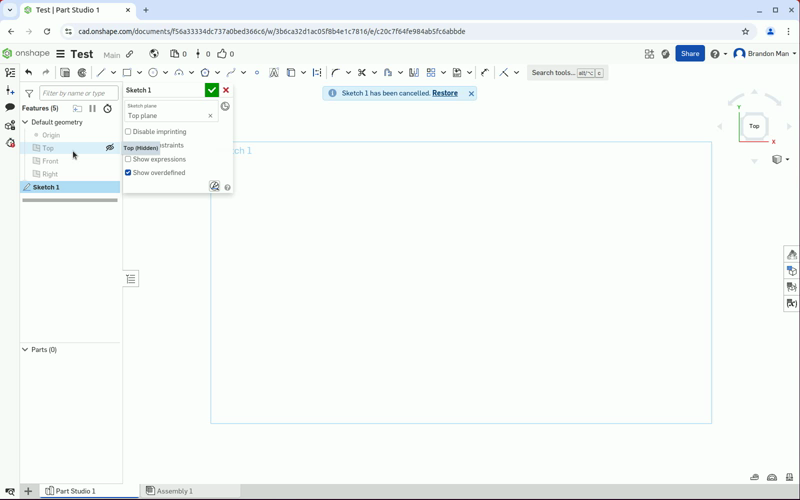
mouse_move(73, 352)
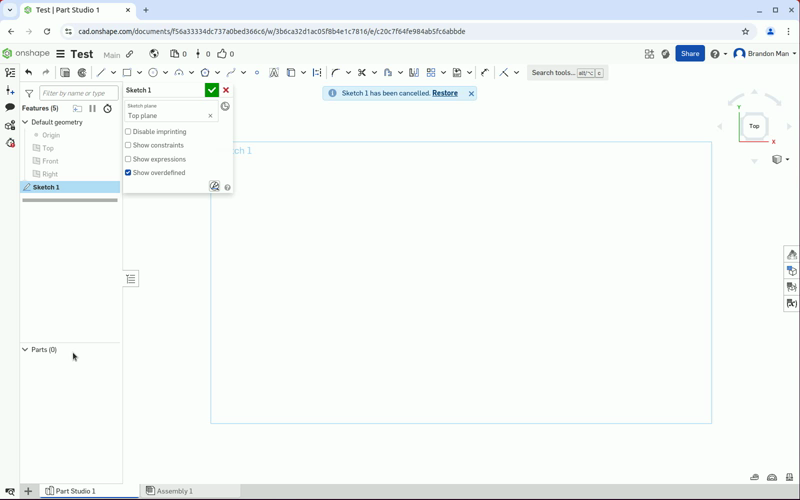
key(y)
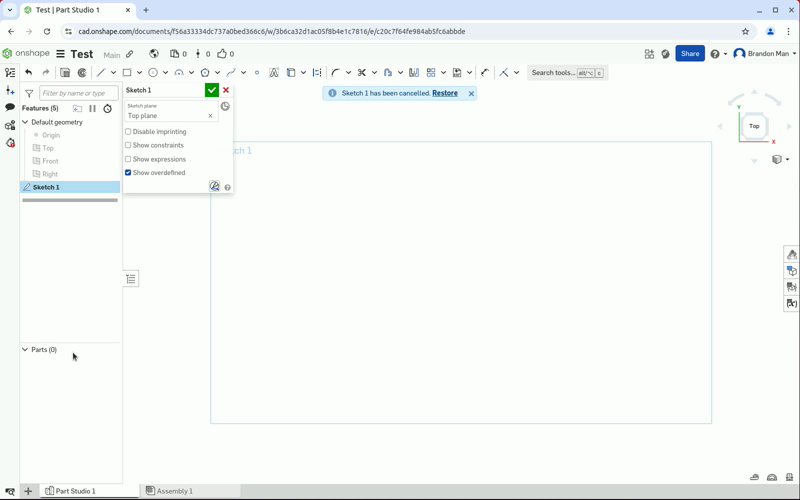
key(l)
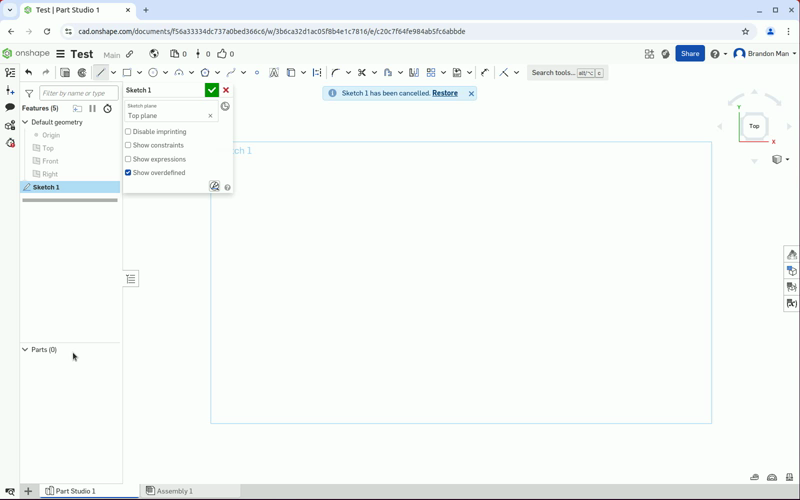
key_down(shift)
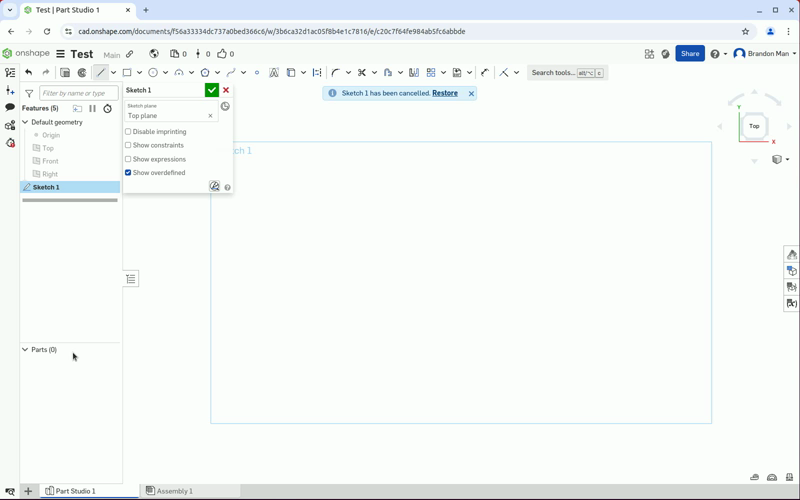
mouse_move(348, 333)
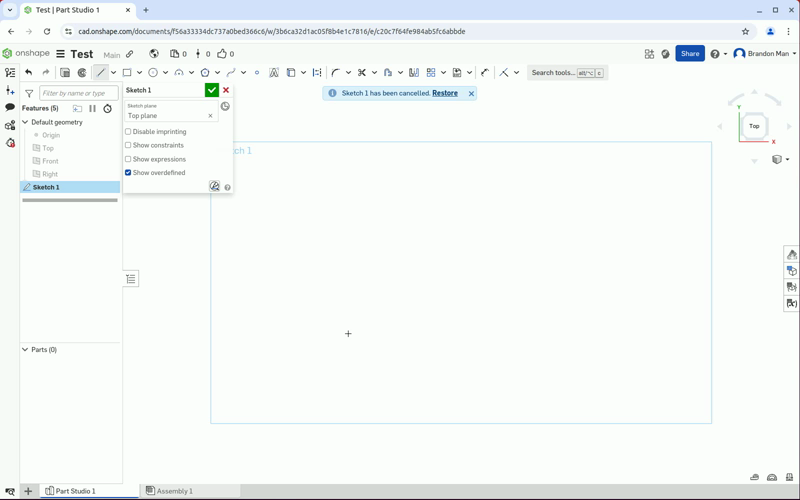
click(348, 333)
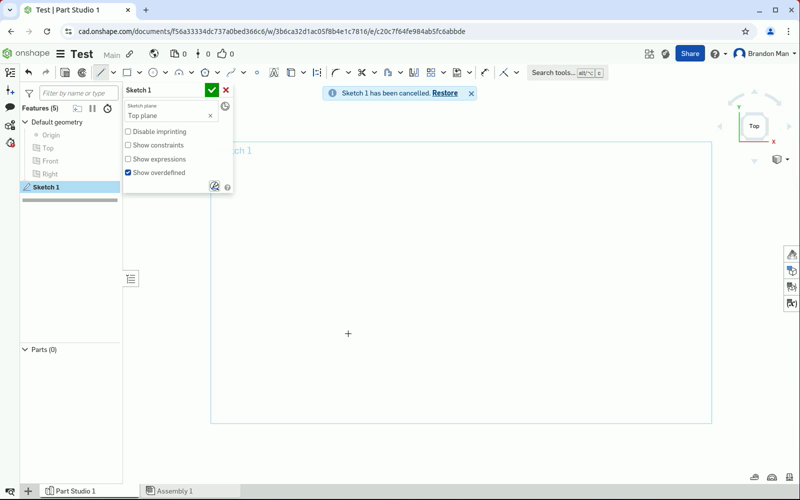
key_up(shift)
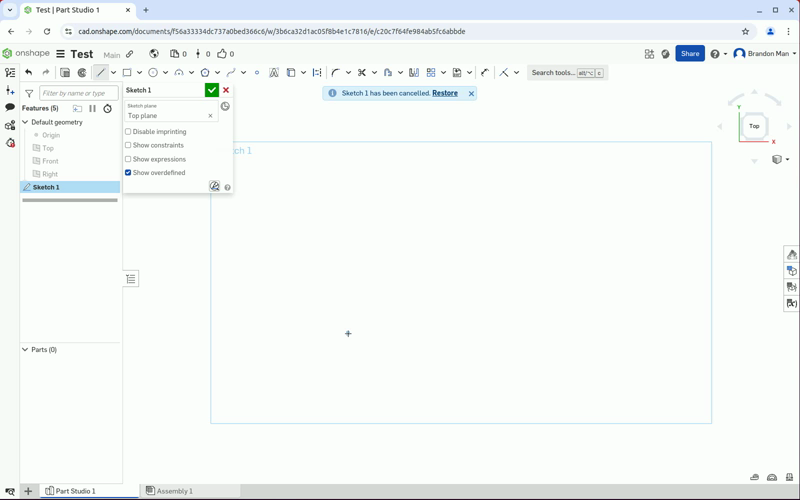
key_down(shift)
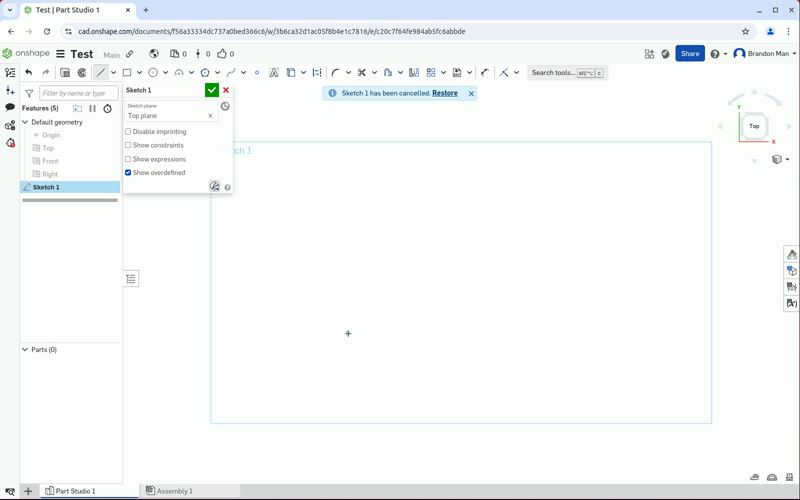
mouse_move(572, 333)
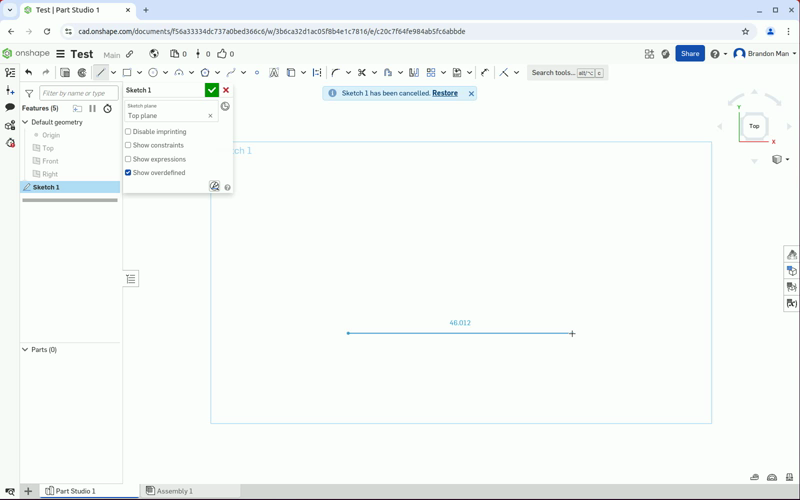
click(572, 333)
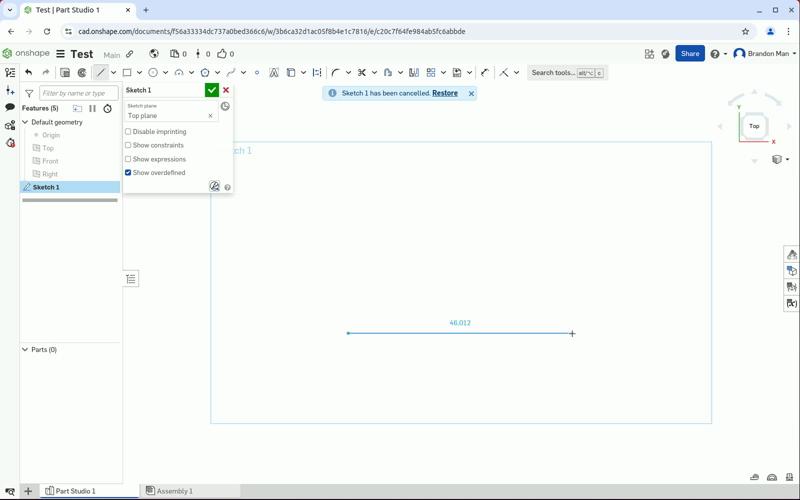
key_up(shift)
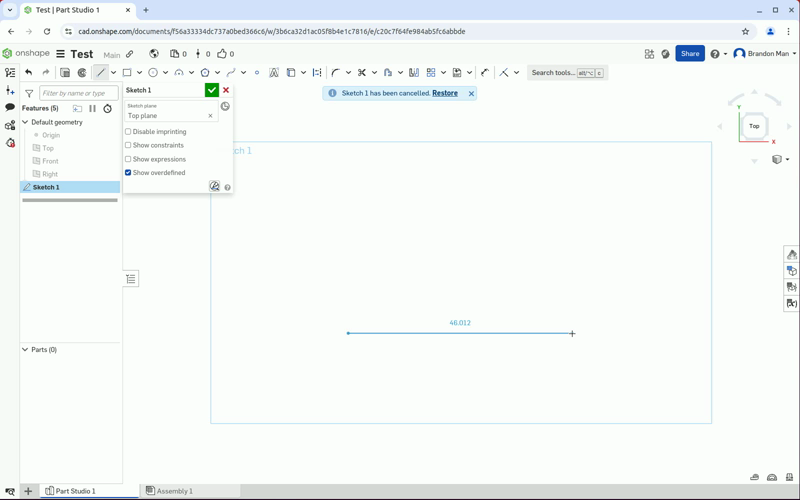
key_down(shift)
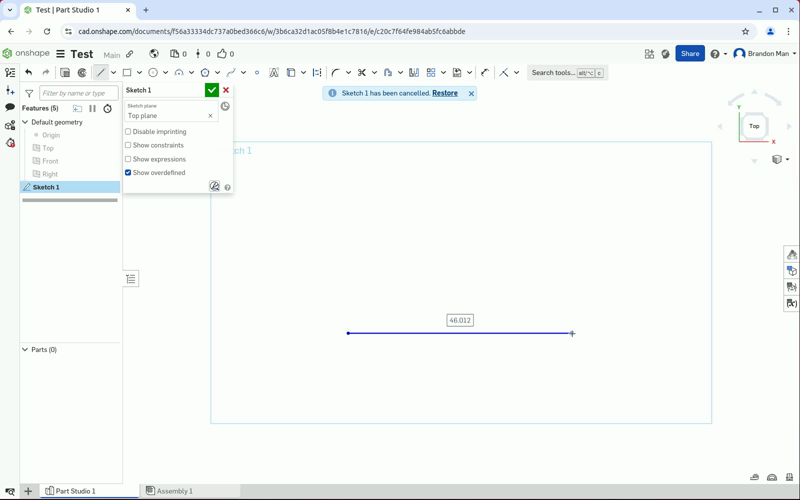
mouse_move(572, 231)
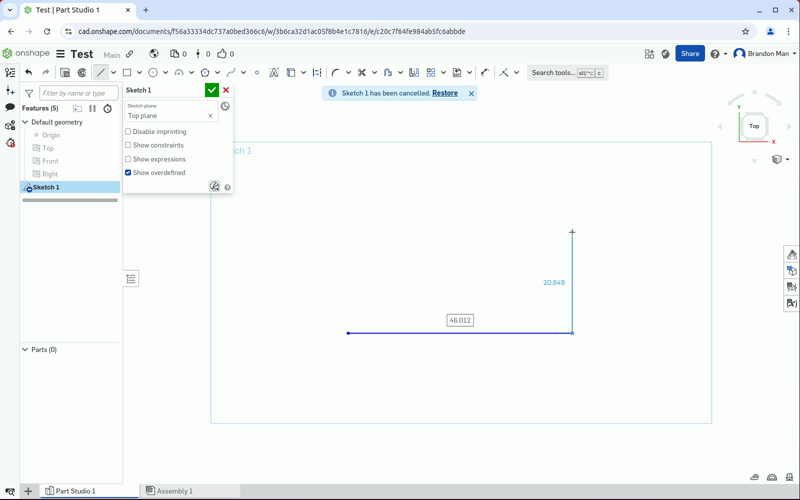
click(572, 231)
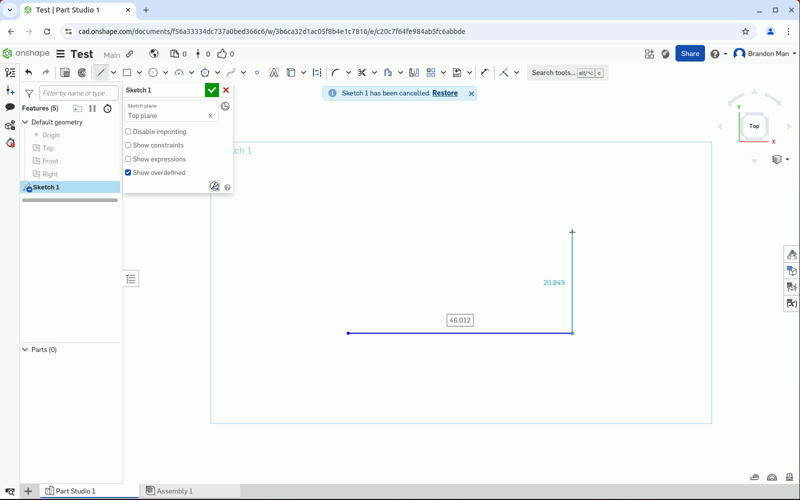
key_up(shift)
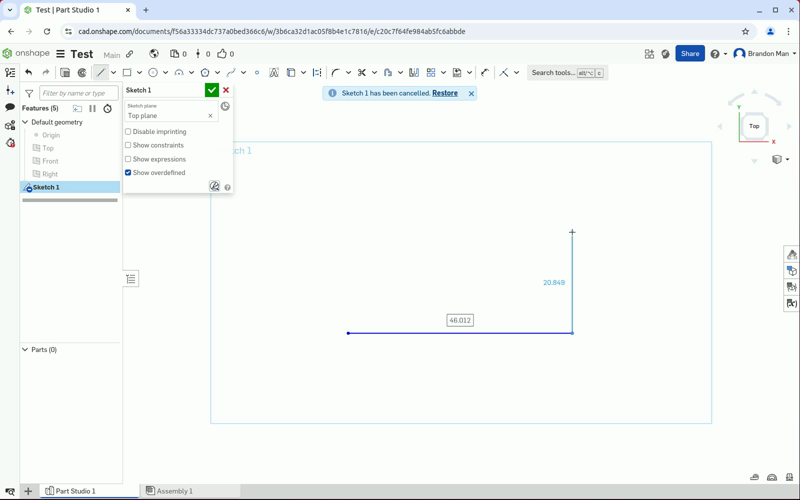
key_down(shift)
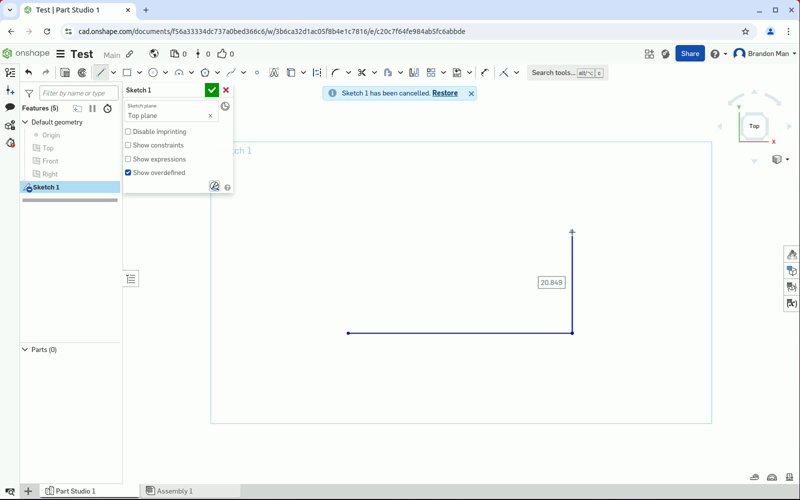
mouse_move(348, 231)
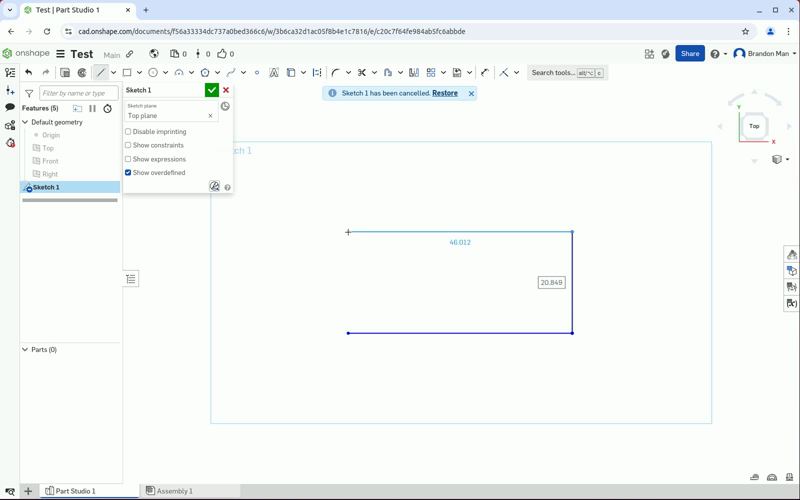
click(348, 231)
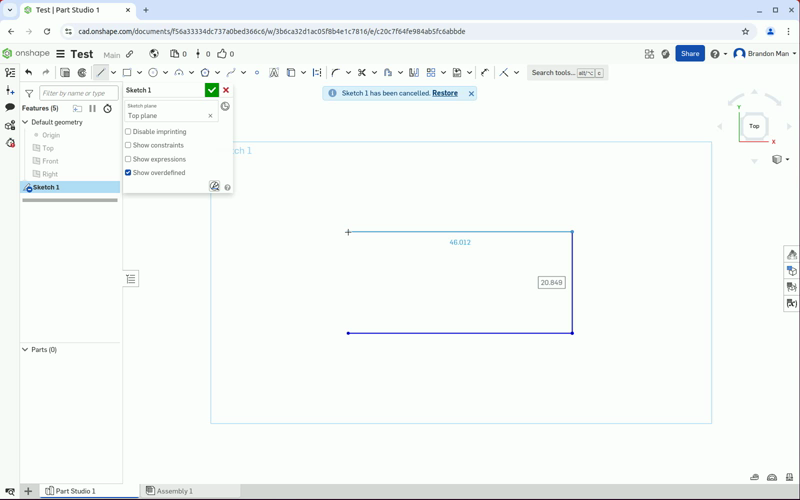
key_up(shift)
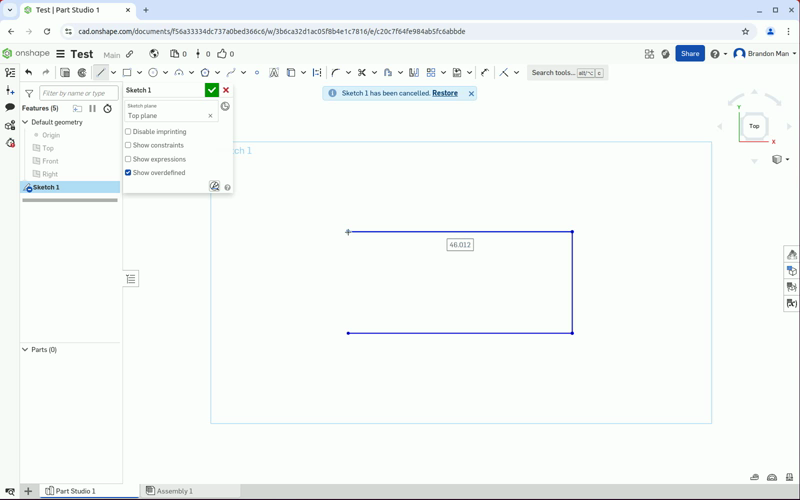
key_down(shift)
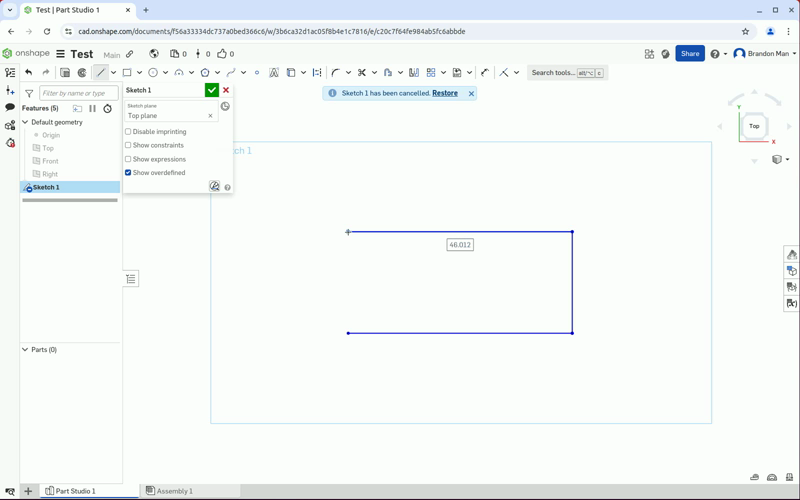
mouse_move(348, 333)
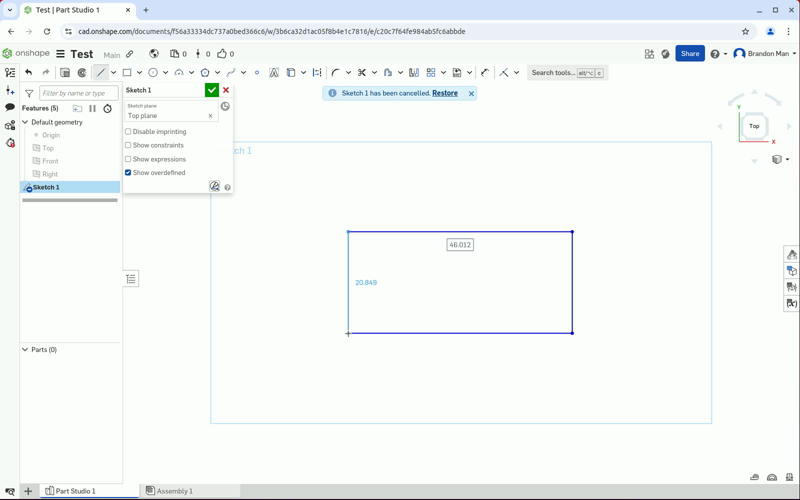
key_up(shift)
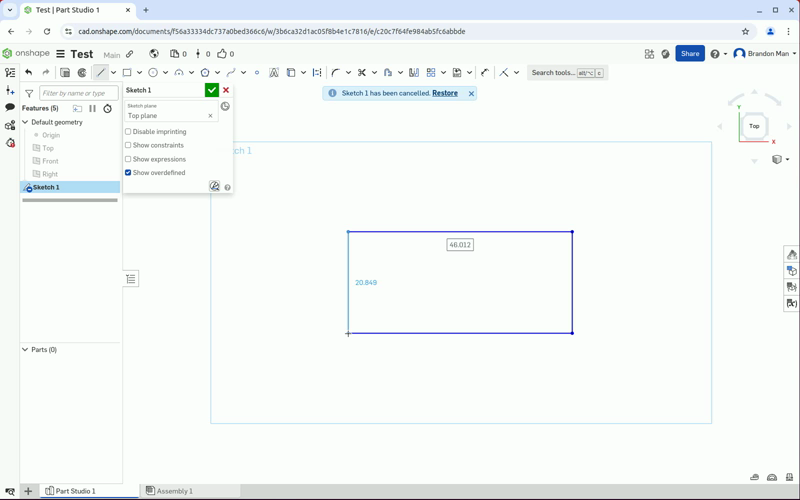
click(348, 333)
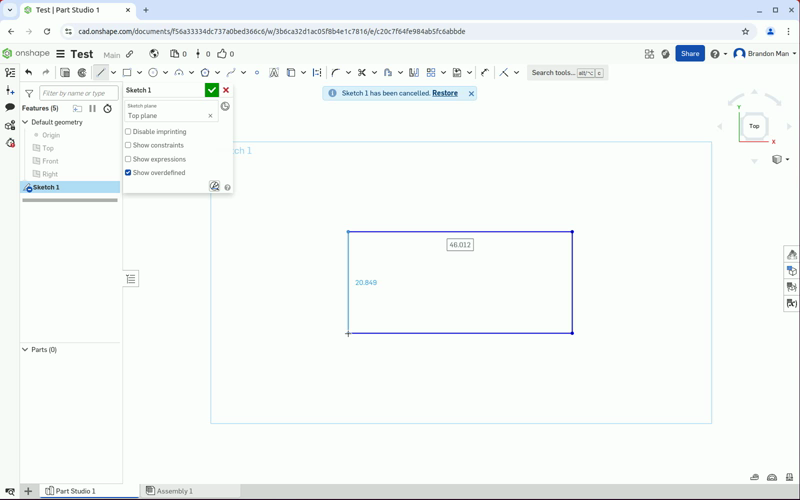
key(esc)
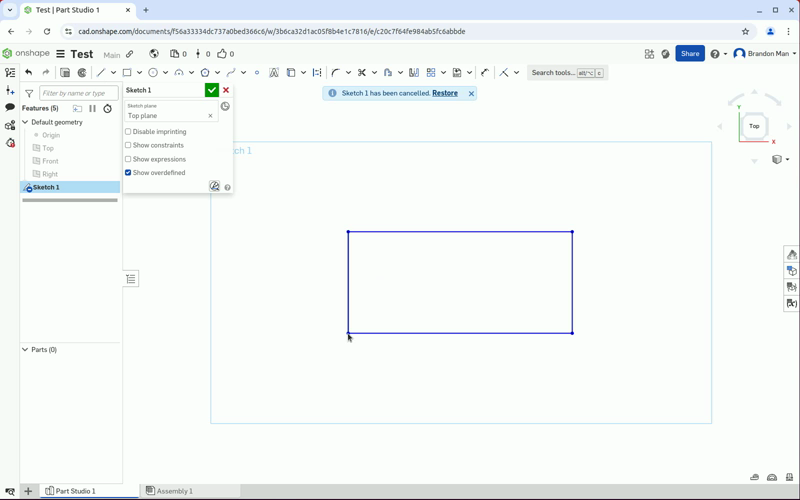
mouse_move(400, 309)
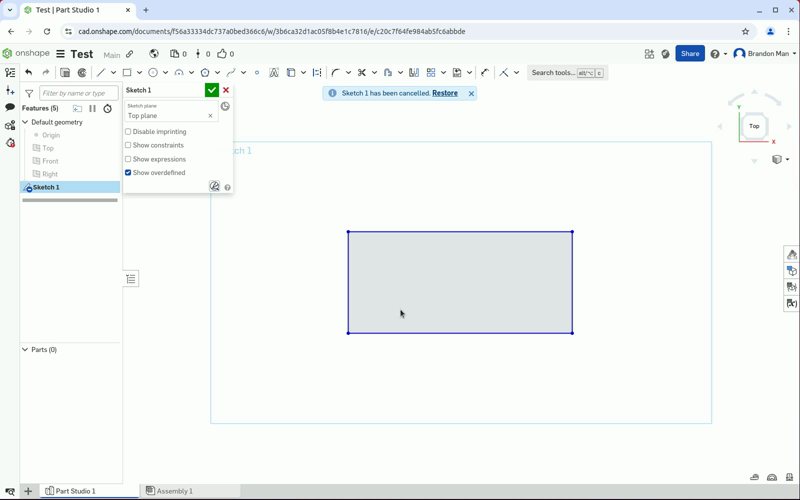
click(400, 309)
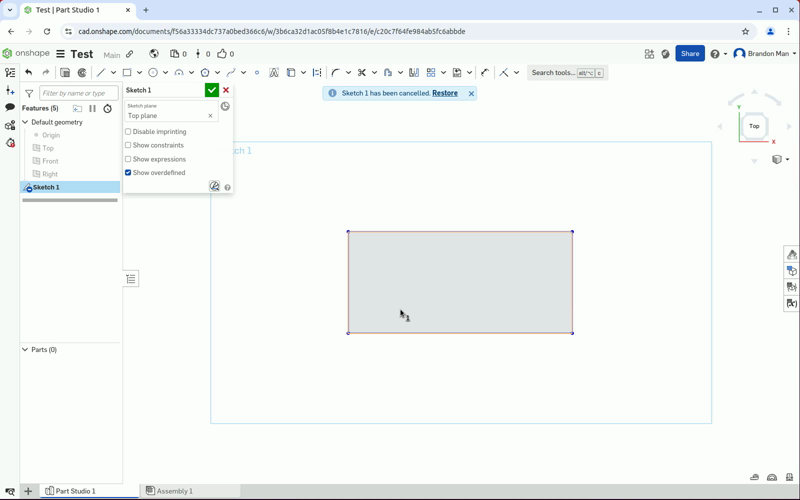
mouse_move(73, 352)
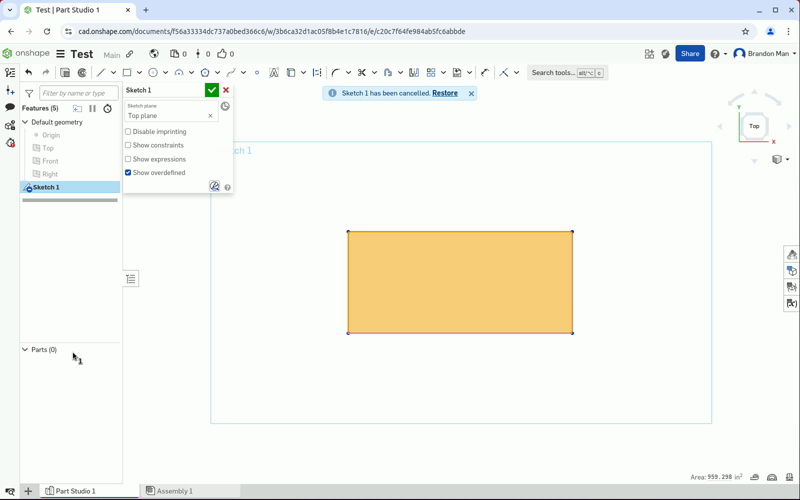
key(shift+y)
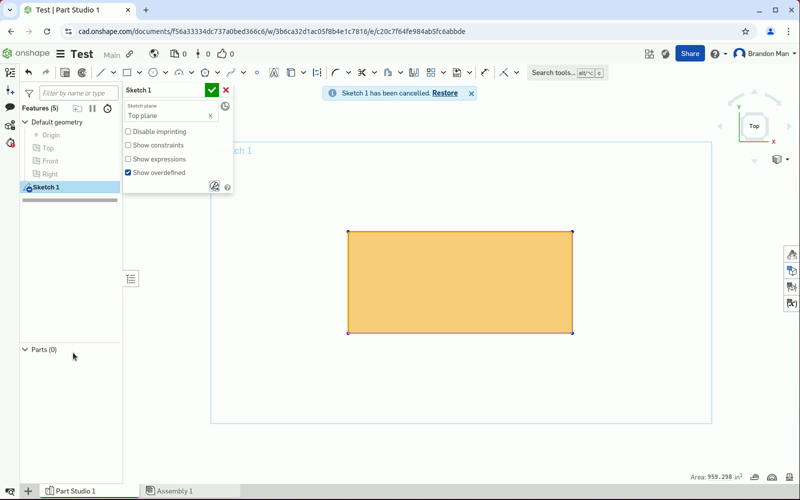
key(shift+e)
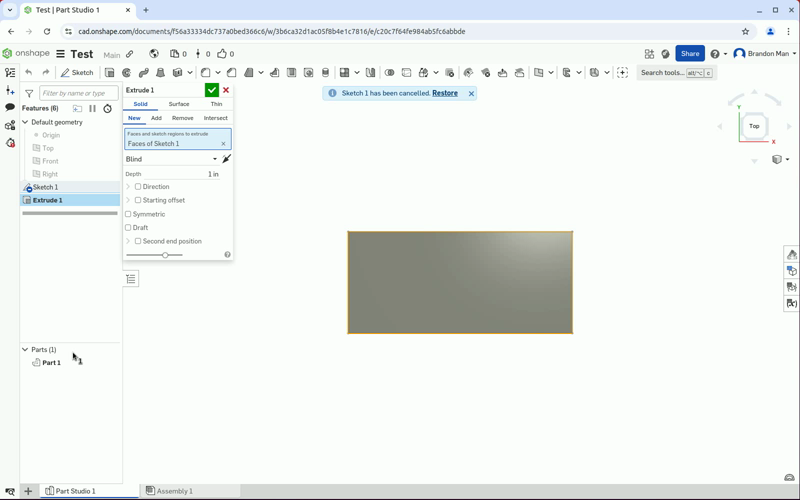
mouse_move(143, 106)
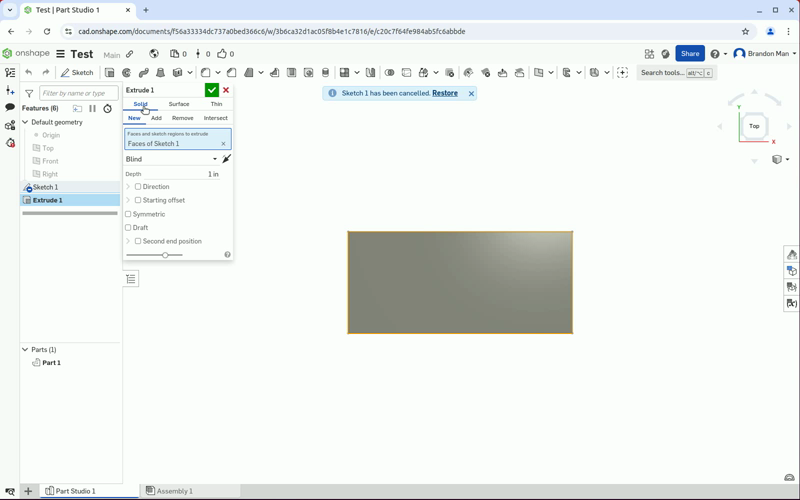
click(143, 106)
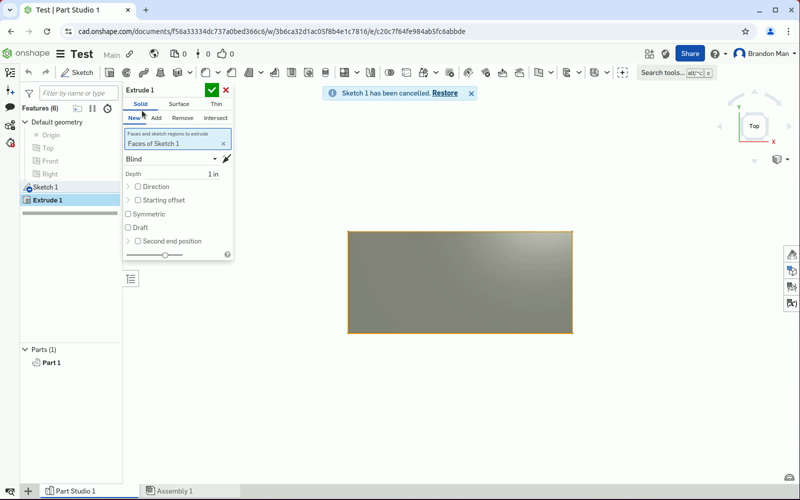
mouse_move(137, 120)
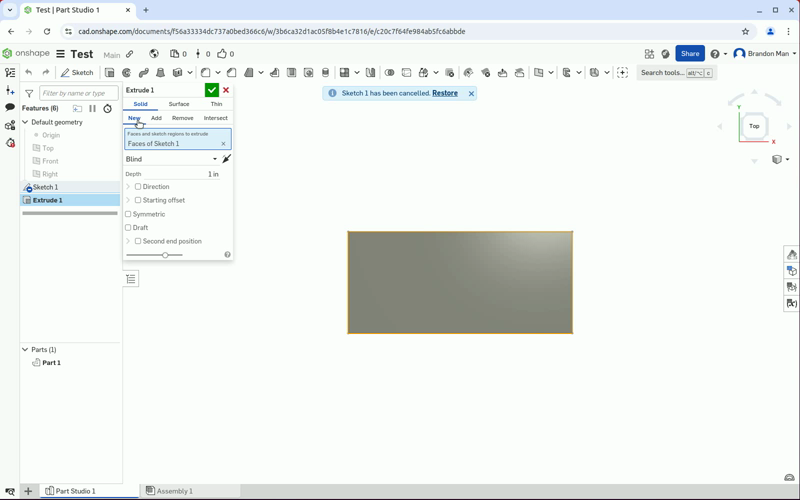
click(137, 120)
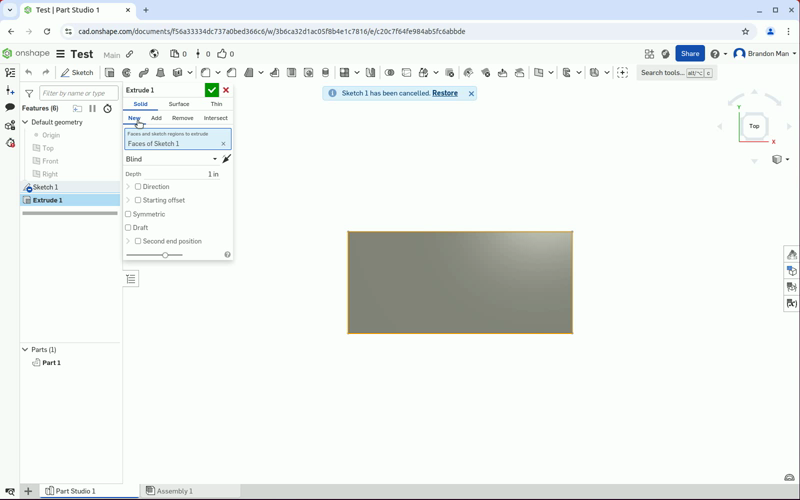
key(tab, 4)
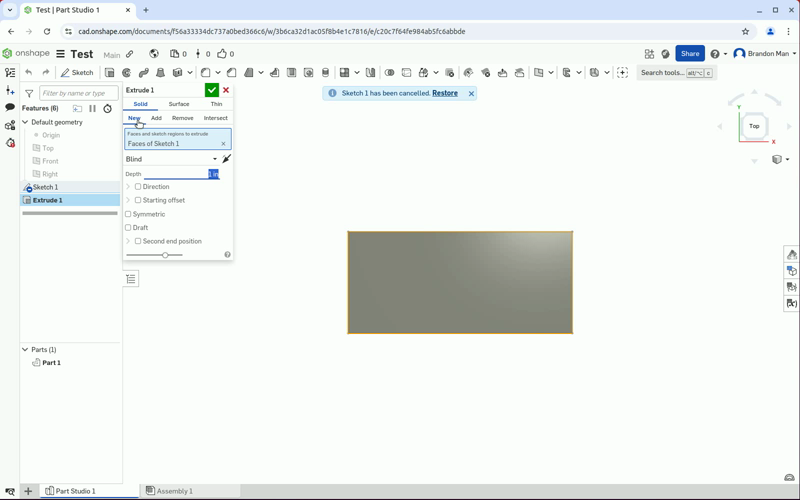
text(1.204)
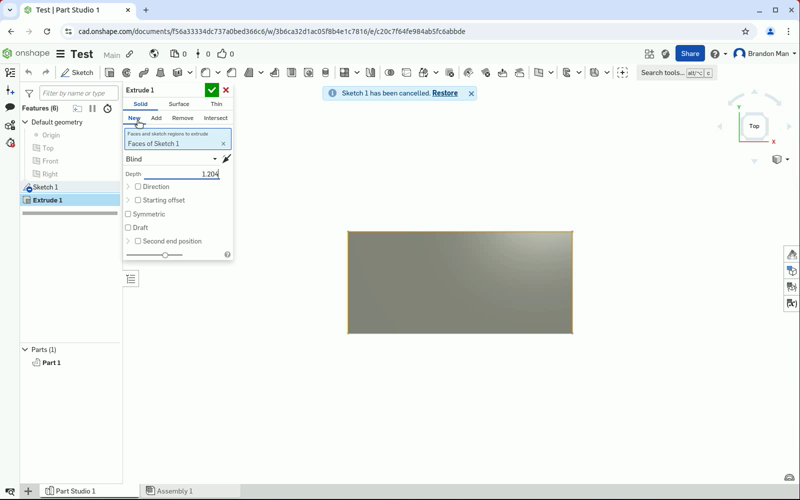
key(enter)
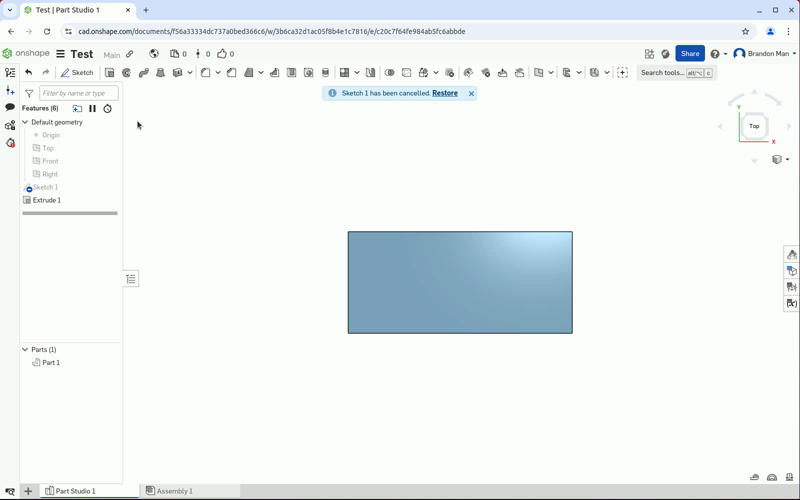
key(shift+h)
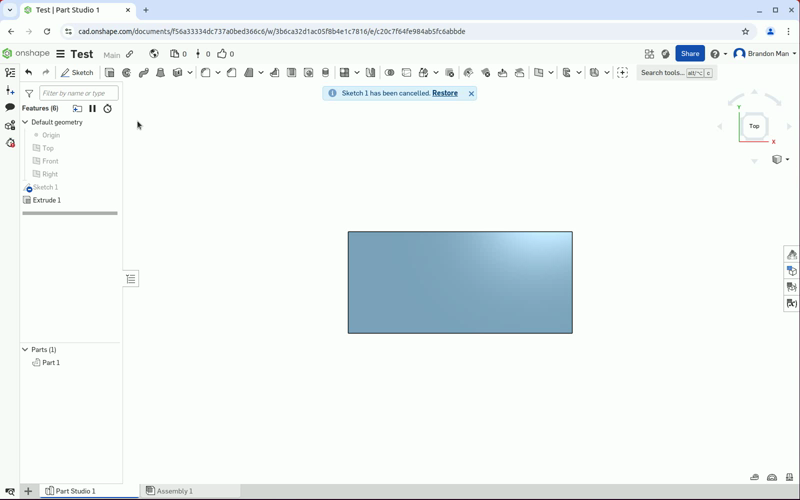
key(shift+h)
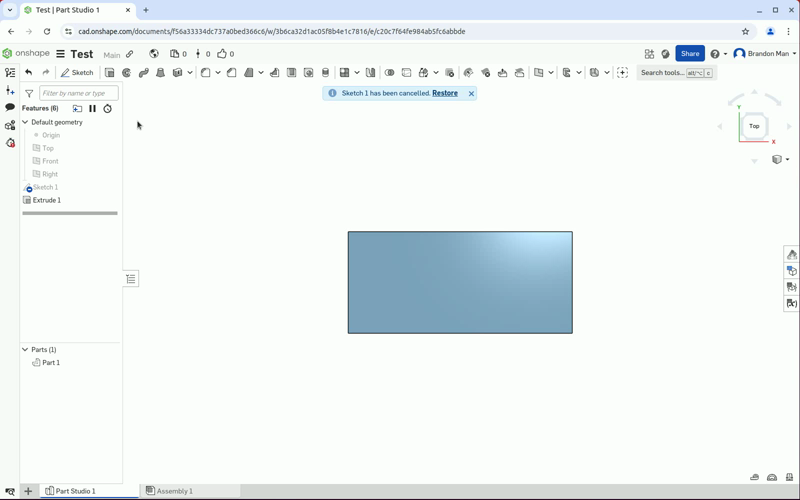
mouse_move(73, 189)
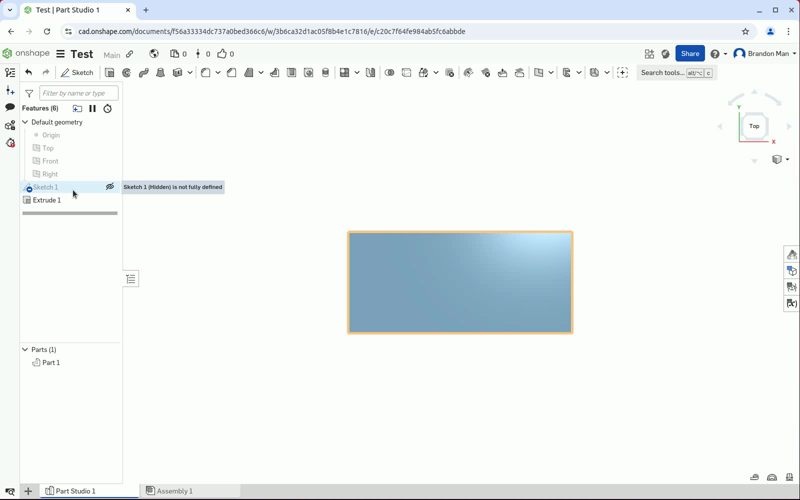
click(73, 189)
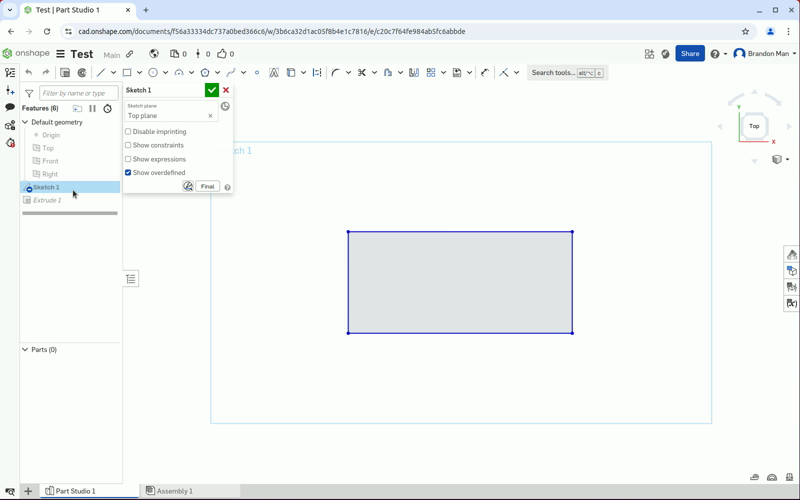
mouse_move(229, 92)
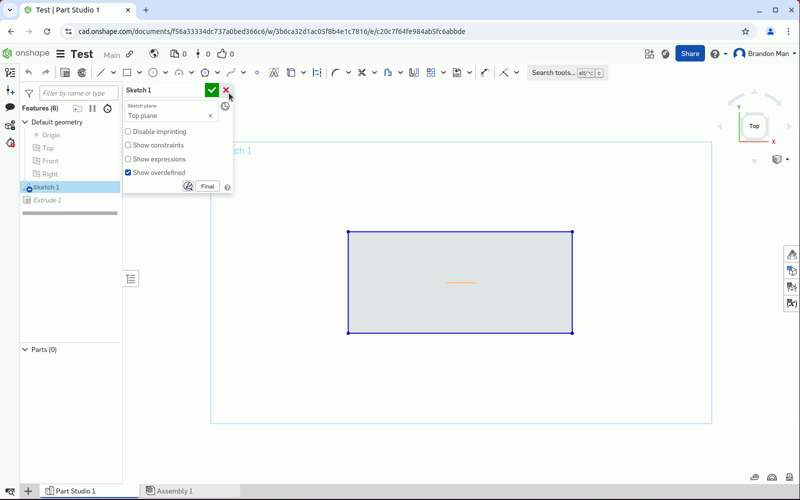
click(229, 92)
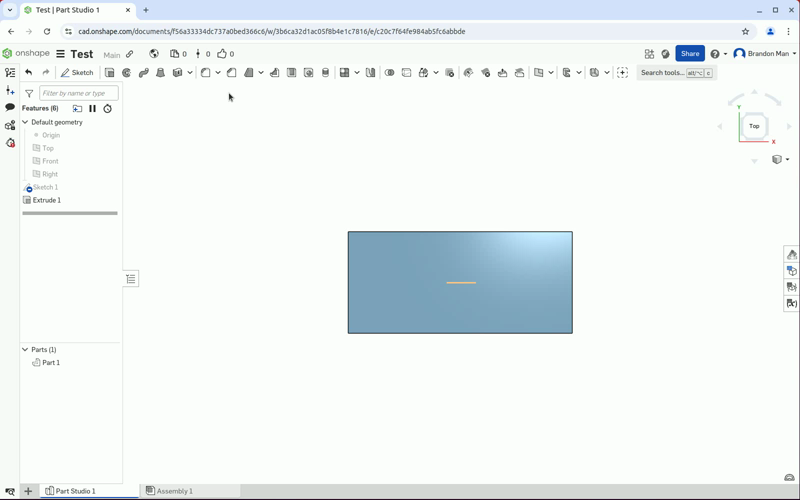
mouse_move(73, 352)
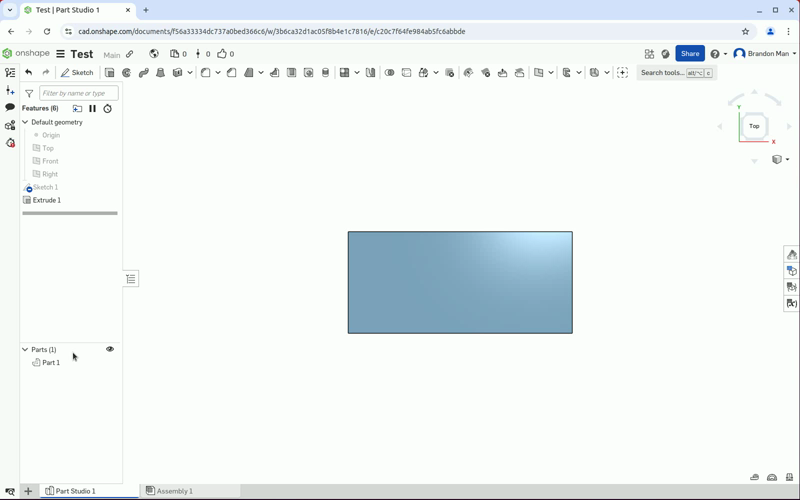
key(y)
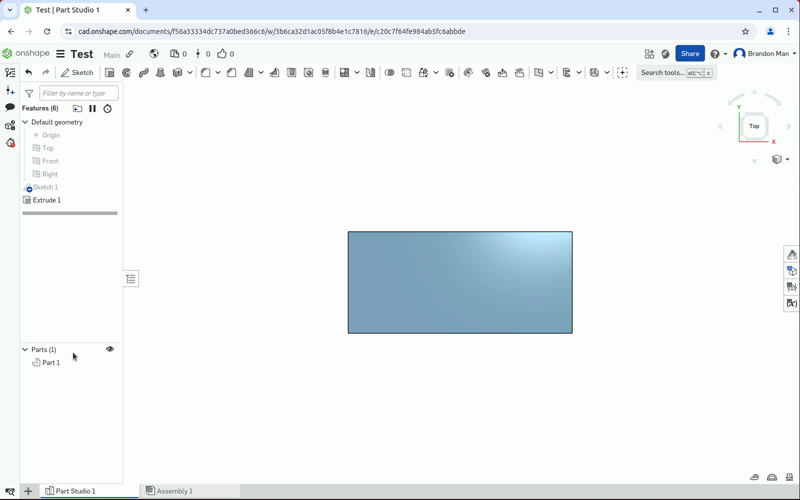
key(shift+p)
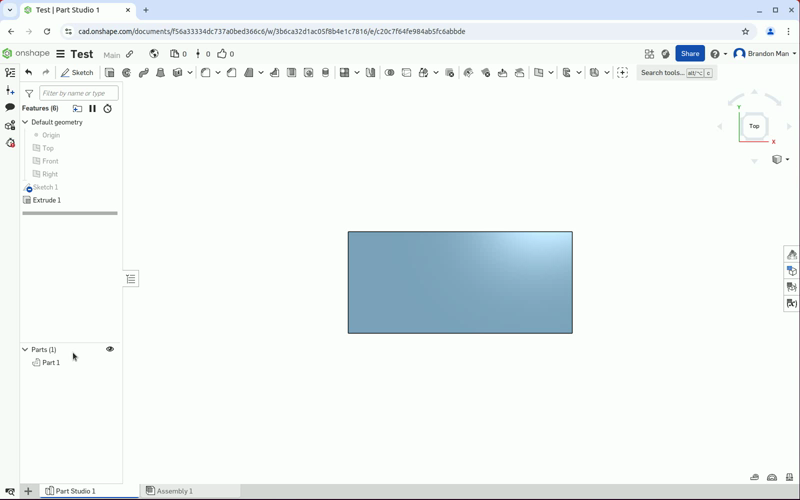
key(space)
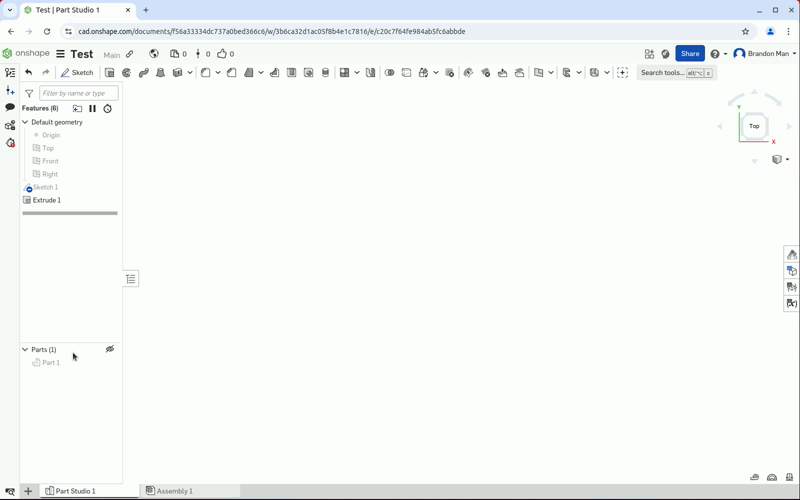
key_down(shift)
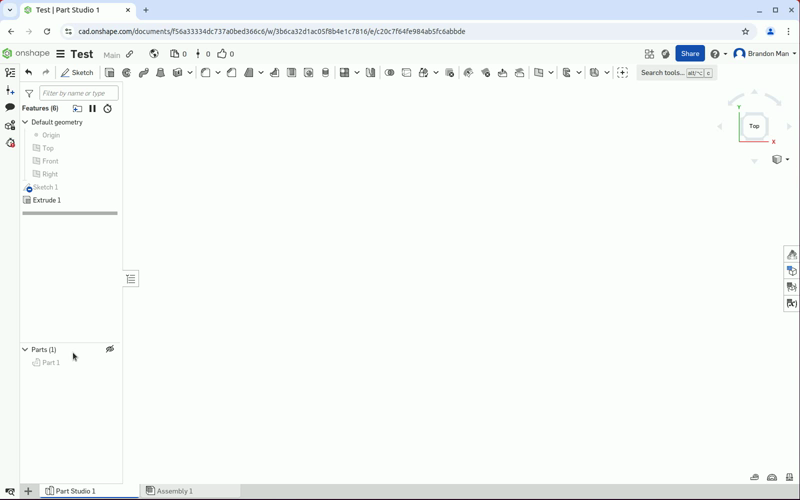
key(up)
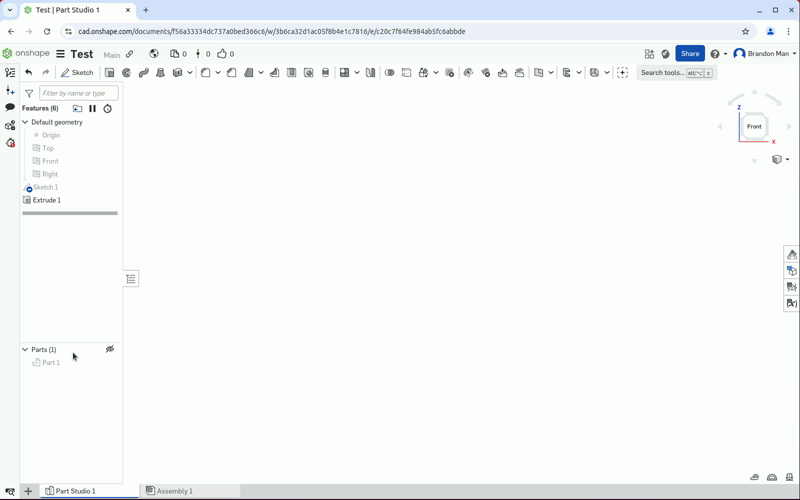
key_up(shift)
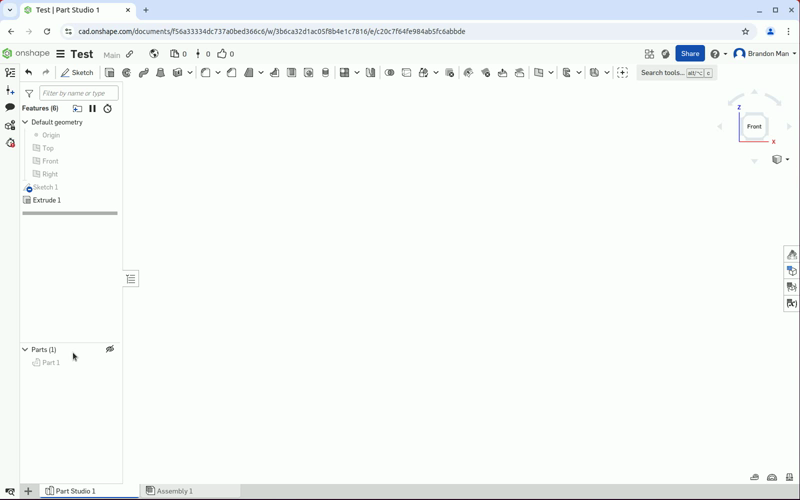
key(space)
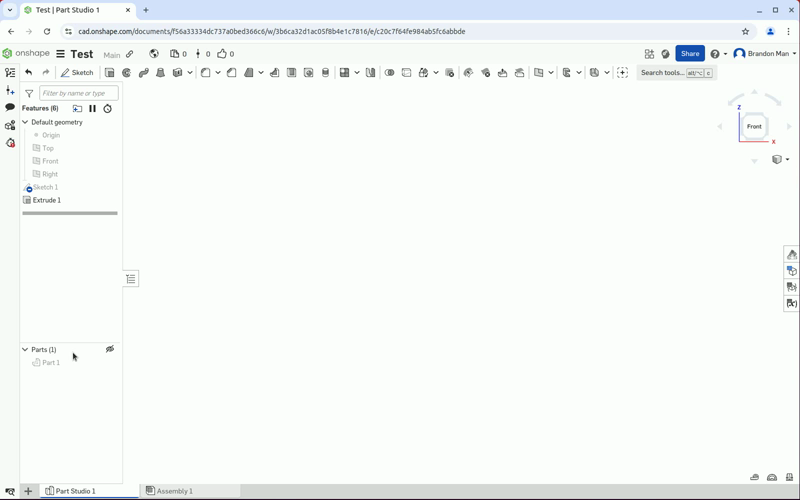
key_down(shift)
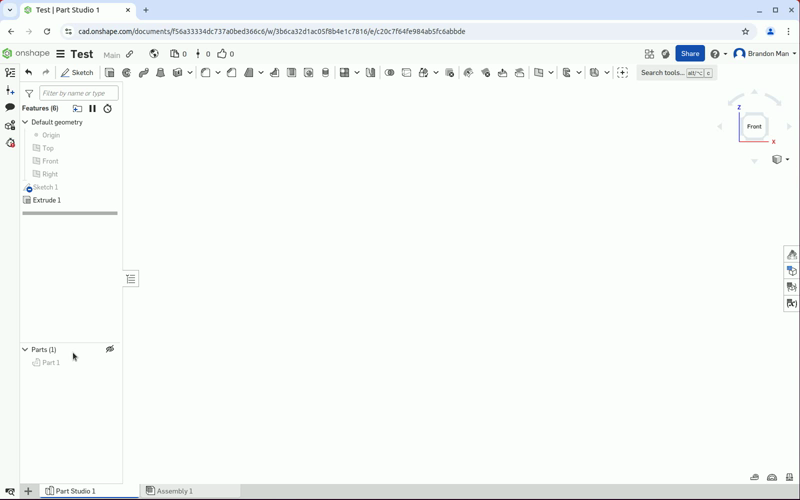
key(left)
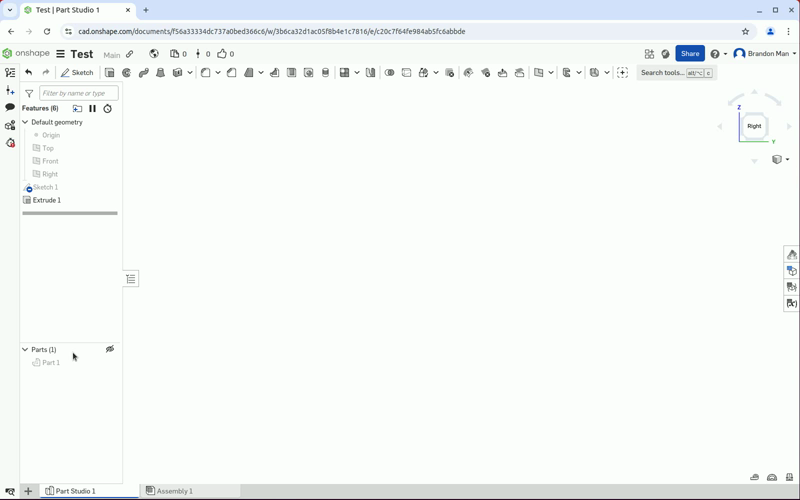
key_up(shift)
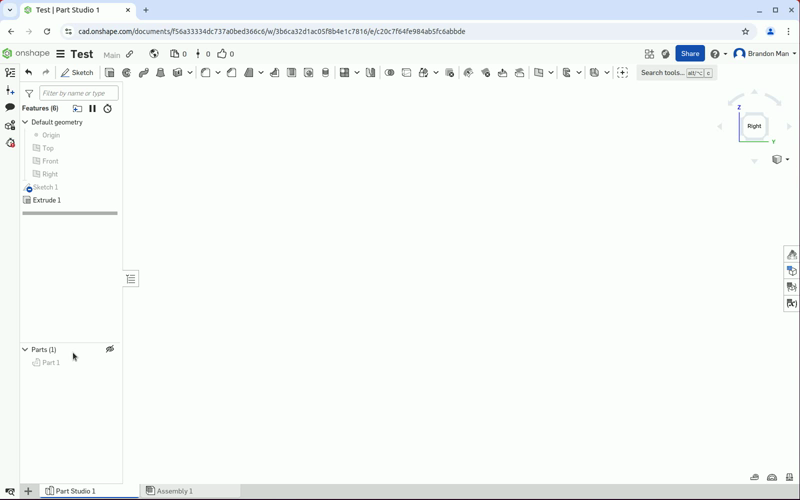
mouse_move(73, 352)
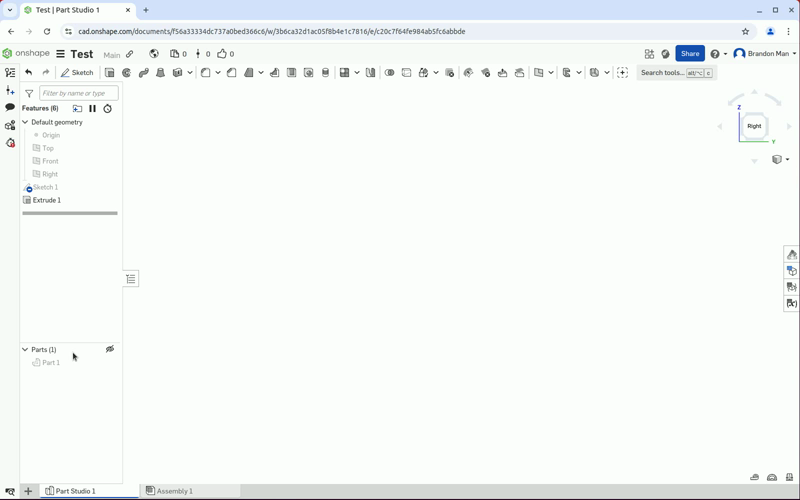
key(shift+y)
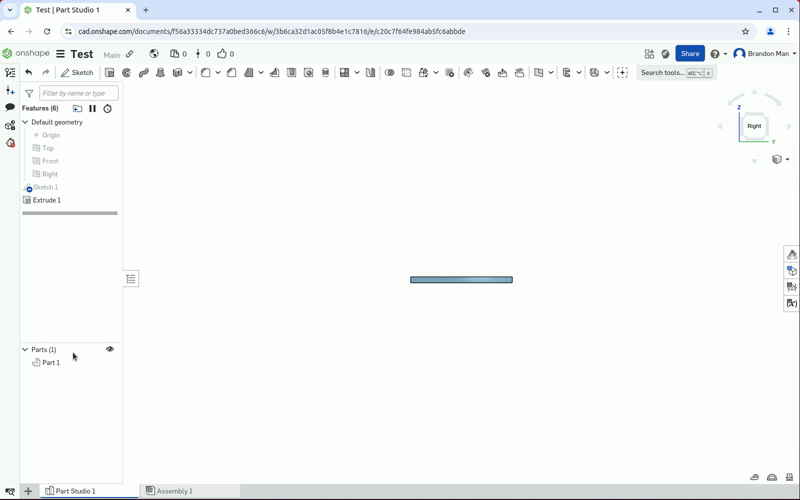
mouse_move(541, 75)
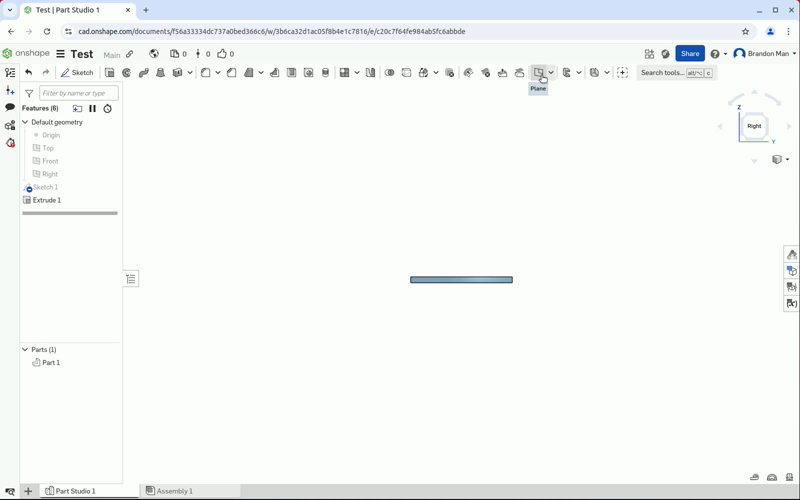
click(541, 75)
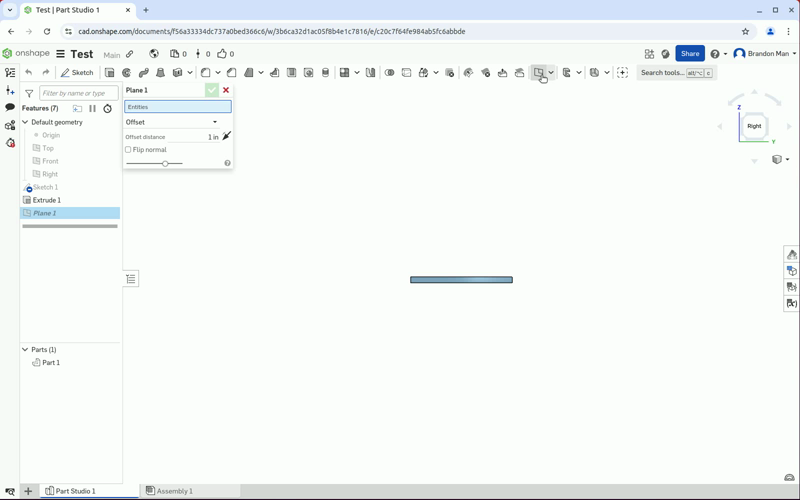
mouse_move(73, 176)
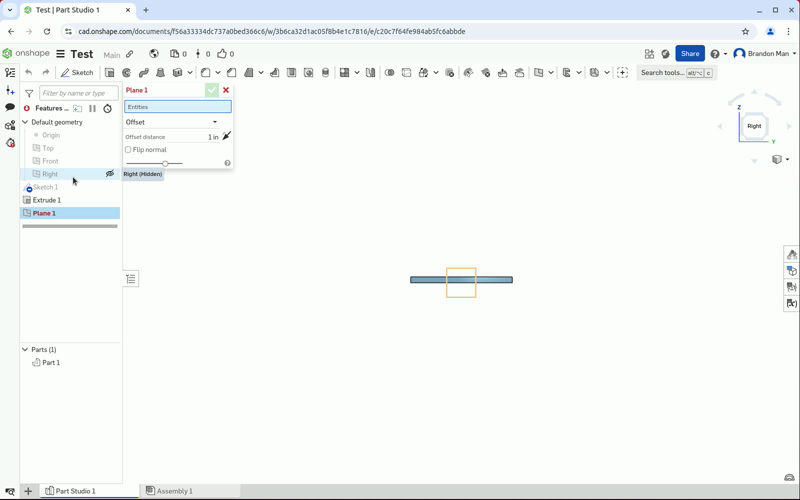
click(73, 176)
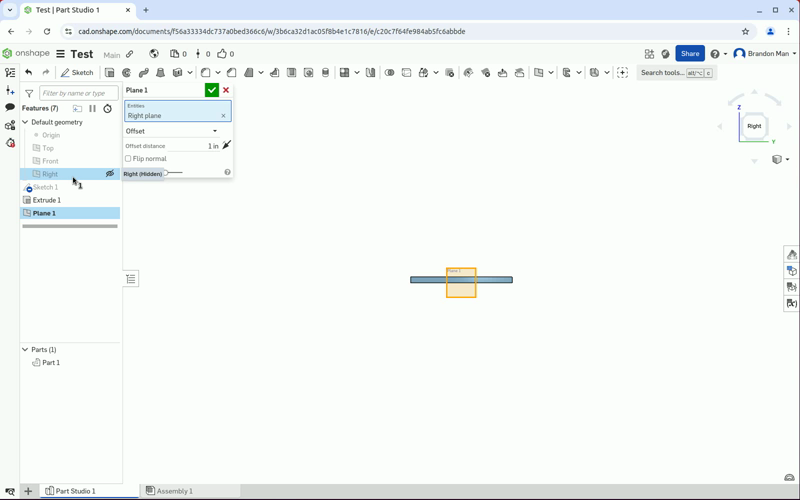
key(tab, 2)
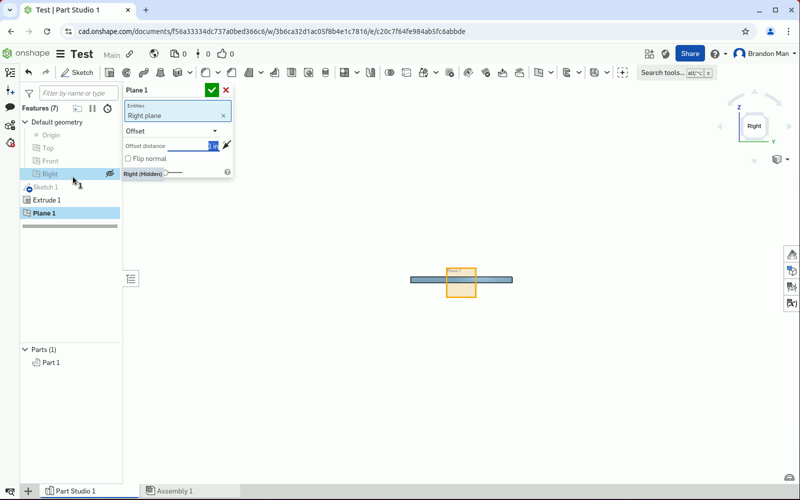
text(23.108)
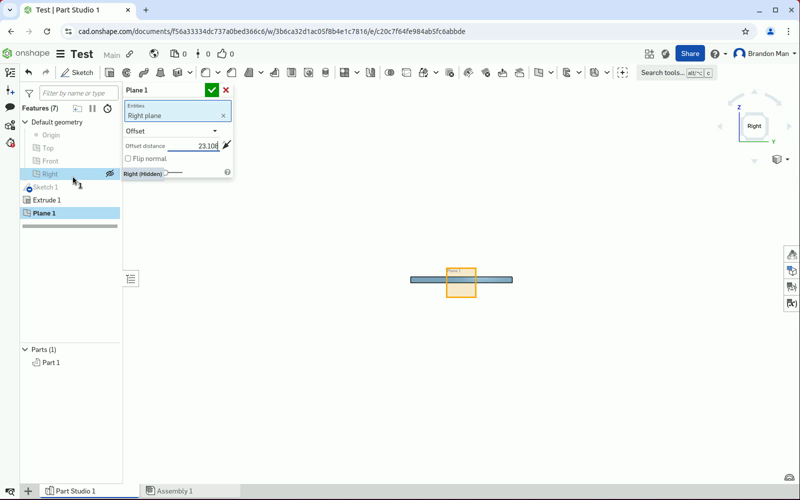
key(enter, 2)
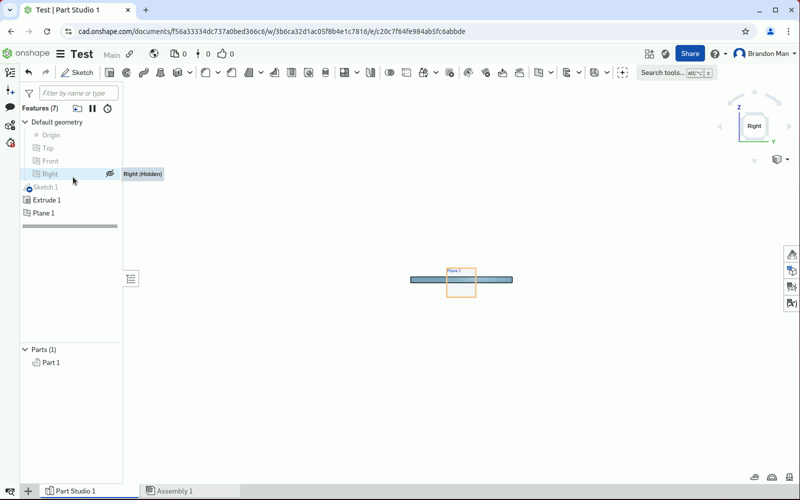
key(shift+s)
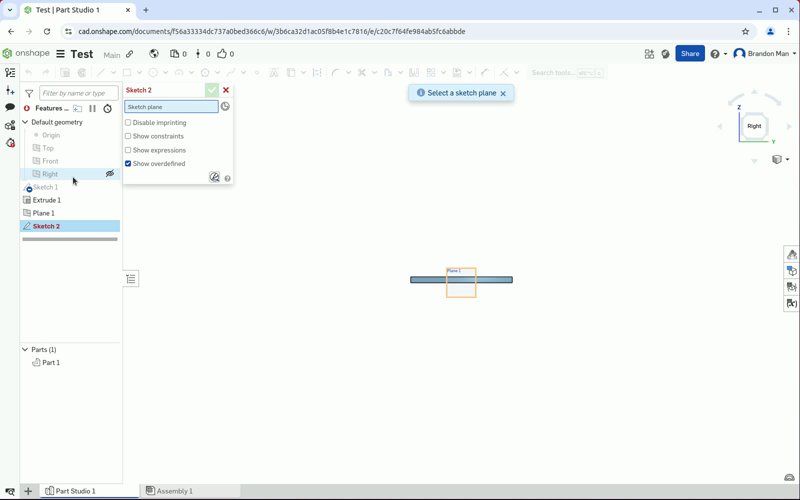
mouse_move(73, 215)
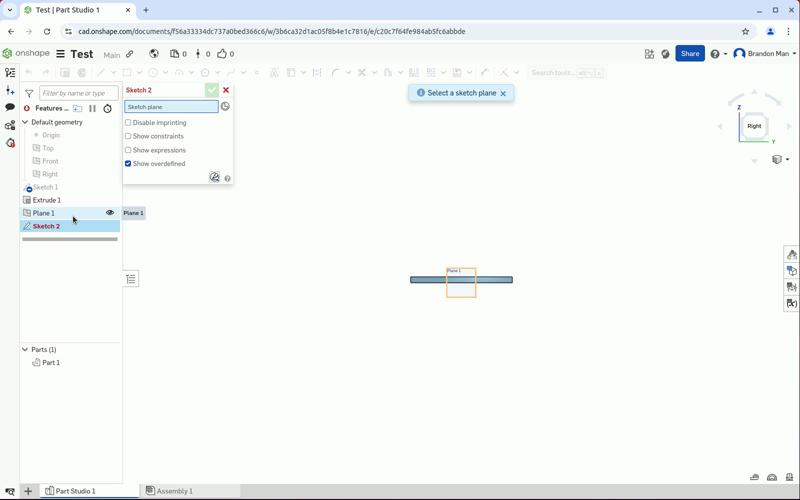
click(73, 215)
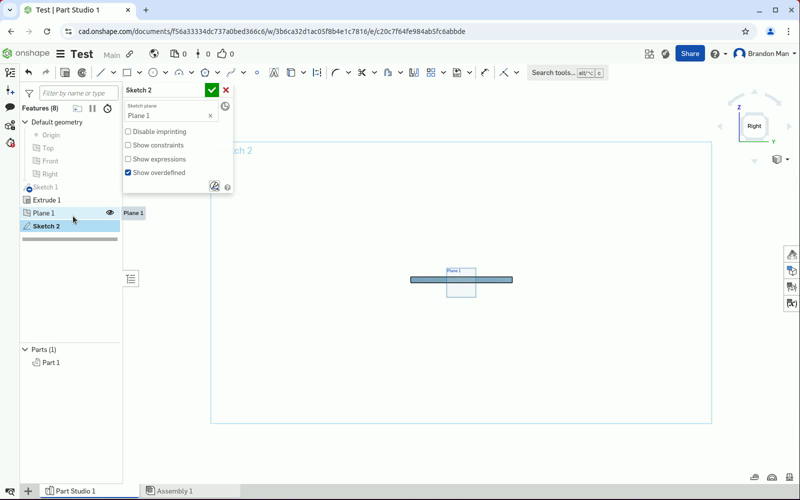
mouse_move(73, 352)
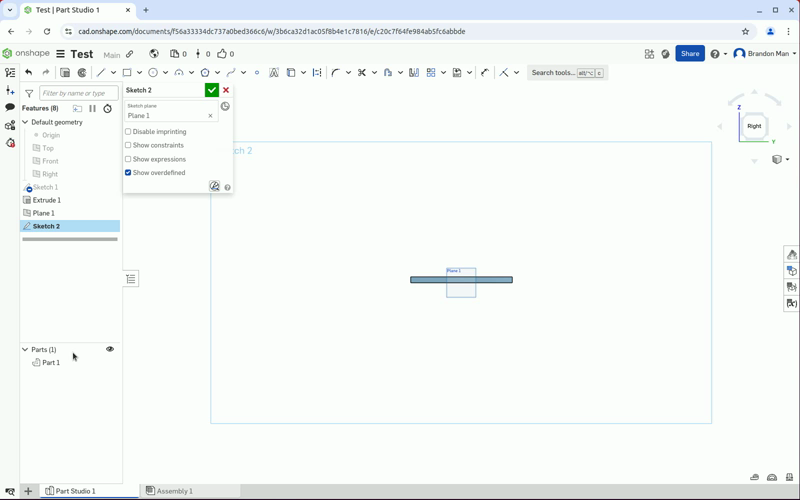
key(y)
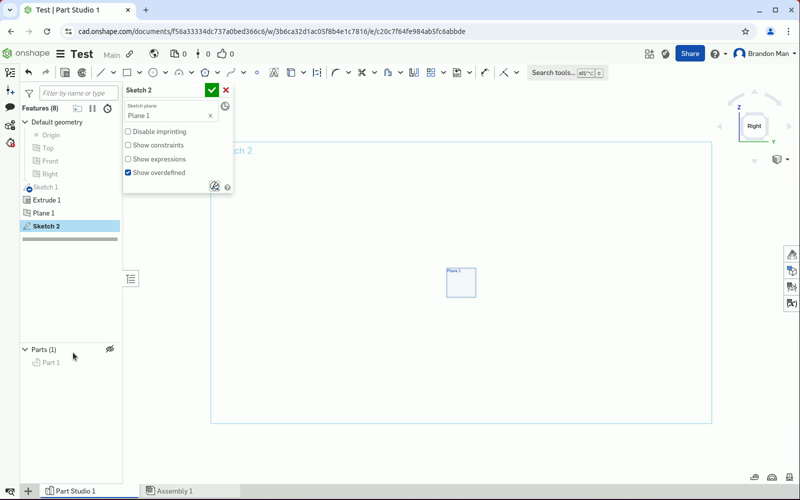
key(l)
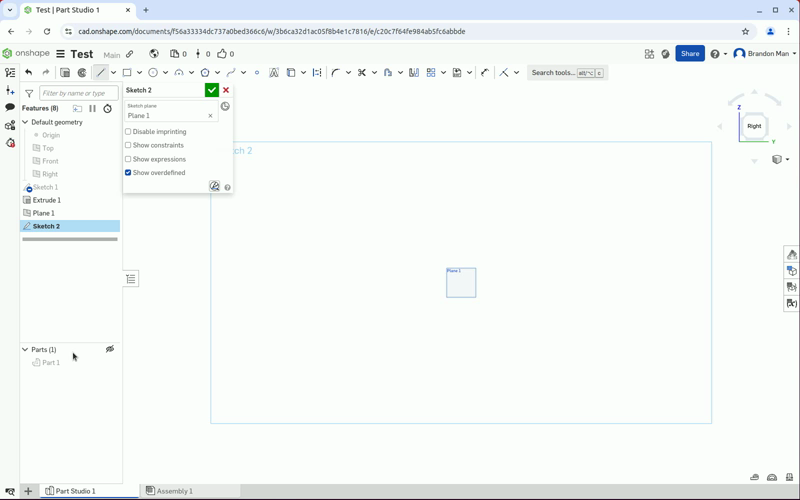
key_down(shift)
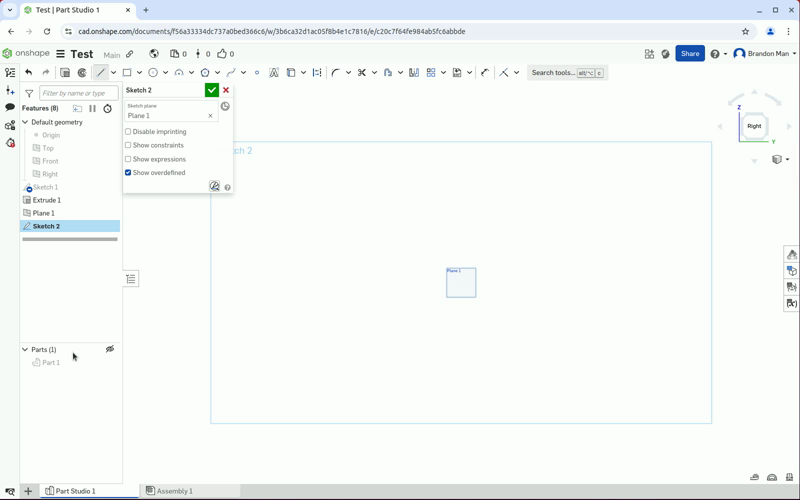
mouse_move(449, 278)
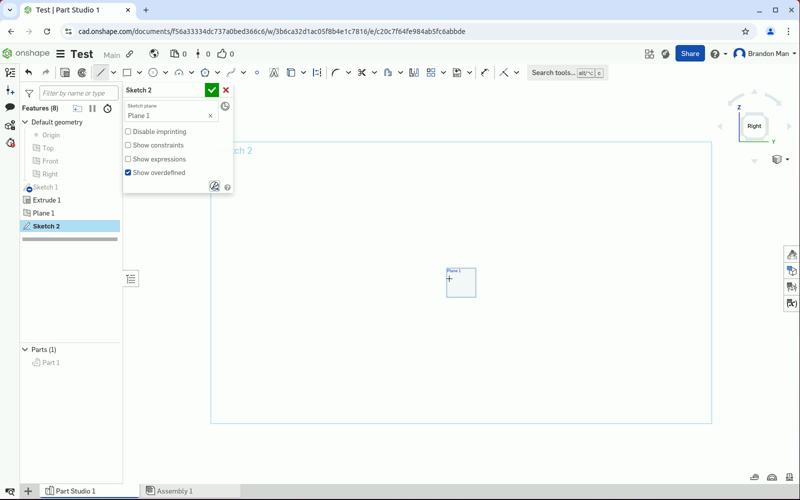
click(449, 278)
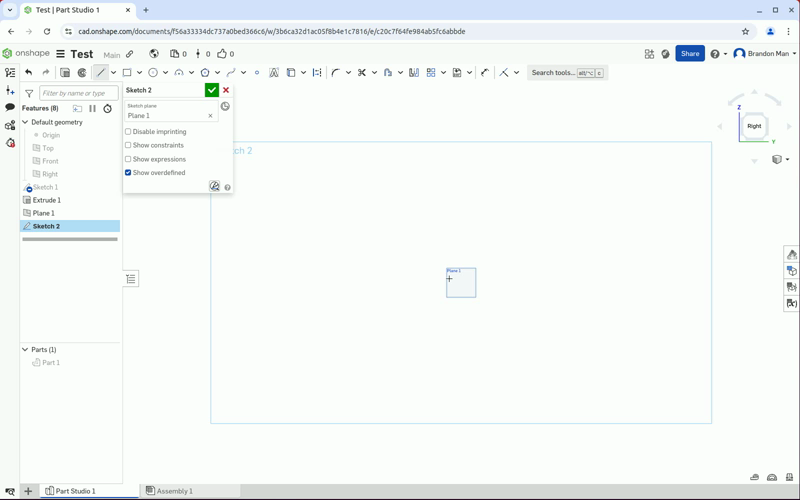
key_up(shift)
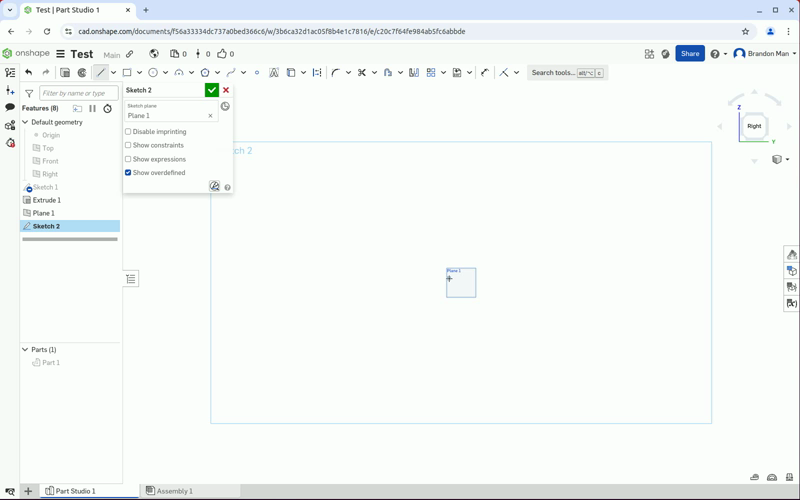
key_down(shift)
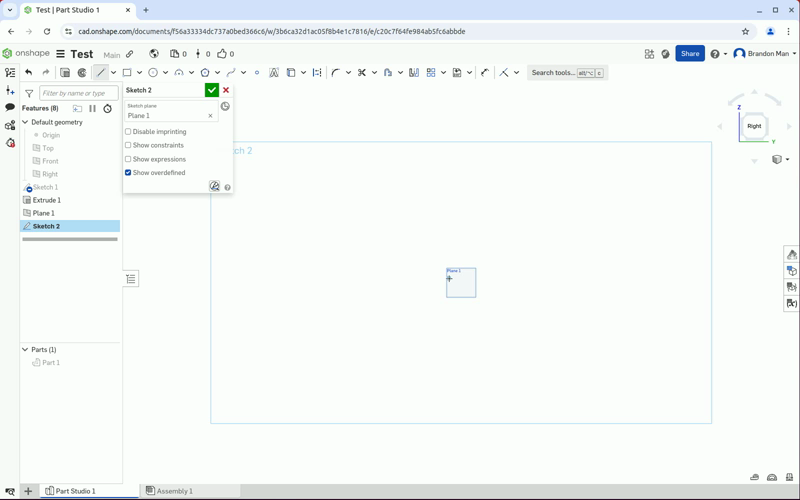
mouse_move(479, 278)
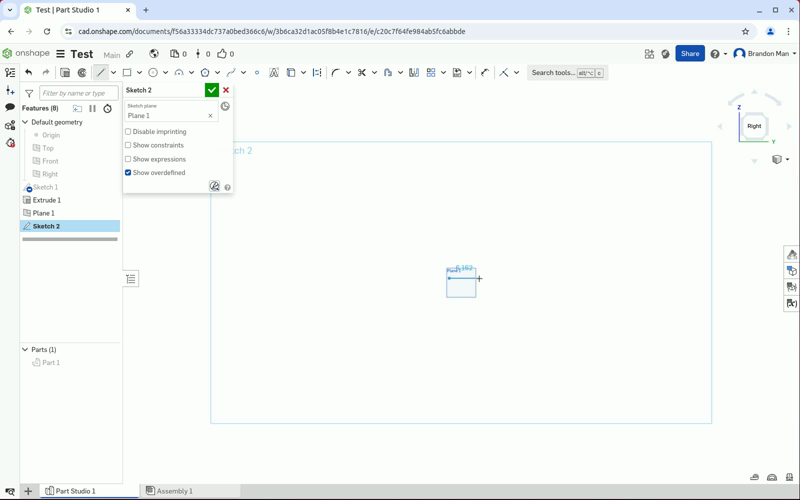
mouse_move(451, 278)
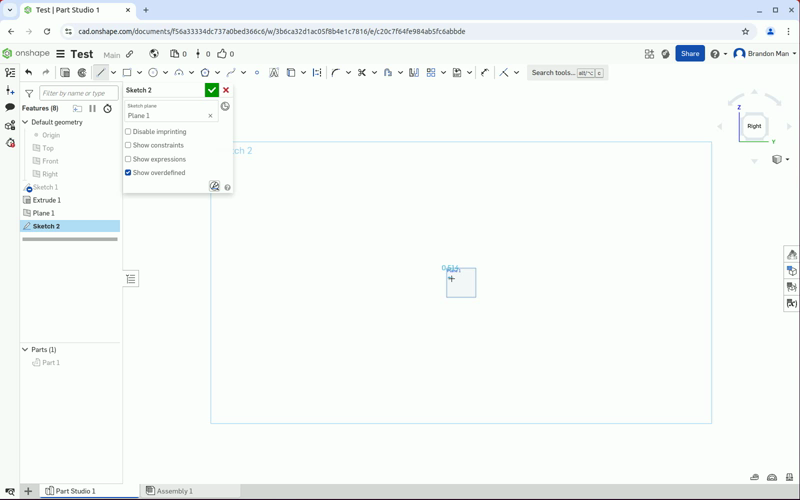
scroll(6)
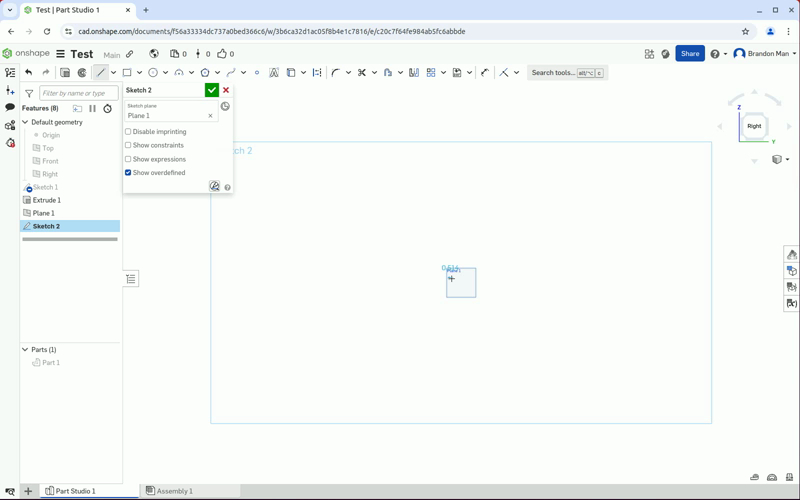
scroll(6)
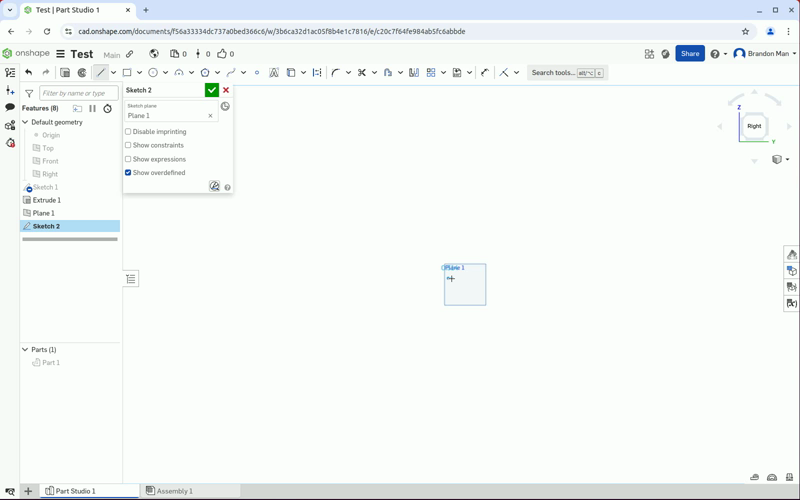
scroll(6)
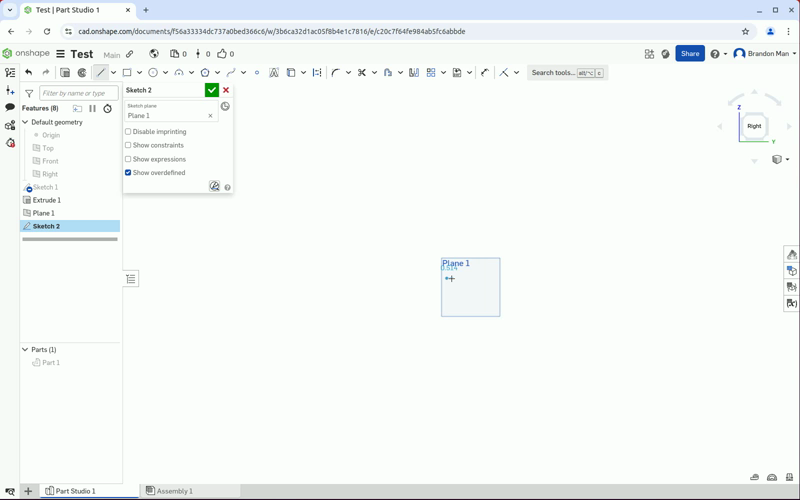
scroll(6)
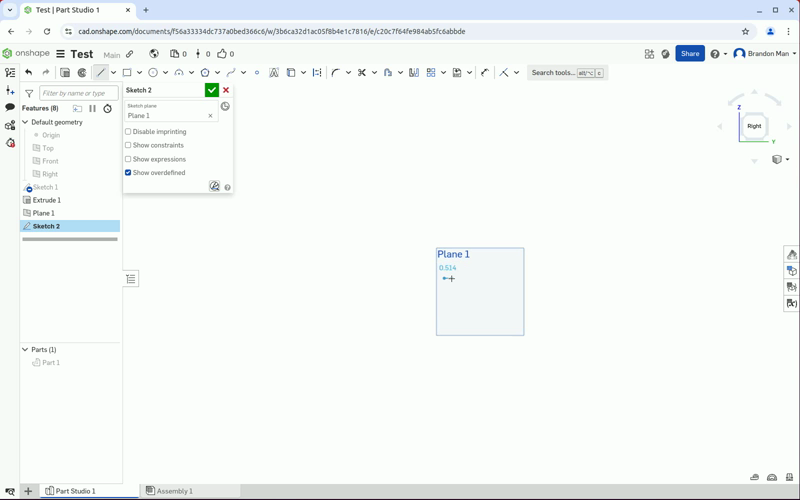
scroll(6)
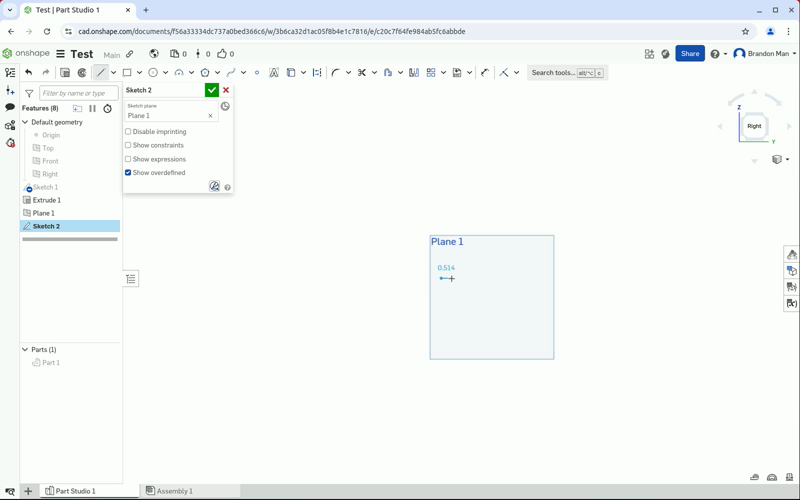
scroll(6)
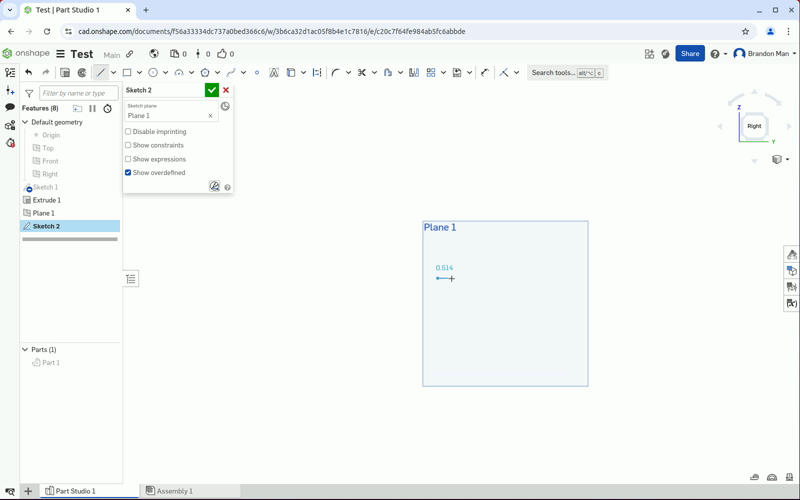
scroll(6)
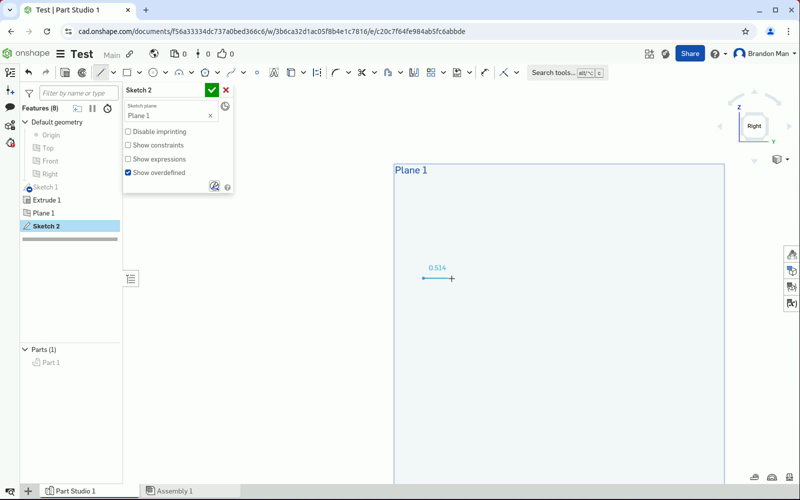
click(451, 278)
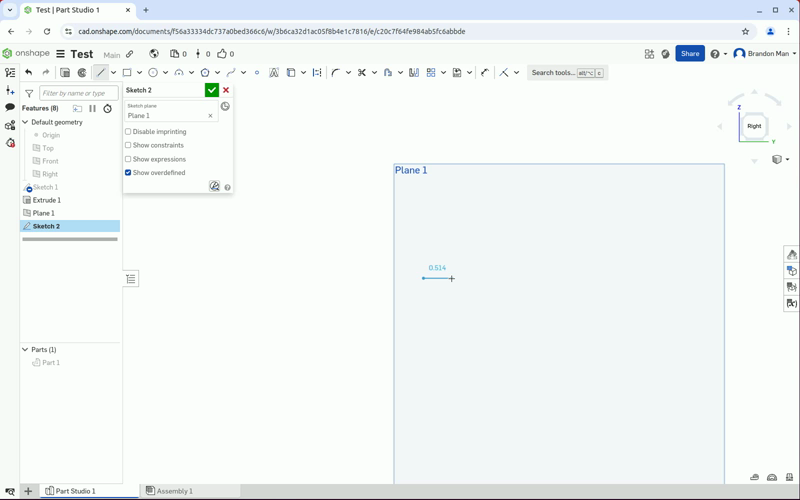
scroll(-6)
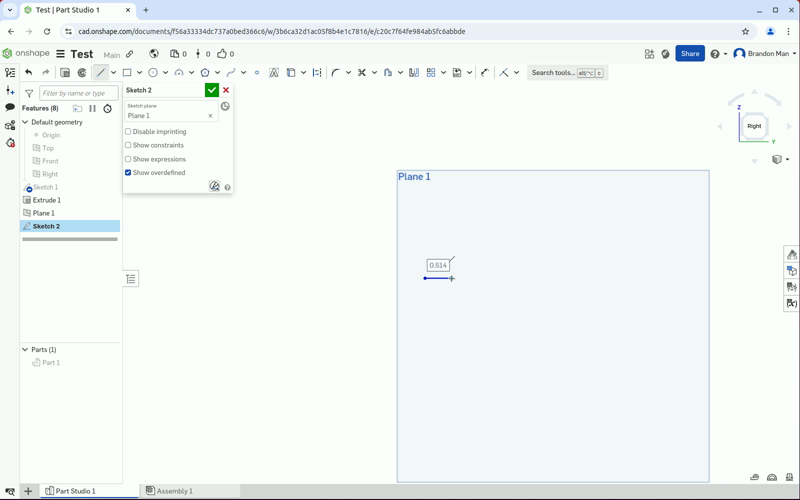
scroll(-6)
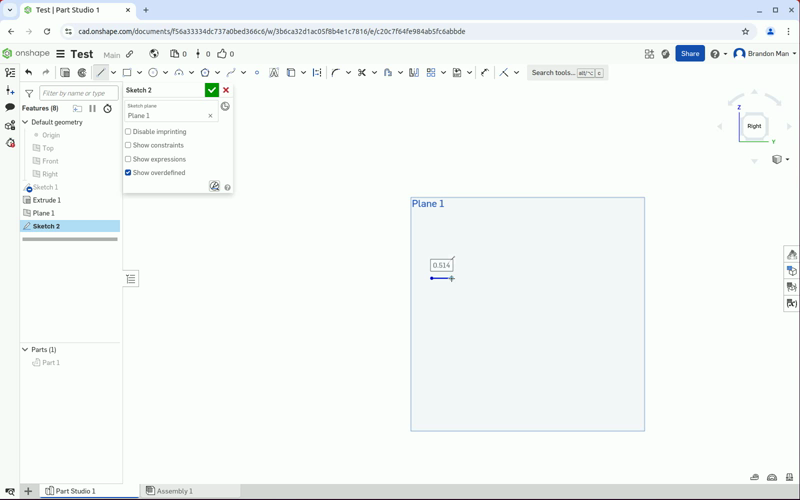
scroll(-6)
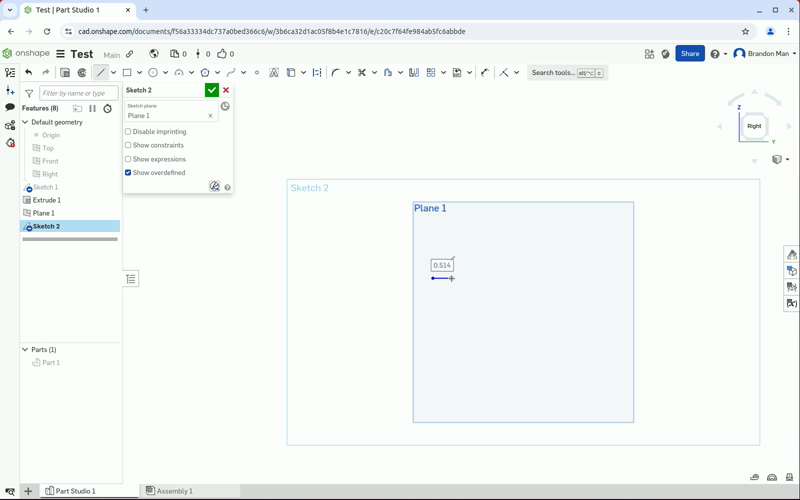
scroll(-6)
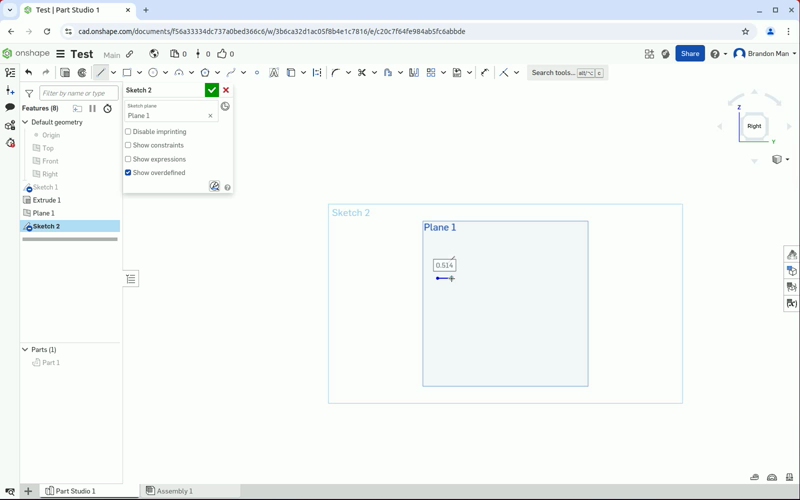
scroll(-6)
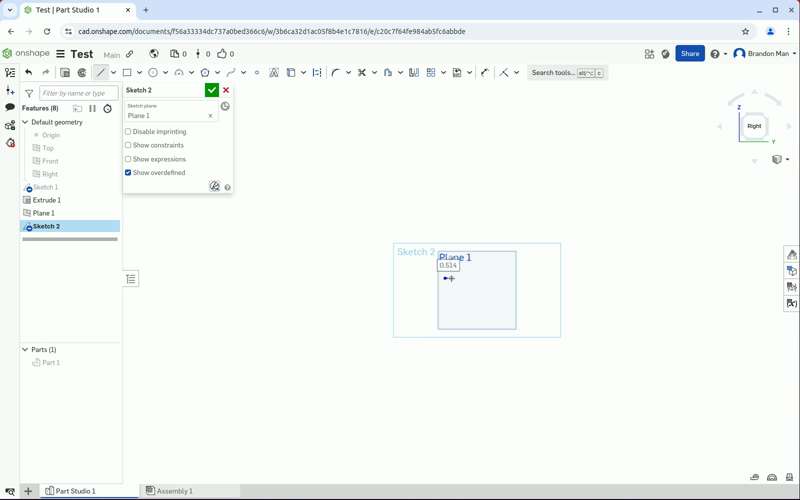
scroll(-6)
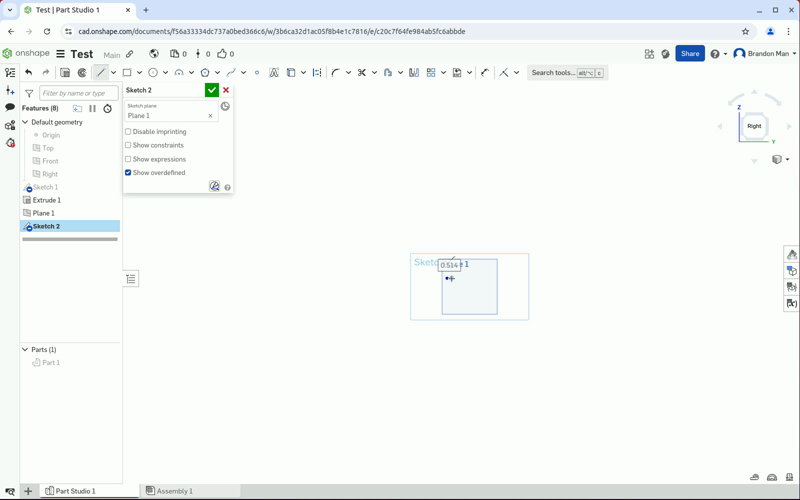
scroll(-6)
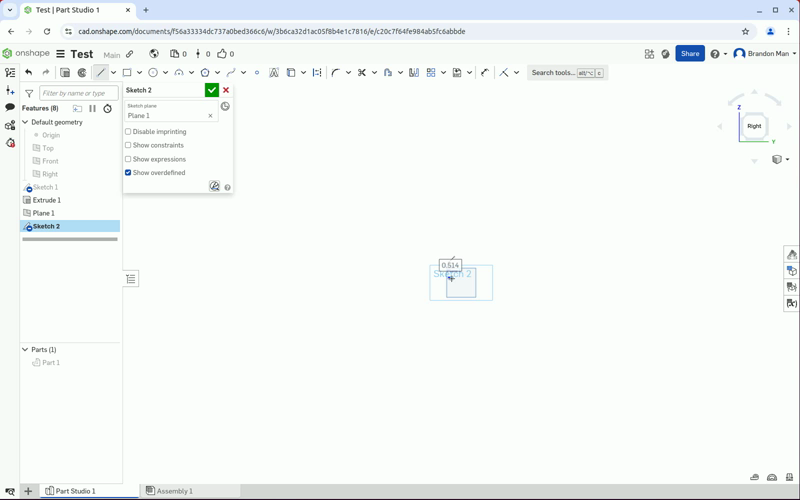
key_up(shift)
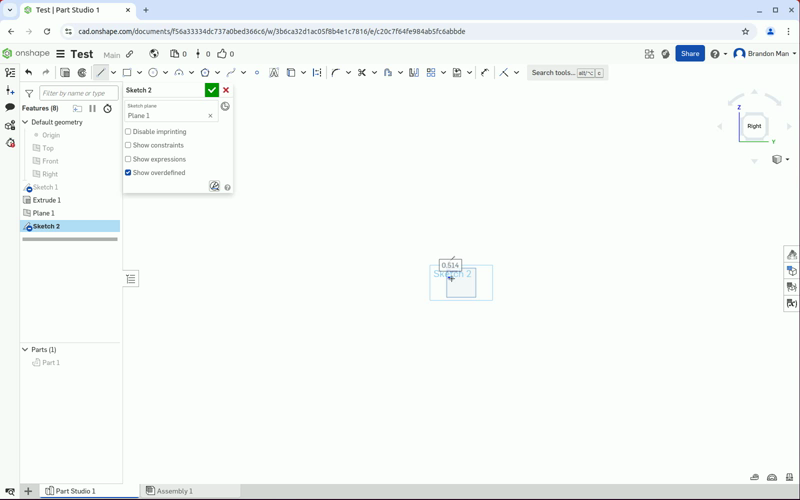
key_down(shift)
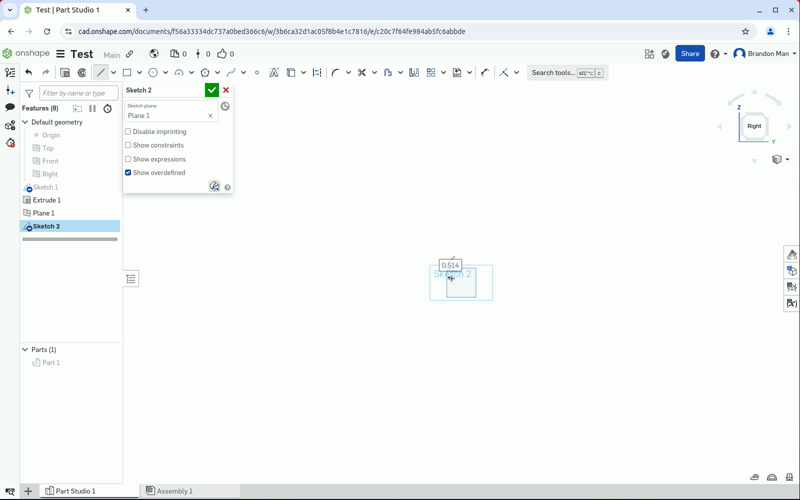
mouse_move(481, 278)
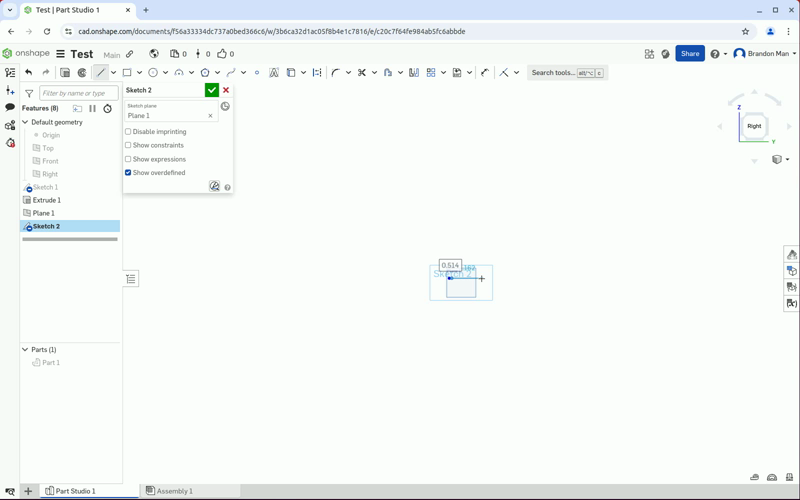
mouse_move(451, 276)
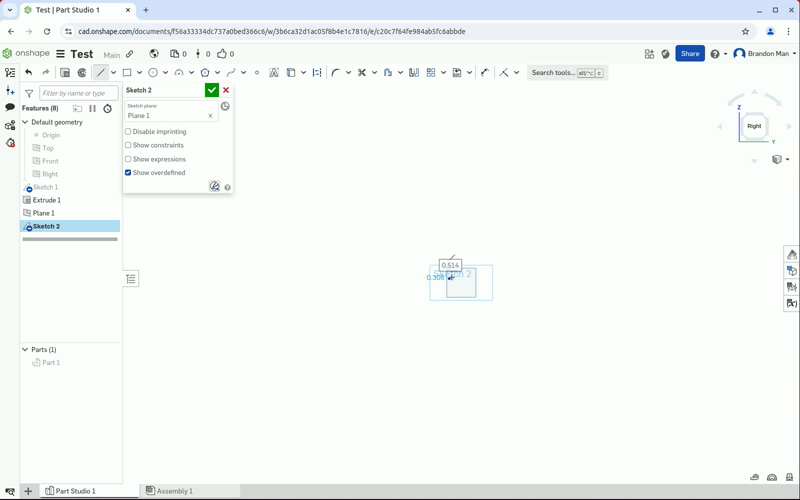
scroll(6)
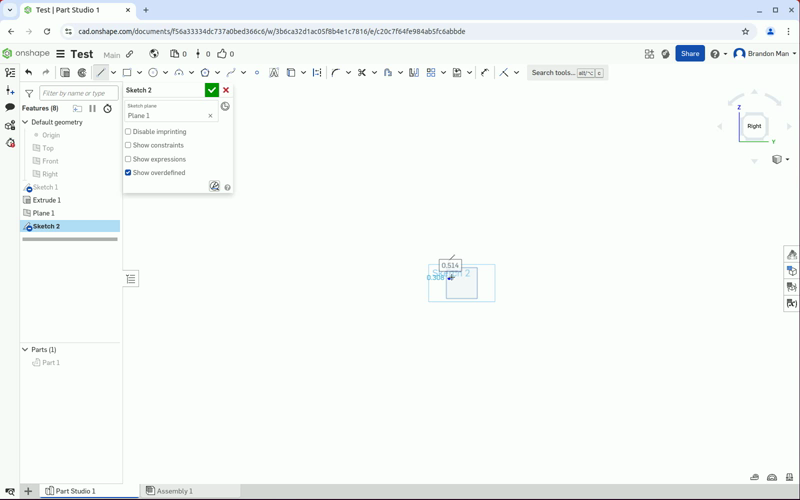
scroll(6)
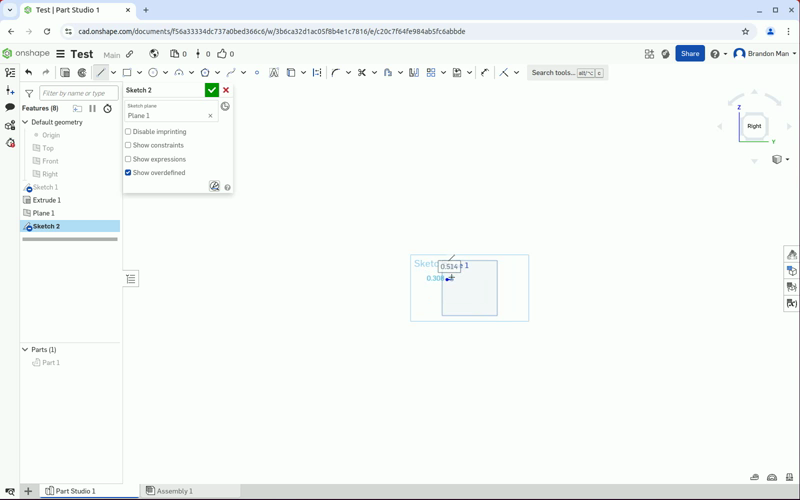
scroll(6)
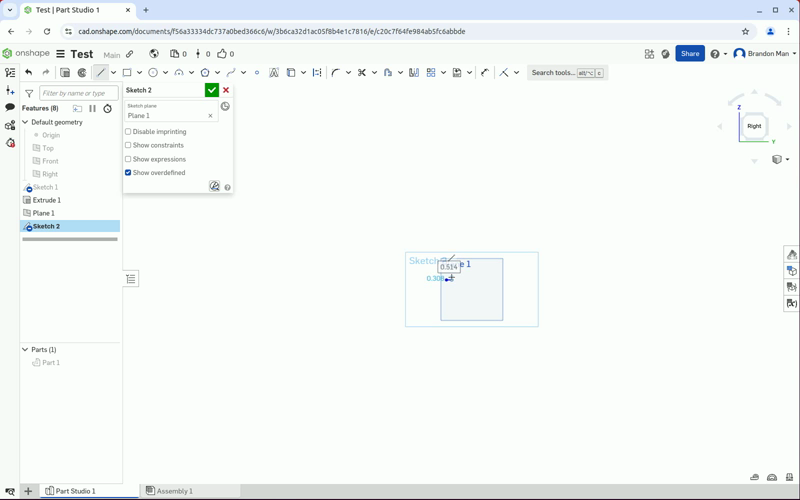
scroll(6)
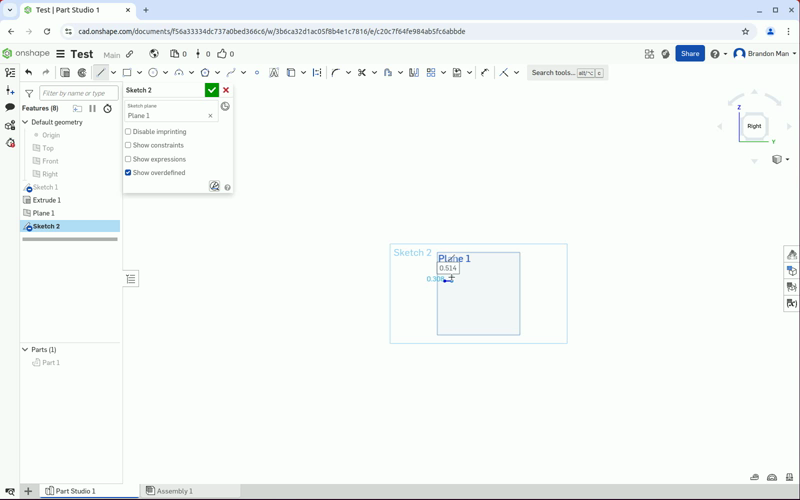
scroll(6)
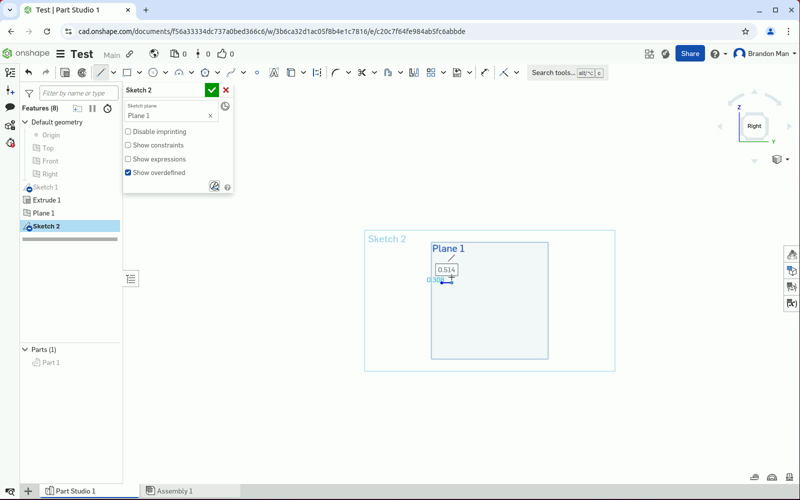
scroll(6)
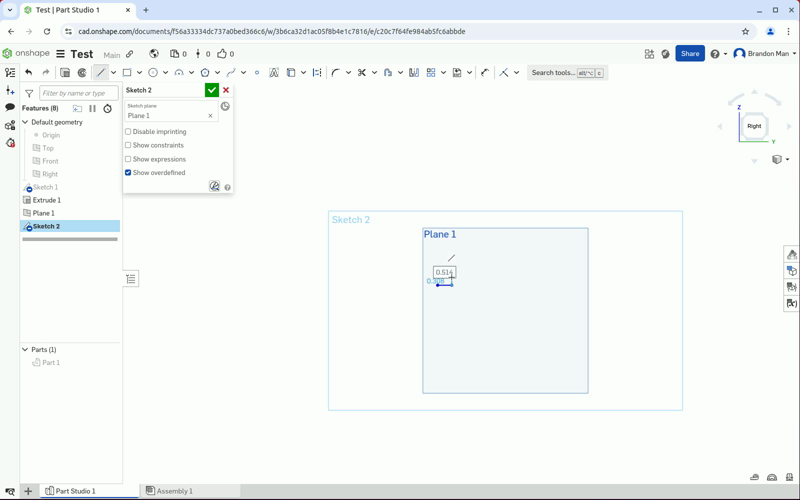
scroll(6)
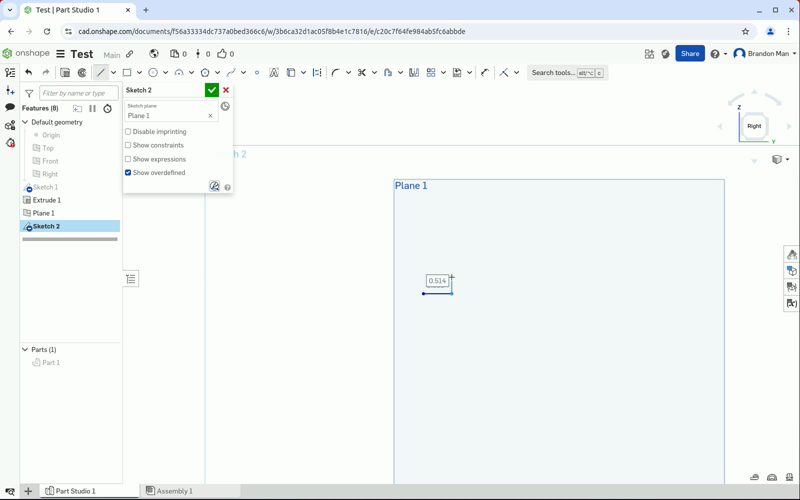
click(451, 276)
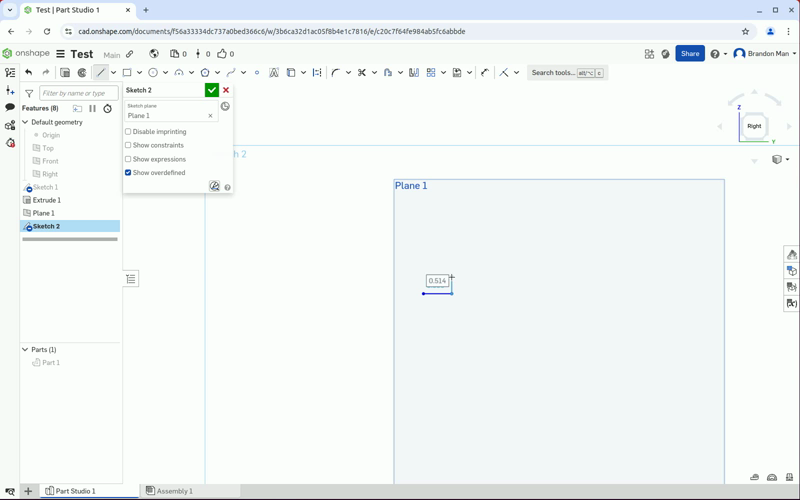
scroll(-6)
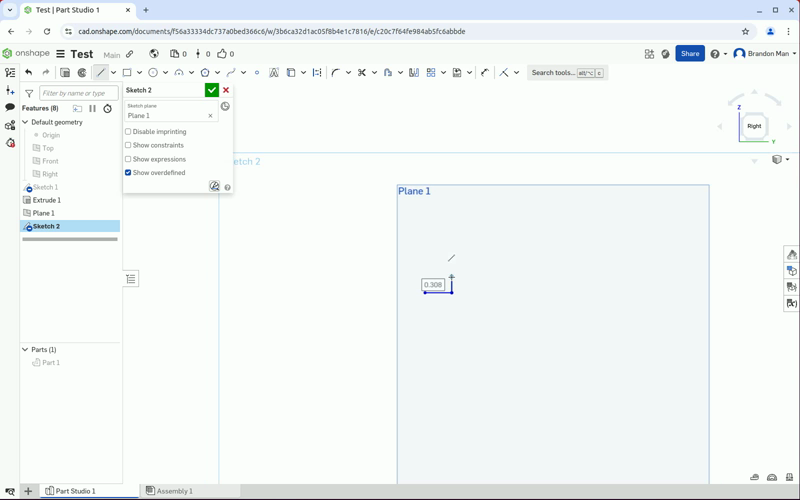
scroll(-6)
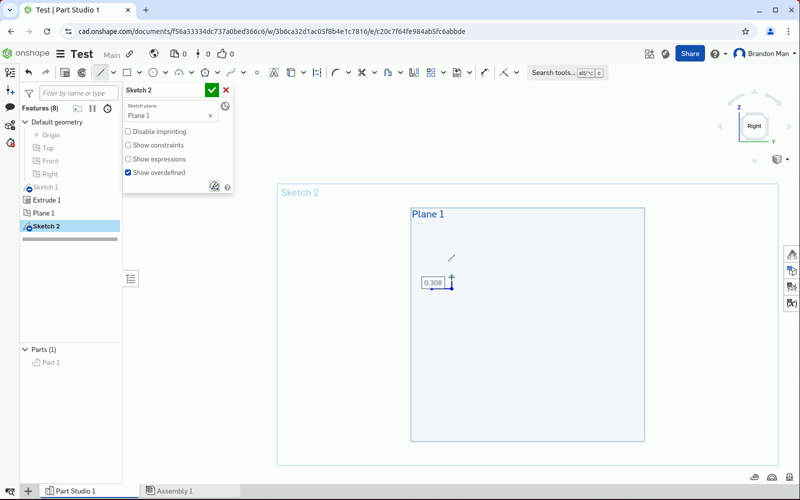
scroll(-6)
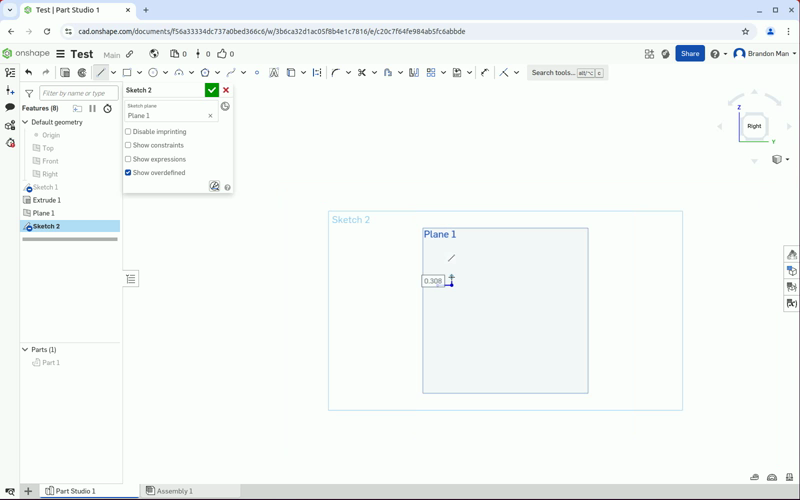
scroll(-6)
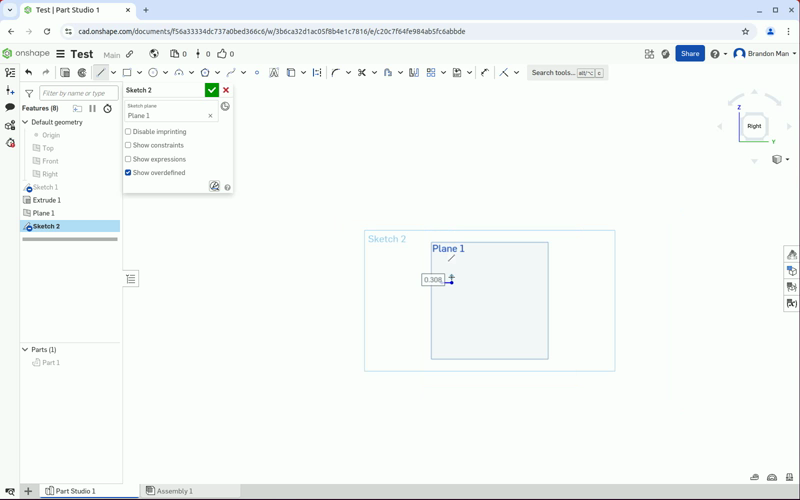
scroll(-6)
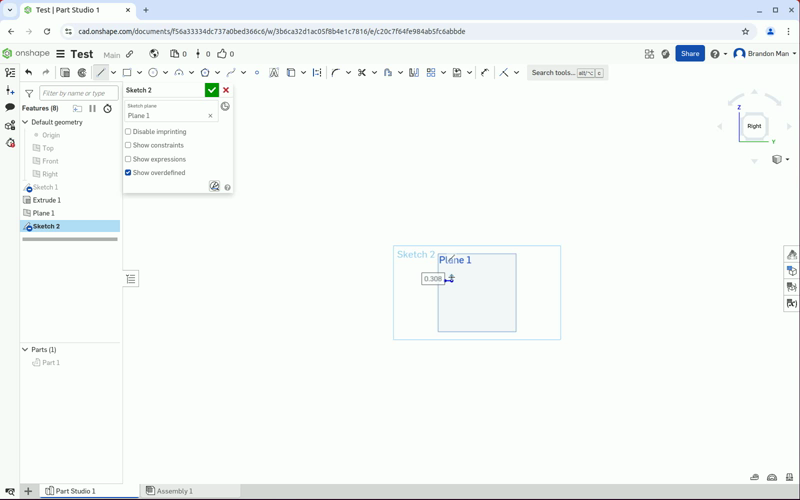
scroll(-6)
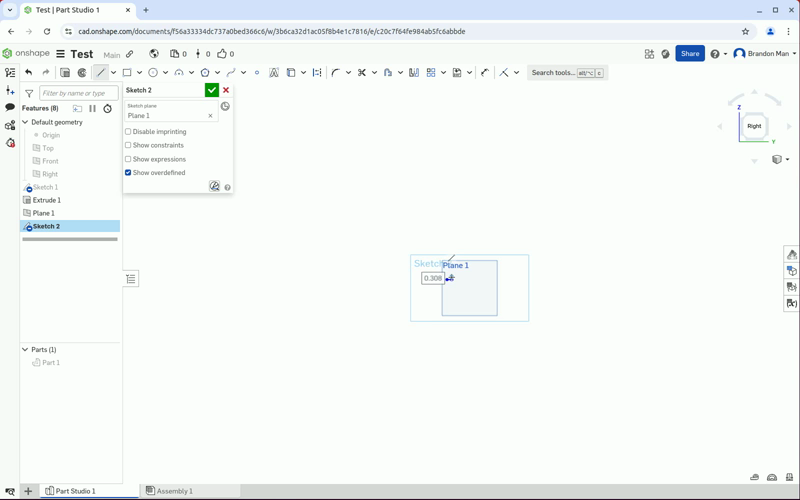
scroll(-6)
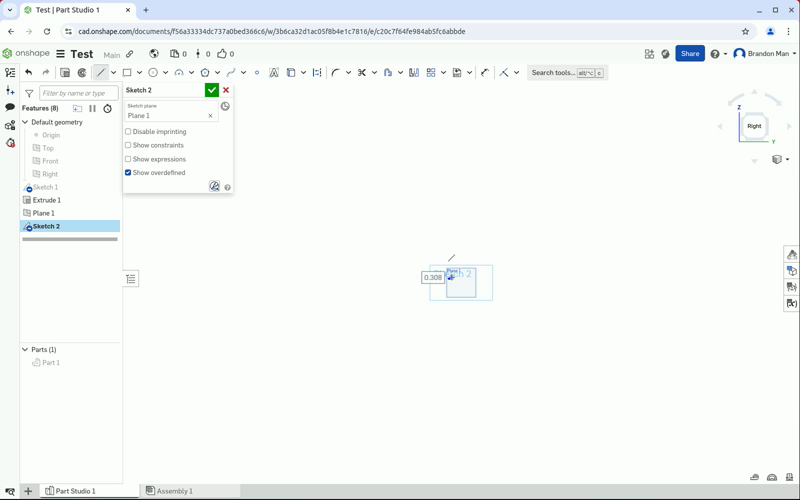
key_up(shift)
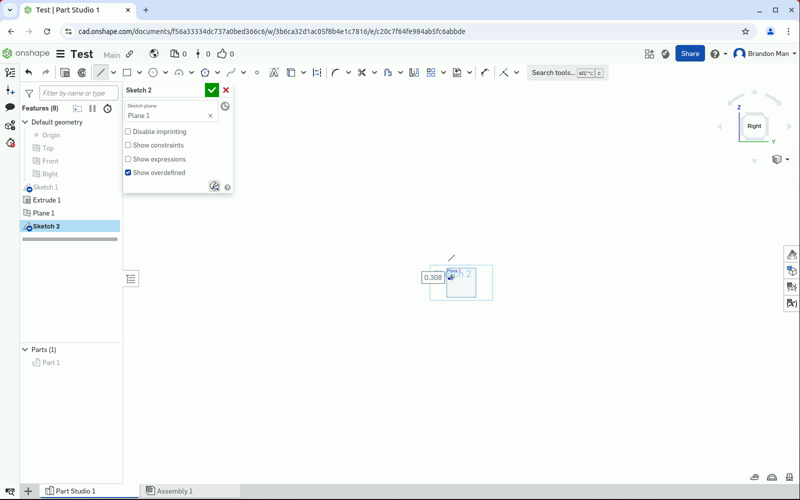
key_down(shift)
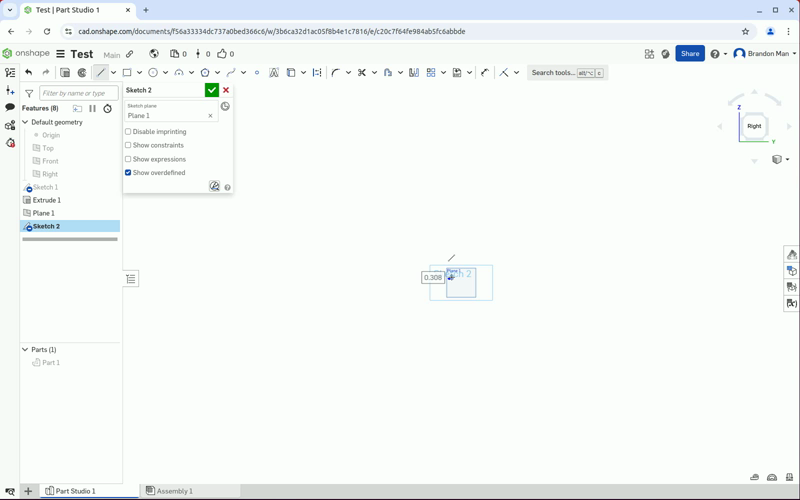
mouse_move(481, 276)
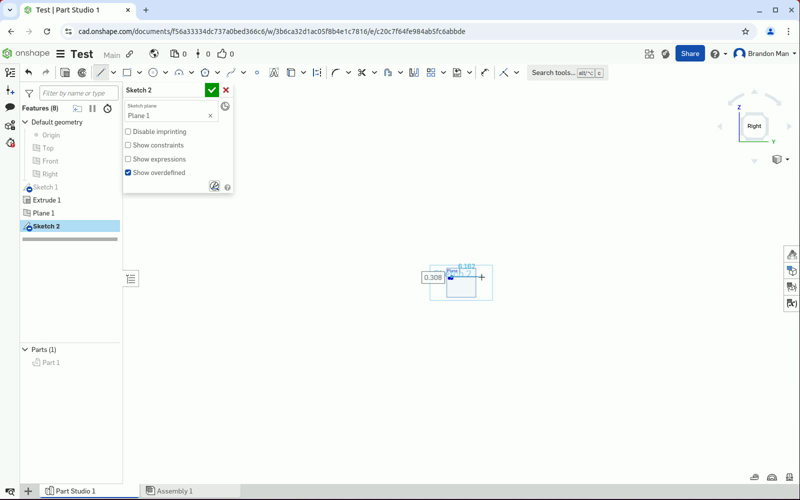
mouse_move(449, 276)
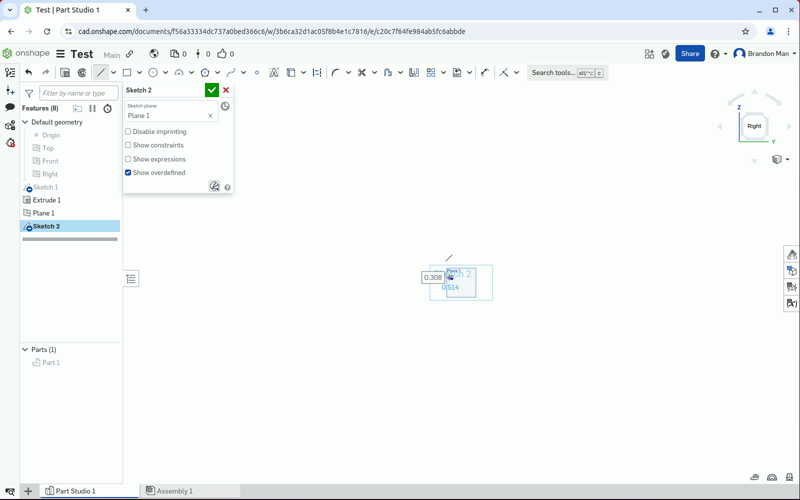
scroll(6)
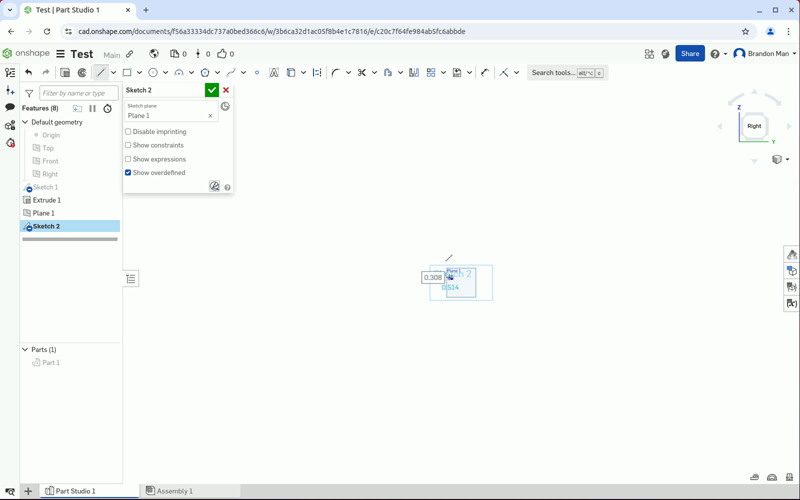
scroll(6)
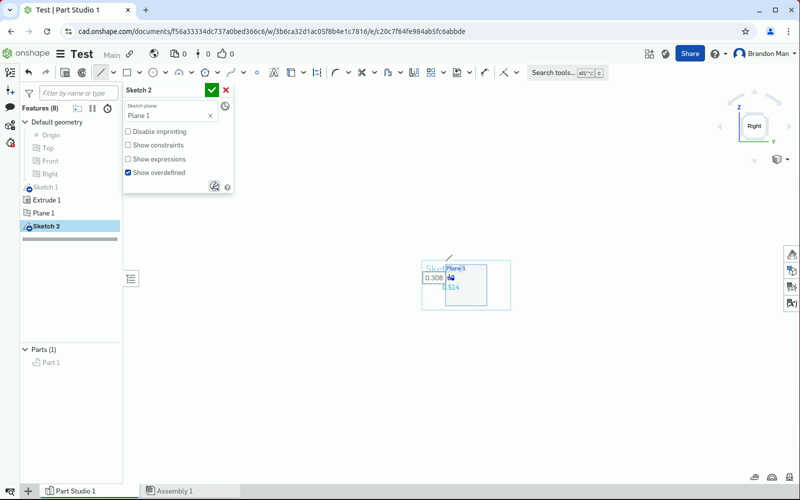
scroll(6)
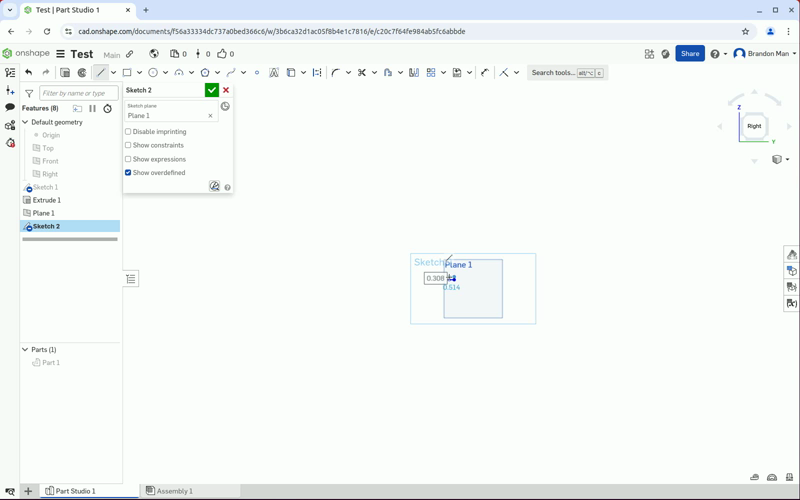
scroll(6)
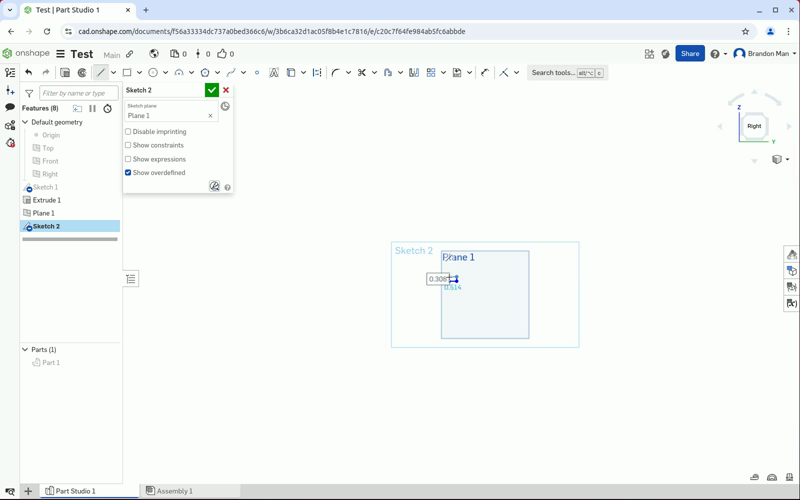
scroll(6)
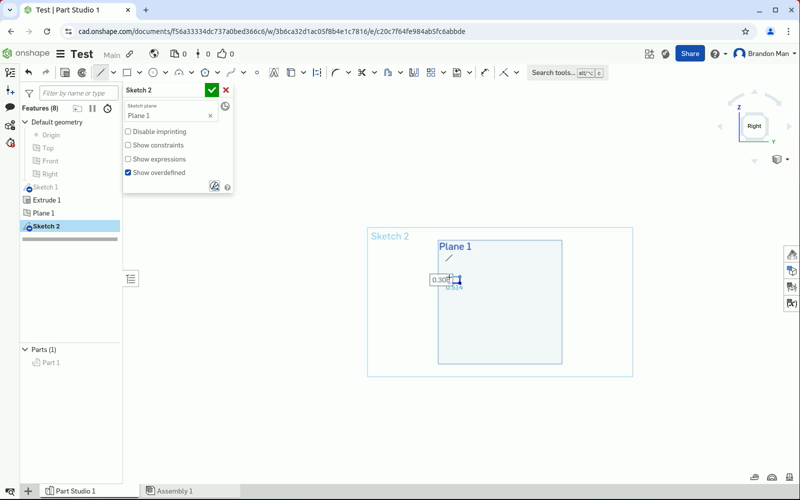
scroll(6)
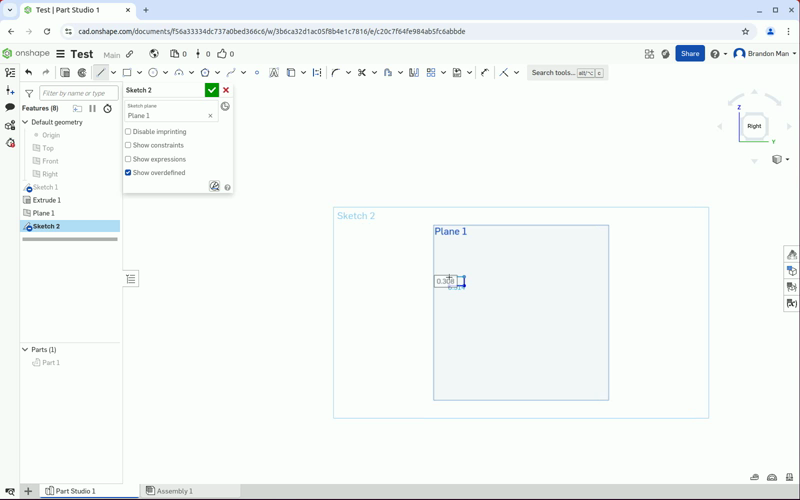
scroll(6)
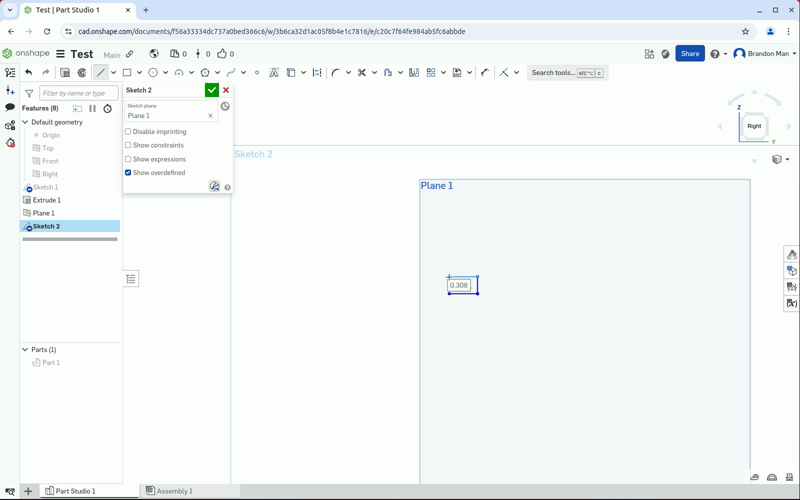
click(449, 276)
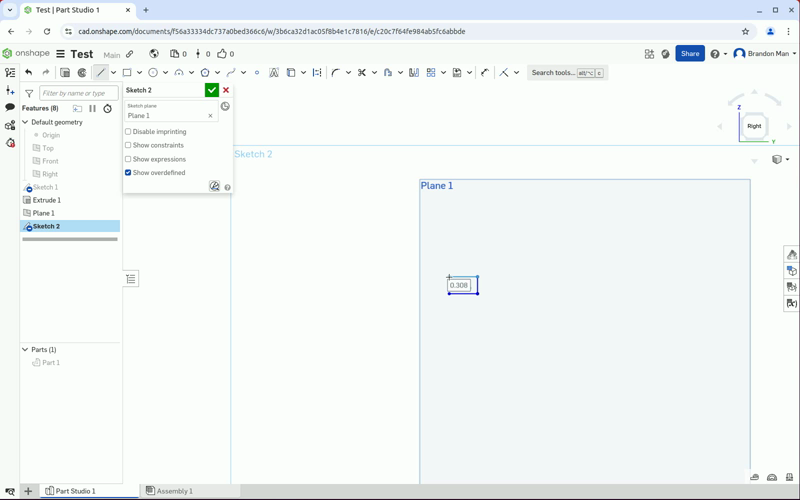
scroll(-6)
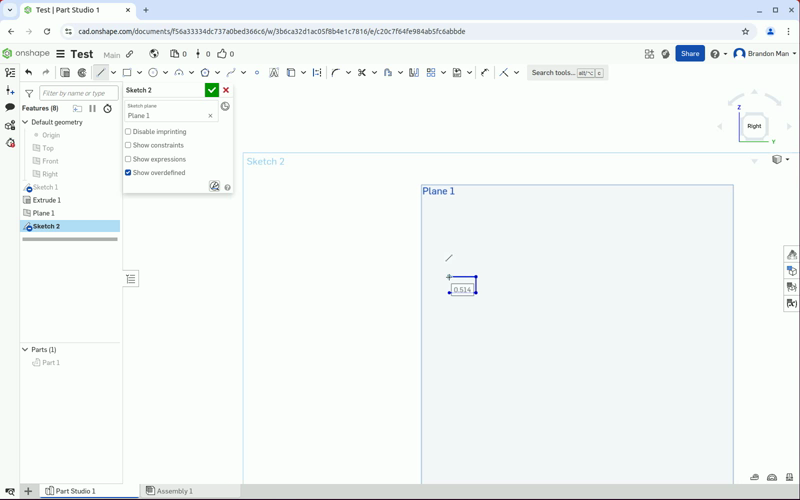
scroll(-6)
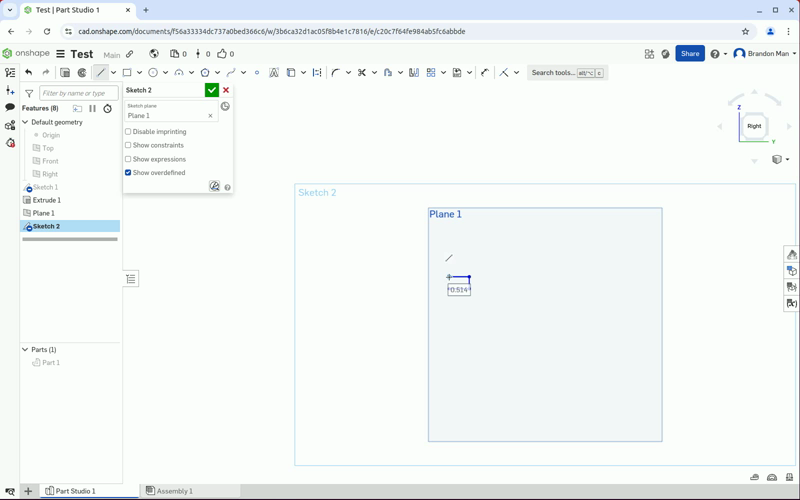
scroll(-6)
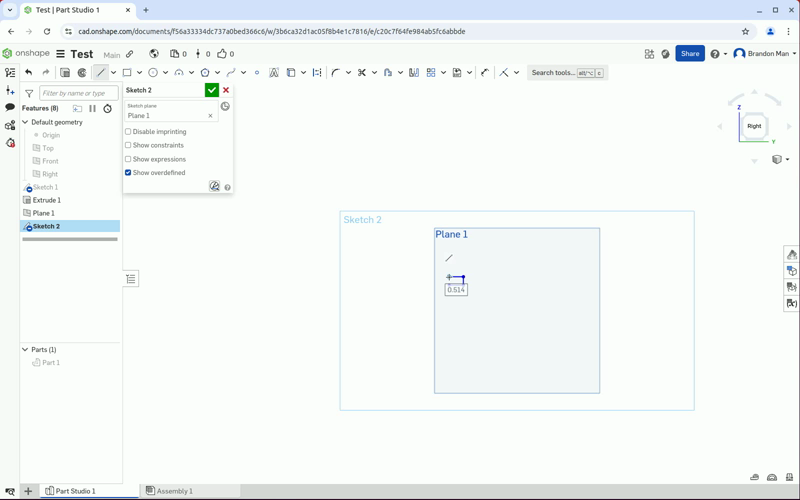
scroll(-6)
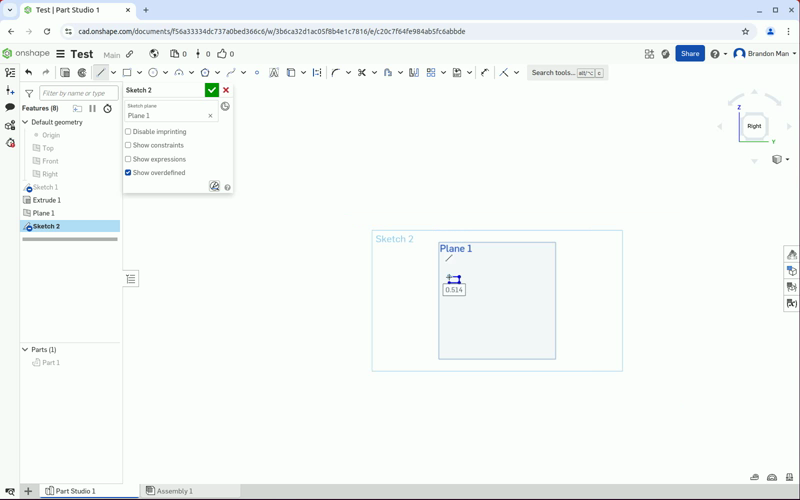
scroll(-6)
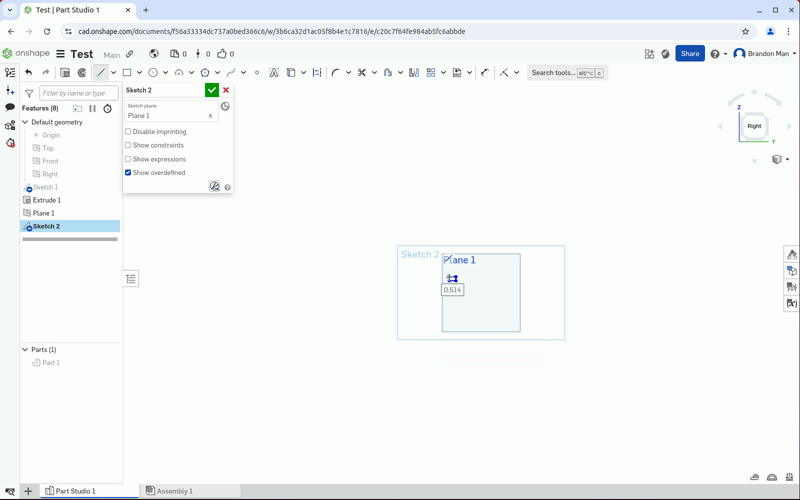
scroll(-6)
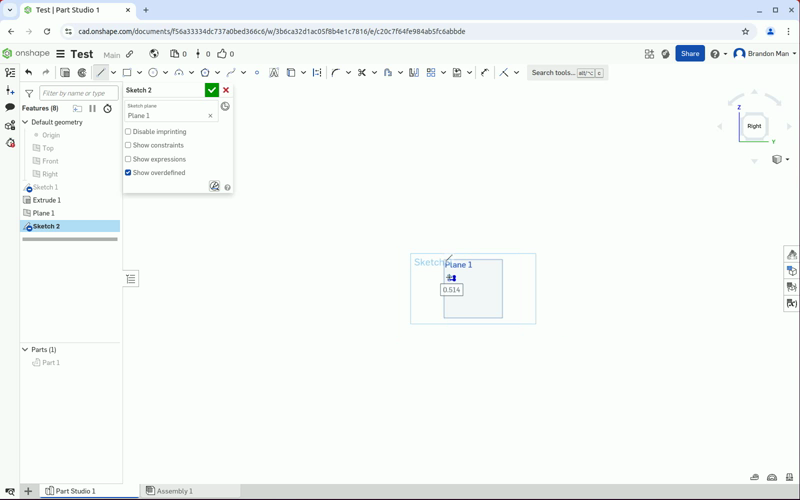
scroll(-6)
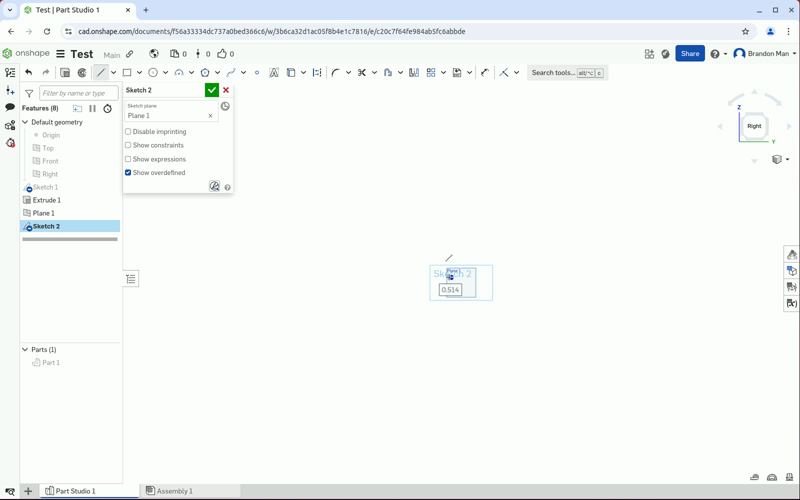
key_up(shift)
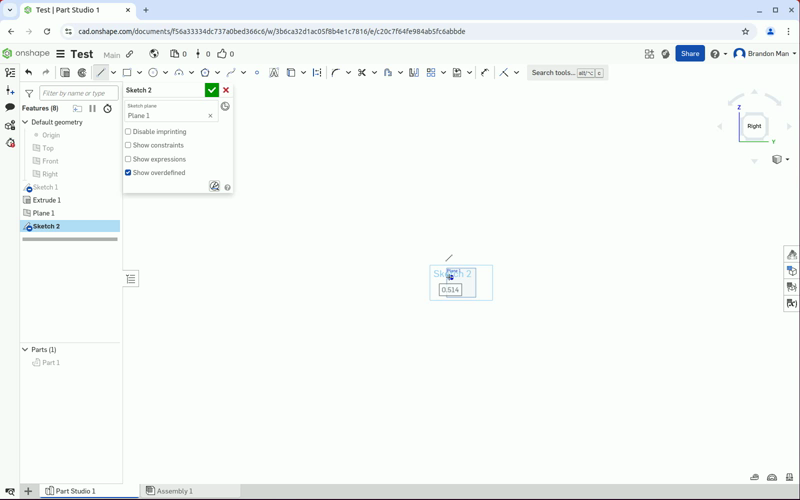
mouse_move(479, 276)
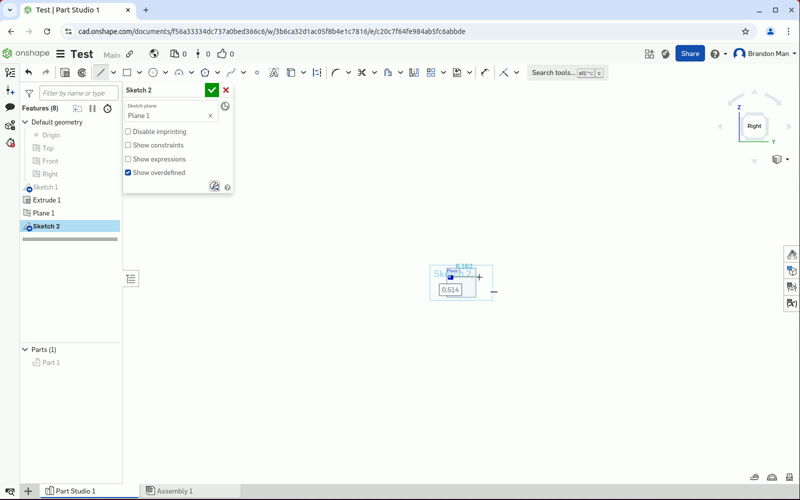
key_down(shift)
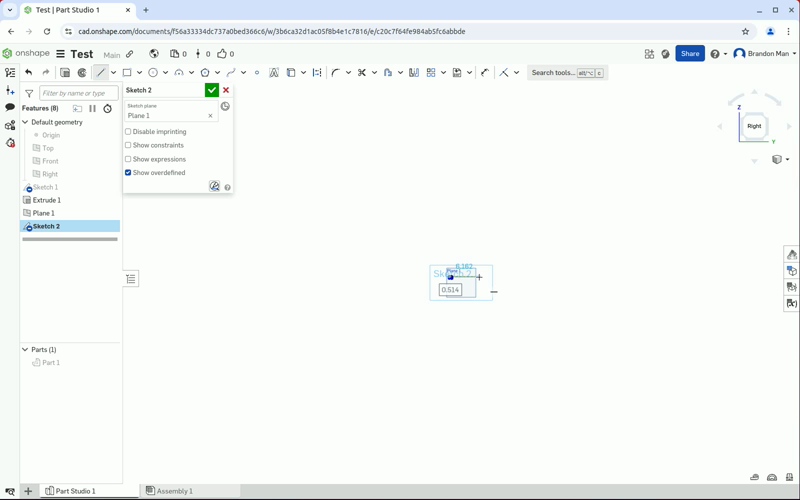
mouse_move(449, 278)
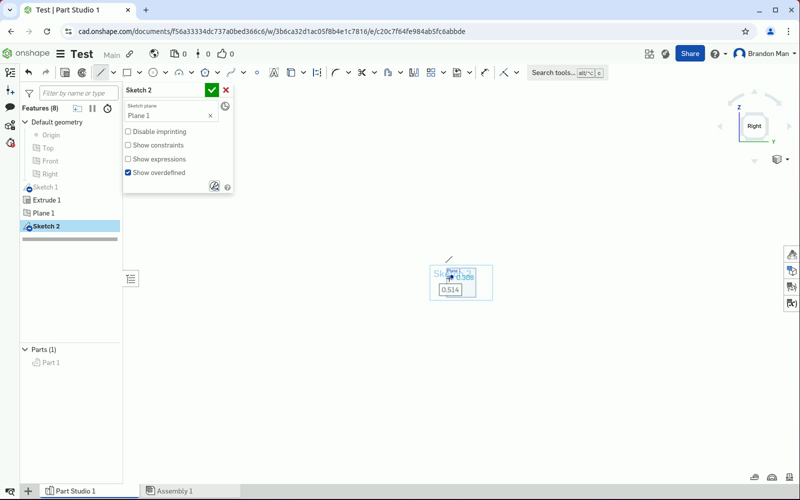
scroll(6)
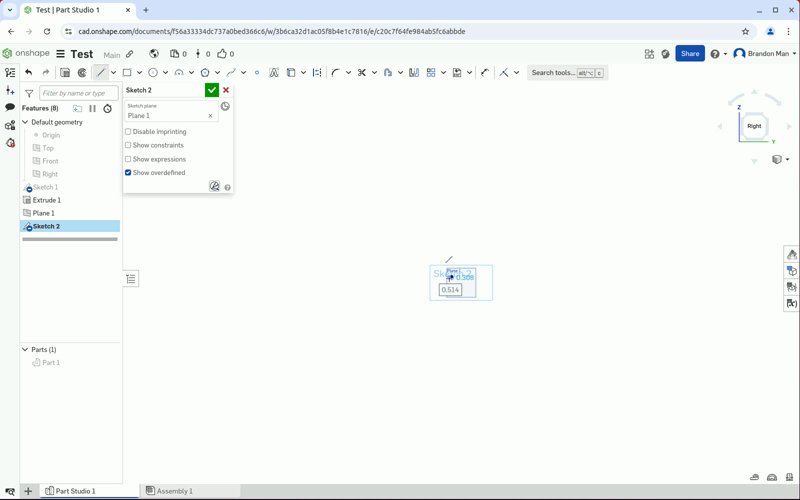
scroll(6)
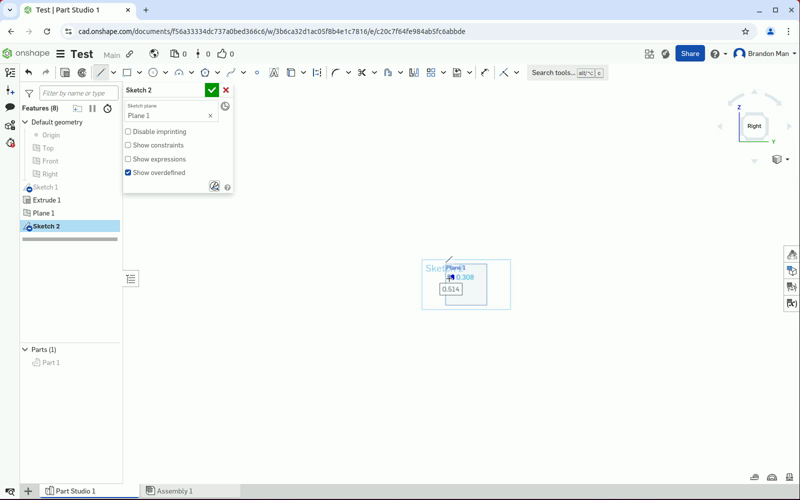
scroll(6)
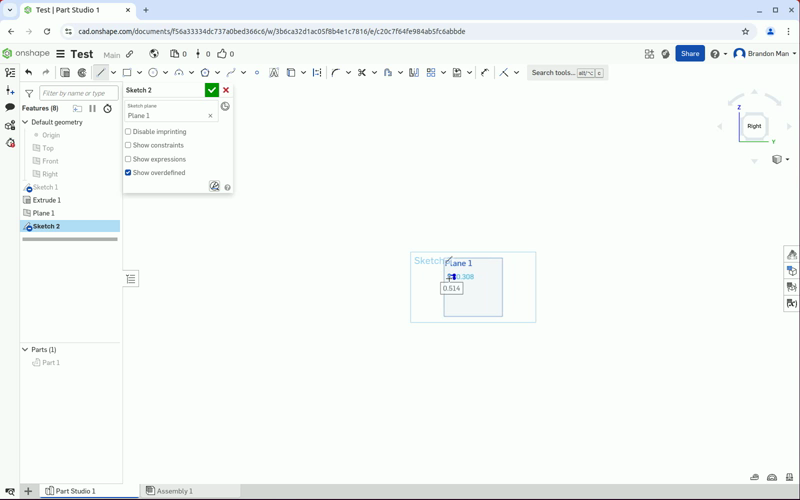
scroll(6)
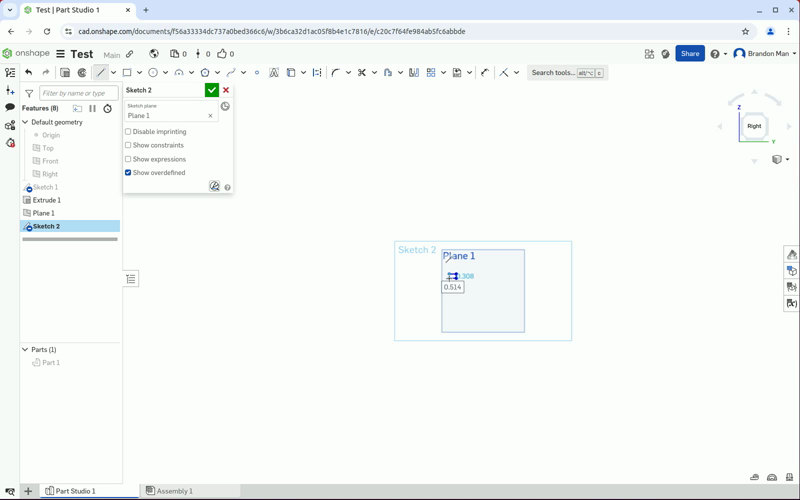
scroll(6)
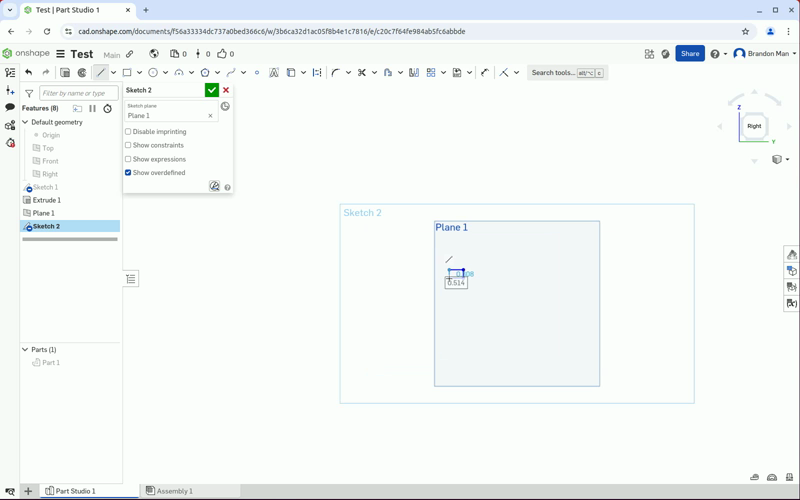
scroll(6)
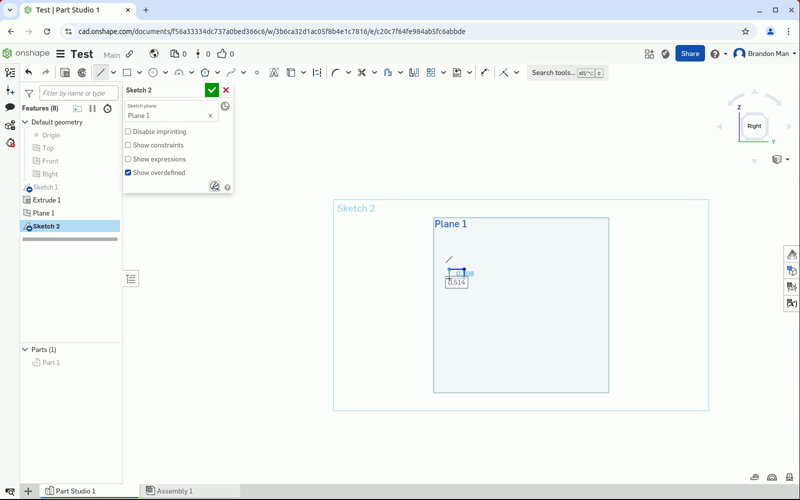
scroll(6)
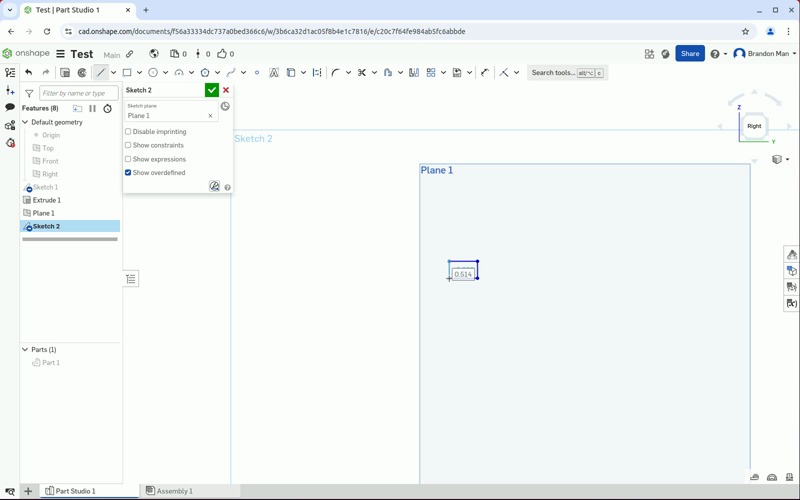
key_up(shift)
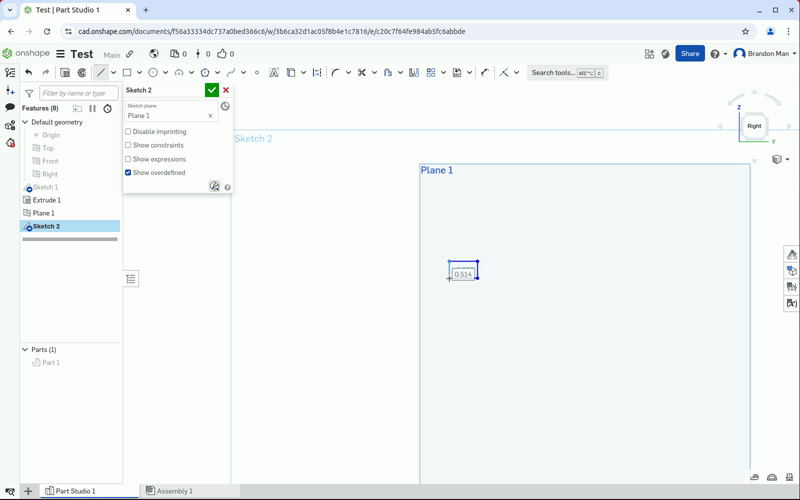
click(449, 278)
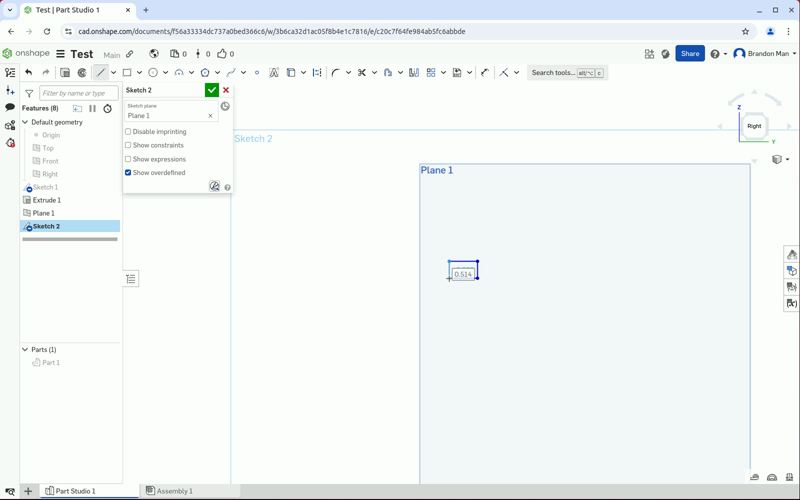
scroll(-6)
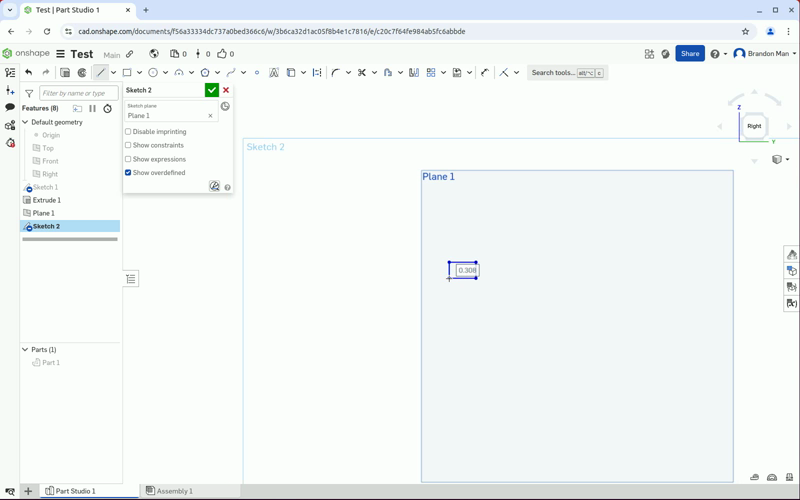
scroll(-6)
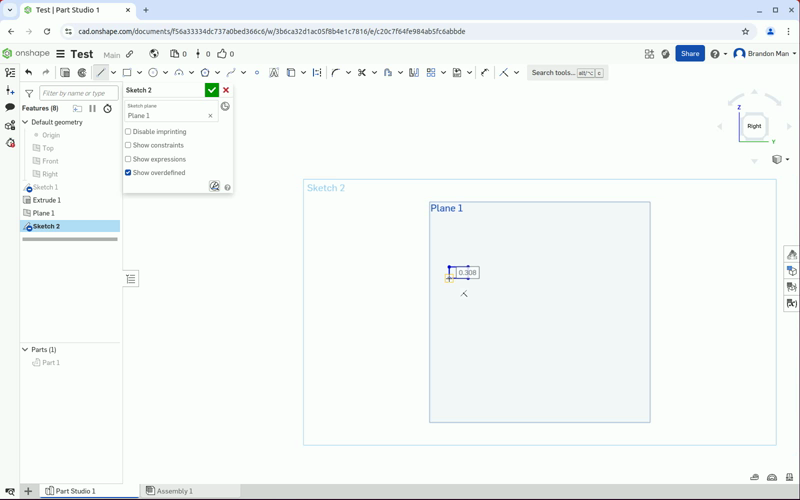
scroll(-6)
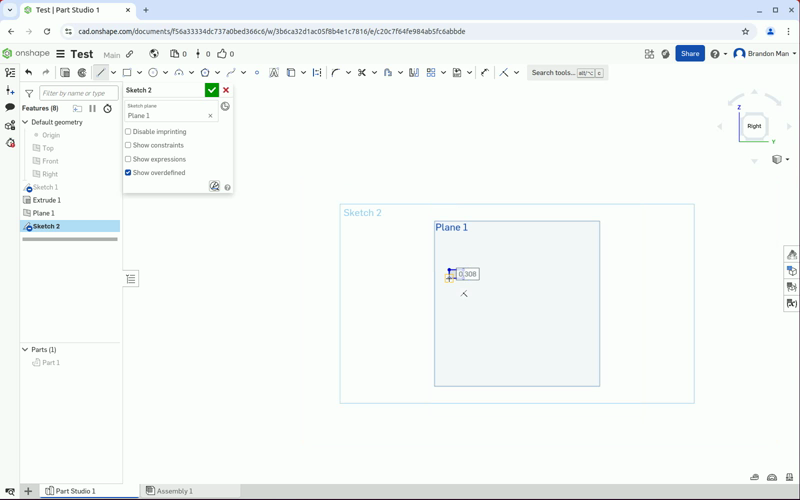
scroll(-6)
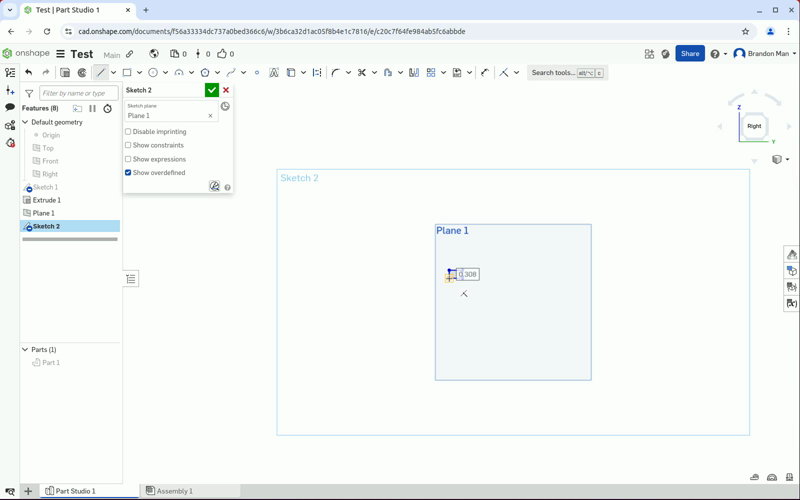
scroll(-6)
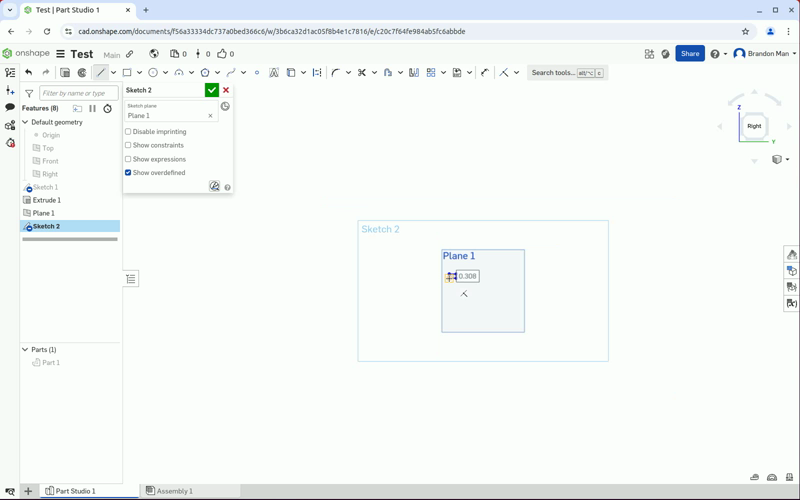
scroll(-6)
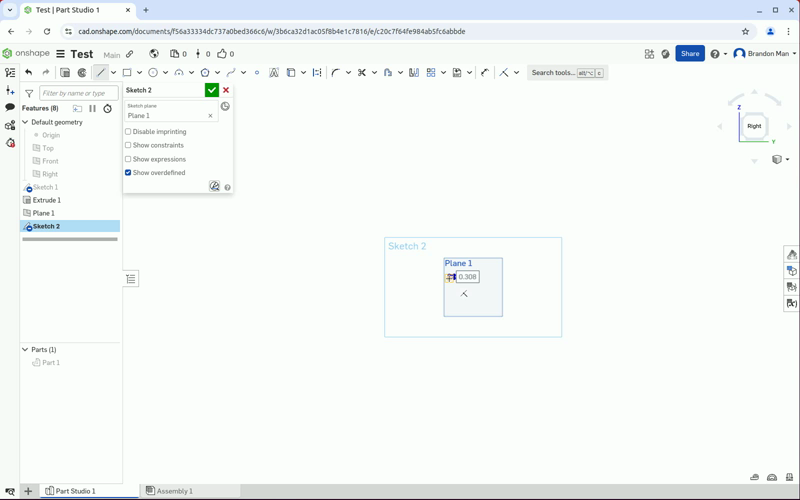
scroll(-6)
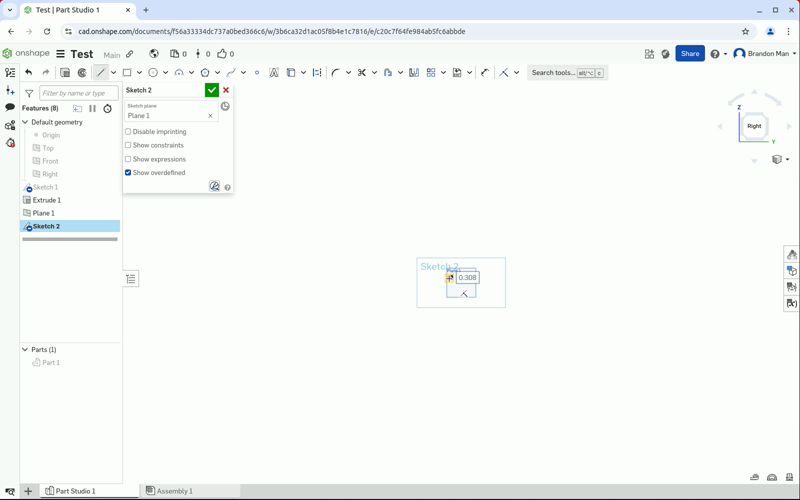
key(esc)
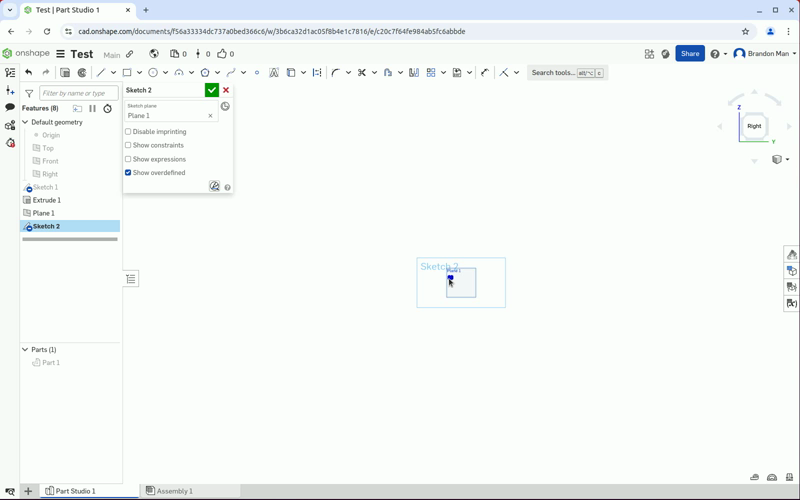
mouse_move(450, 277)
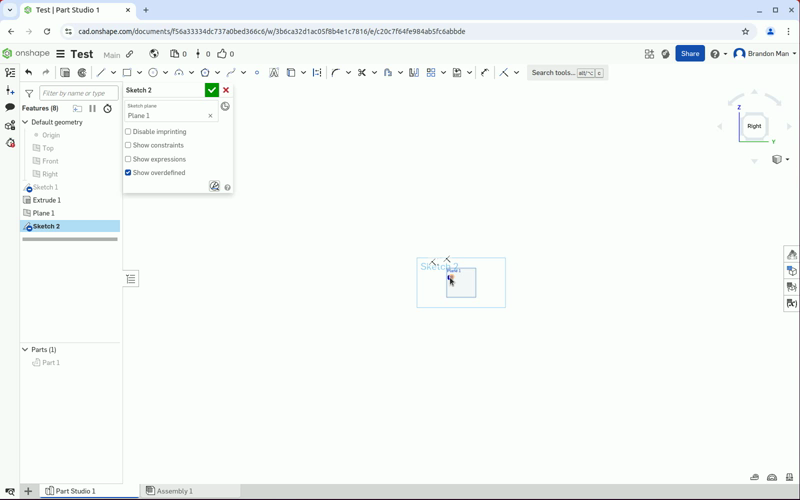
scroll(6)
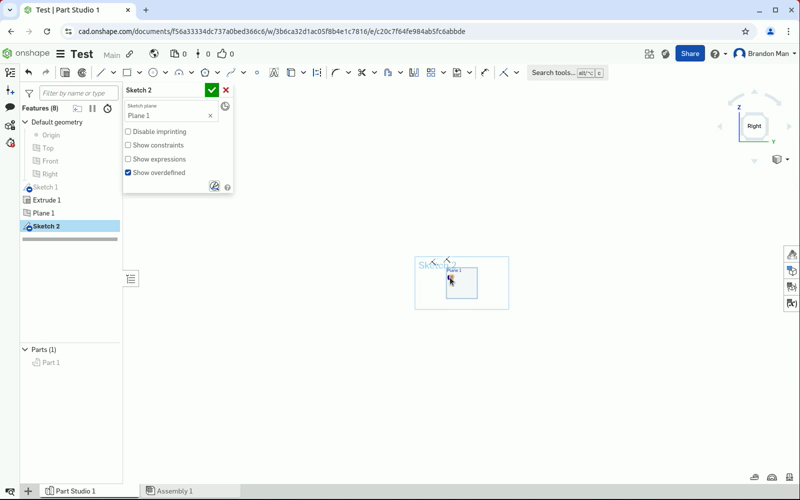
scroll(6)
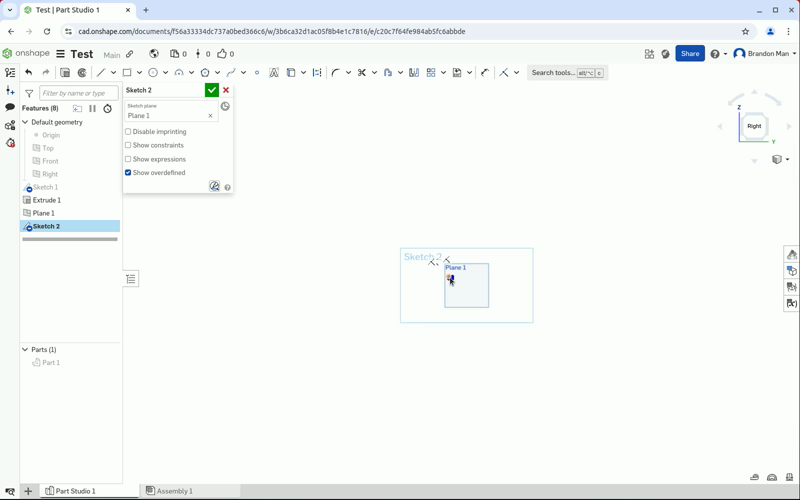
scroll(6)
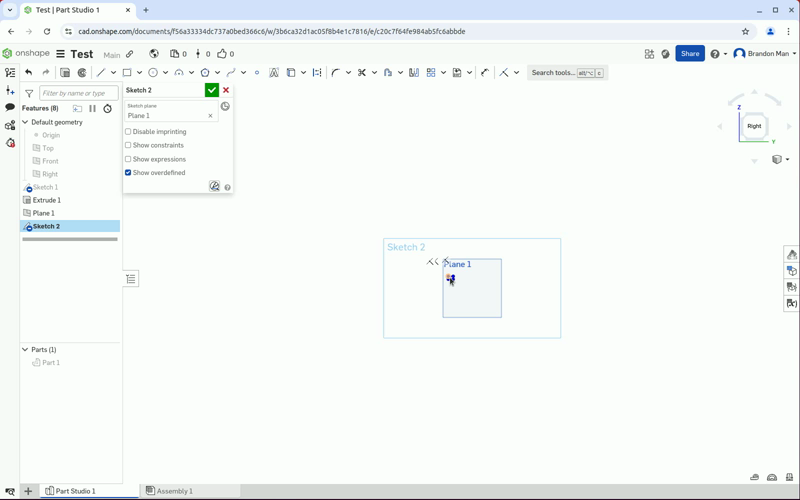
scroll(6)
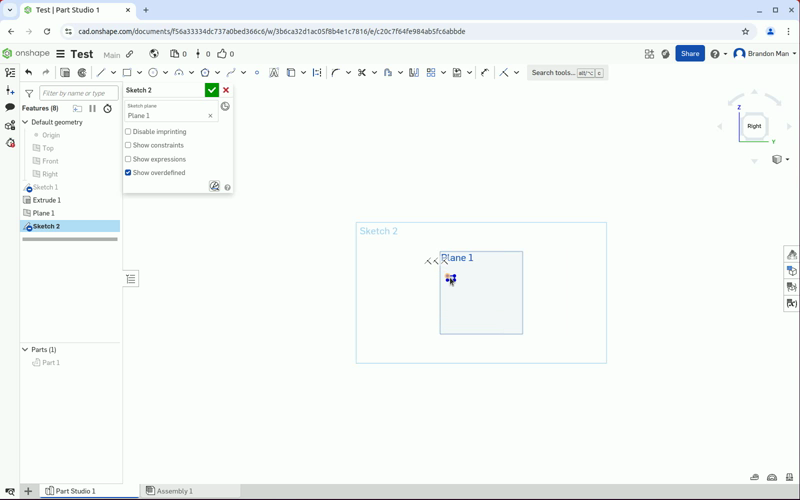
scroll(6)
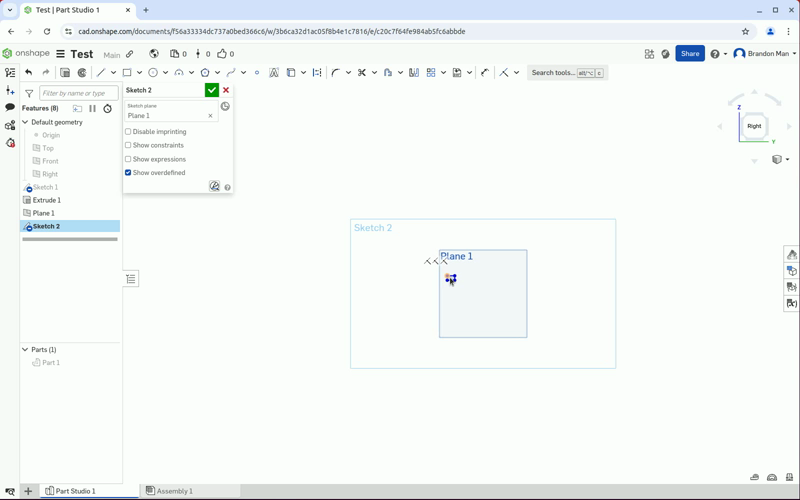
scroll(6)
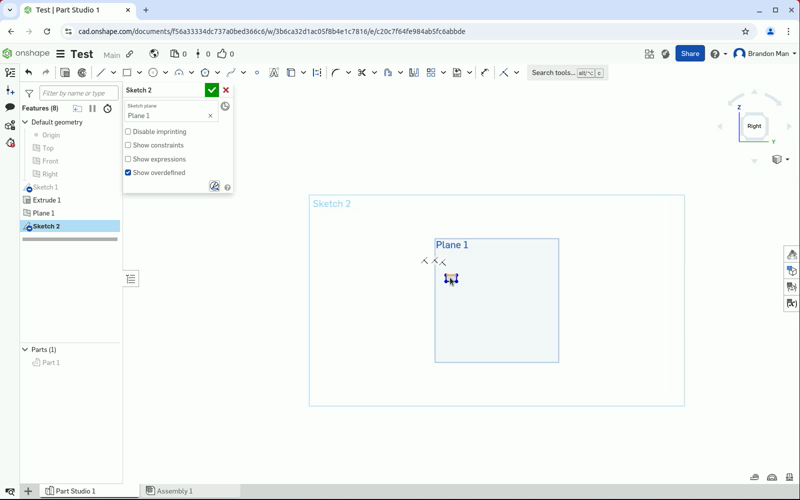
scroll(6)
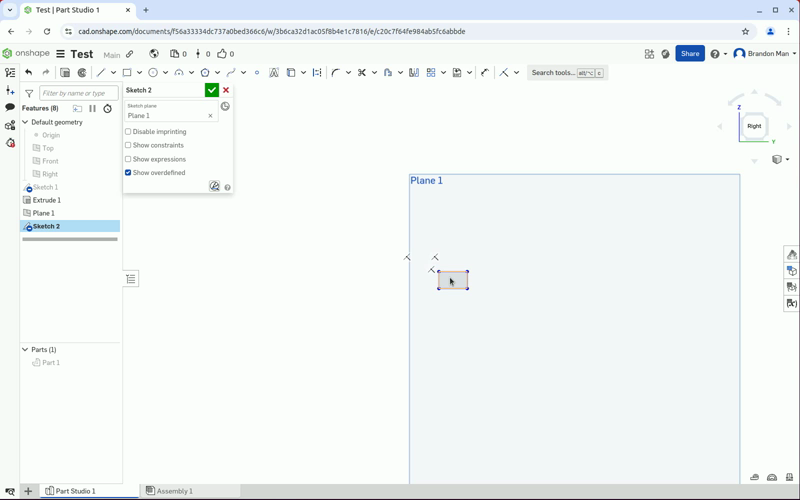
click(450, 277)
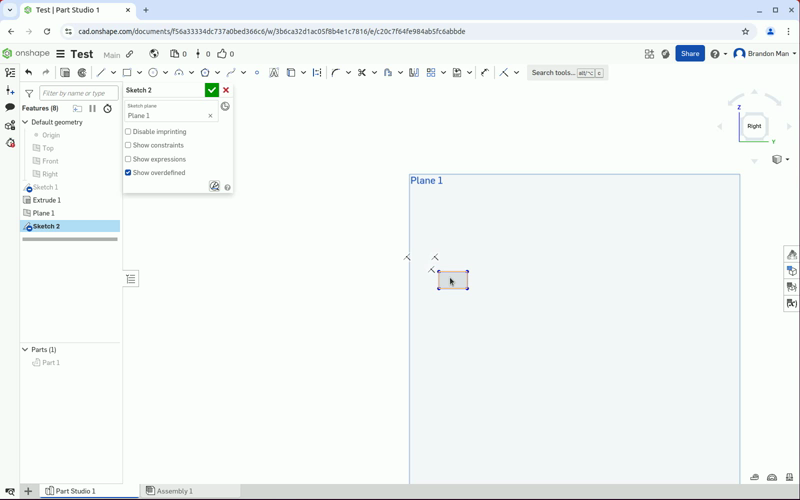
scroll(-6)
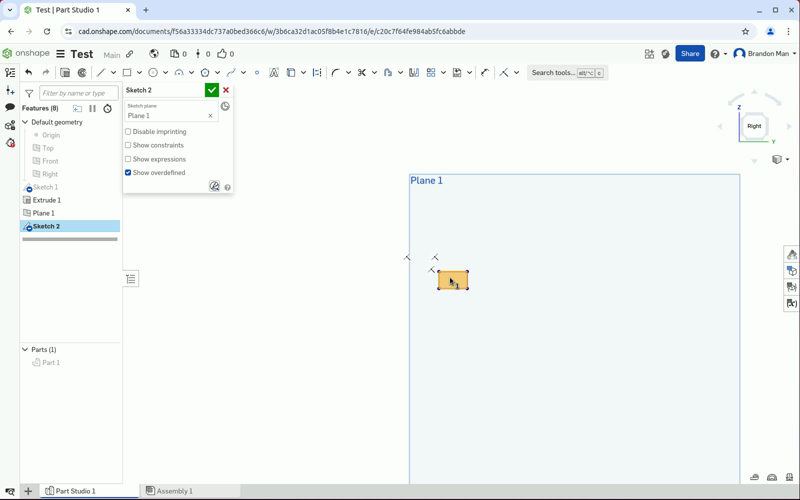
scroll(-6)
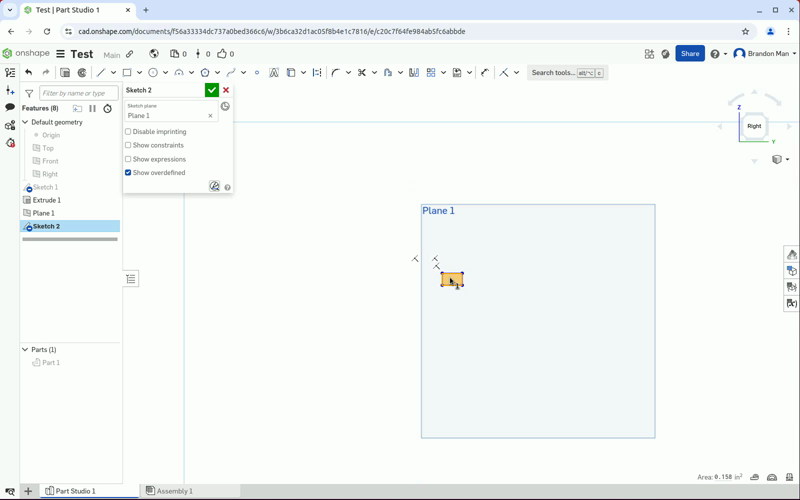
scroll(-6)
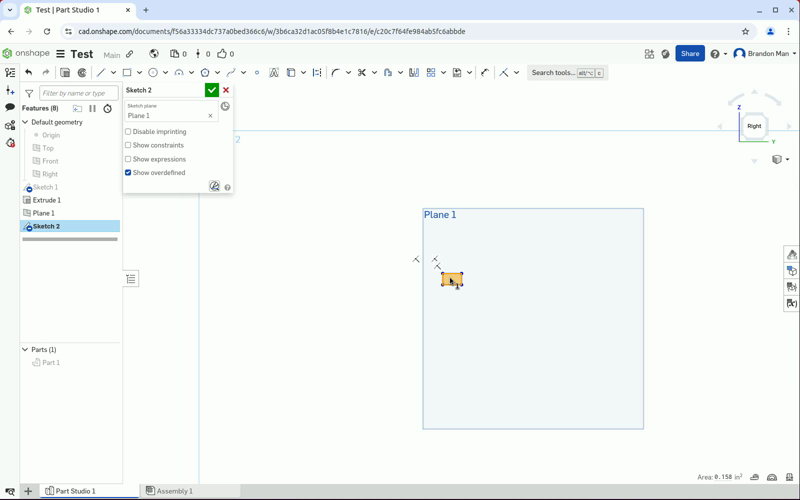
scroll(-6)
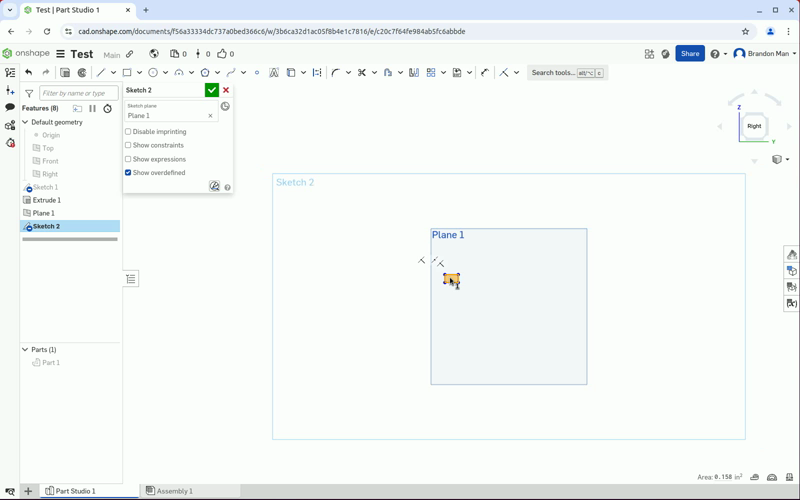
scroll(-6)
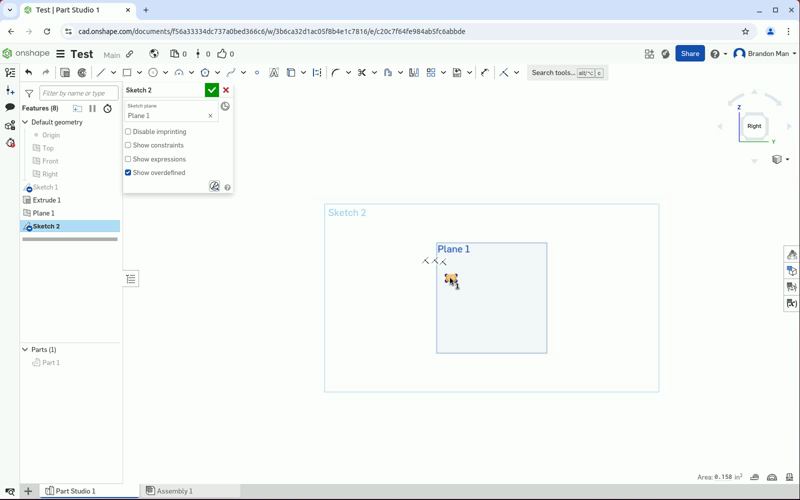
scroll(-6)
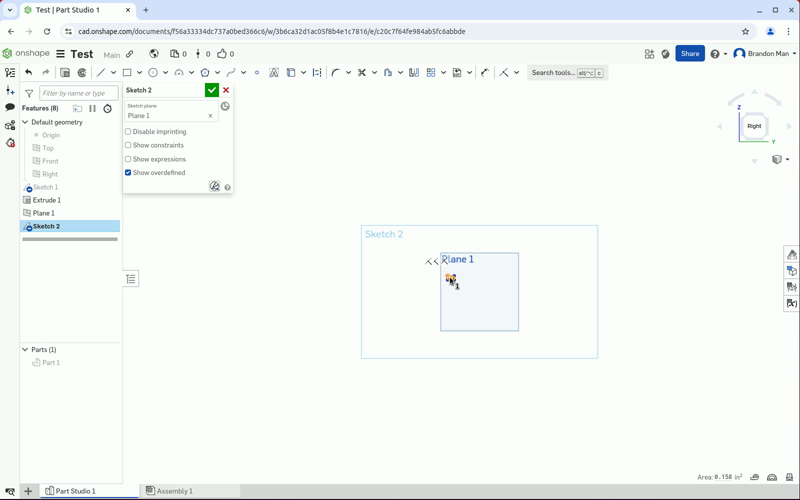
scroll(-6)
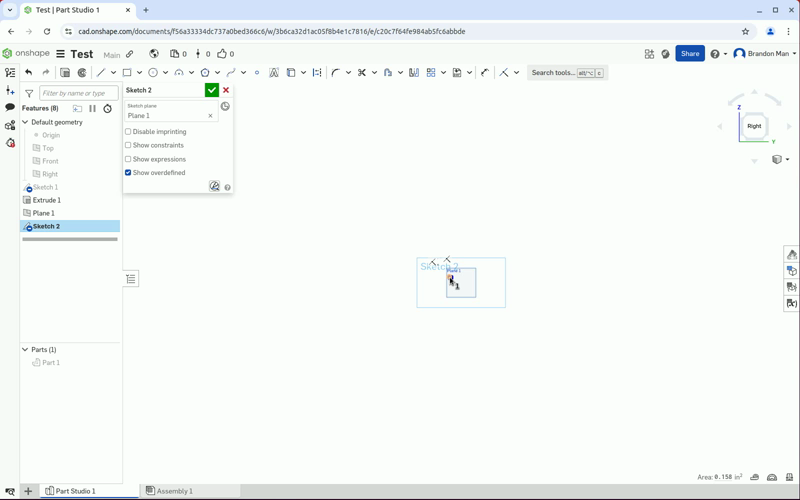
mouse_move(73, 352)
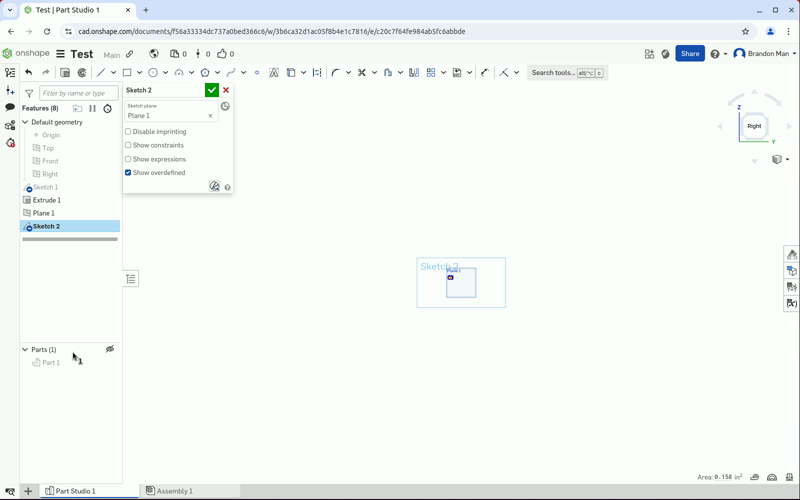
key(shift+y)
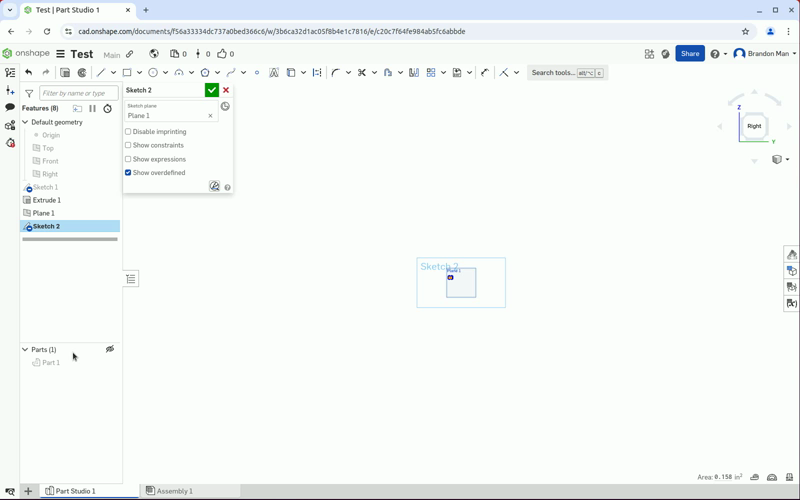
key(shift+e)
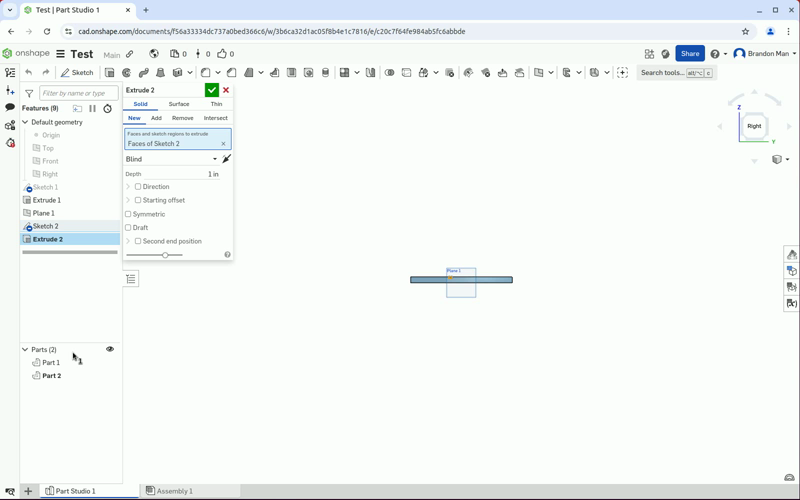
mouse_move(143, 106)
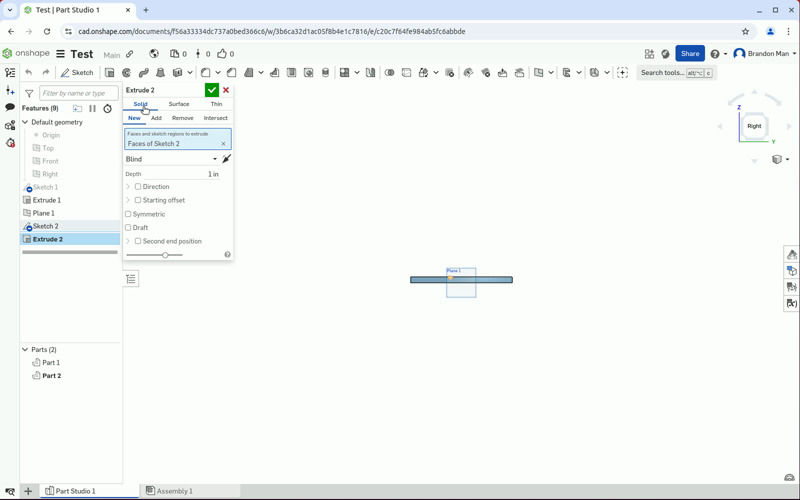
click(143, 106)
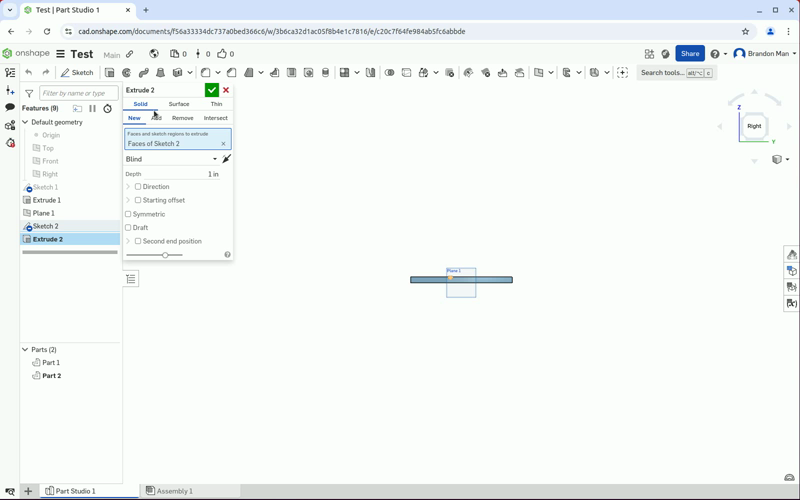
mouse_move(186, 120)
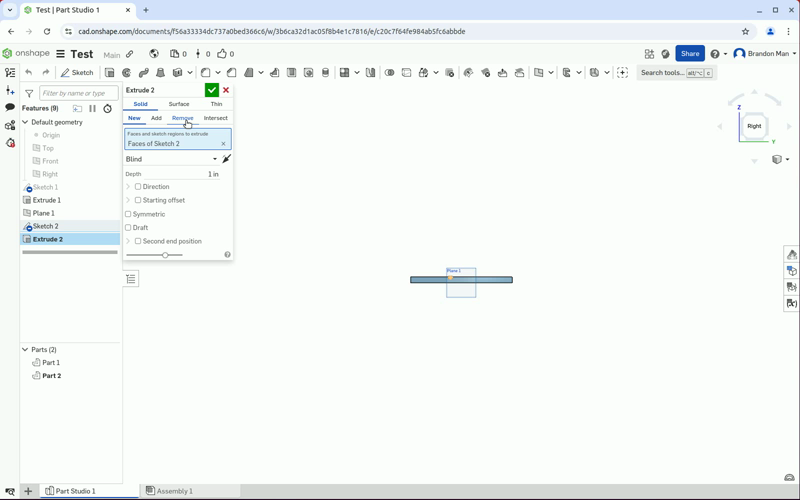
click(186, 120)
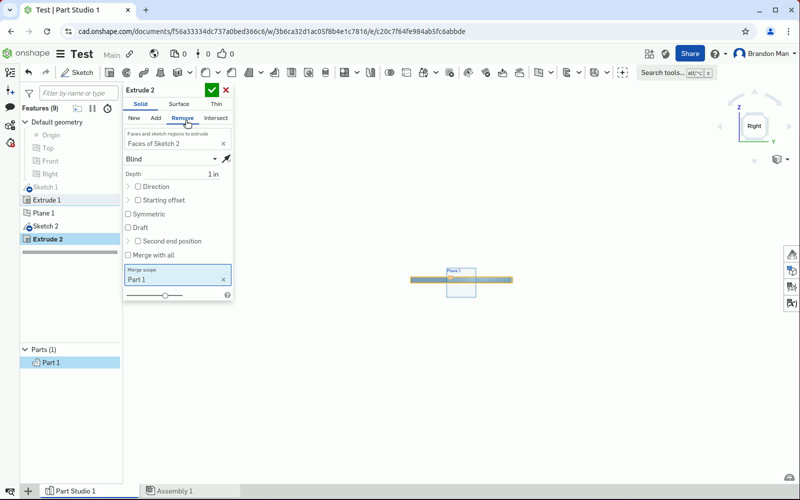
key(tab, 4)
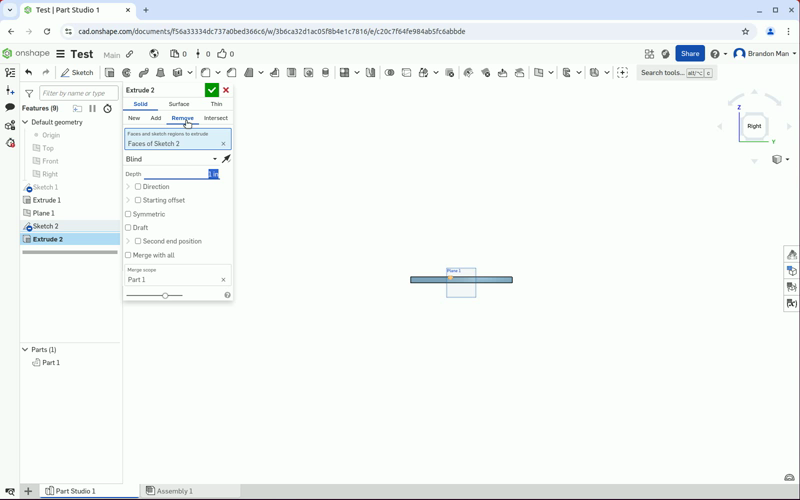
text(30.811)
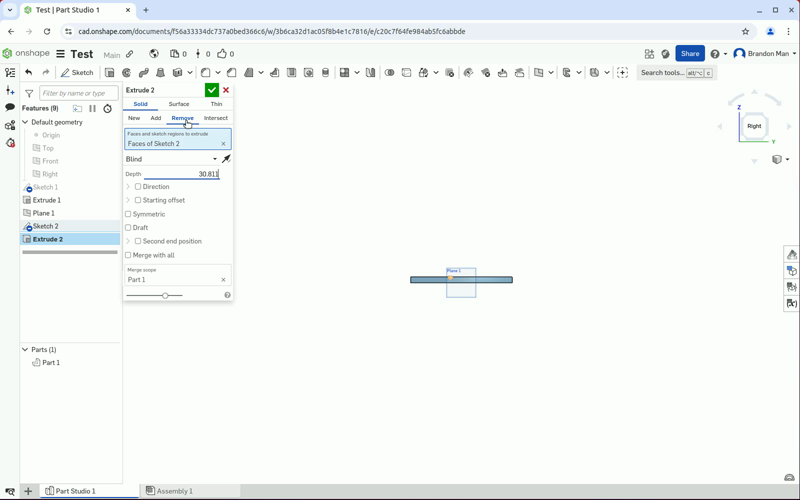
key(tab, 6)
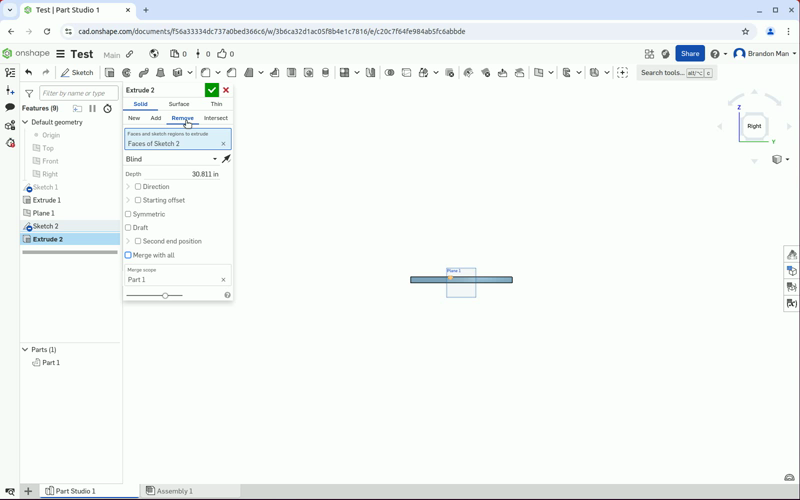
key(space)
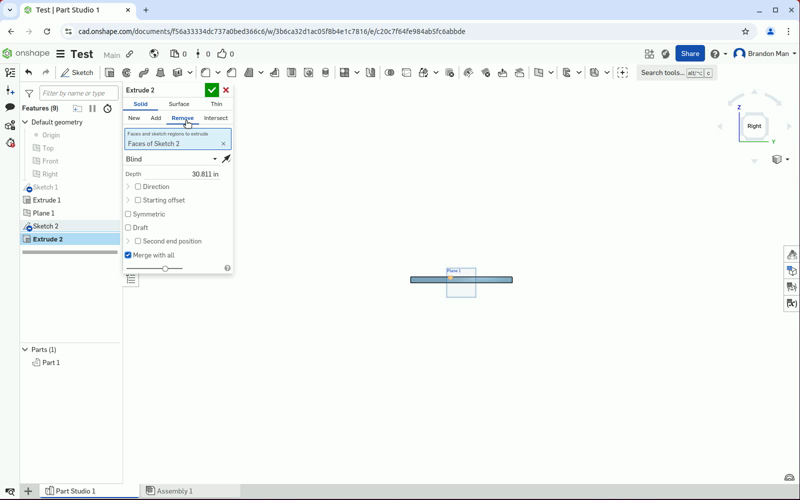
key(enter)
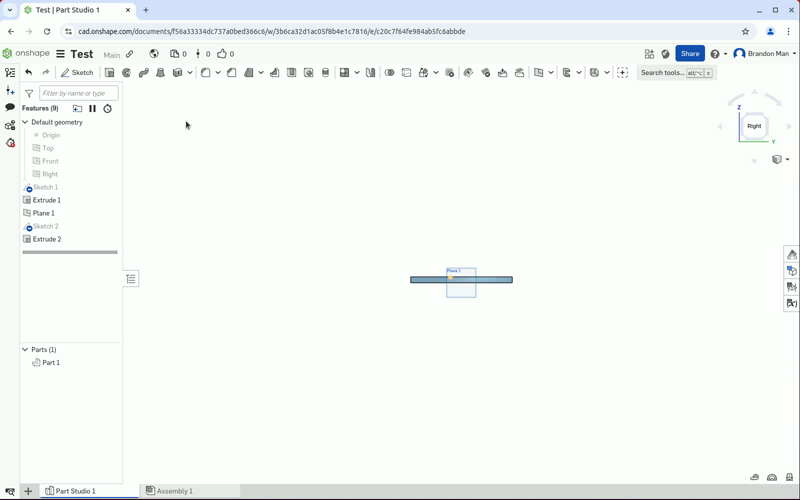
key(shift+h)
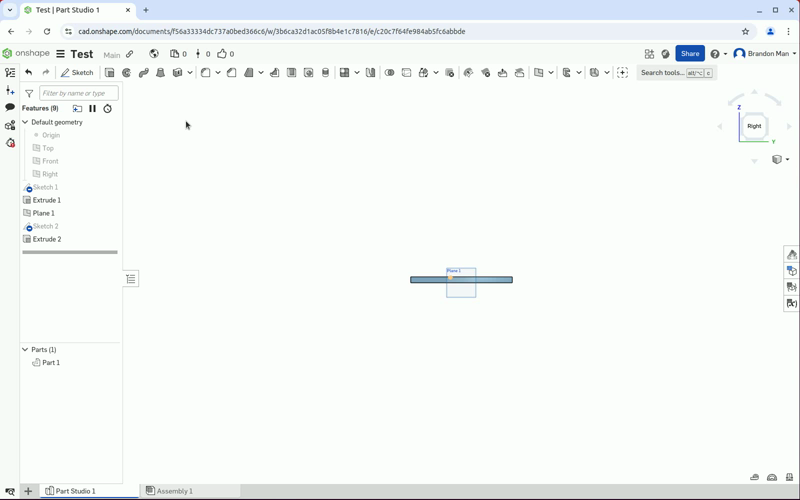
key(shift+h)
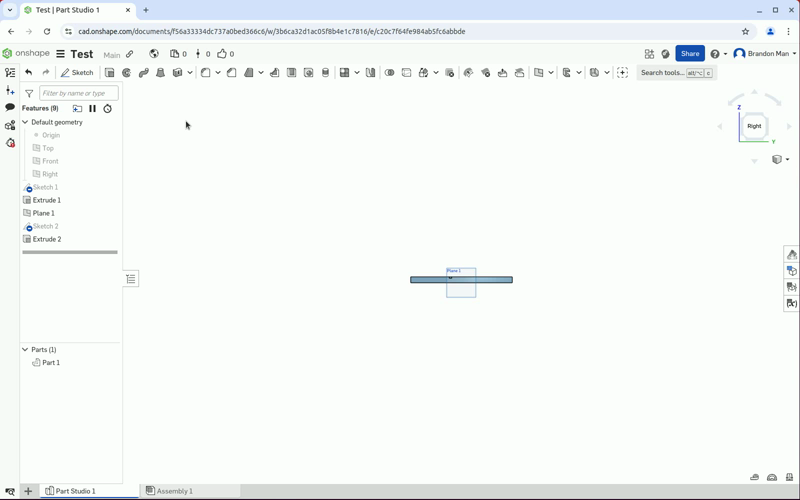
mouse_move(73, 189)
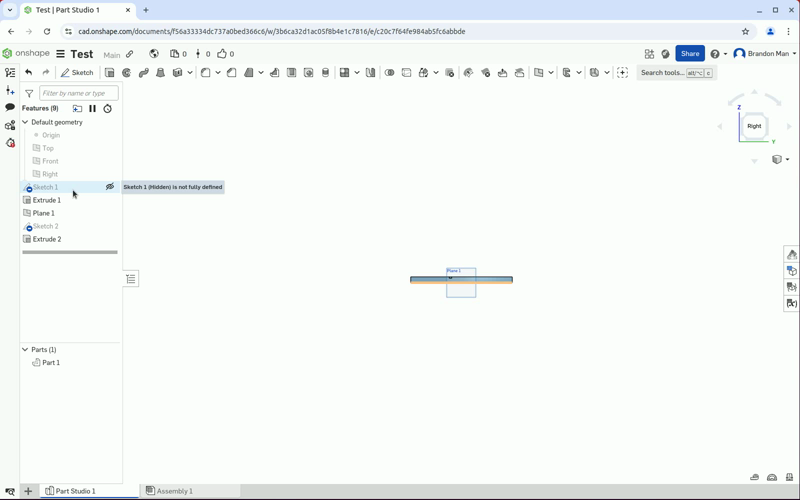
click(73, 189)
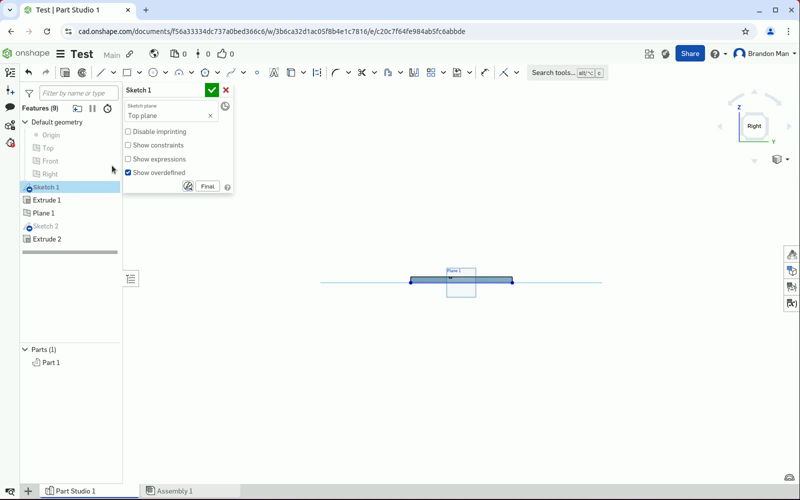
mouse_move(229, 92)
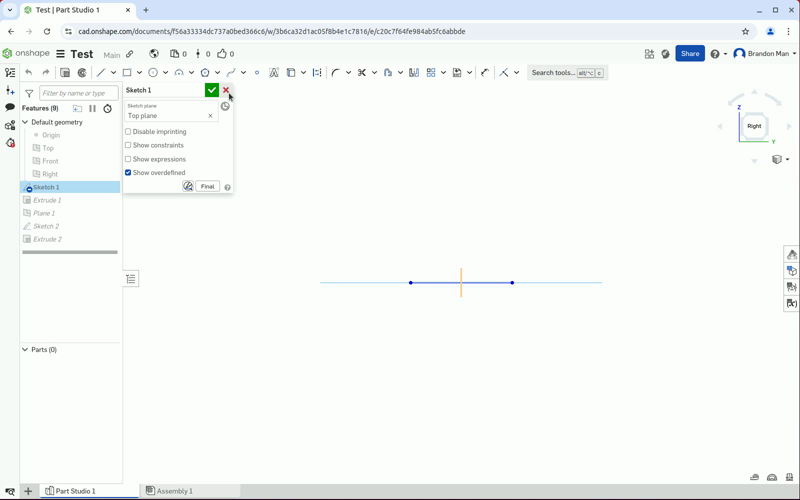
click(229, 92)
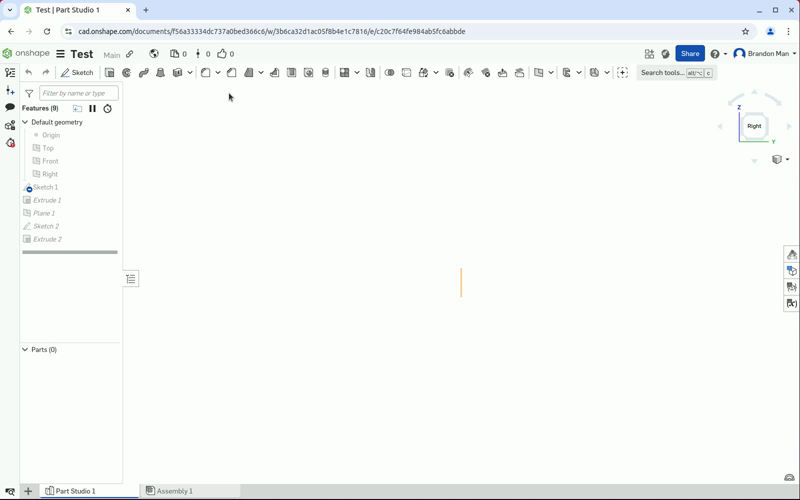
key(shift+s)
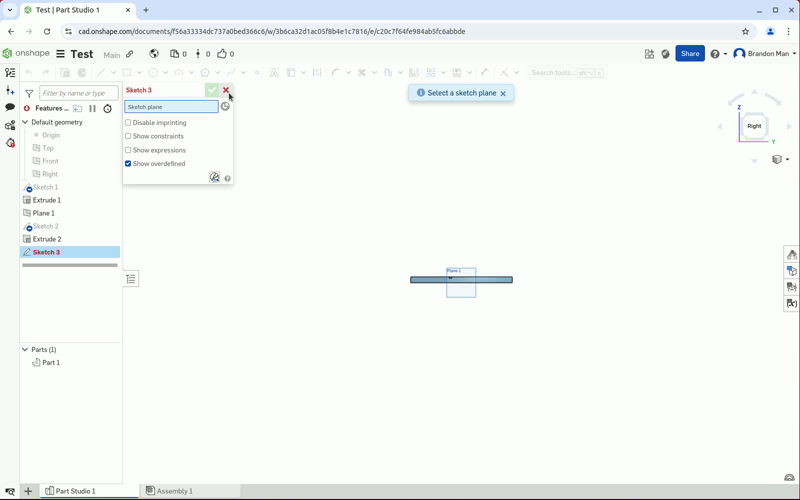
mouse_move(73, 215)
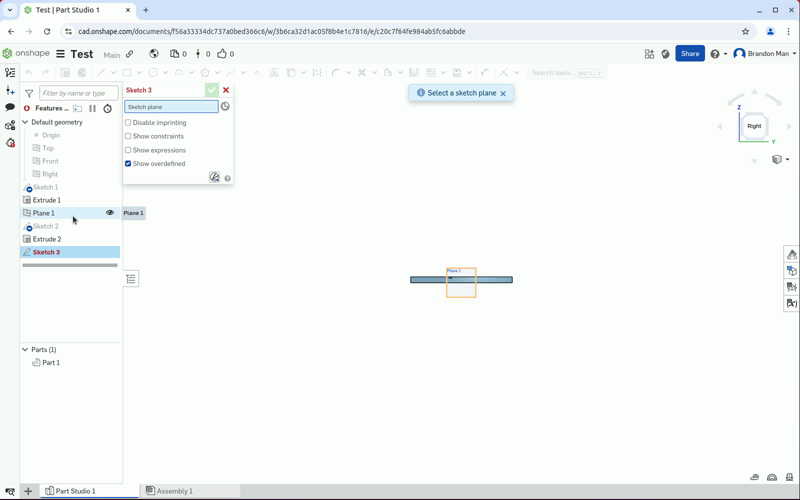
click(73, 215)
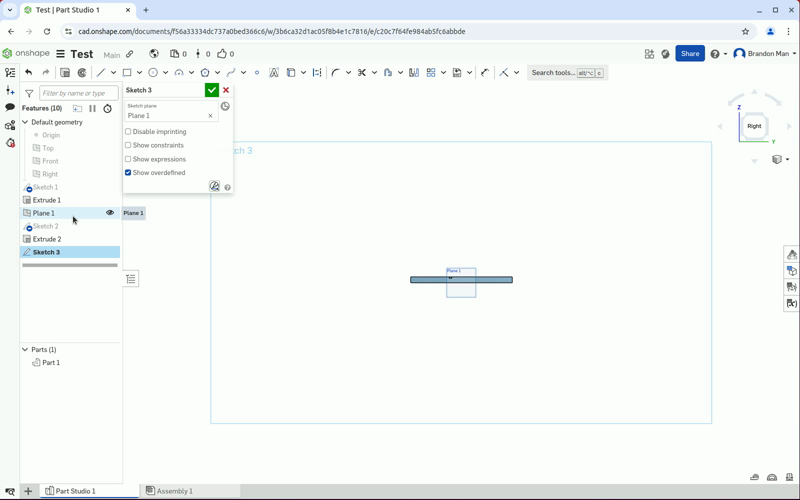
mouse_move(73, 352)
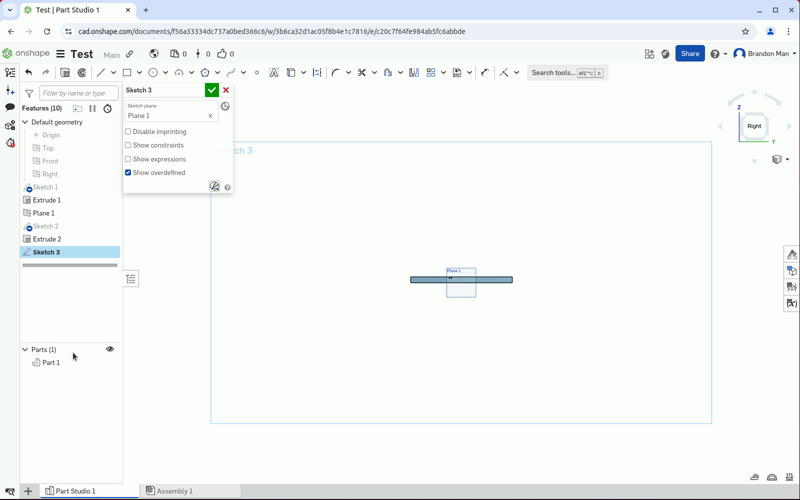
key(y)
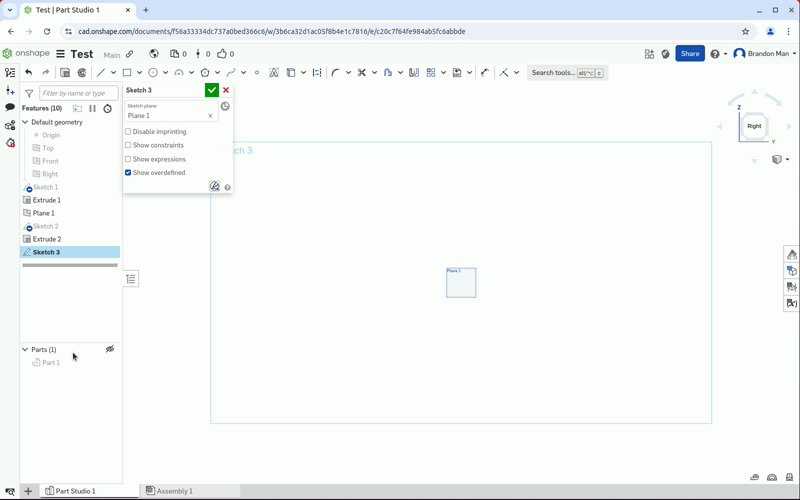
key(l)
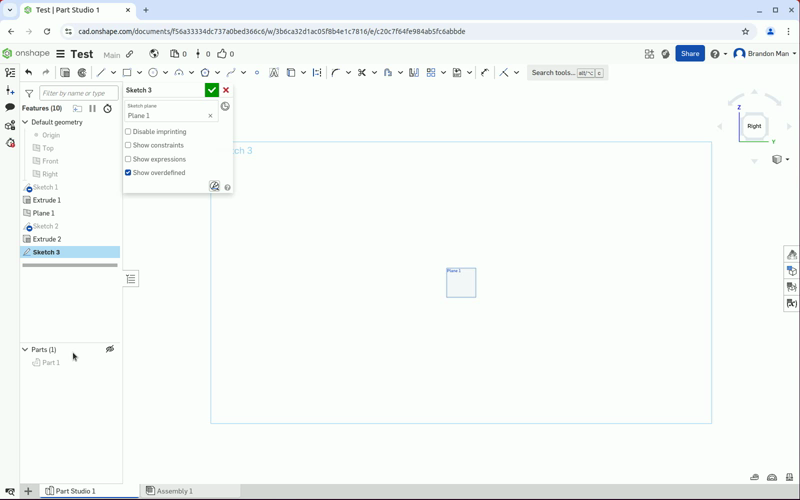
key_down(shift)
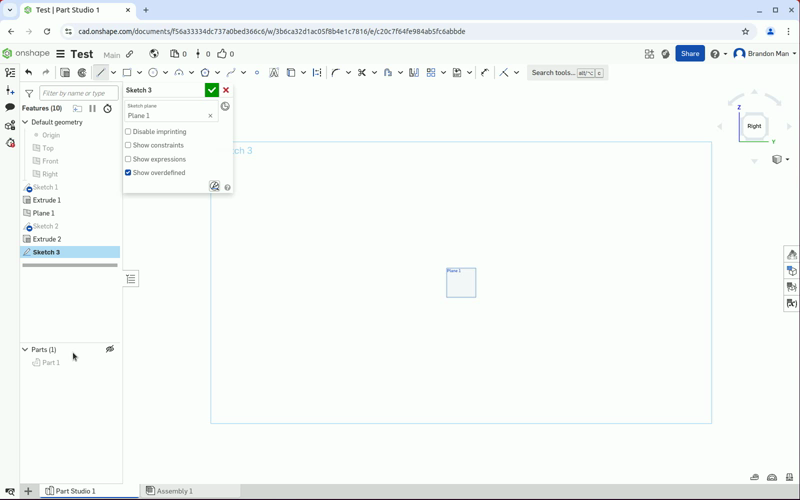
mouse_move(416, 278)
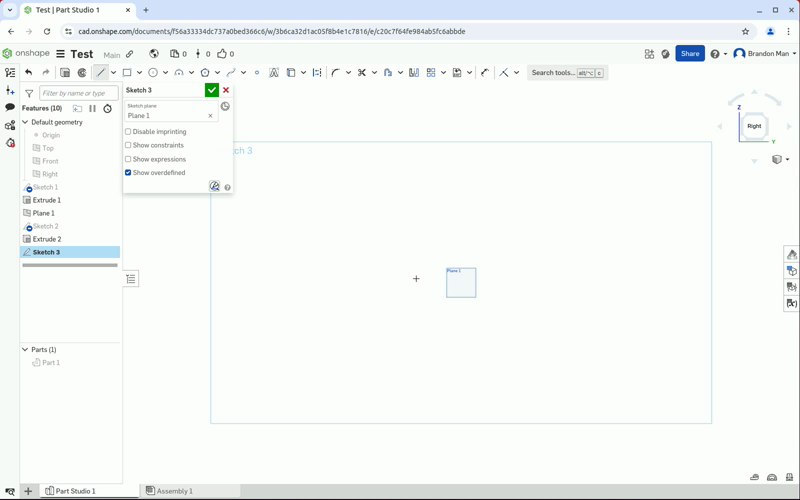
click(416, 278)
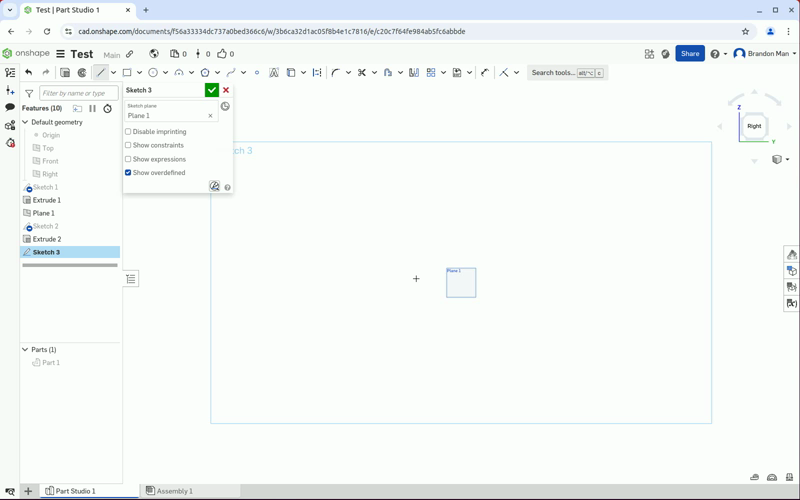
key_up(shift)
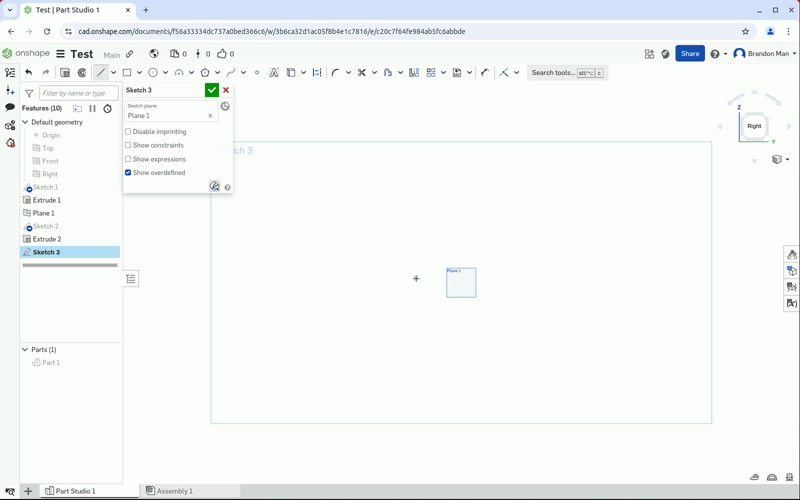
key_down(shift)
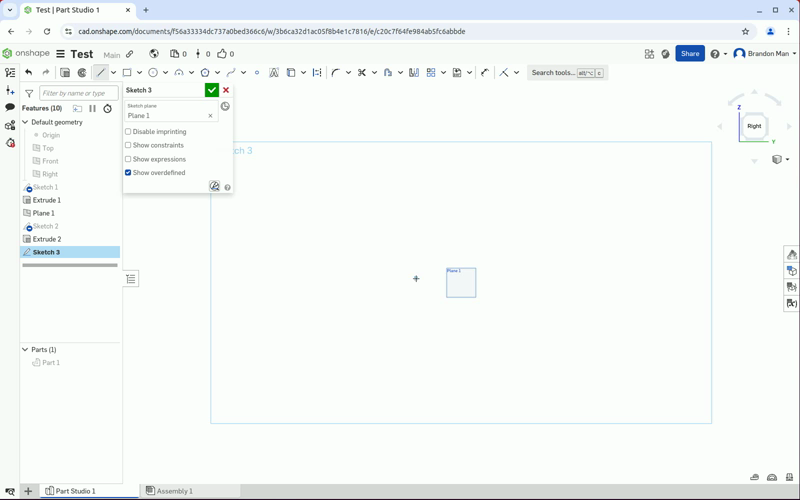
mouse_move(446, 278)
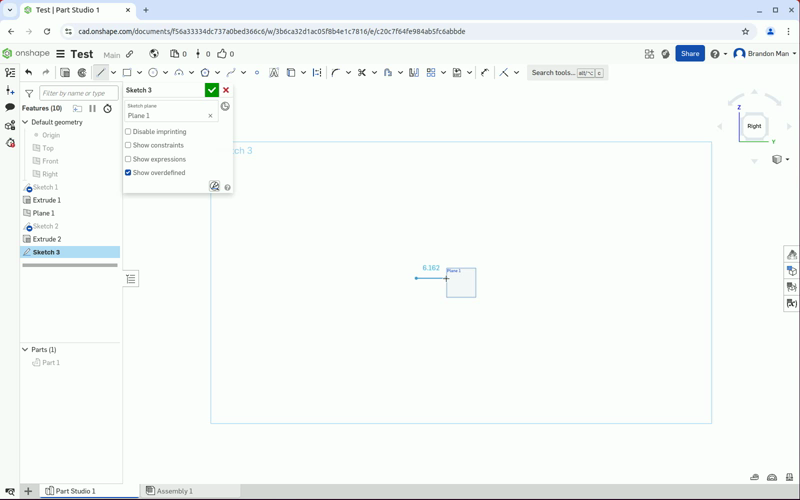
mouse_move(418, 278)
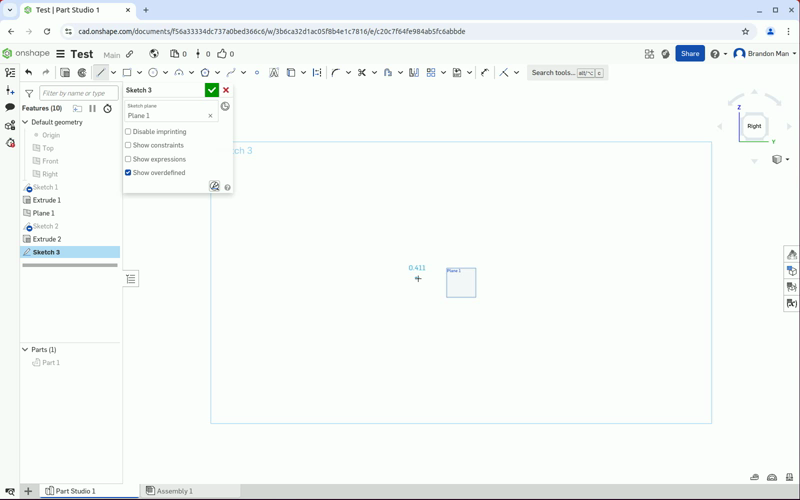
scroll(6)
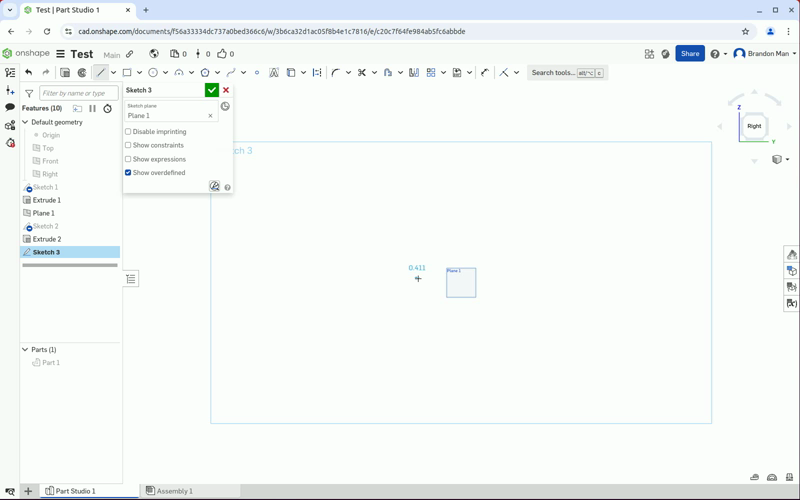
scroll(6)
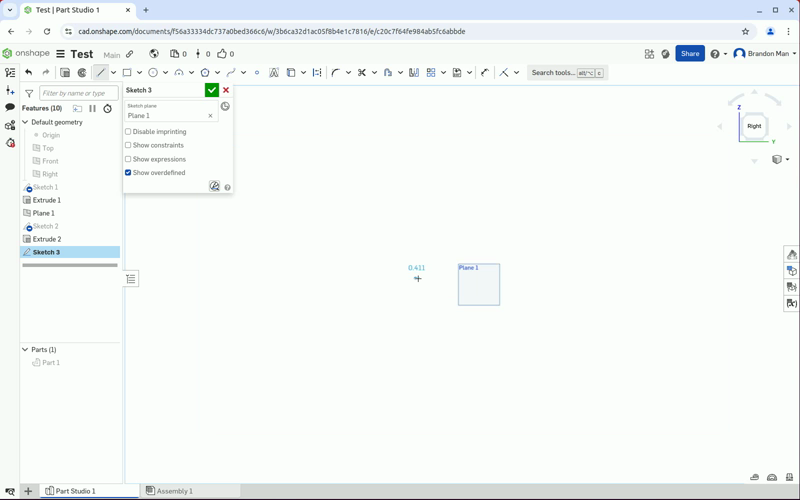
scroll(6)
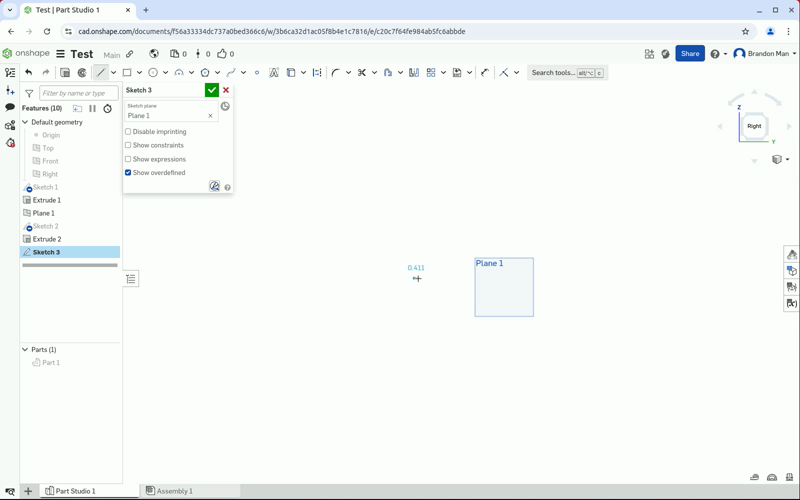
scroll(6)
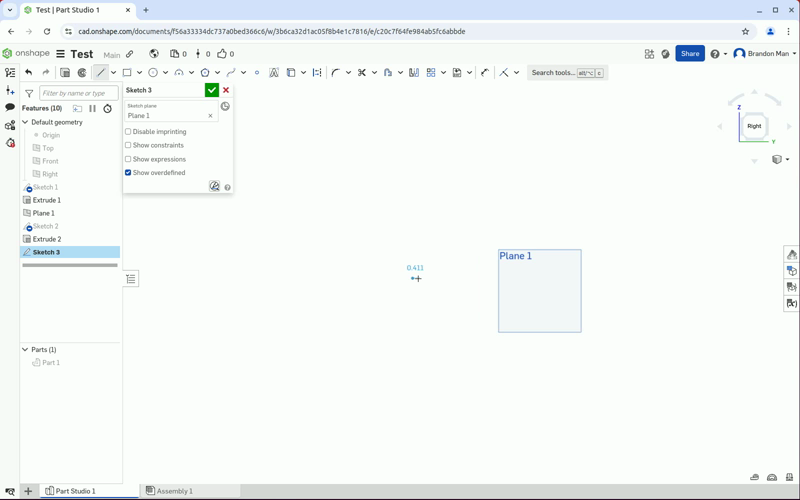
scroll(6)
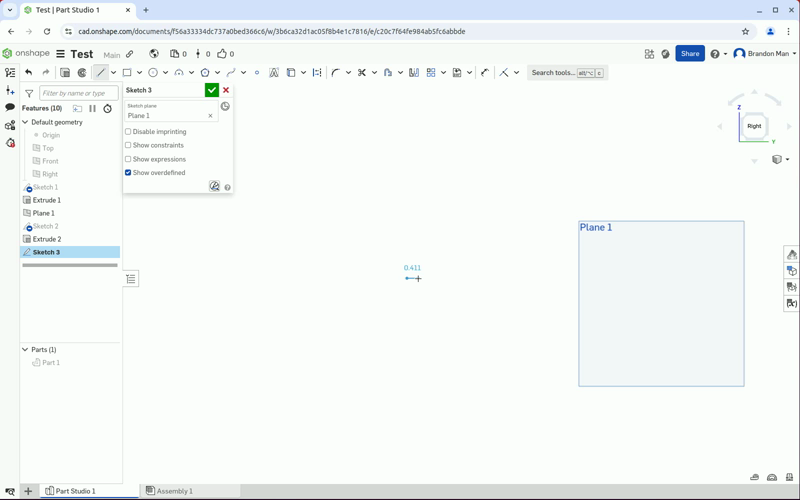
scroll(6)
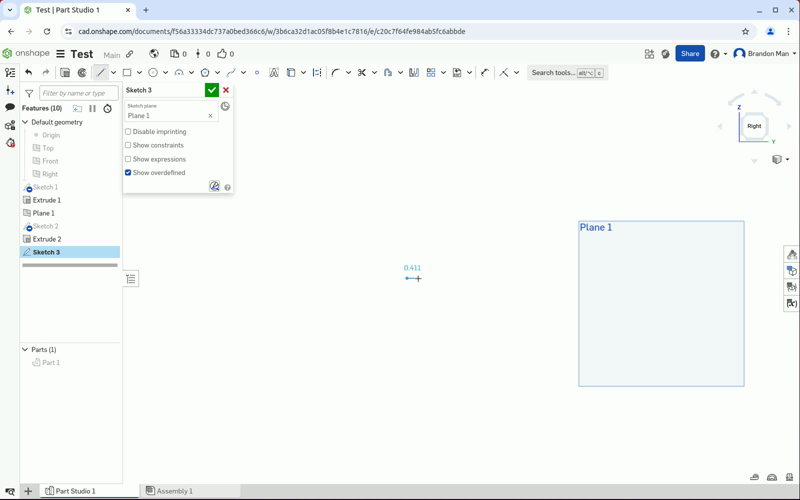
scroll(6)
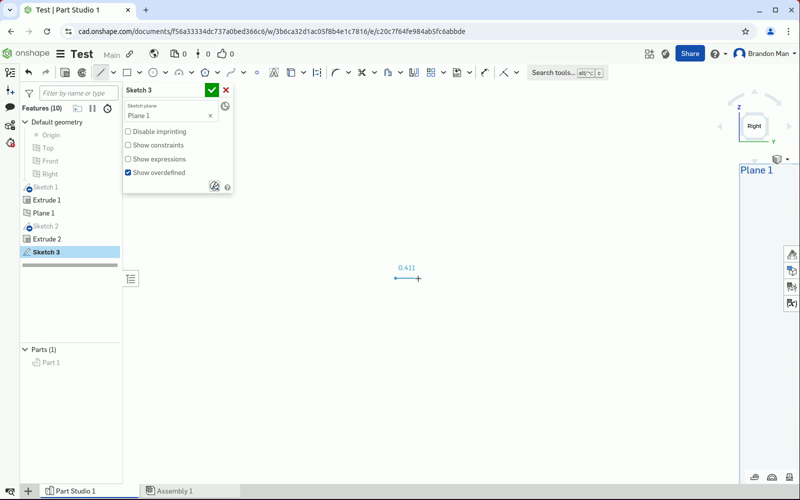
click(418, 278)
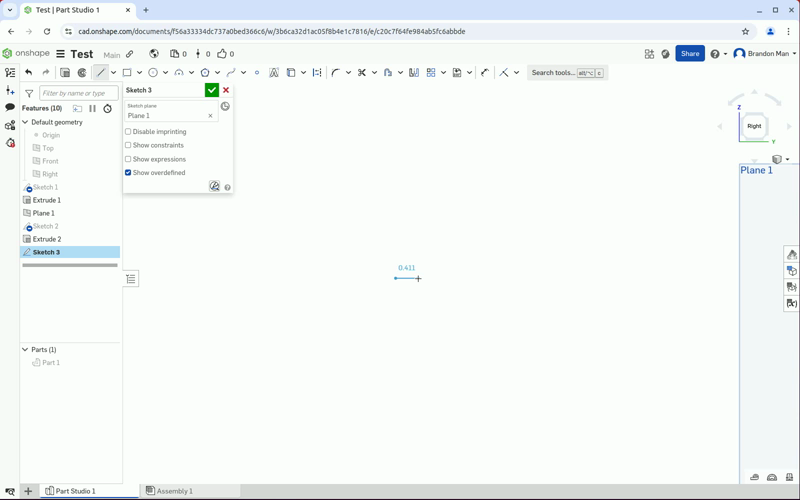
scroll(-6)
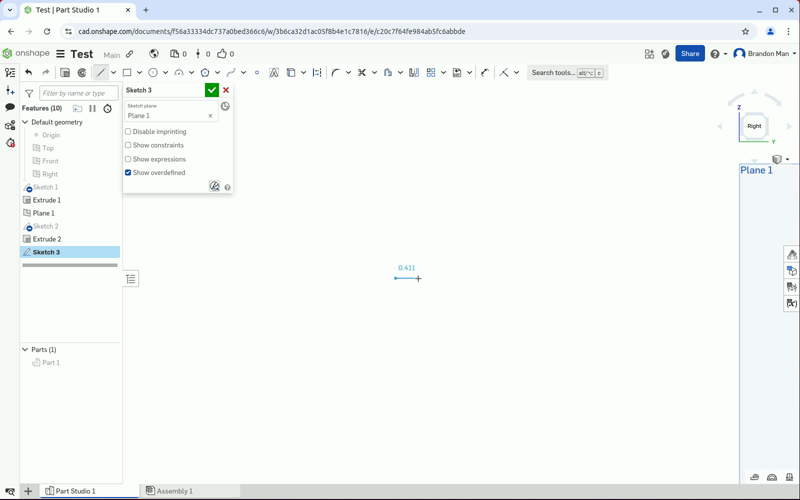
scroll(-6)
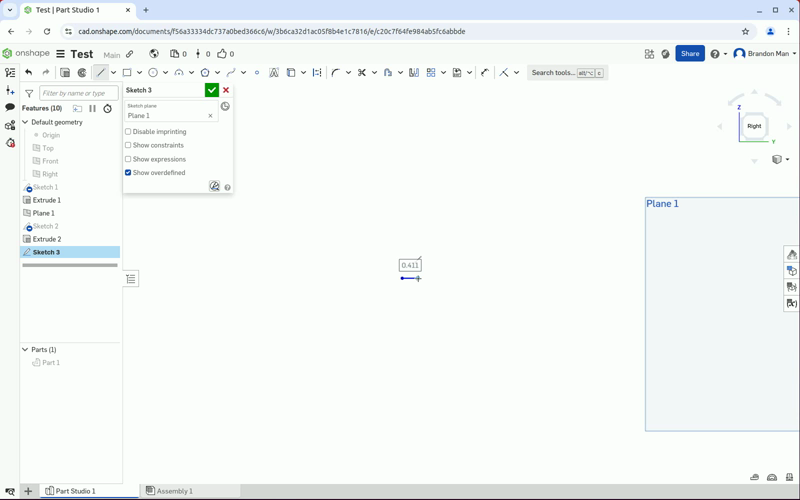
scroll(-6)
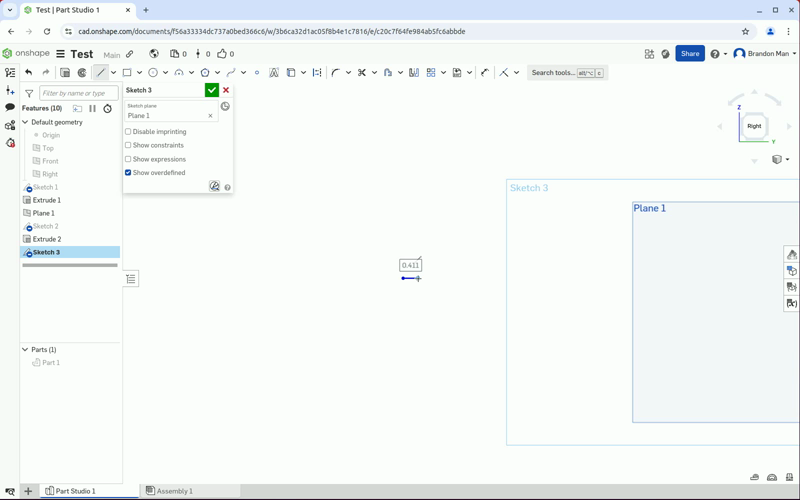
scroll(-6)
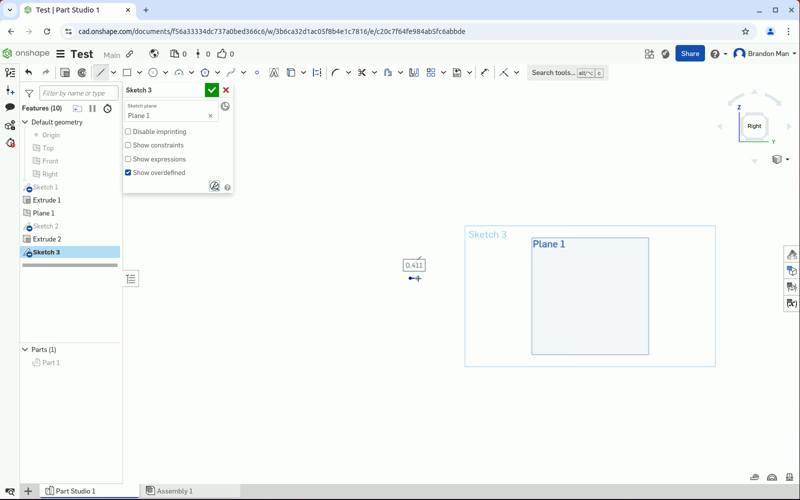
scroll(-6)
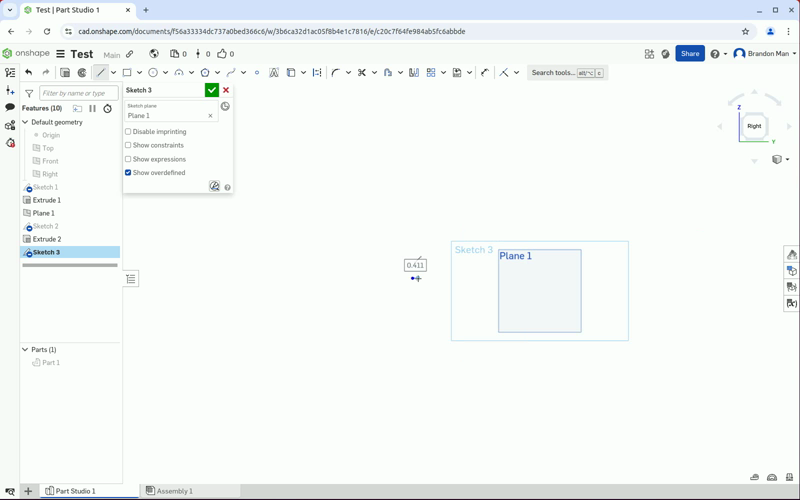
scroll(-6)
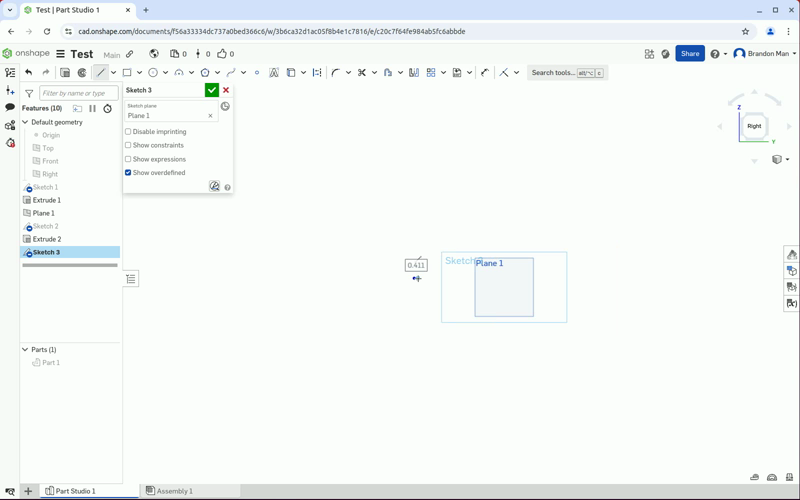
scroll(-6)
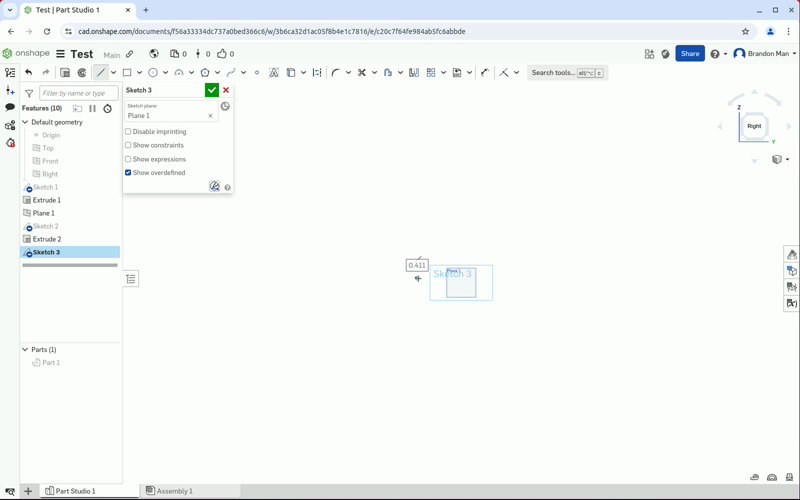
key_up(shift)
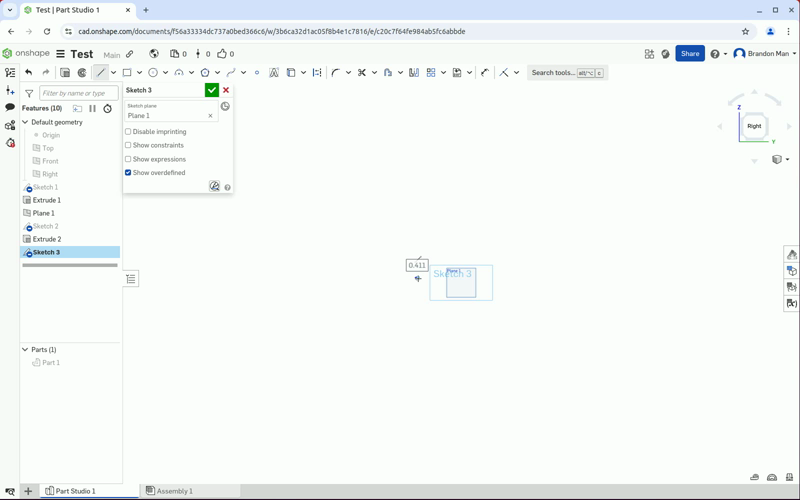
key_down(shift)
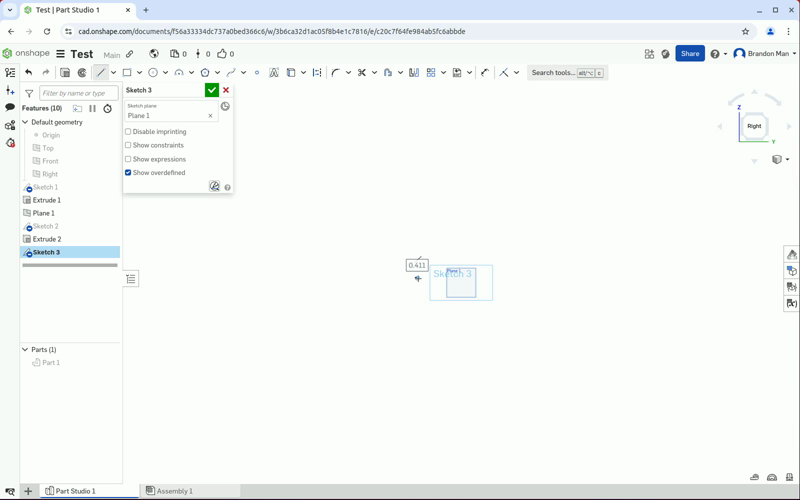
mouse_move(448, 278)
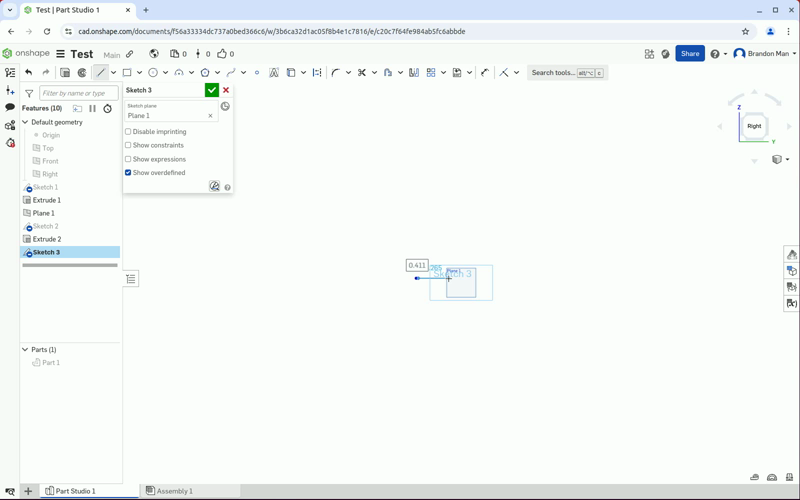
mouse_move(418, 276)
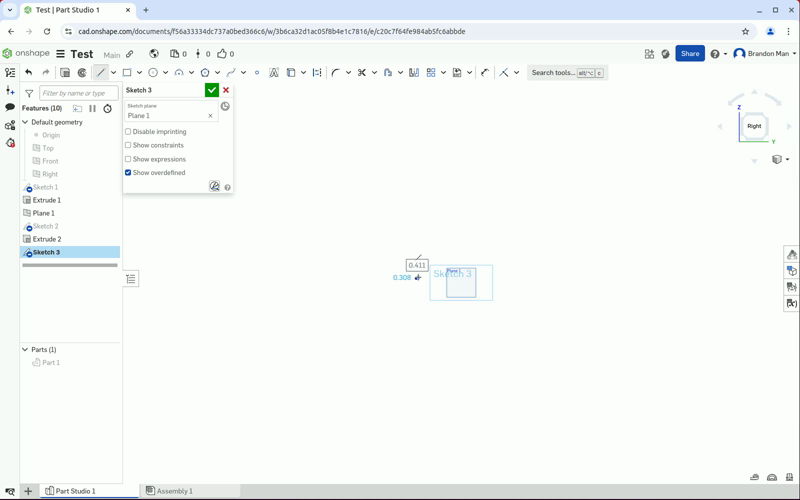
scroll(6)
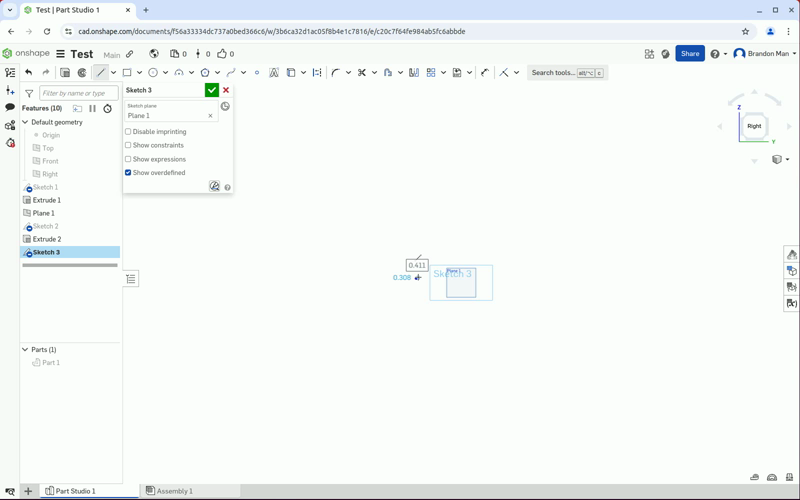
scroll(6)
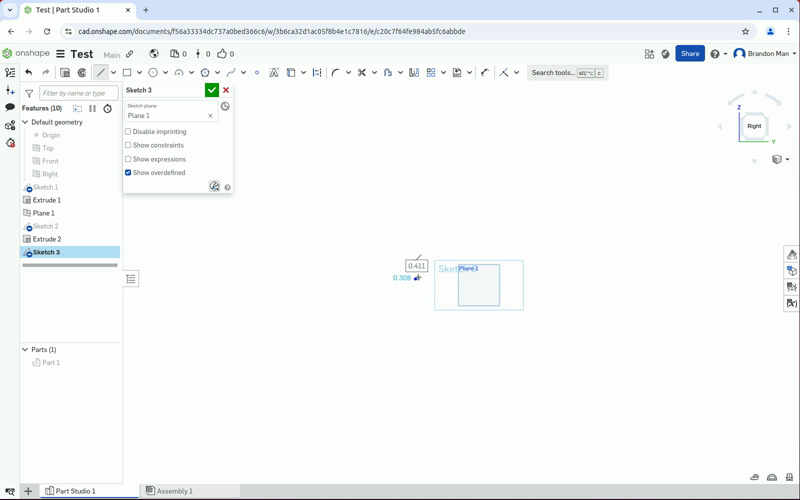
scroll(6)
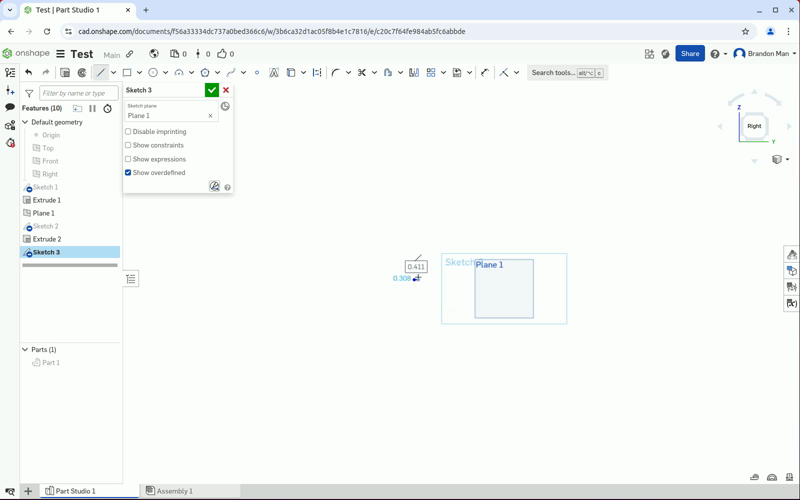
scroll(6)
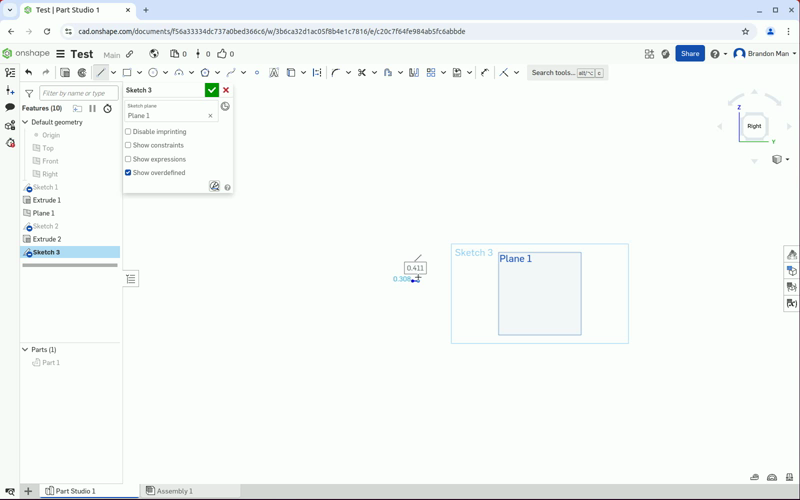
scroll(6)
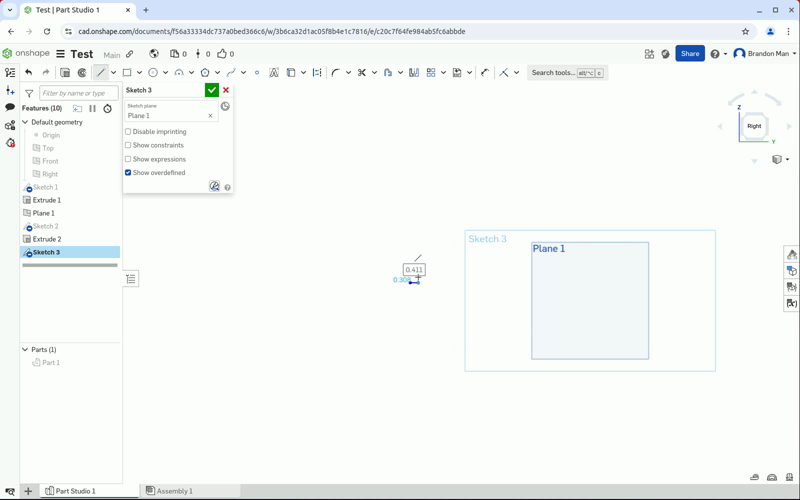
scroll(6)
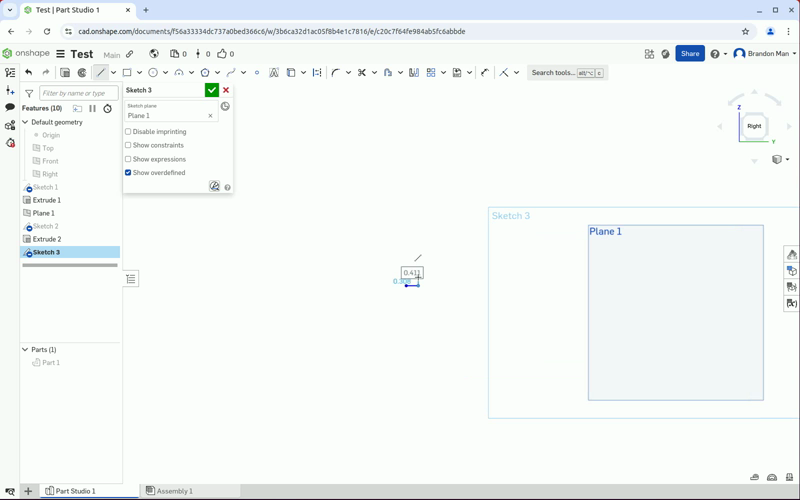
scroll(6)
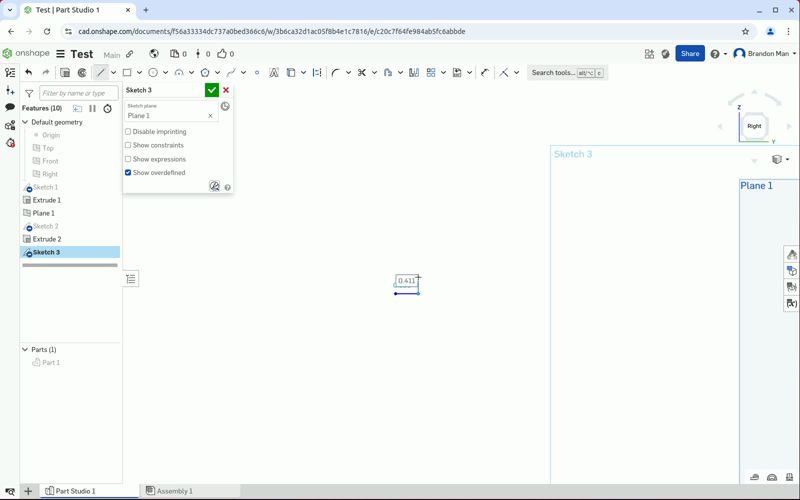
click(418, 276)
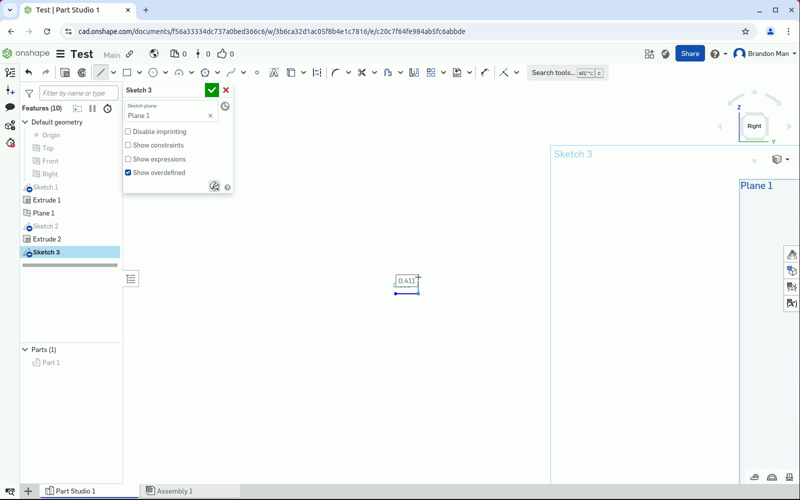
scroll(-6)
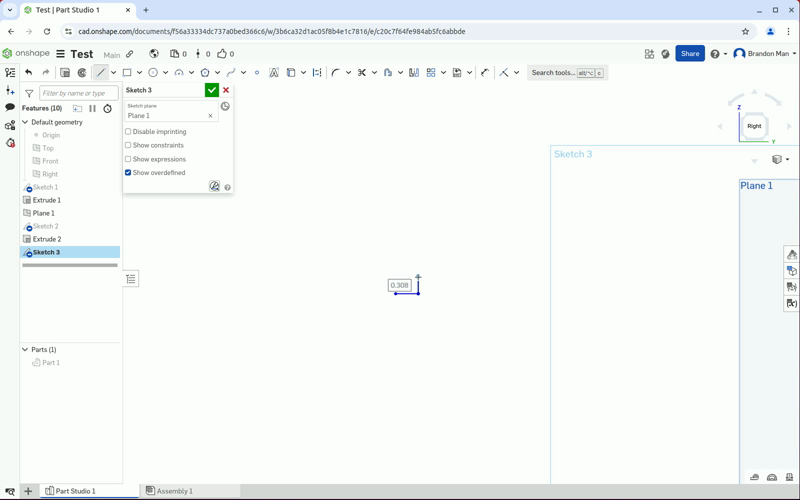
scroll(-6)
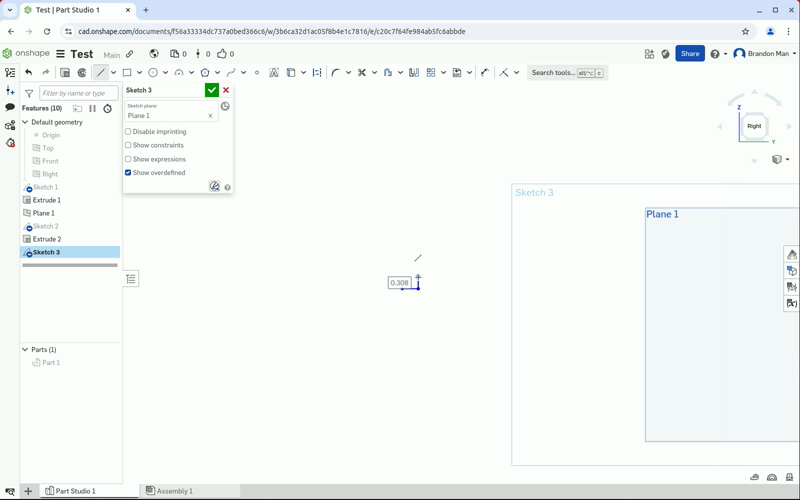
scroll(-6)
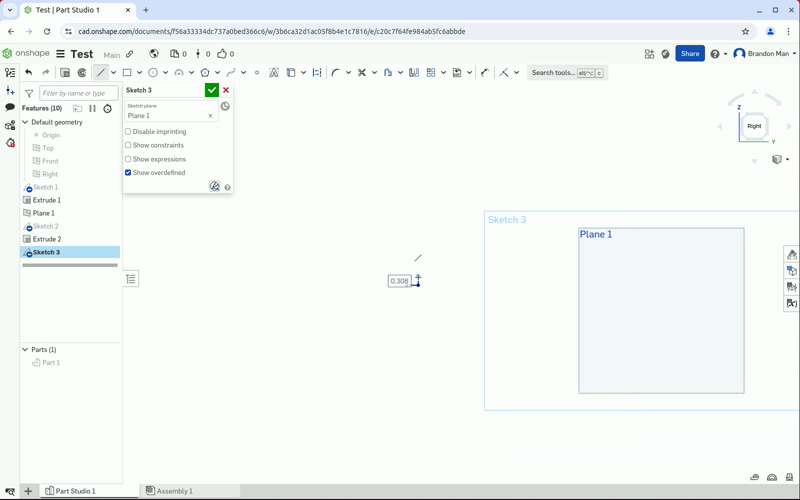
scroll(-6)
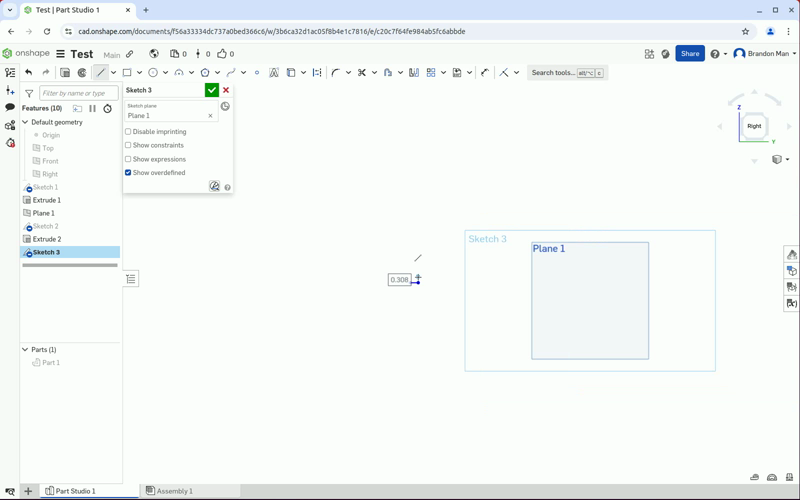
scroll(-6)
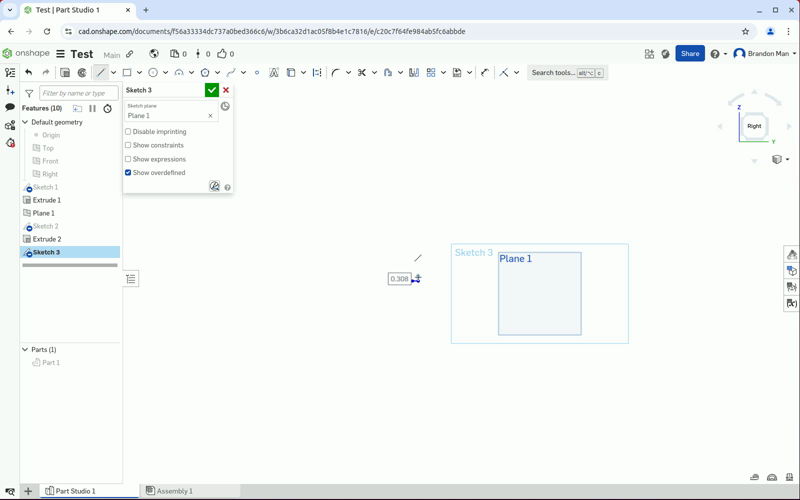
scroll(-6)
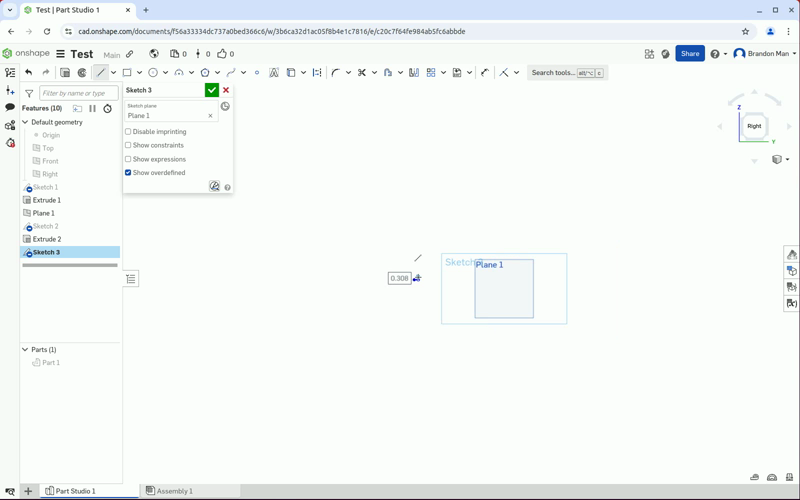
scroll(-6)
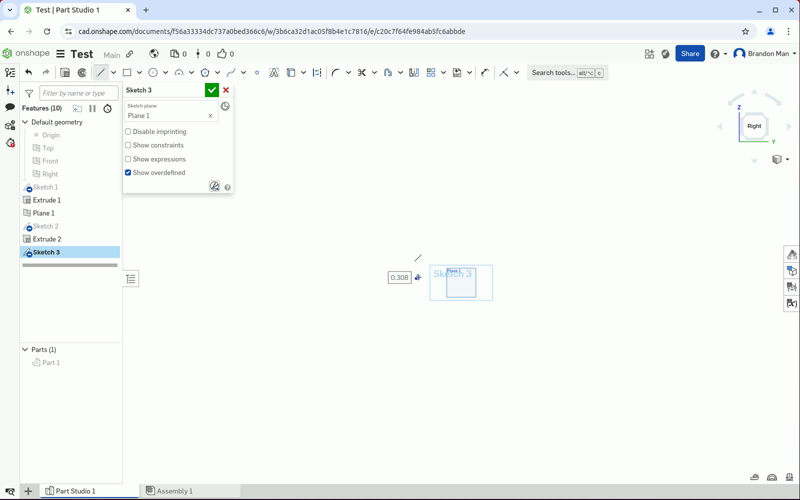
key_up(shift)
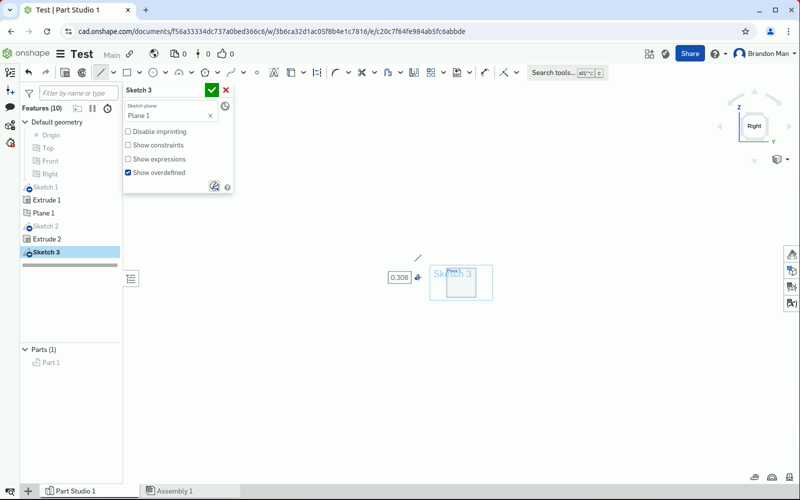
key_down(shift)
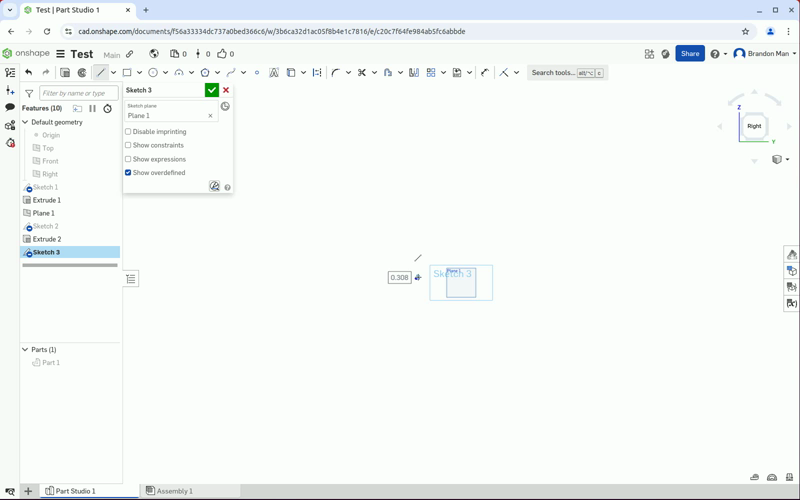
mouse_move(448, 276)
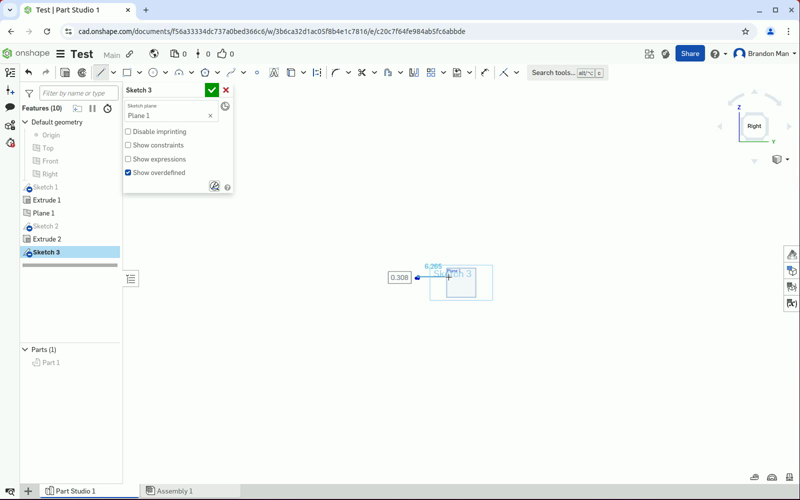
mouse_move(416, 276)
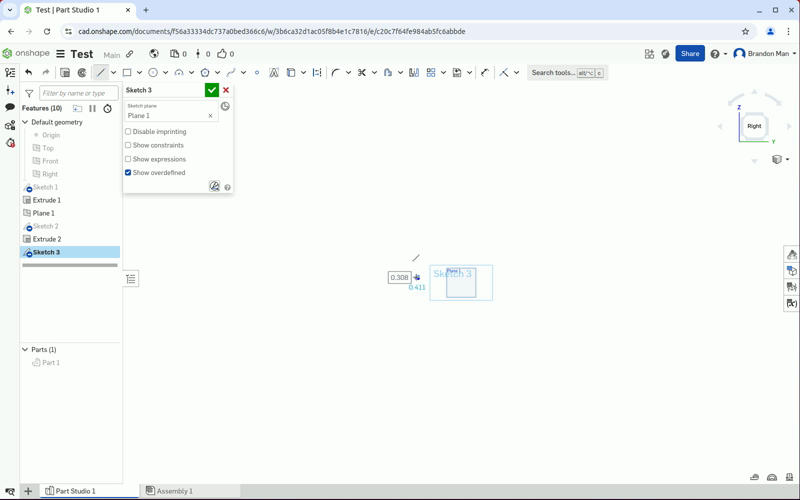
scroll(6)
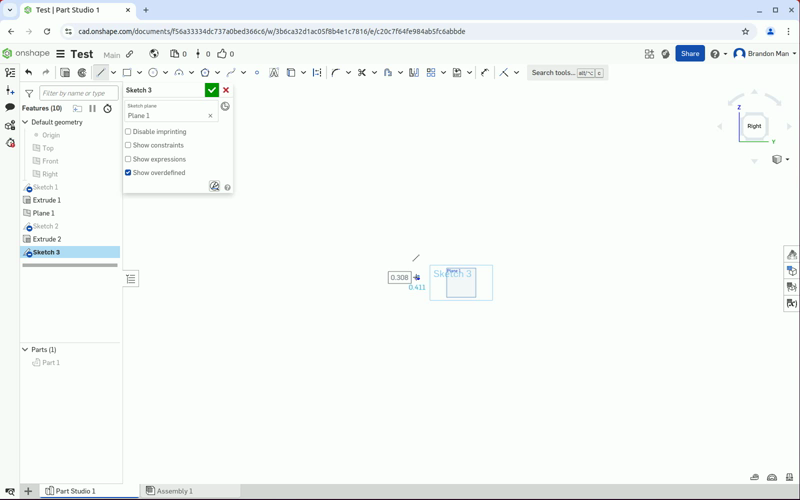
scroll(6)
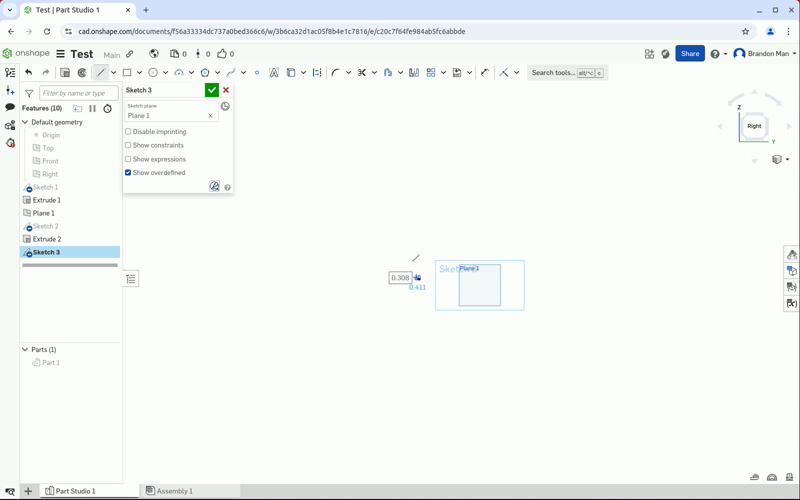
scroll(6)
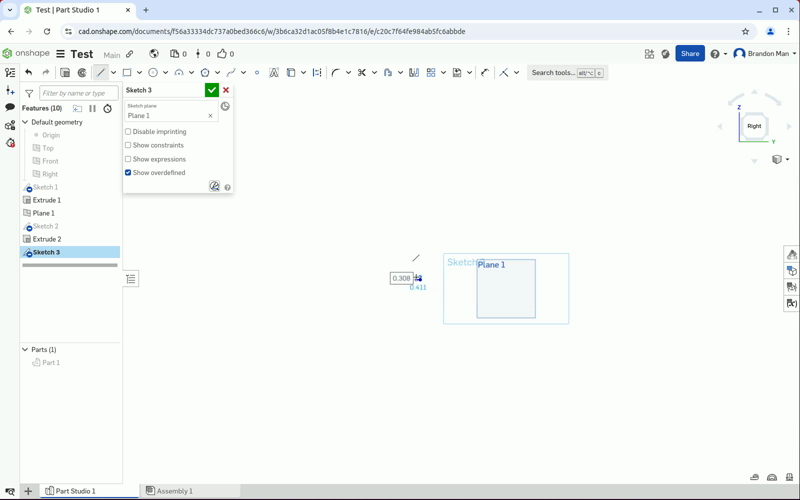
scroll(6)
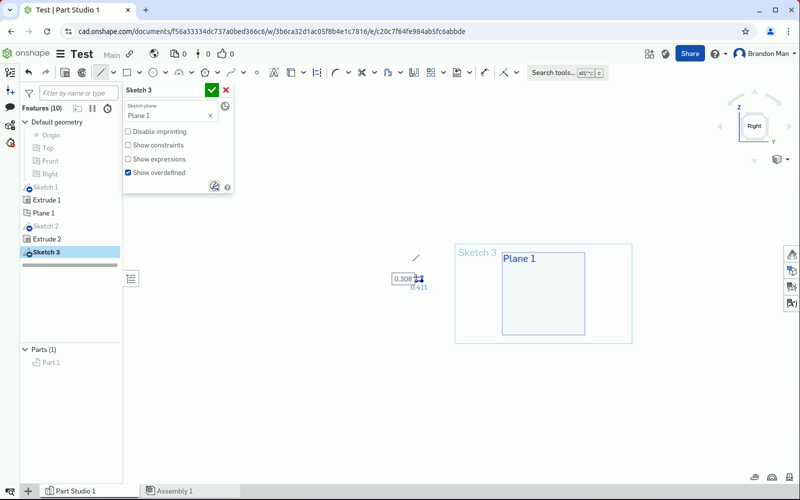
scroll(6)
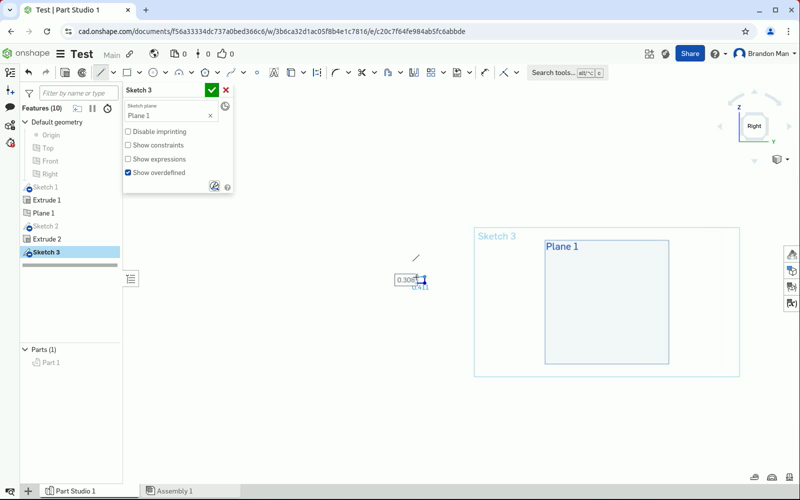
scroll(6)
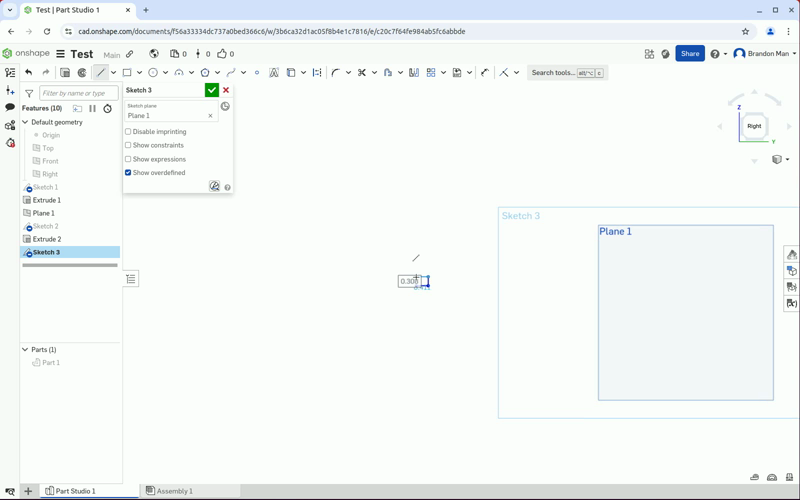
scroll(6)
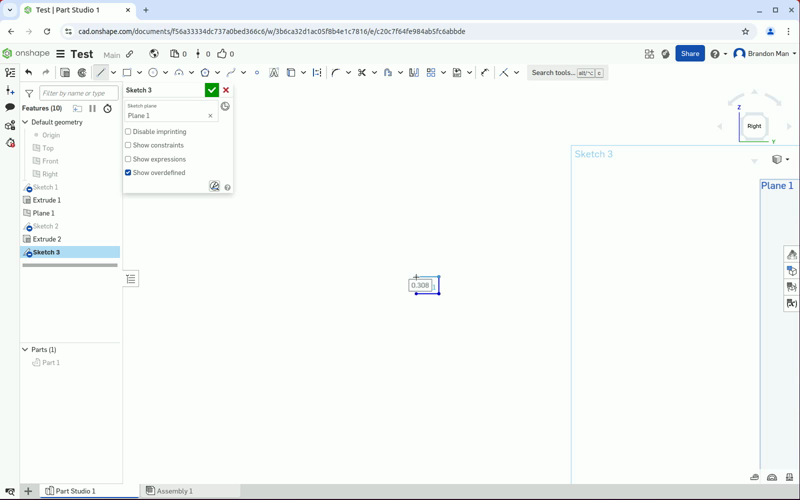
click(416, 276)
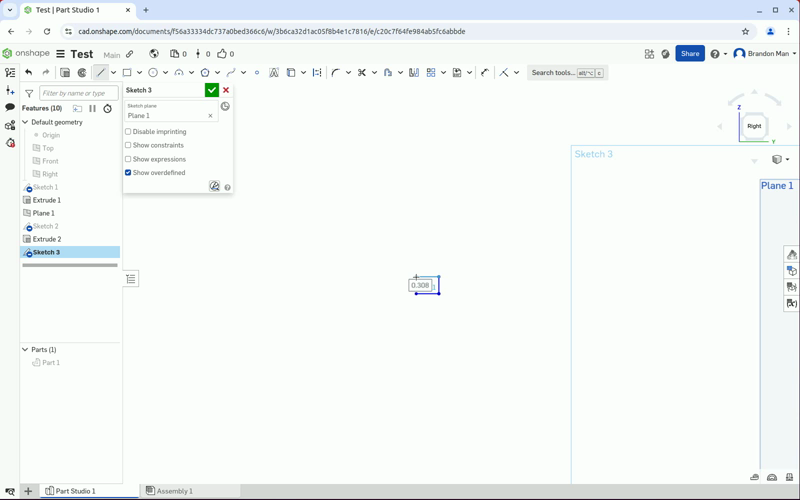
scroll(-6)
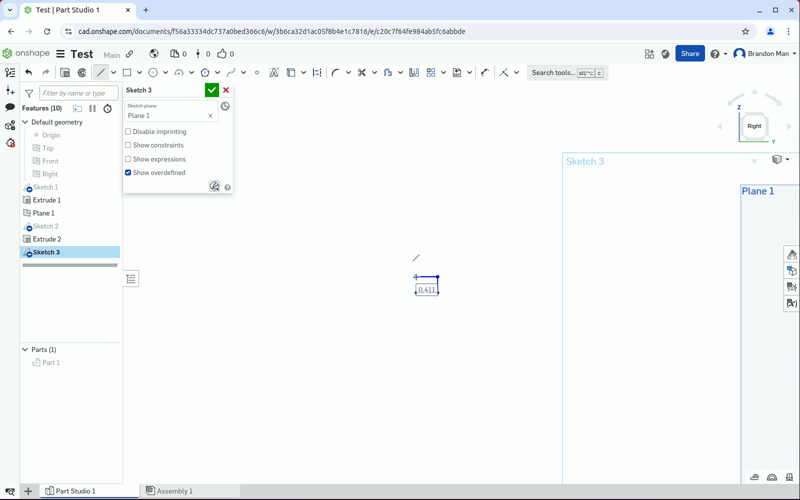
scroll(-6)
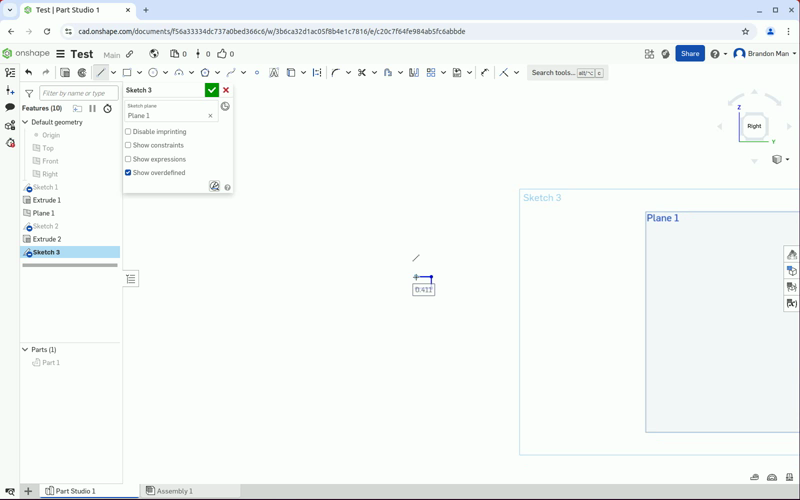
scroll(-6)
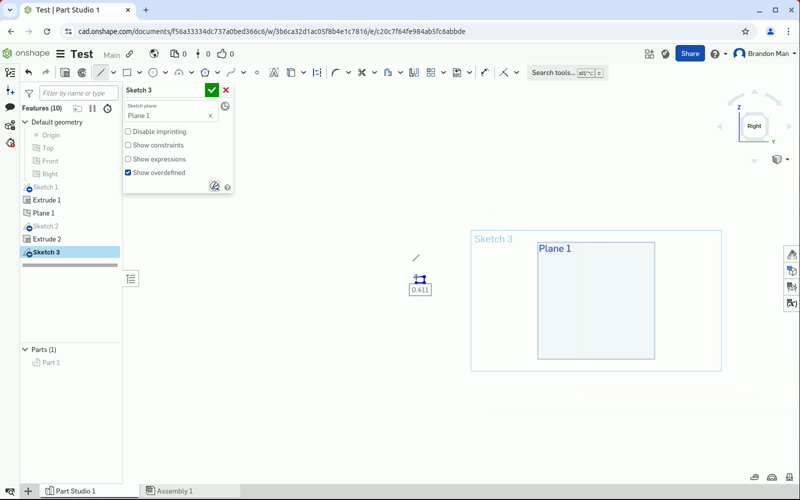
scroll(-6)
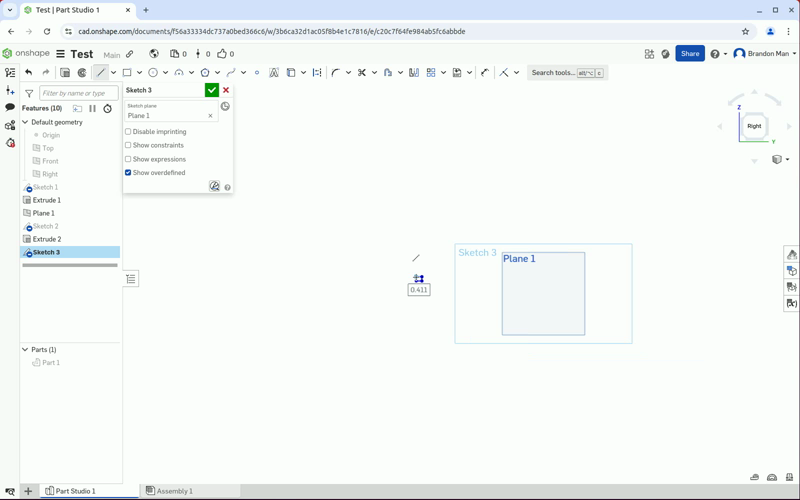
scroll(-6)
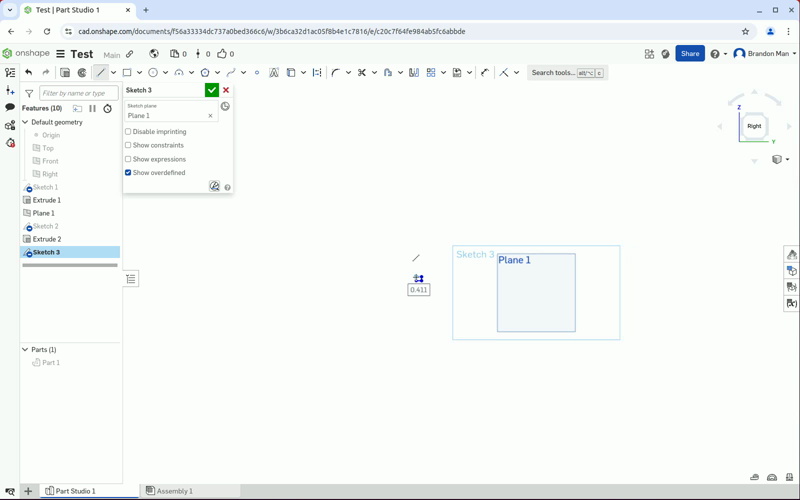
scroll(-6)
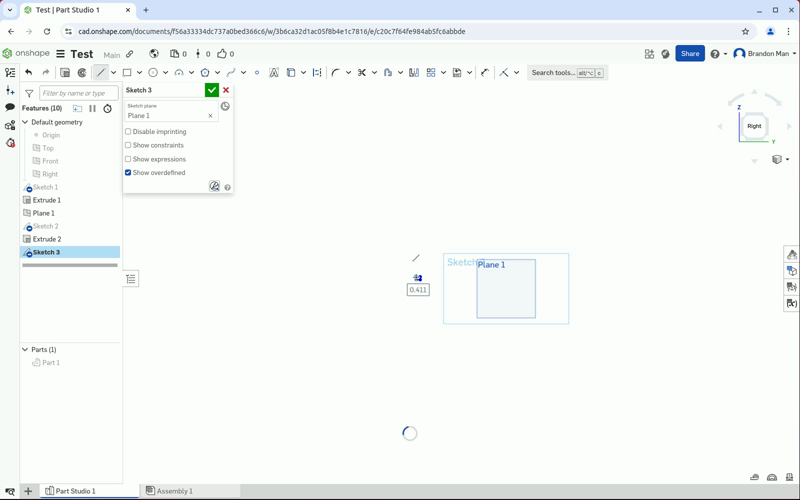
scroll(-6)
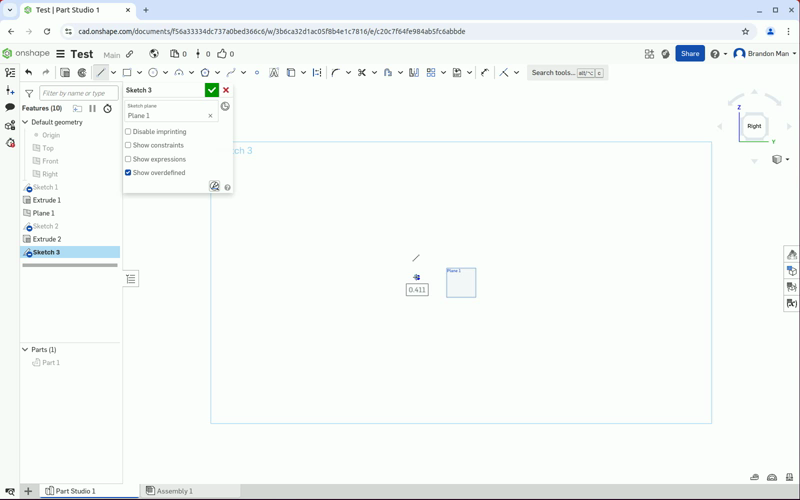
key_up(shift)
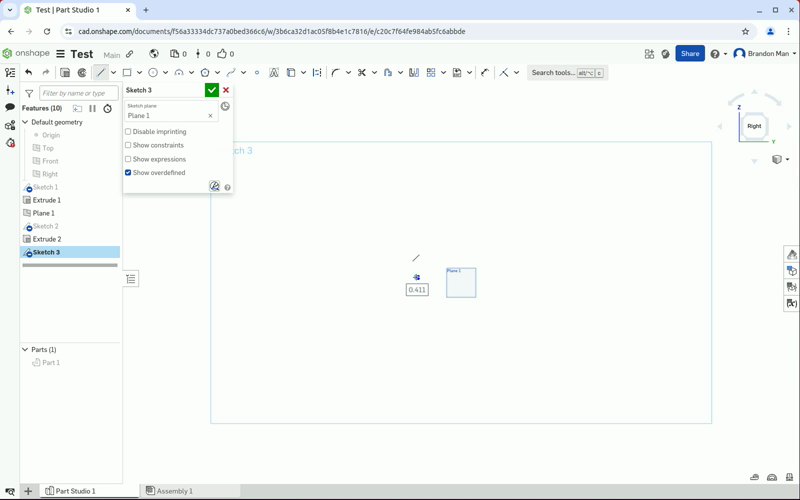
mouse_move(446, 276)
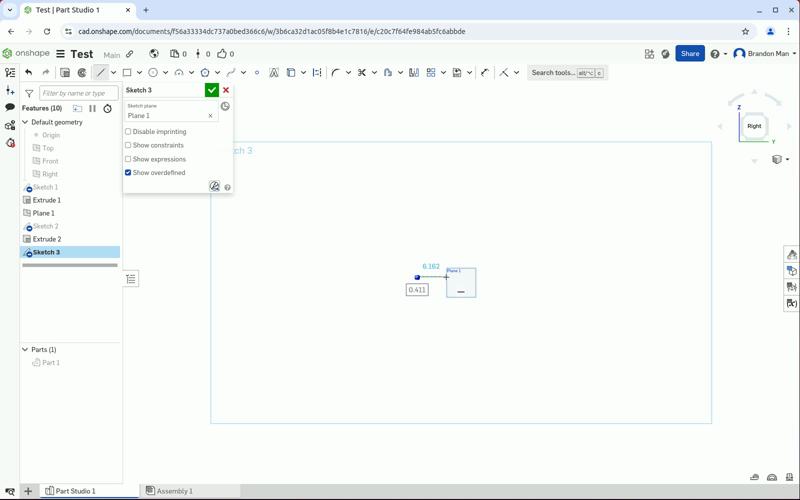
key_down(shift)
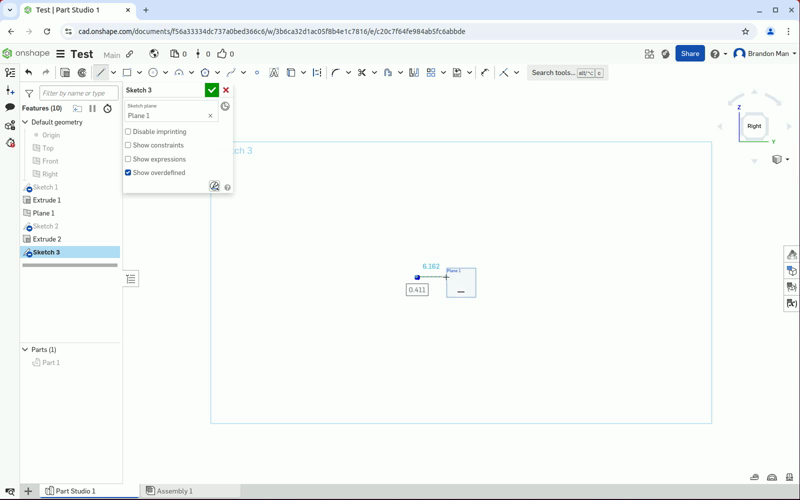
mouse_move(416, 278)
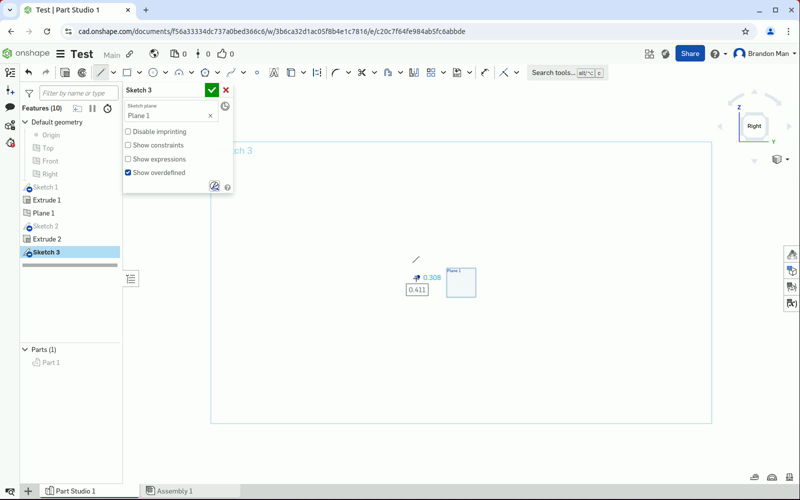
scroll(6)
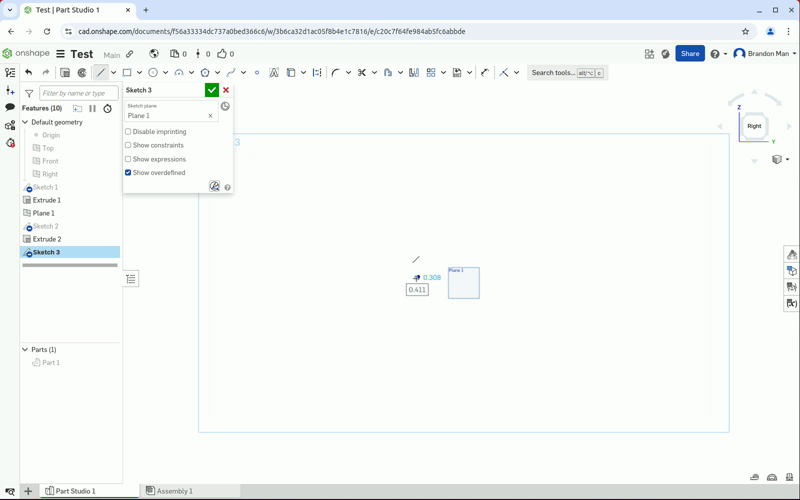
scroll(6)
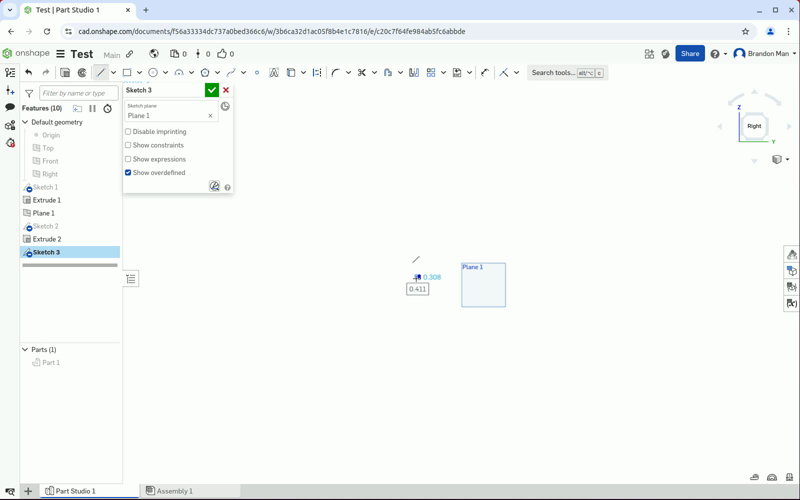
scroll(6)
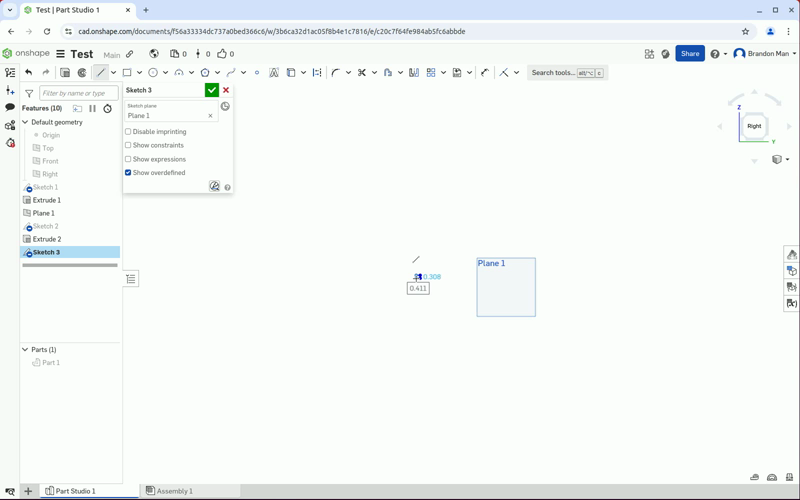
scroll(6)
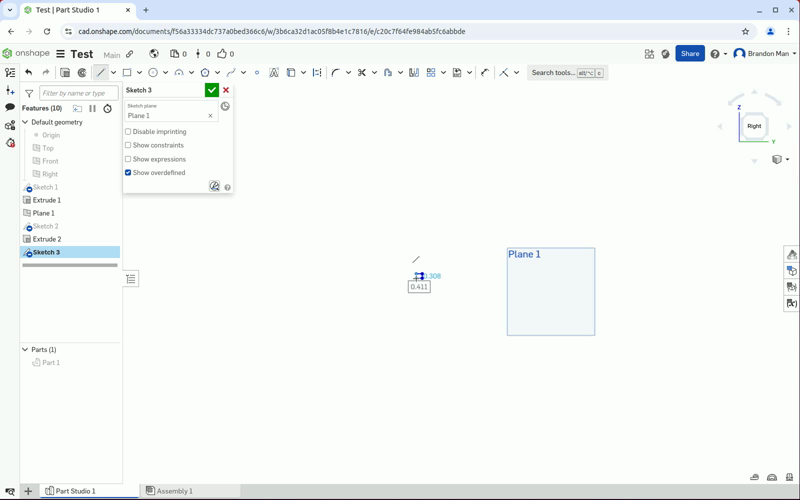
scroll(6)
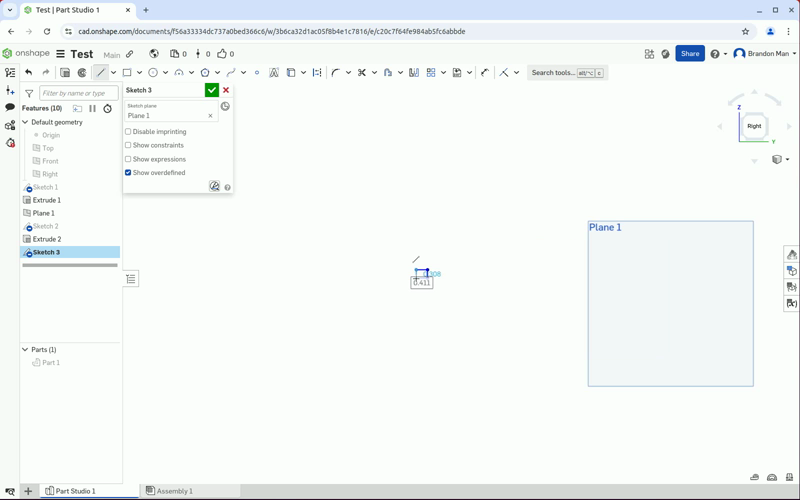
scroll(6)
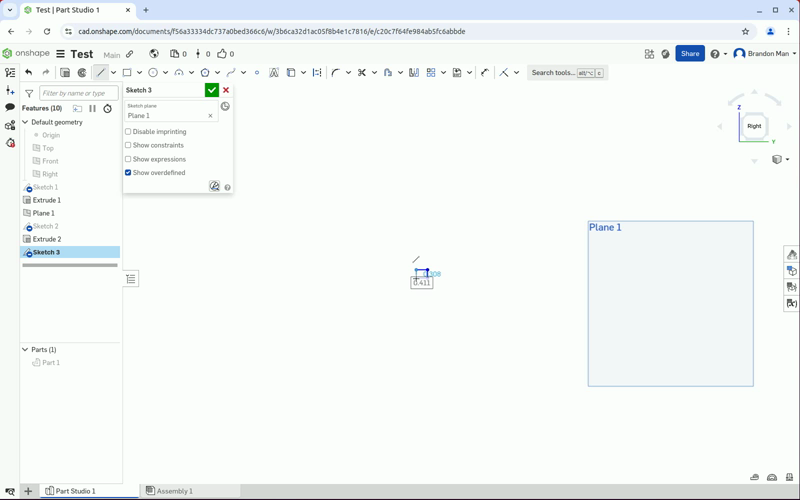
scroll(6)
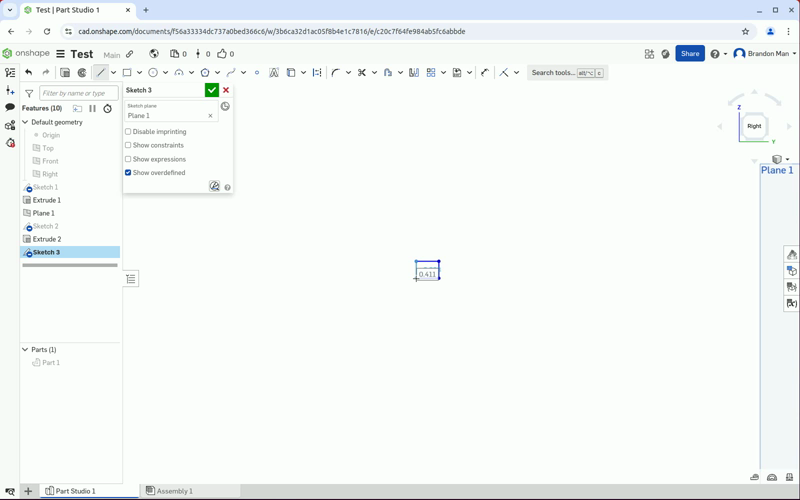
key_up(shift)
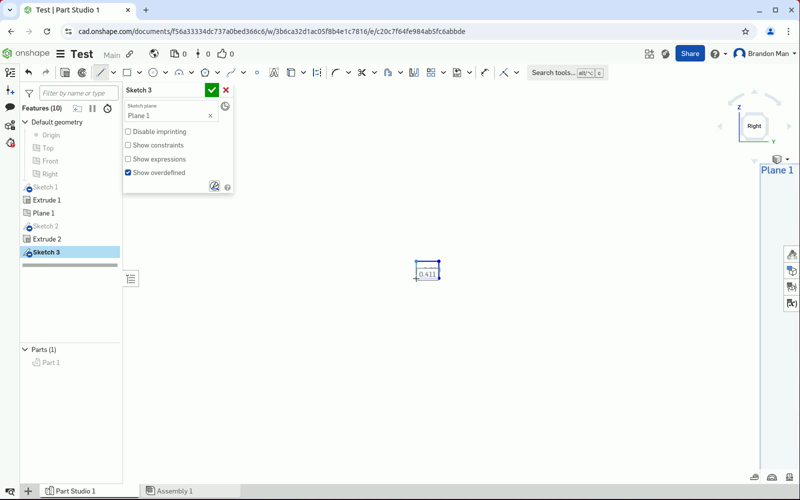
click(416, 278)
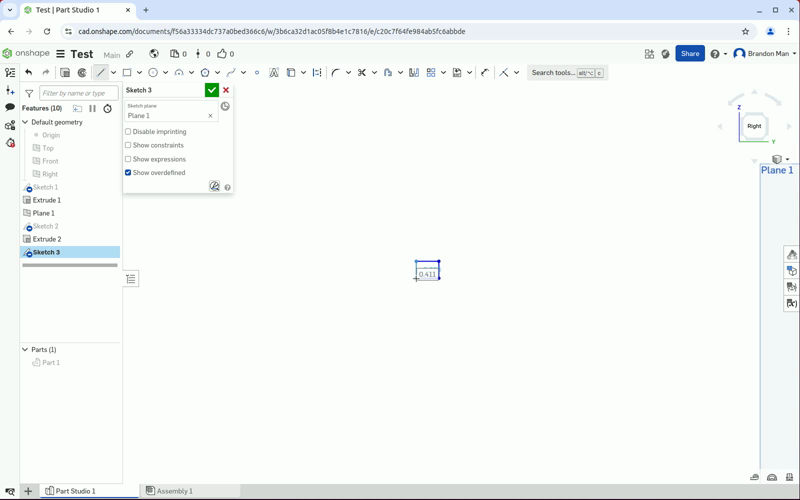
scroll(-6)
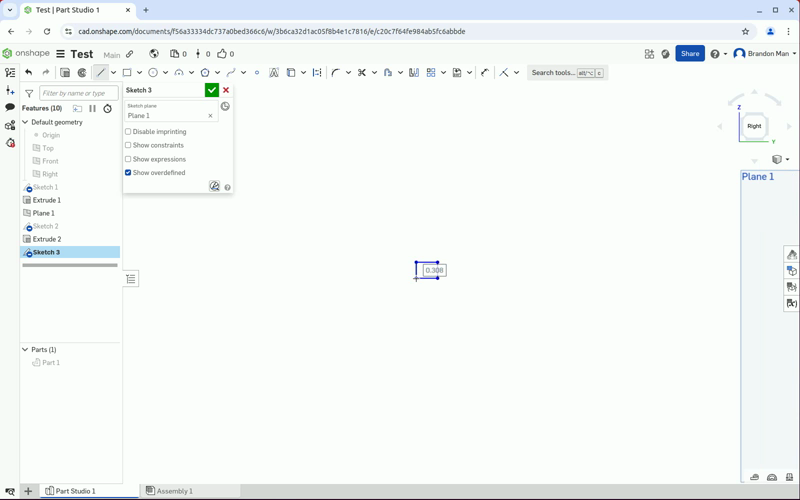
scroll(-6)
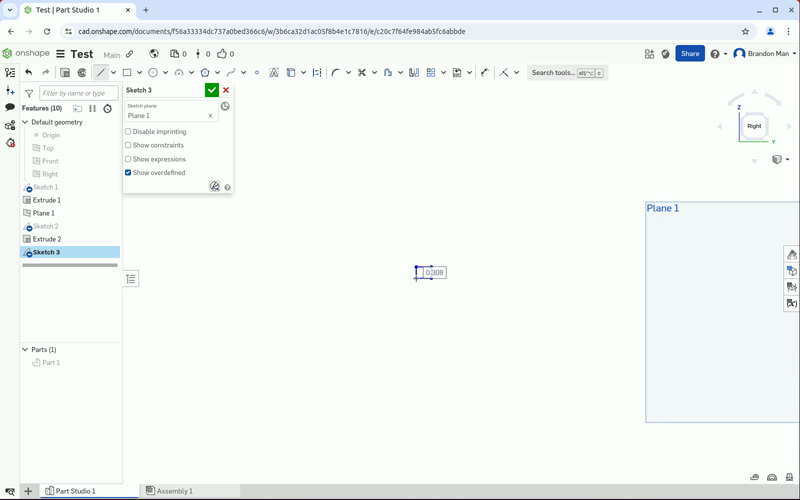
scroll(-6)
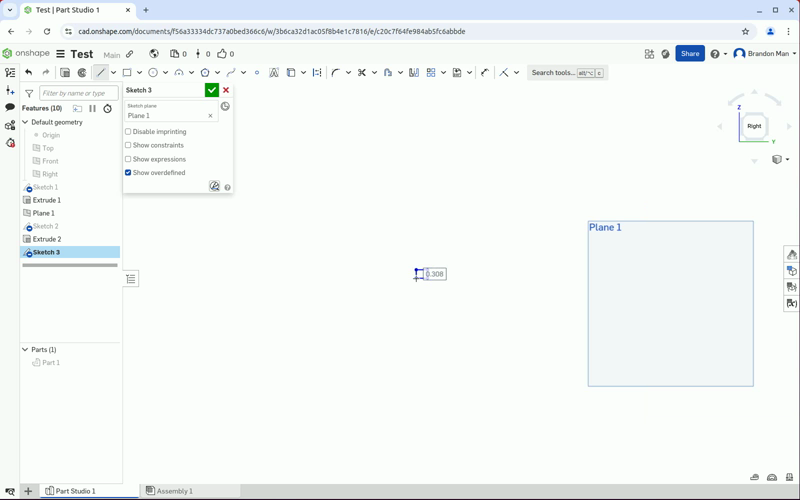
scroll(-6)
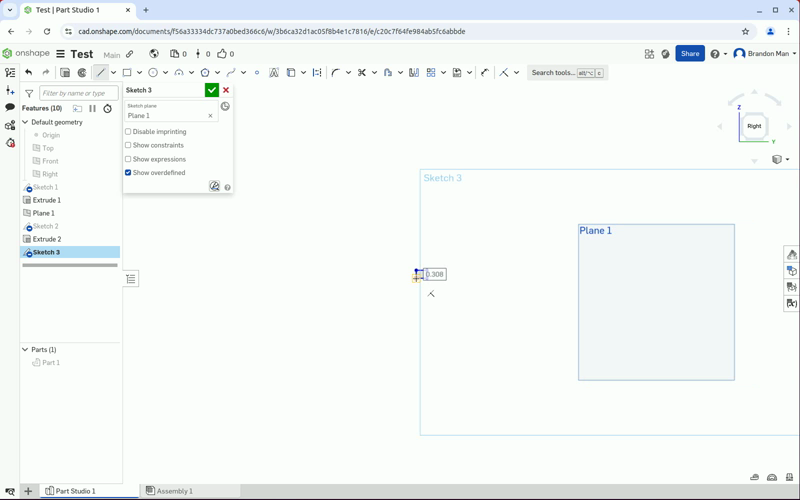
scroll(-6)
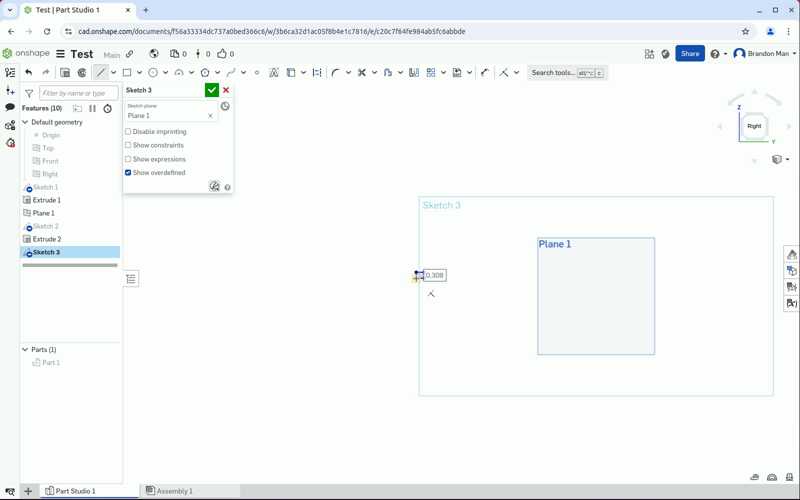
scroll(-6)
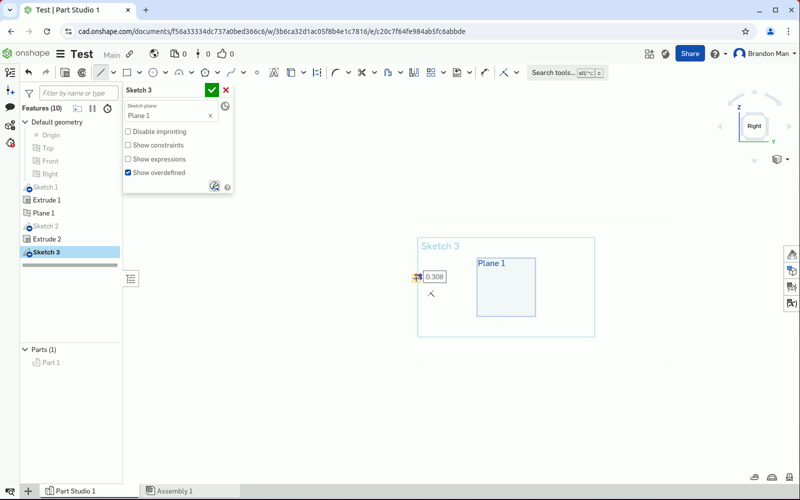
scroll(-6)
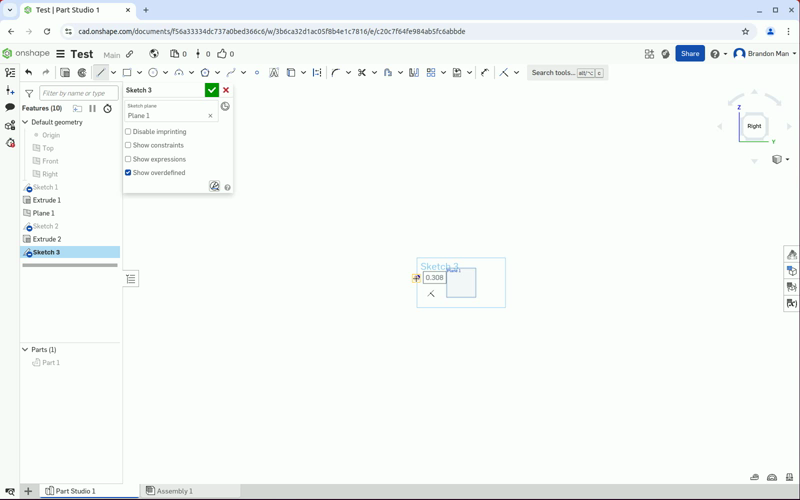
key(esc)
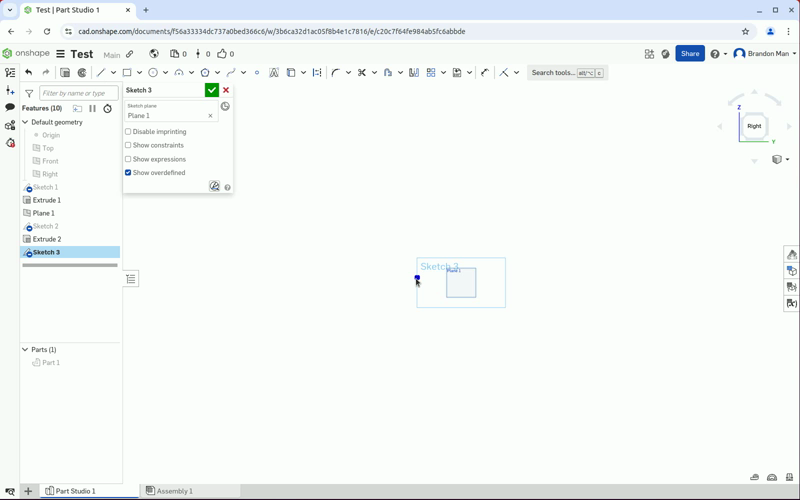
mouse_move(416, 277)
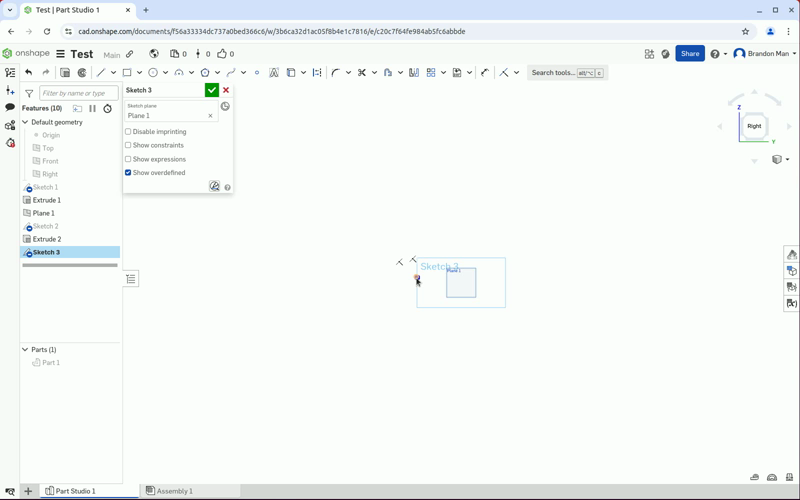
scroll(6)
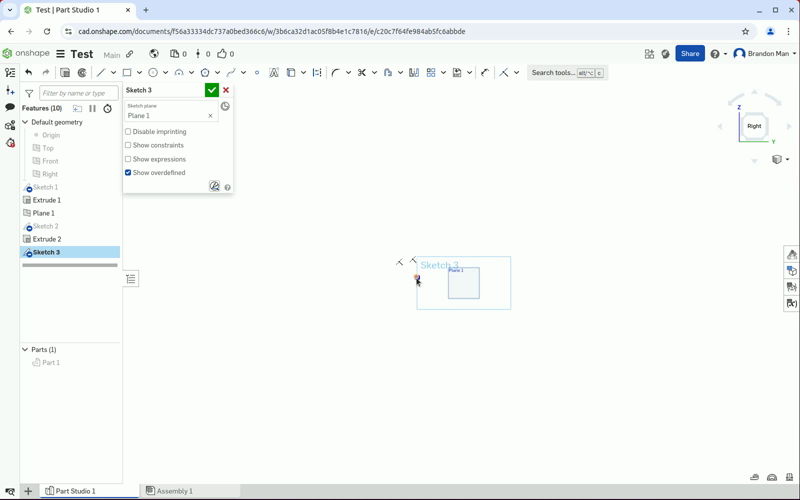
scroll(6)
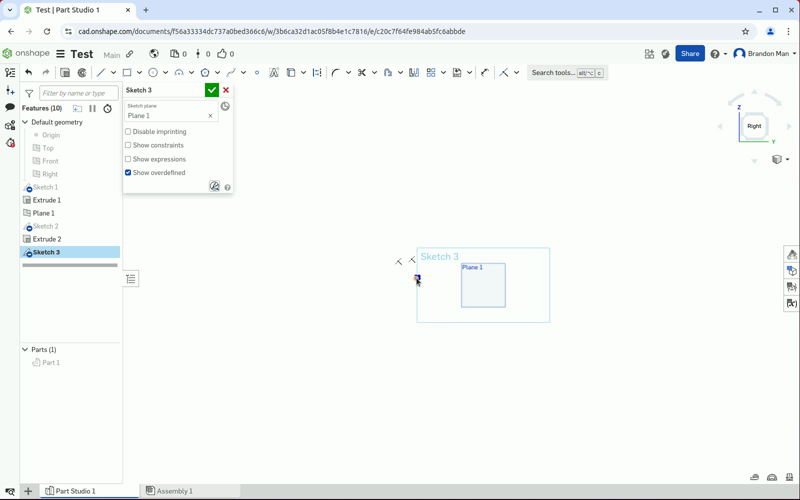
scroll(6)
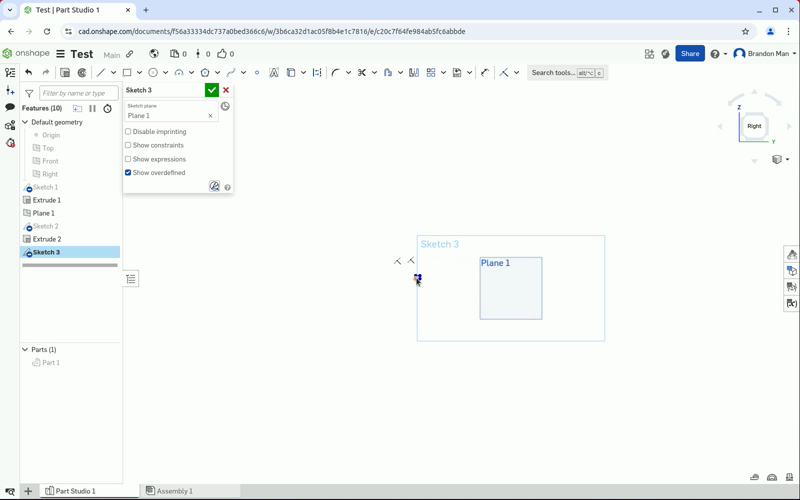
scroll(6)
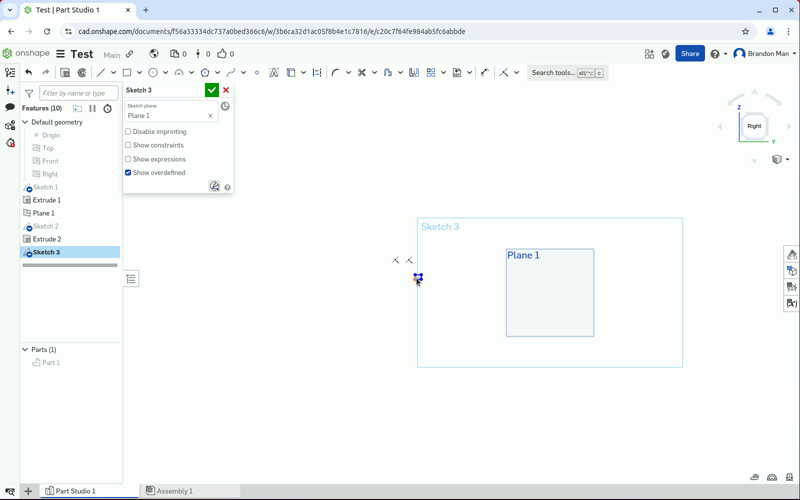
scroll(6)
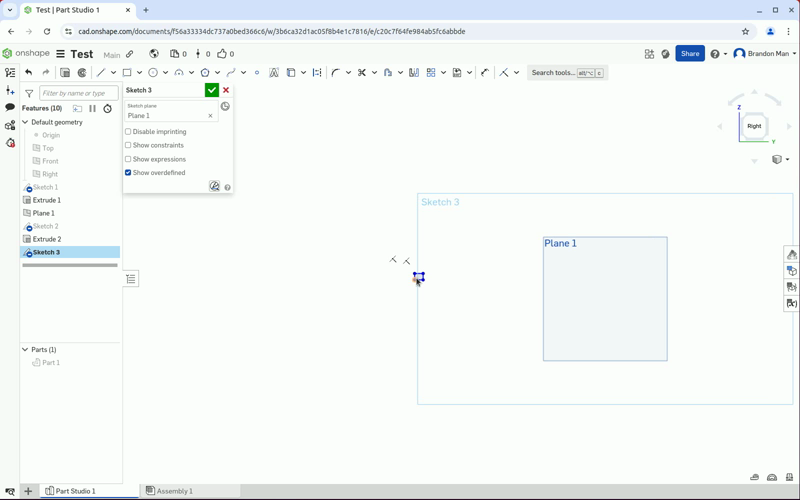
scroll(6)
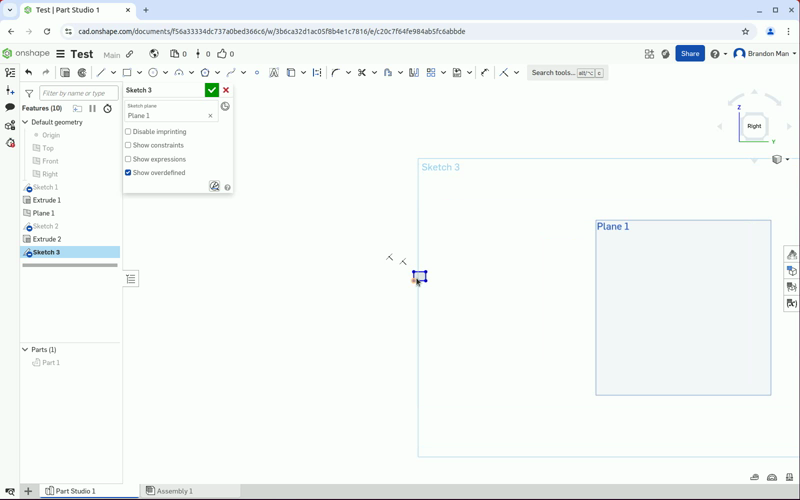
scroll(6)
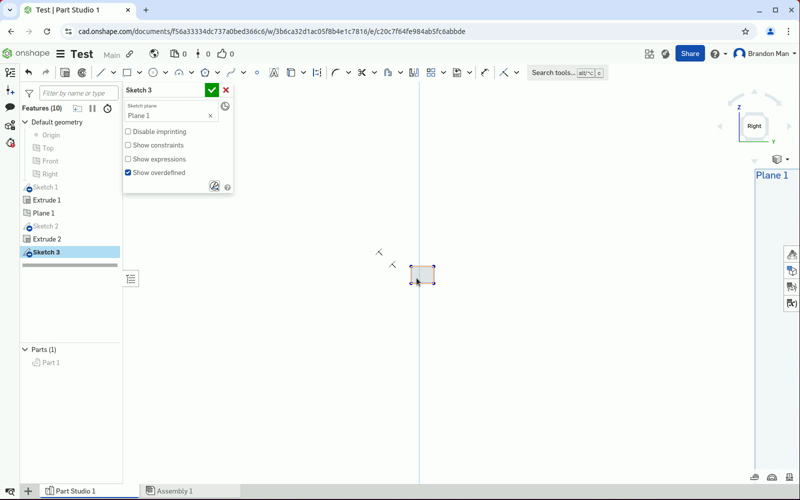
click(416, 277)
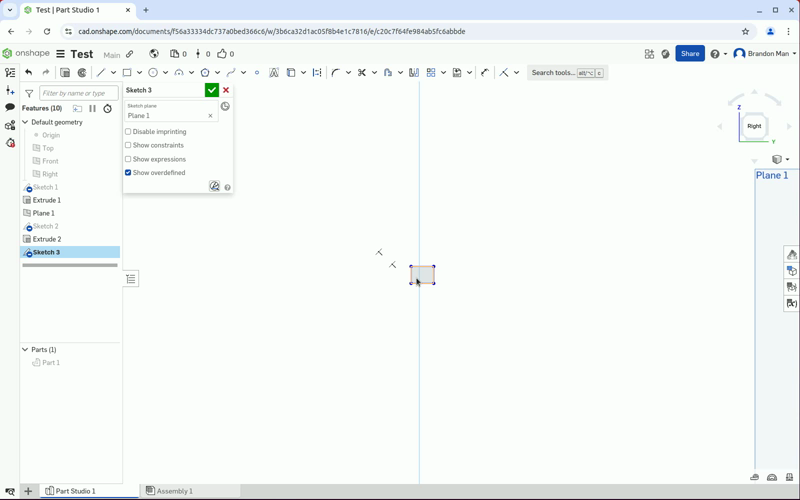
scroll(-6)
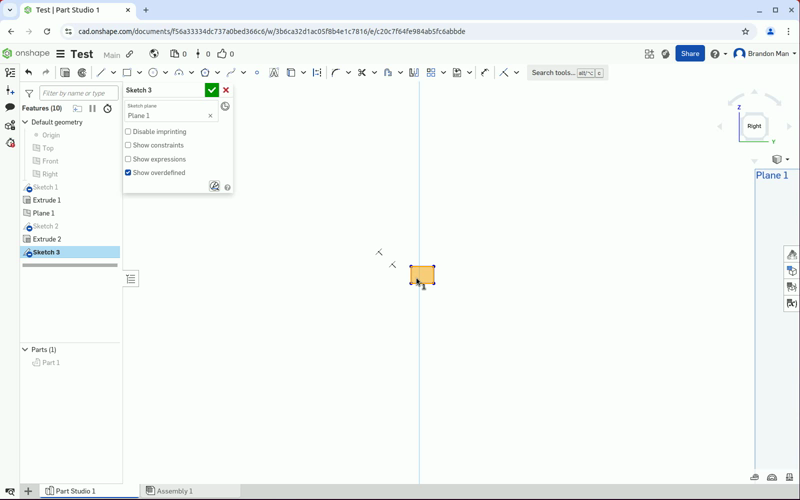
scroll(-6)
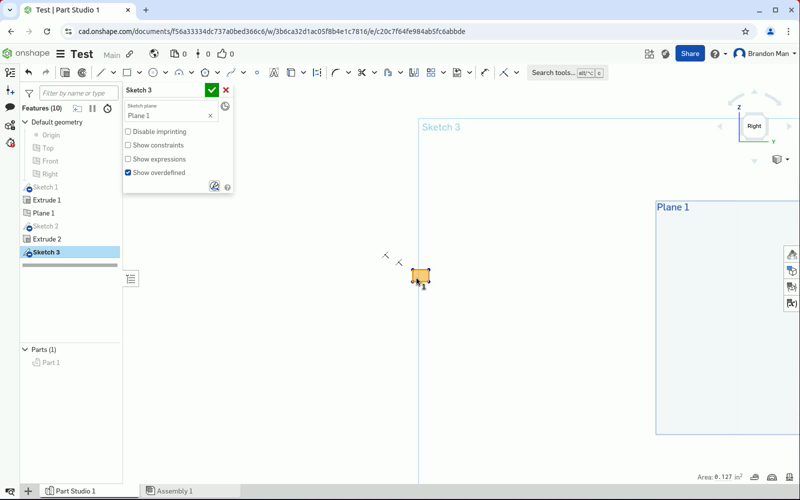
scroll(-6)
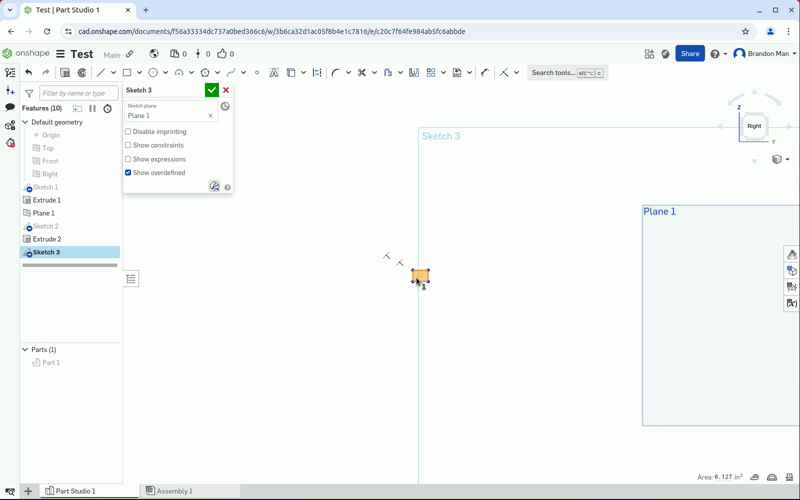
scroll(-6)
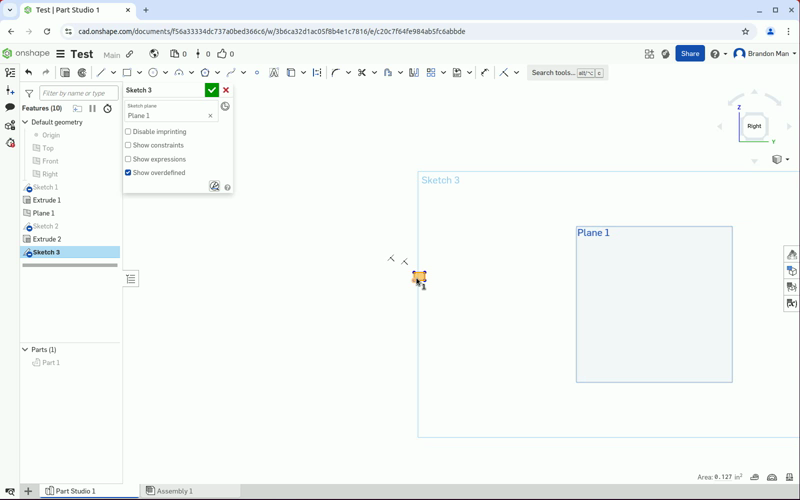
scroll(-6)
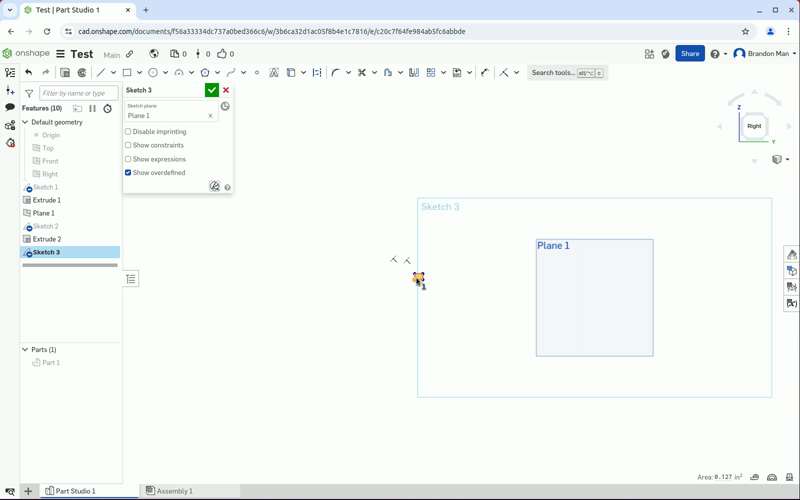
scroll(-6)
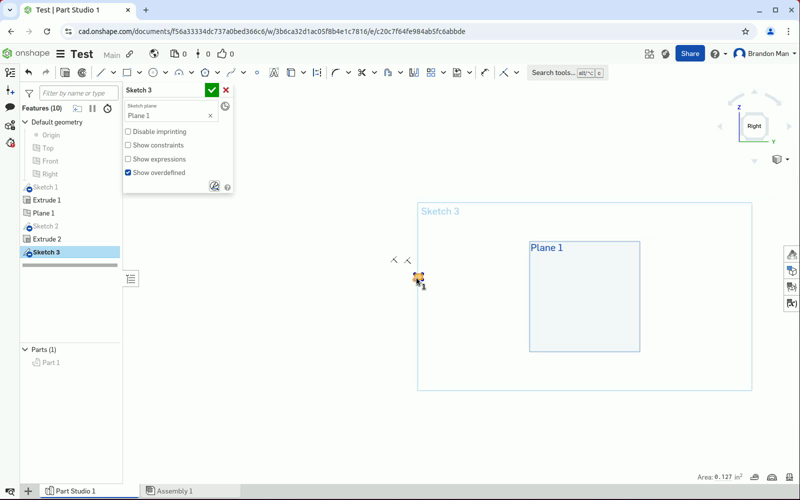
scroll(-6)
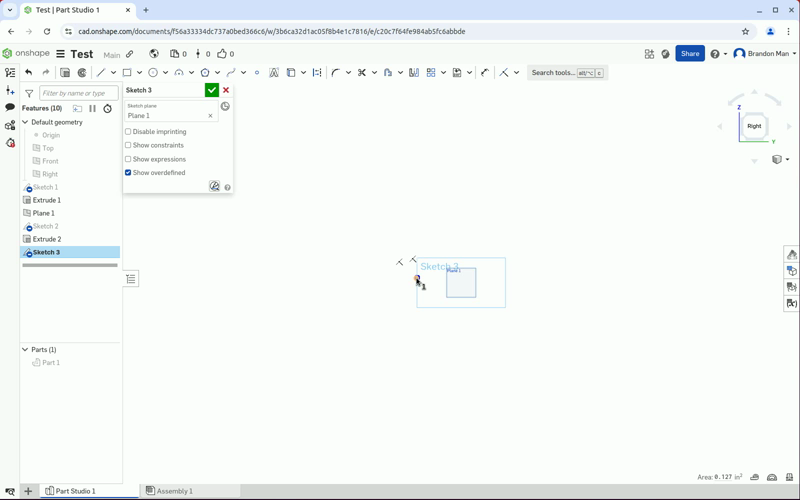
mouse_move(73, 352)
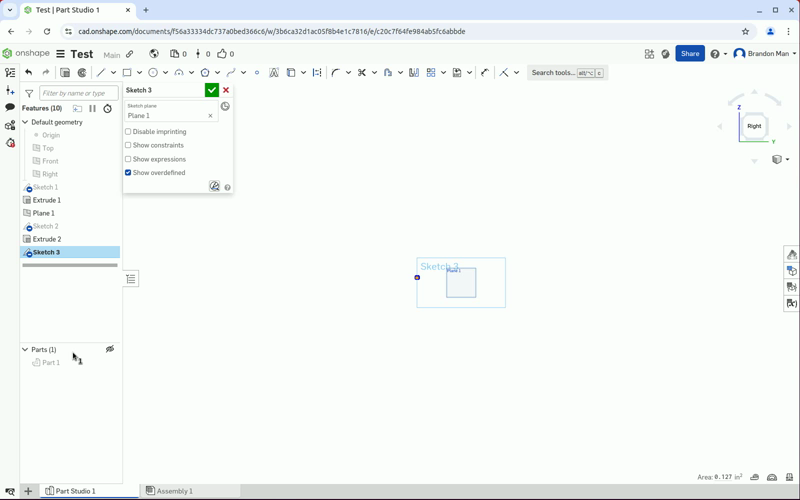
key(shift+y)
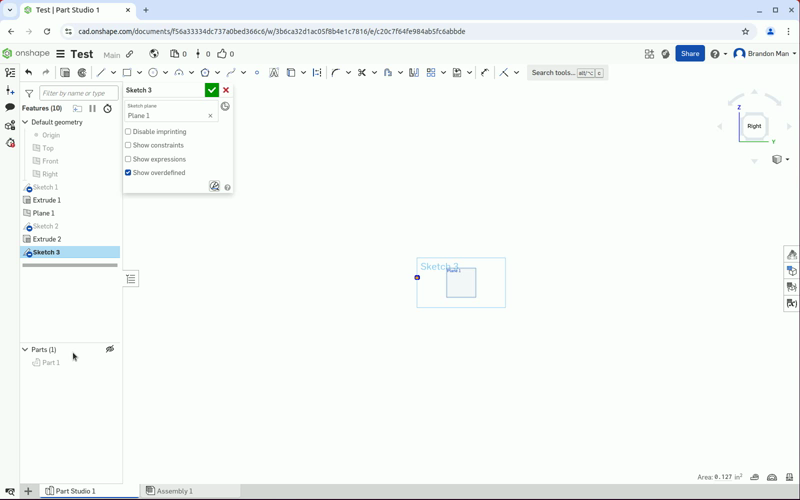
key(shift+e)
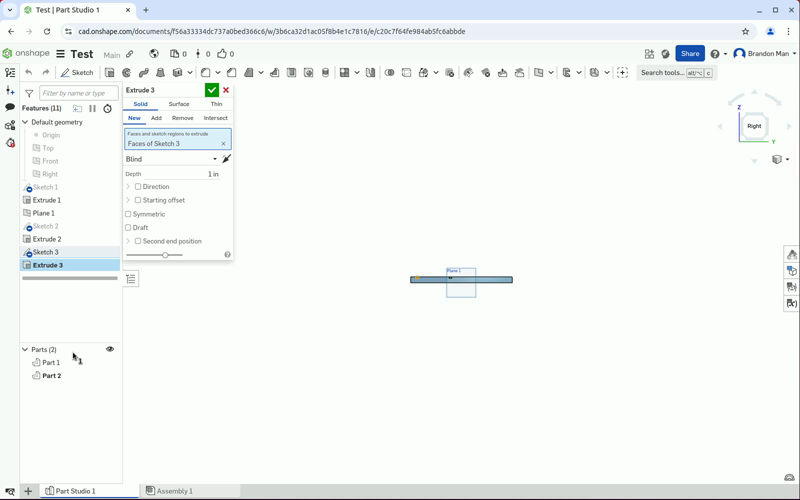
mouse_move(143, 106)
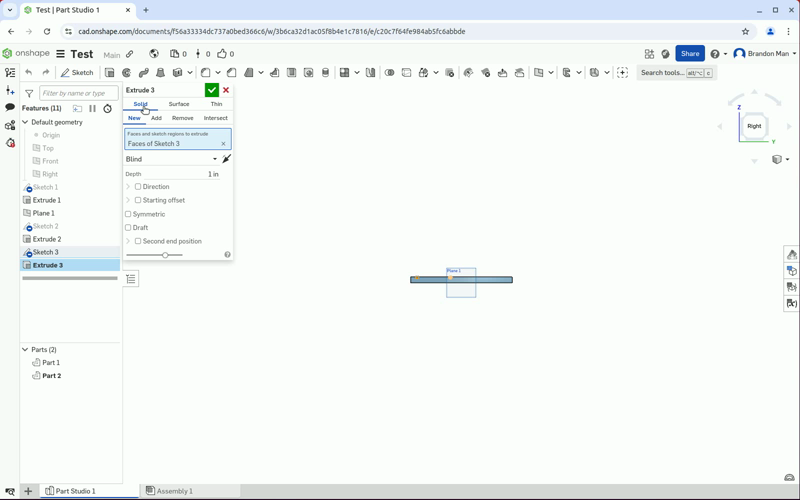
click(143, 106)
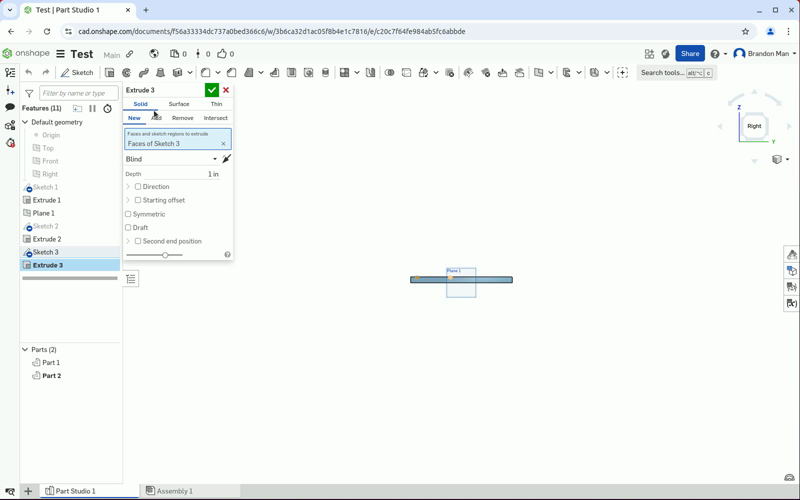
mouse_move(186, 120)
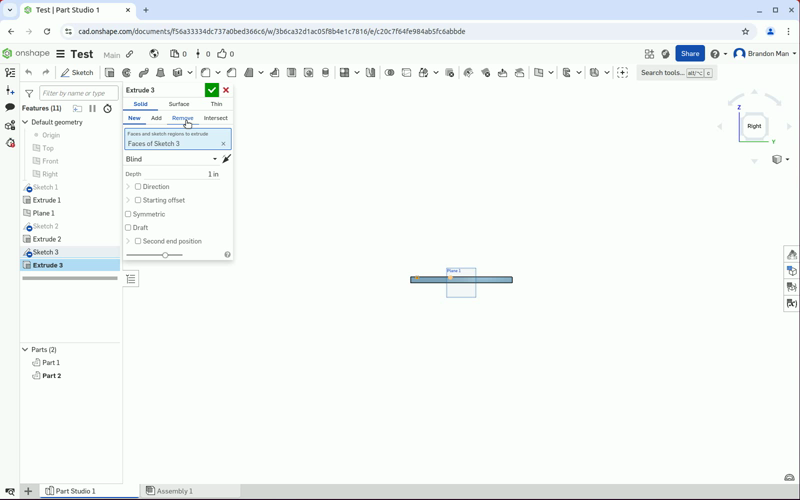
click(186, 120)
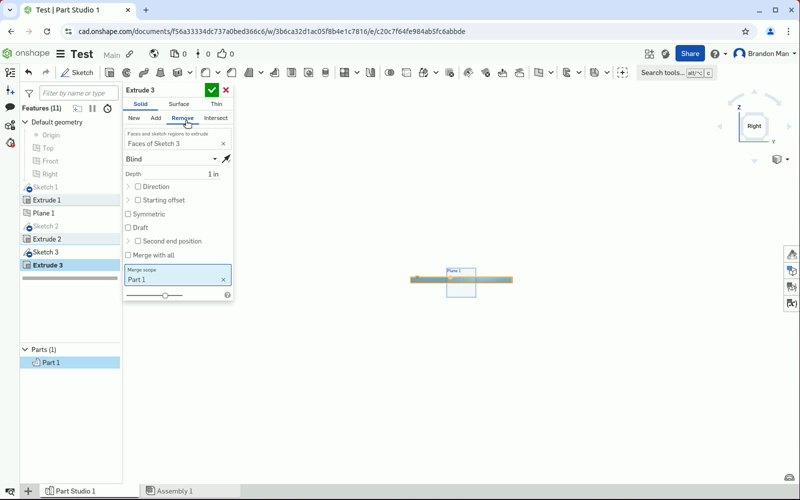
key(tab, 4)
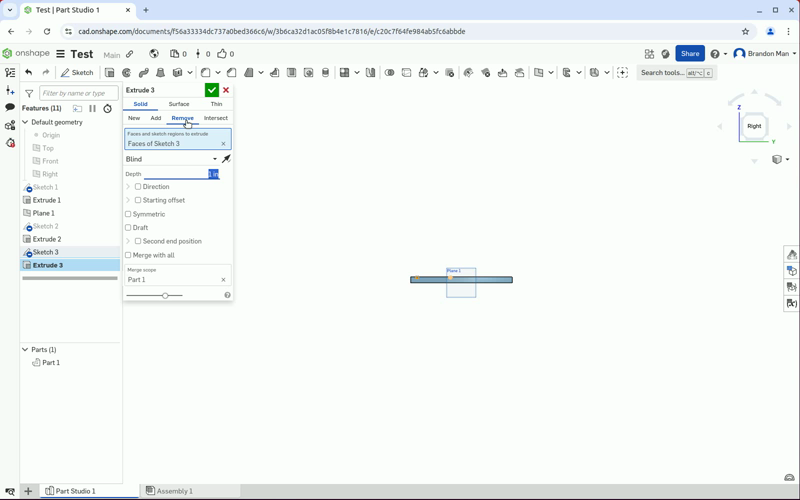
text(30.811)
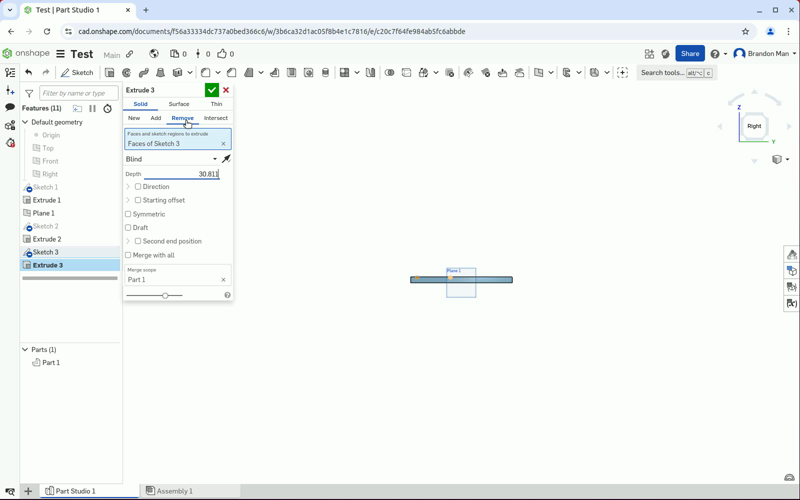
key(tab, 6)
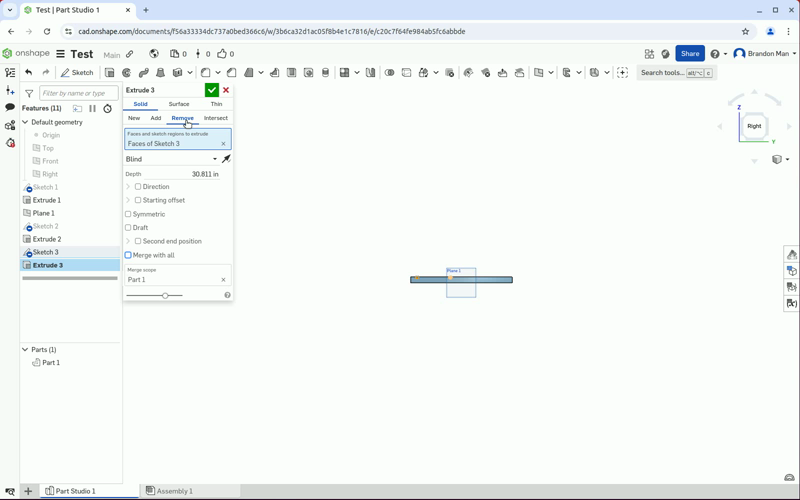
key(space)
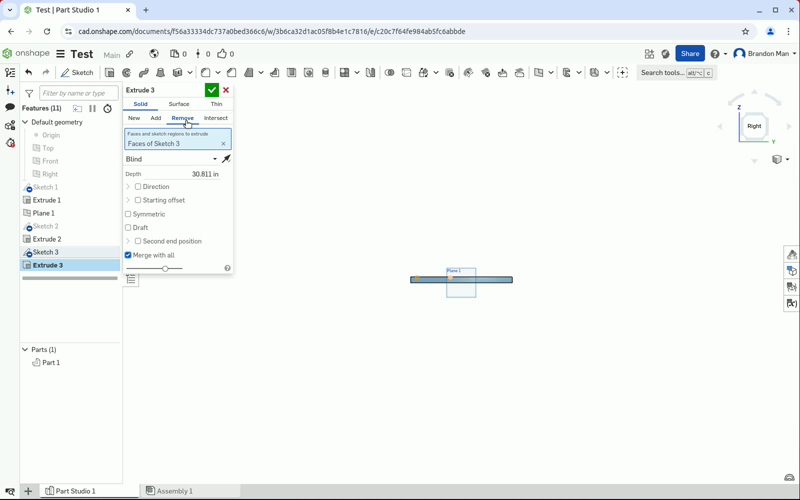
key(enter)
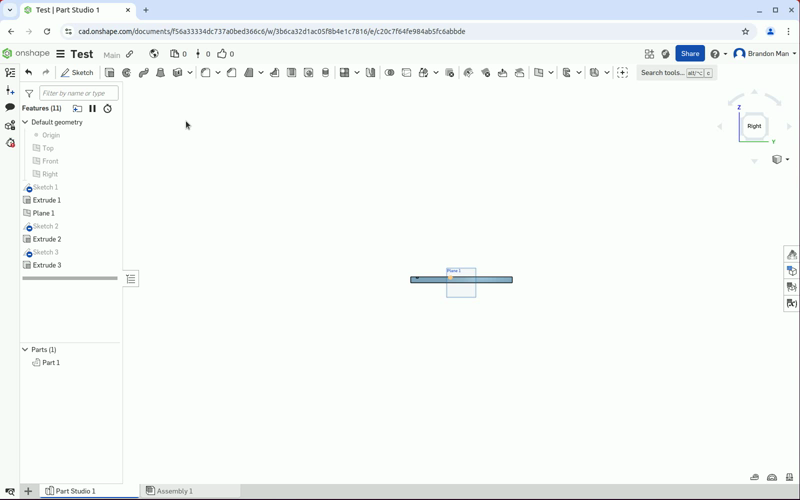
key(shift+h)
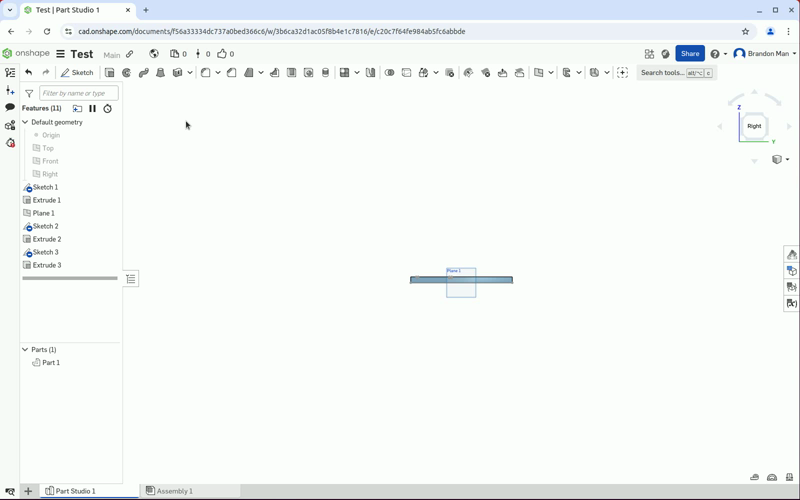
key(shift+h)
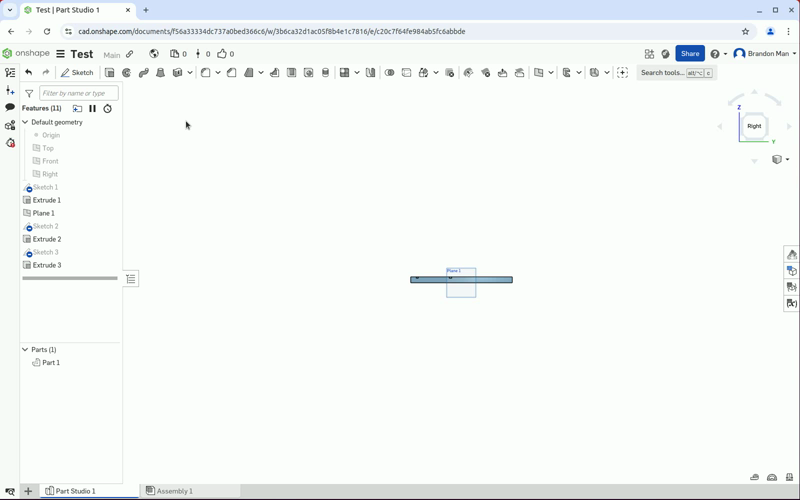
mouse_move(73, 189)
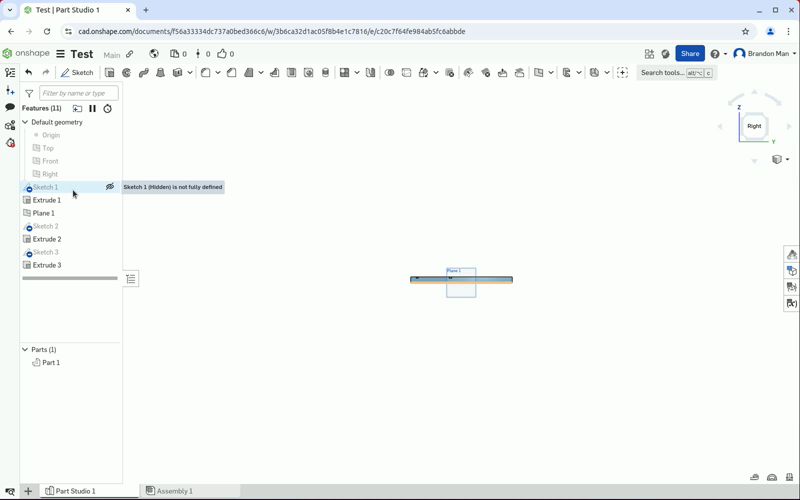
click(73, 189)
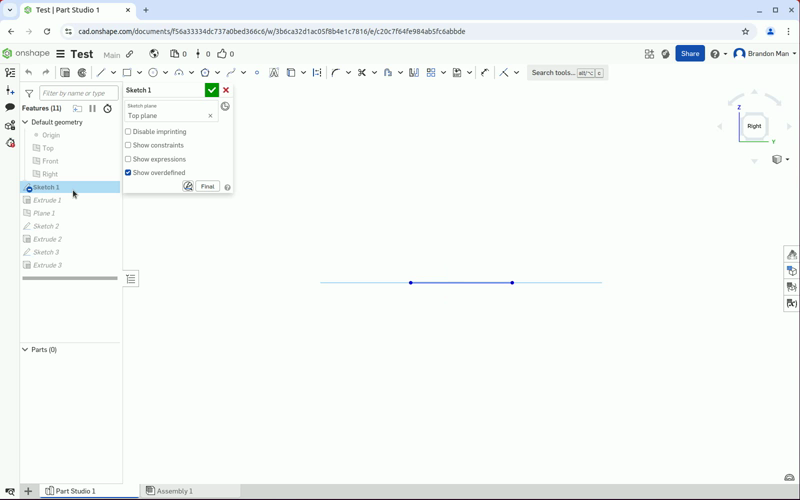
mouse_move(229, 92)
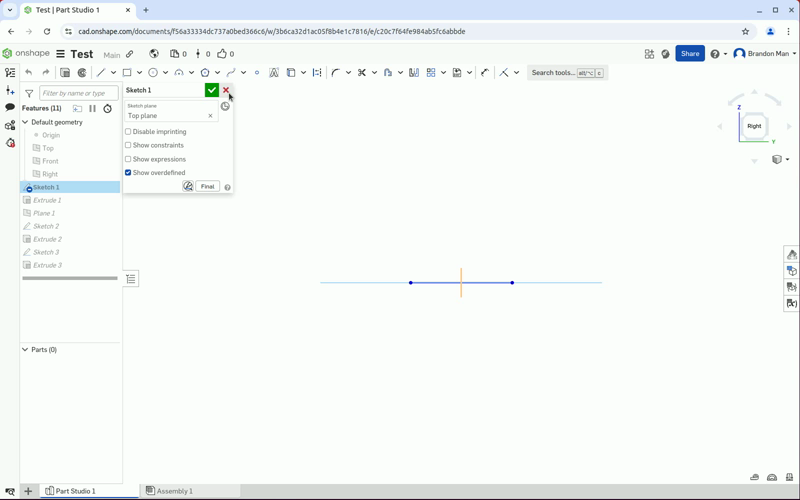
click(229, 92)
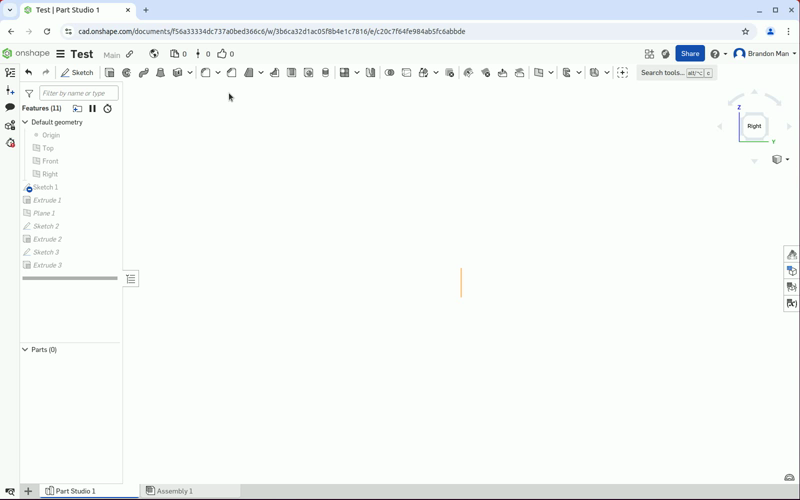
mouse_move(73, 352)
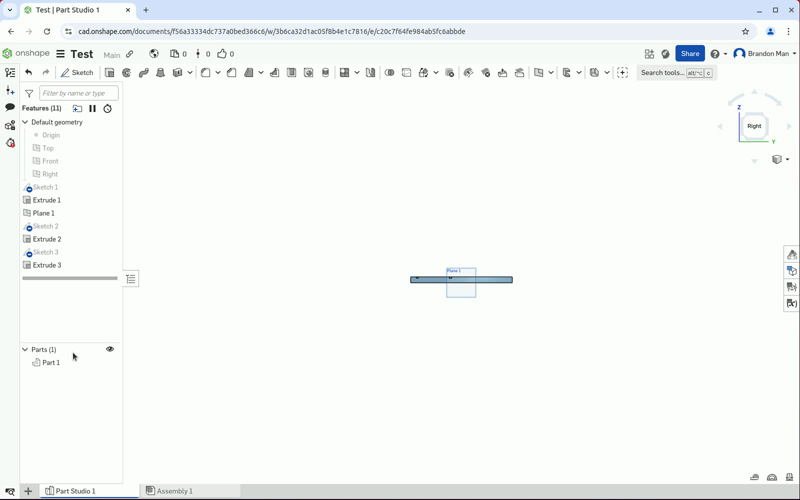
key(y)
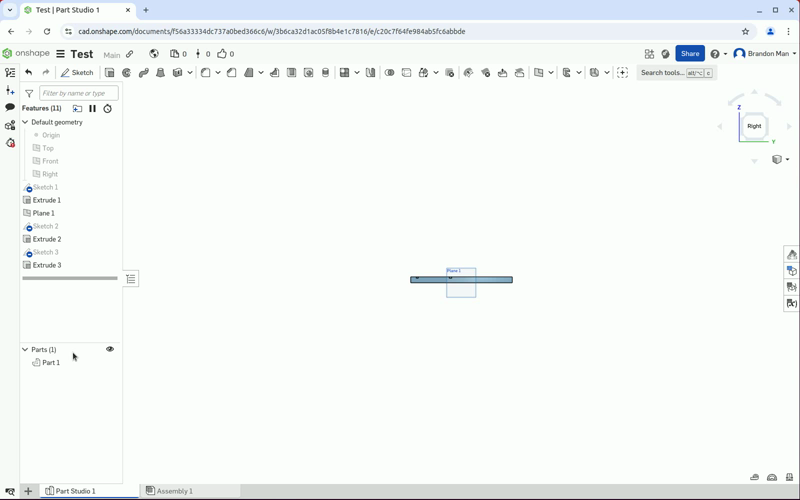
key(shift+p)
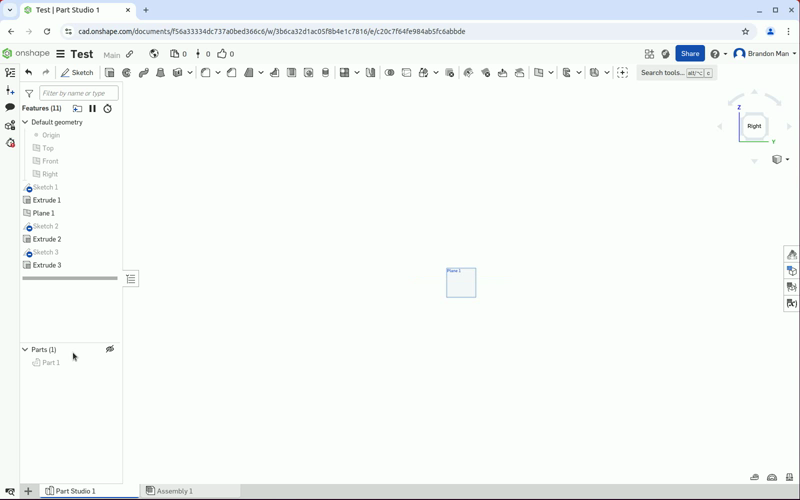
key(space)
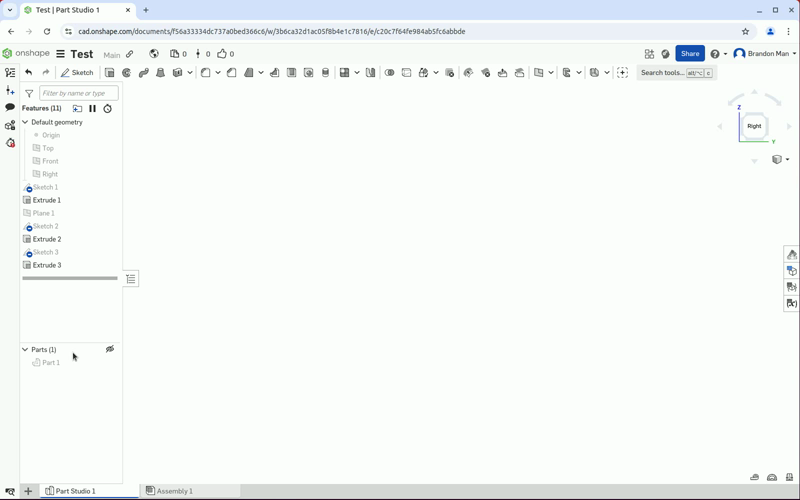
key_down(shift)
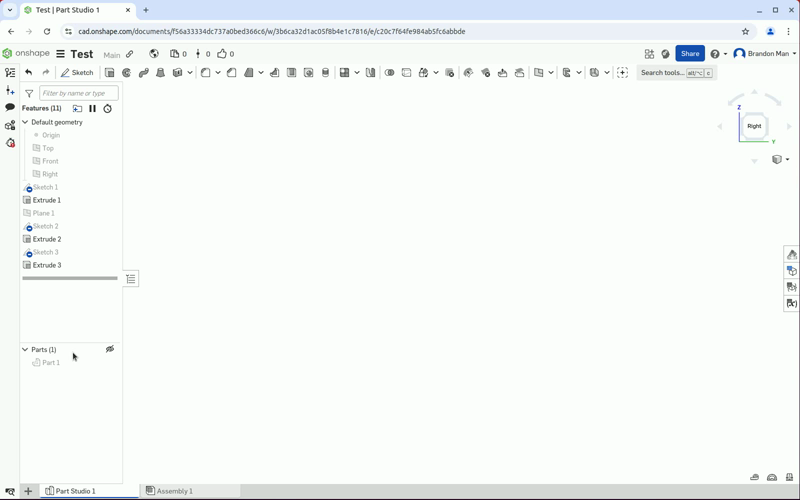
key(right)
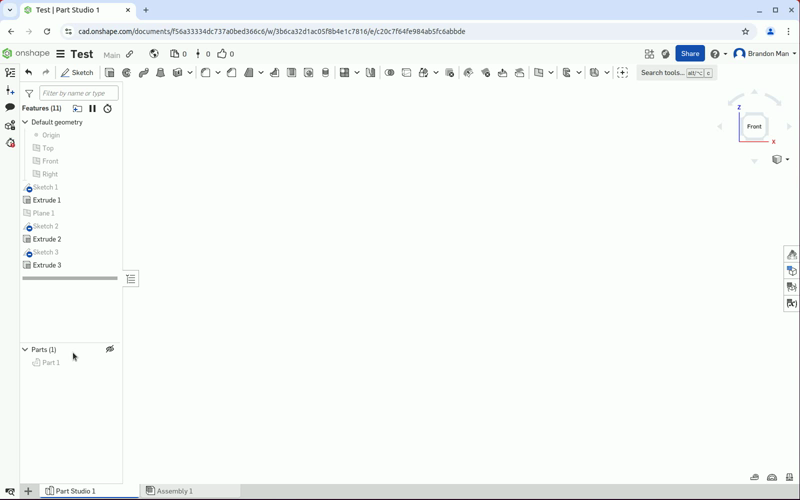
key_up(shift)
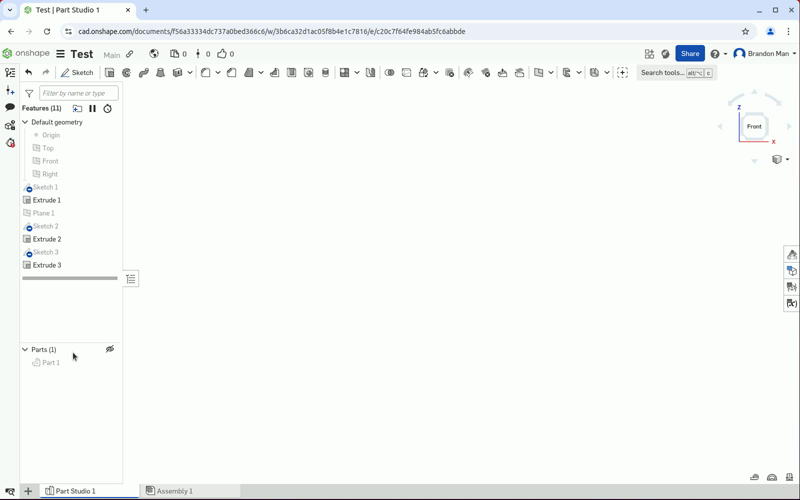
key(space)
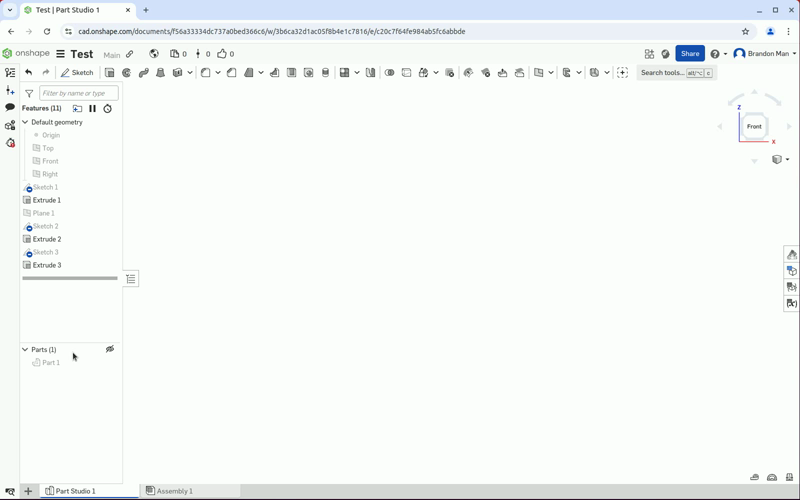
key_down(shift)
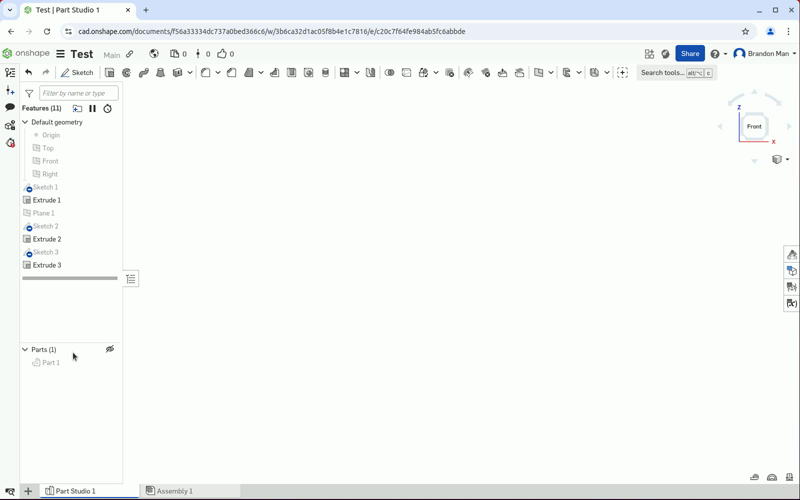
key(down)
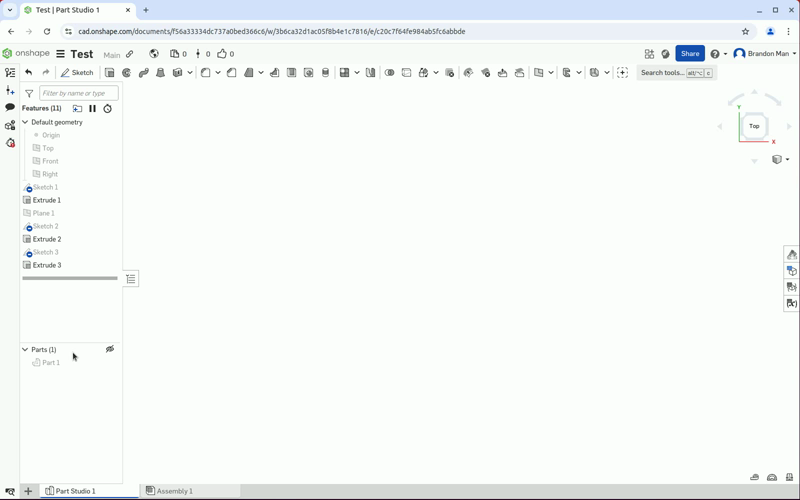
key_up(shift)
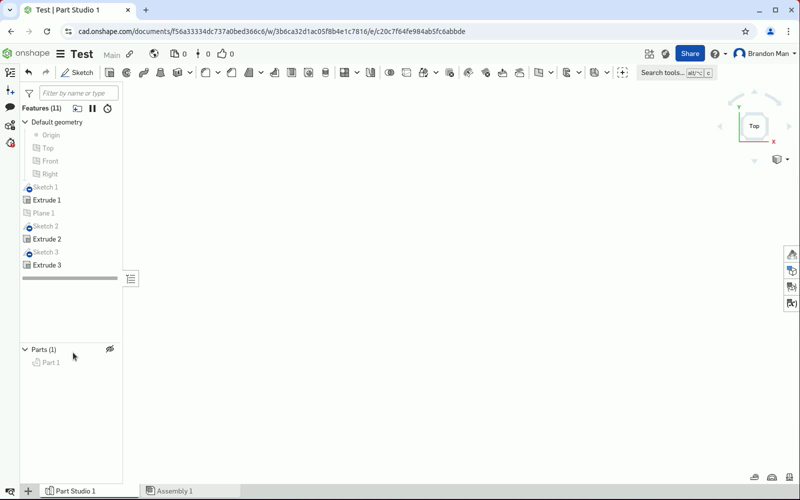
mouse_move(73, 352)
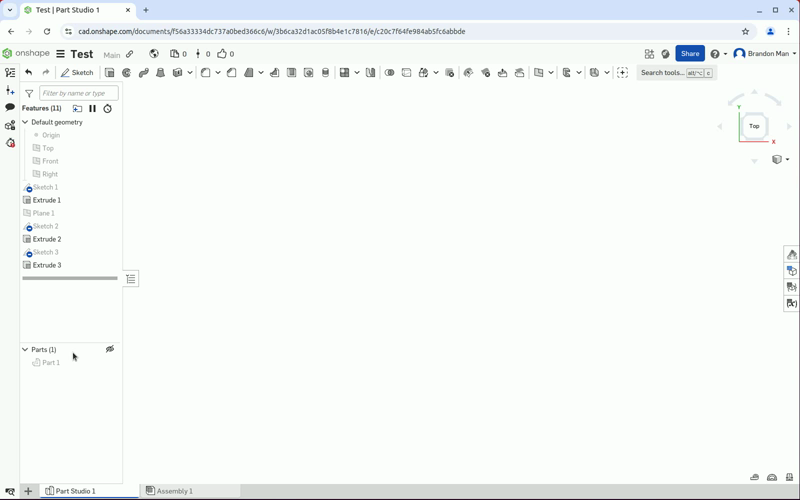
key(shift+y)
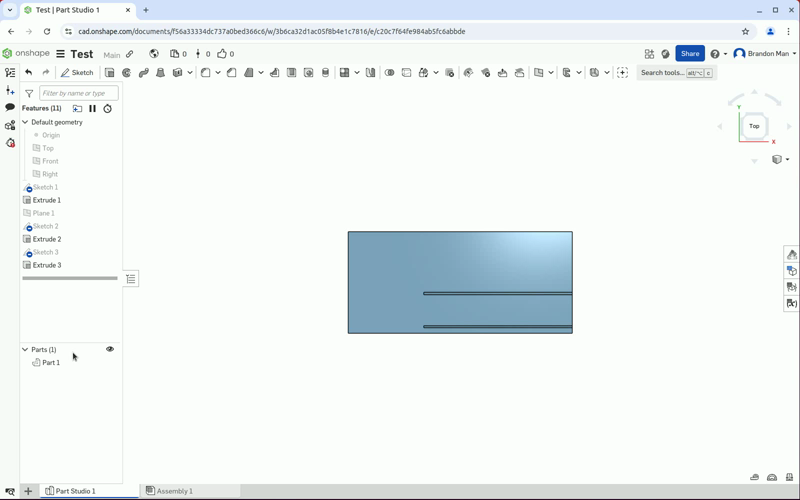
mouse_move(541, 75)
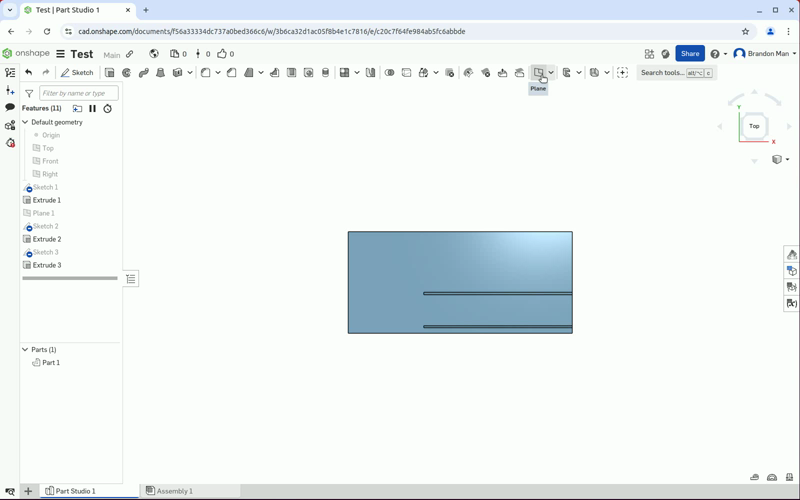
click(541, 75)
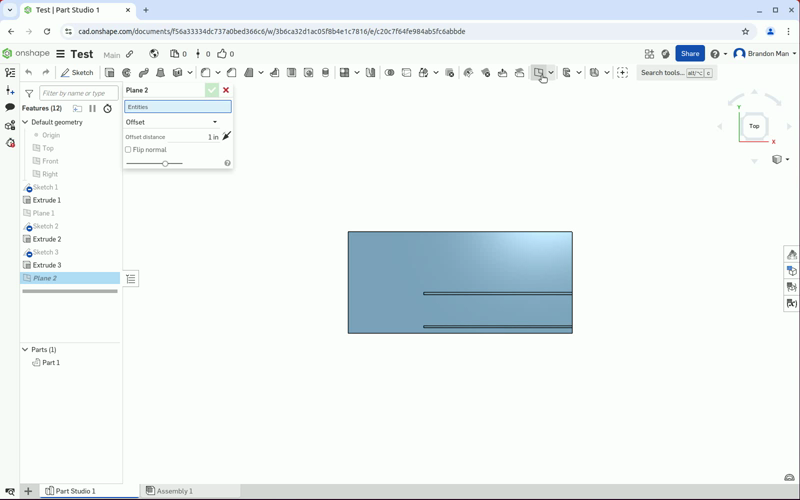
mouse_move(73, 150)
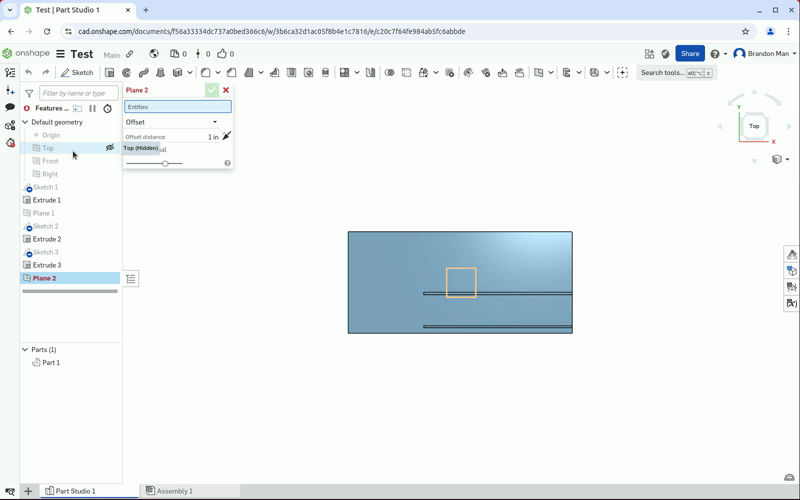
click(73, 150)
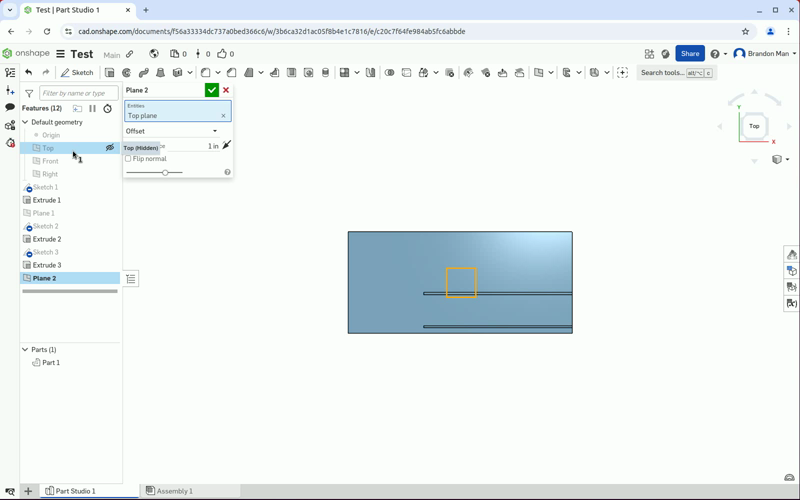
key(tab, 2)
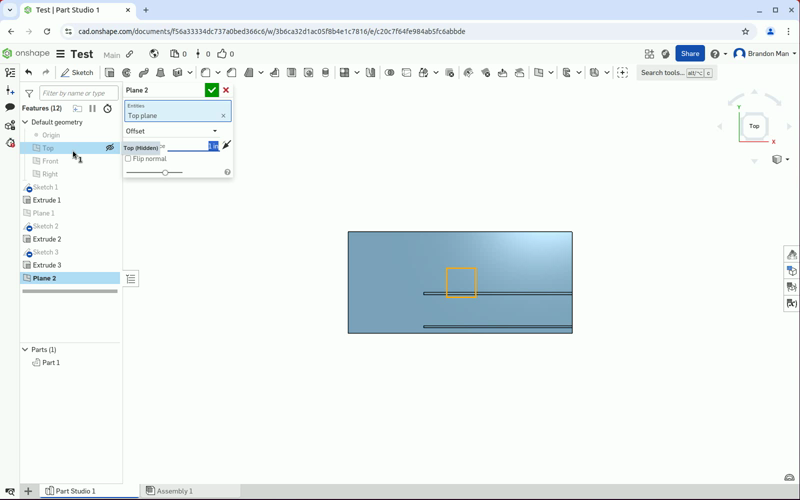
text(1.202)
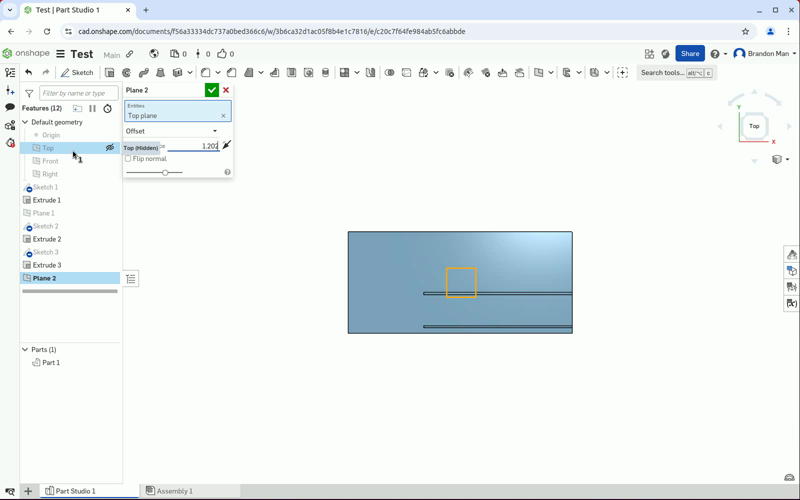
key(enter, 2)
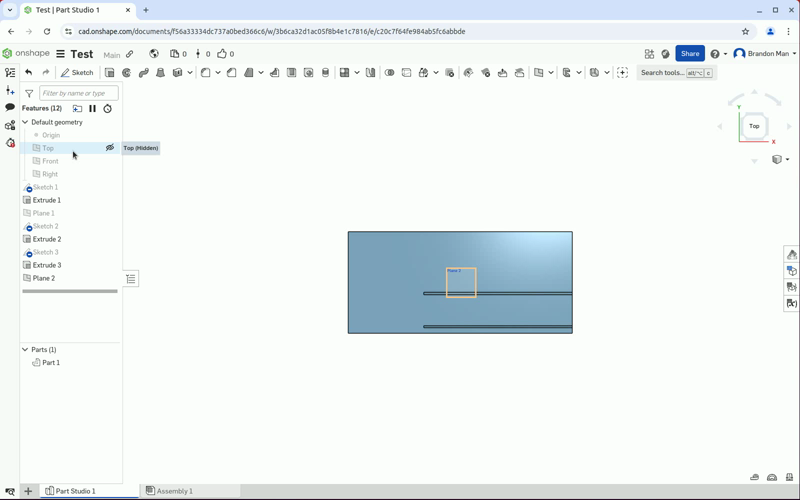
key(shift+s)
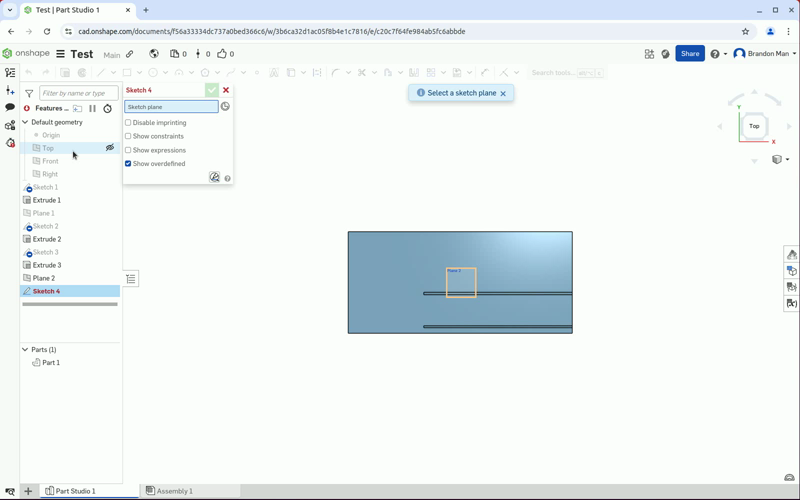
mouse_move(73, 280)
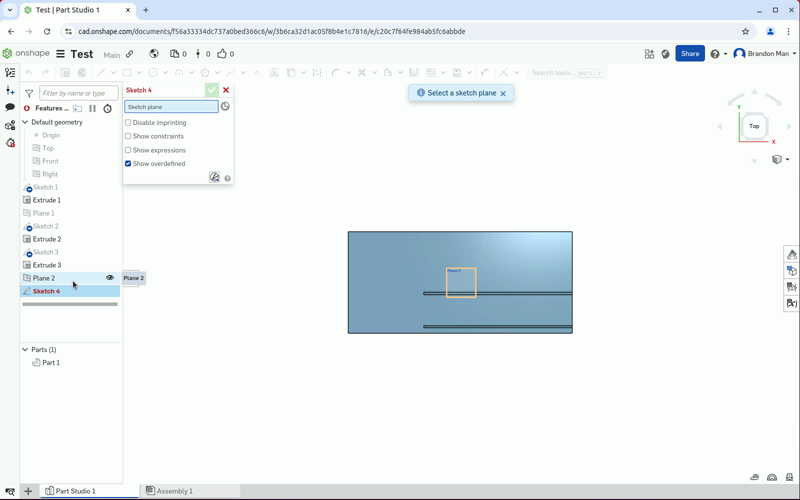
click(73, 280)
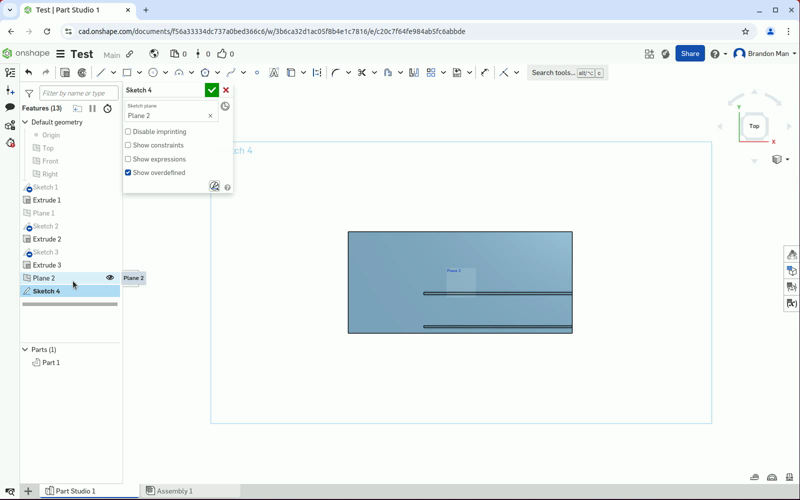
mouse_move(73, 352)
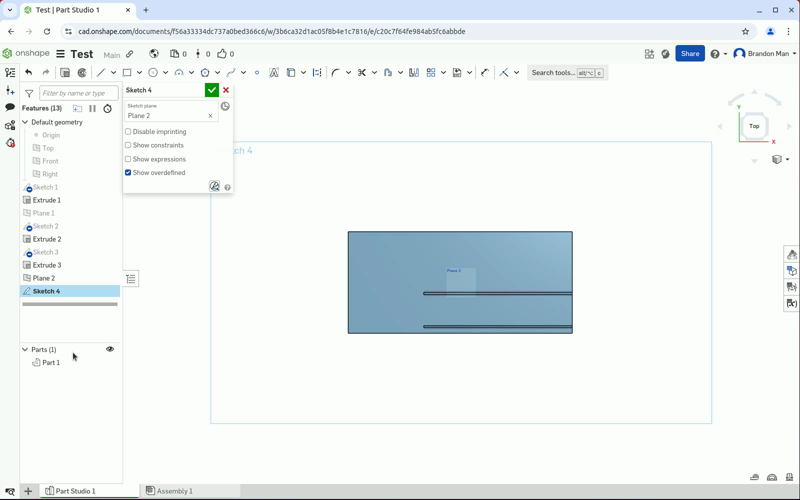
key(y)
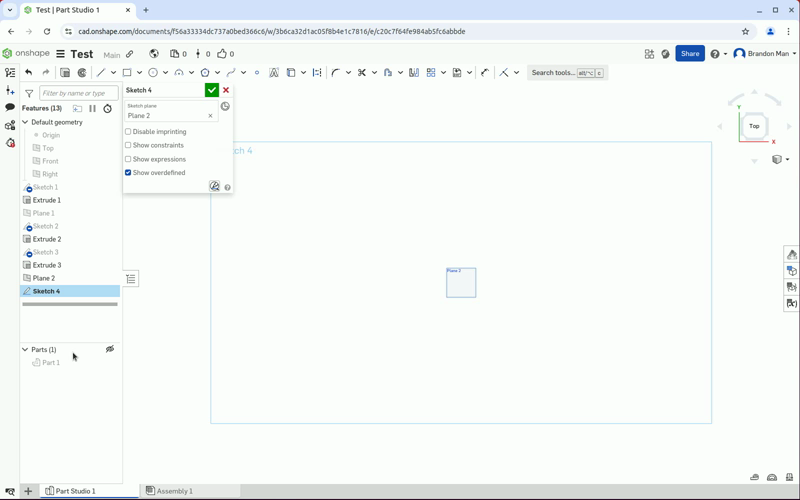
key(l)
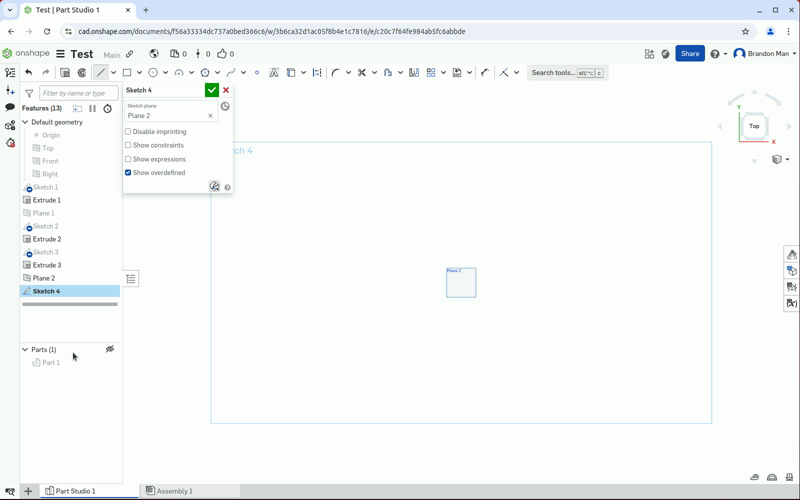
key_down(shift)
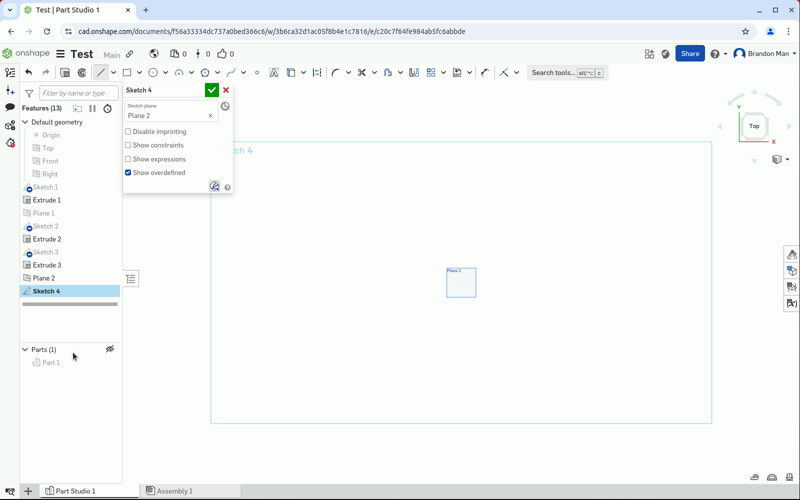
mouse_move(489, 286)
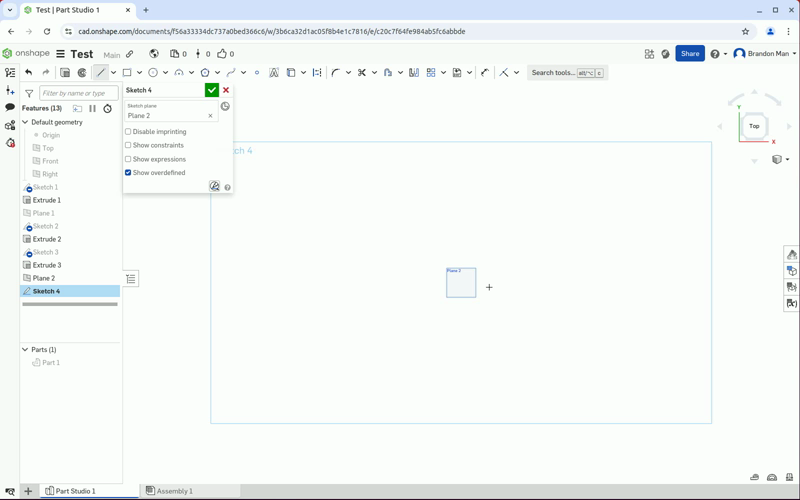
click(489, 286)
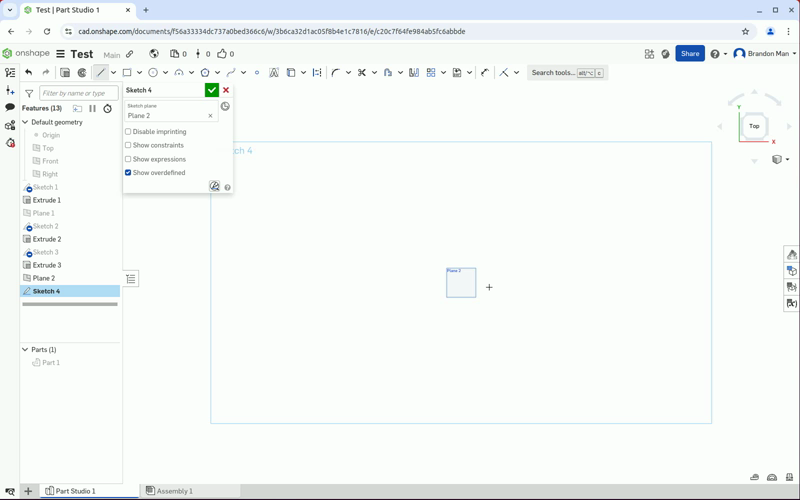
key_up(shift)
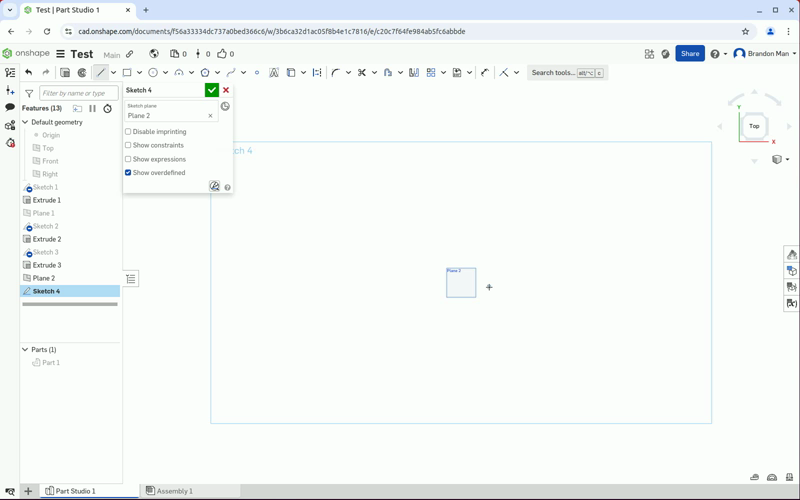
key_down(shift)
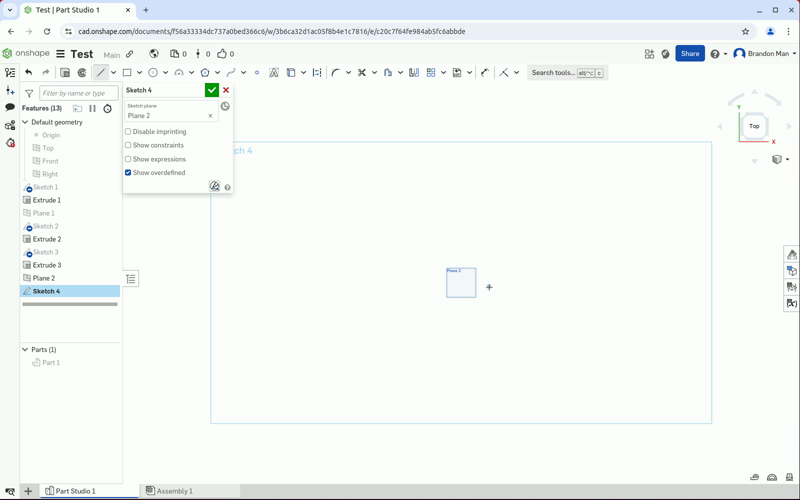
mouse_move(519, 286)
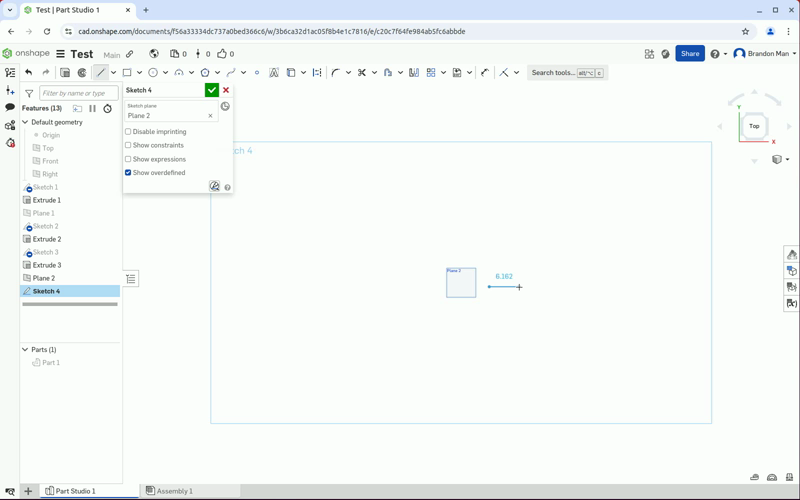
mouse_move(523, 286)
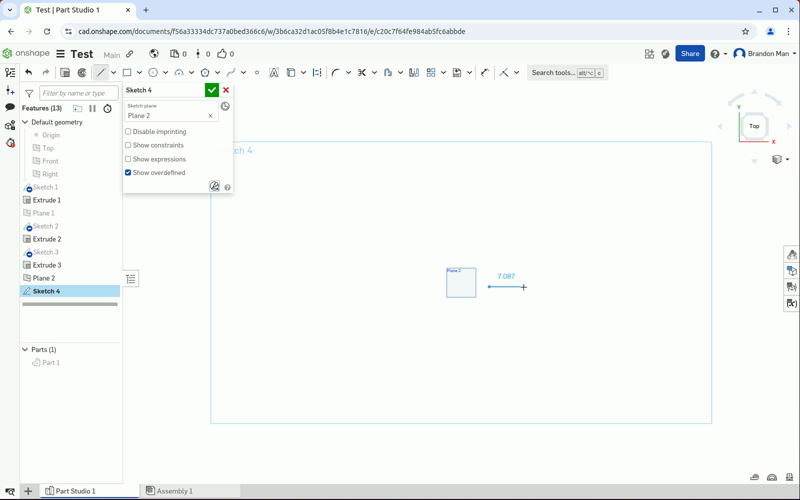
click(523, 286)
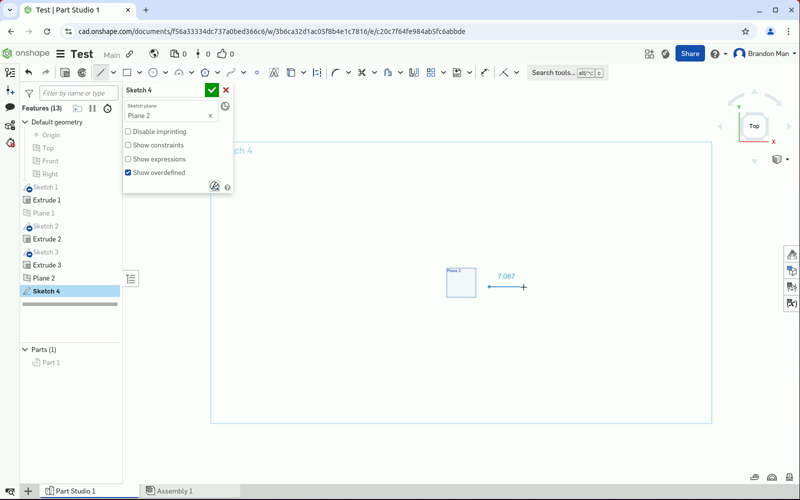
key_up(shift)
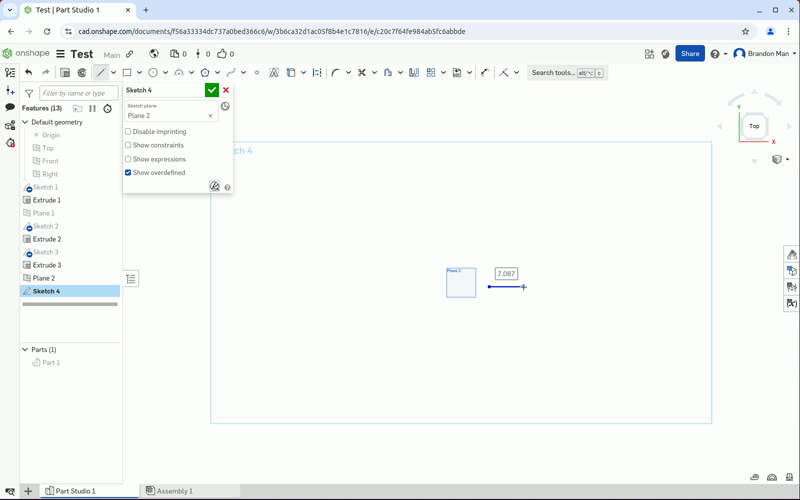
key_down(shift)
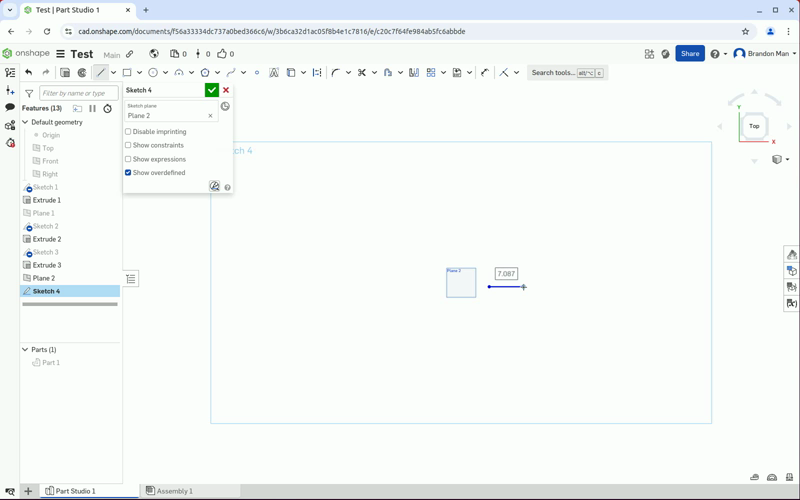
mouse_move(553, 286)
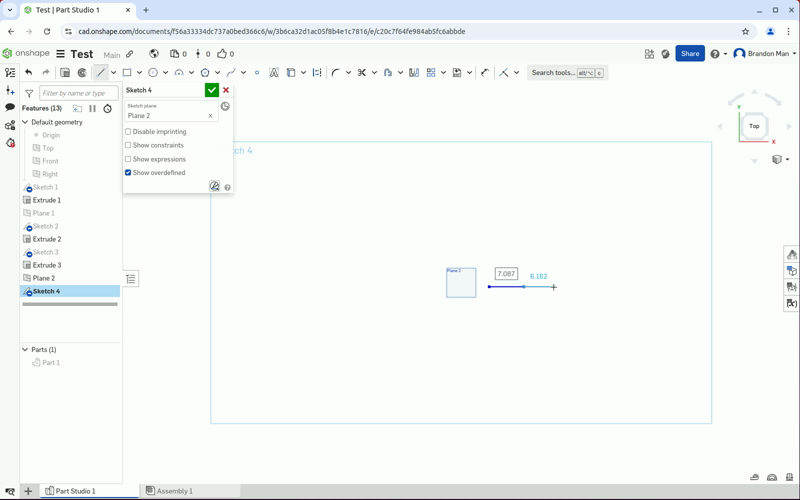
mouse_move(523, 280)
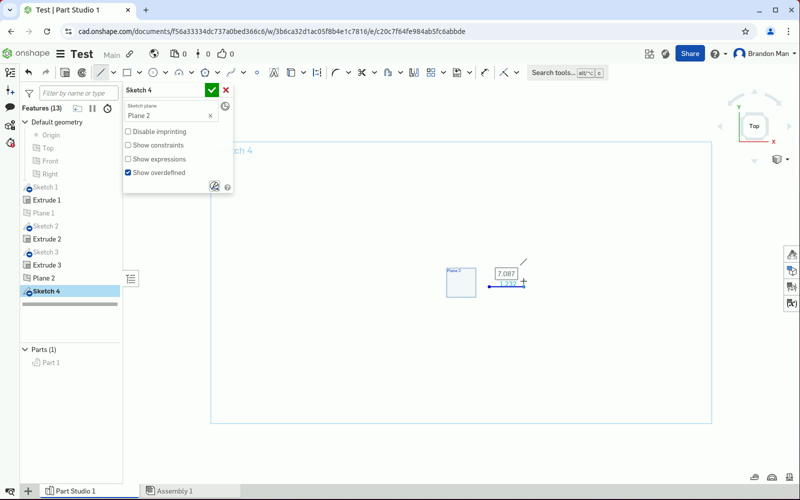
scroll(6)
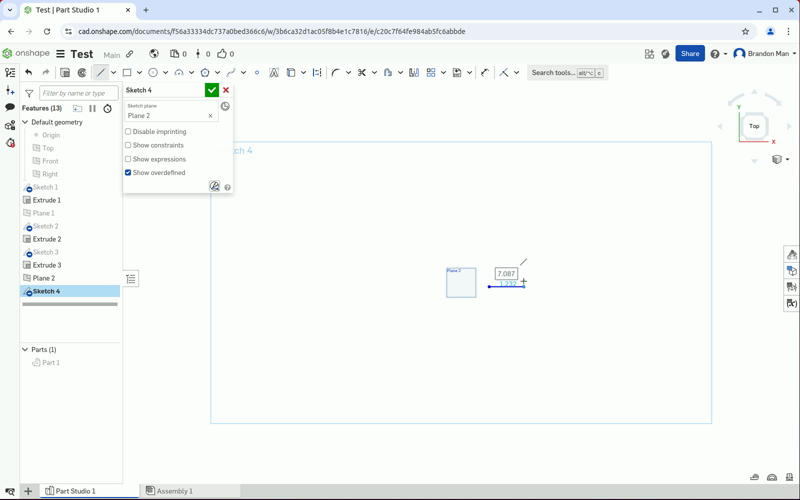
scroll(6)
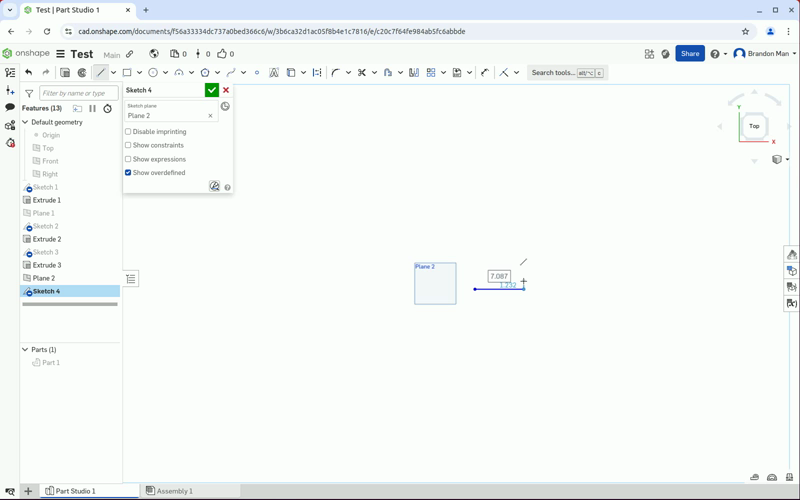
scroll(6)
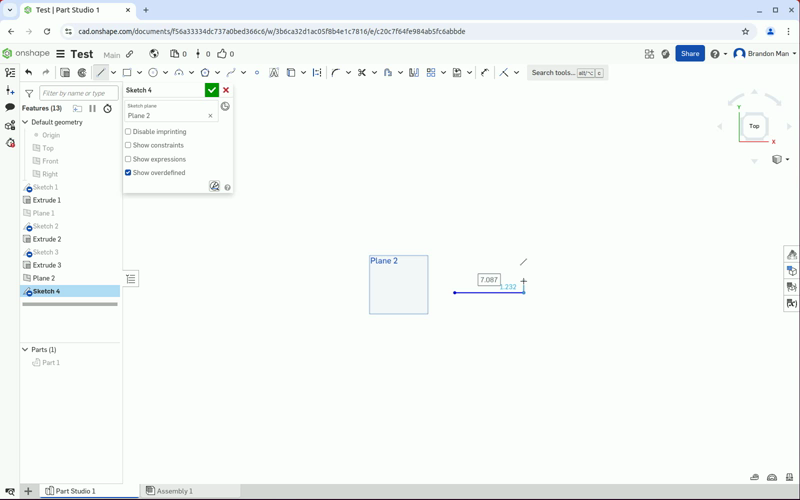
scroll(6)
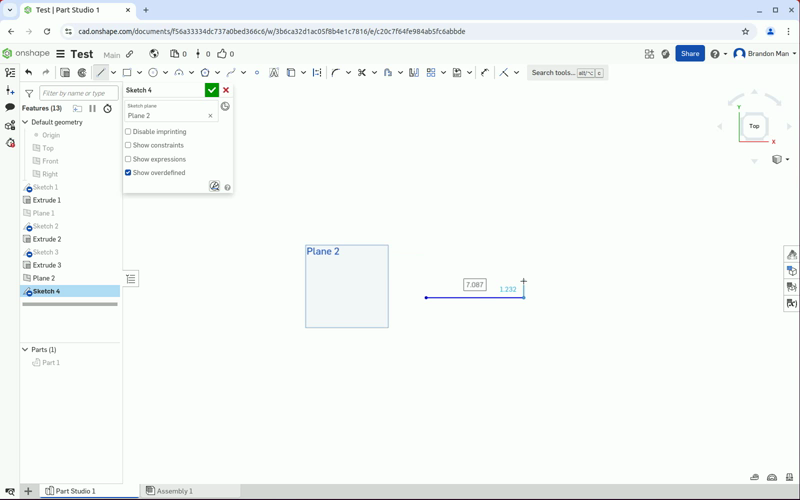
scroll(6)
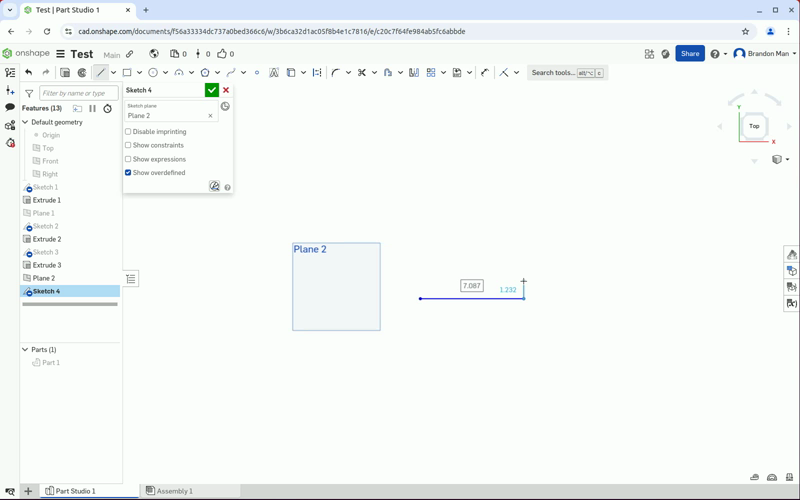
scroll(6)
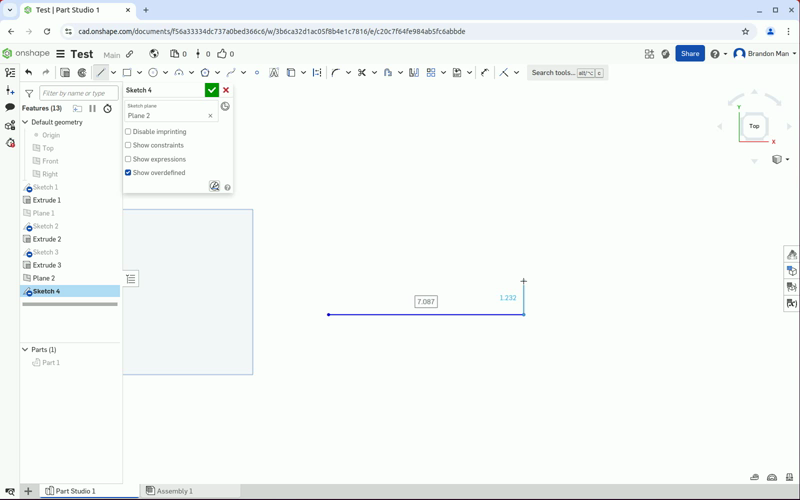
scroll(6)
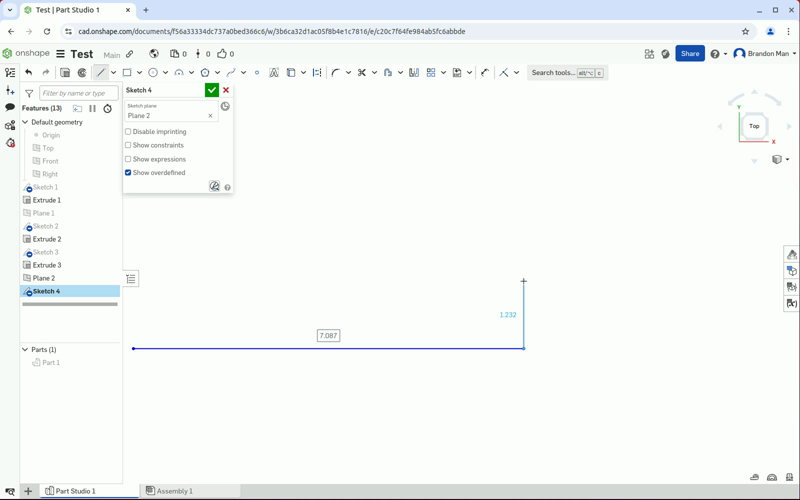
click(523, 280)
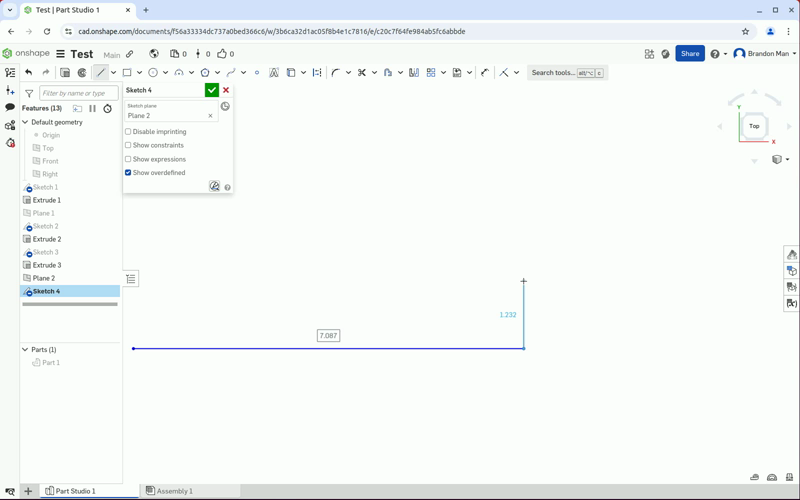
scroll(-6)
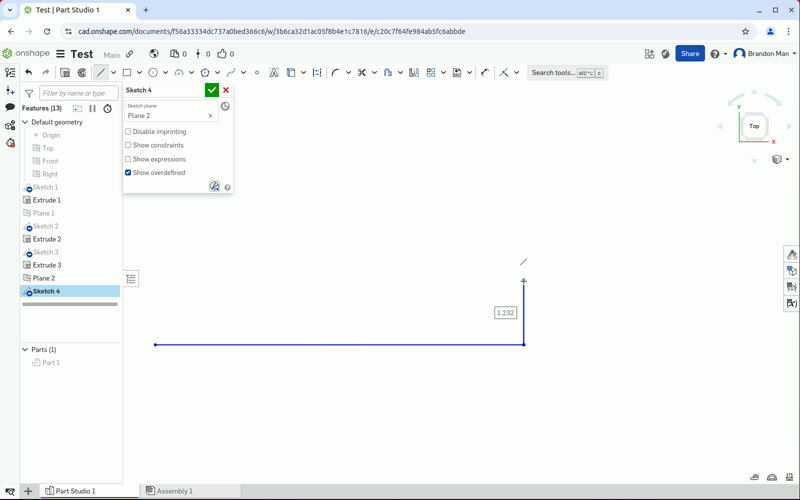
scroll(-6)
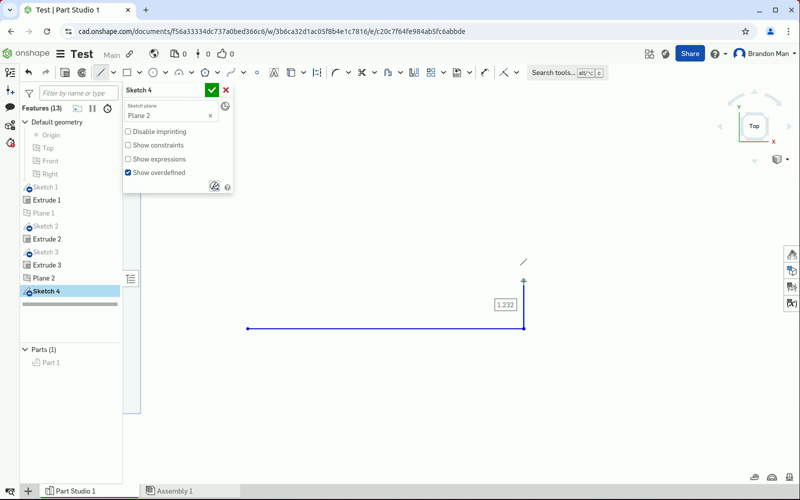
scroll(-6)
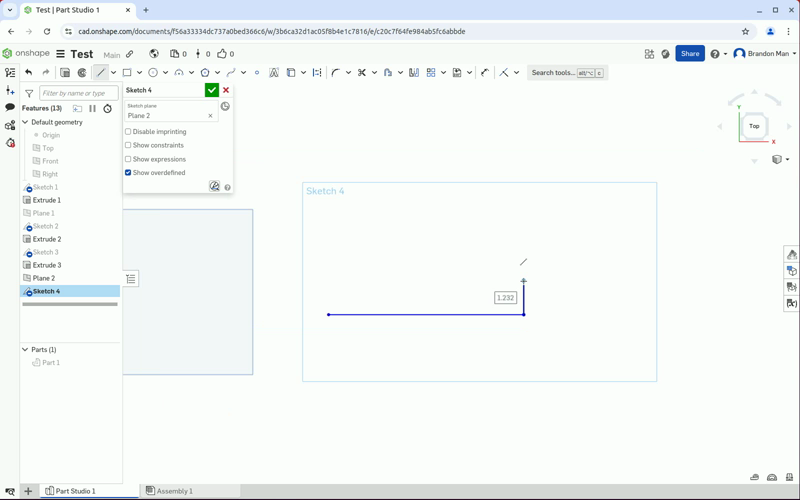
scroll(-6)
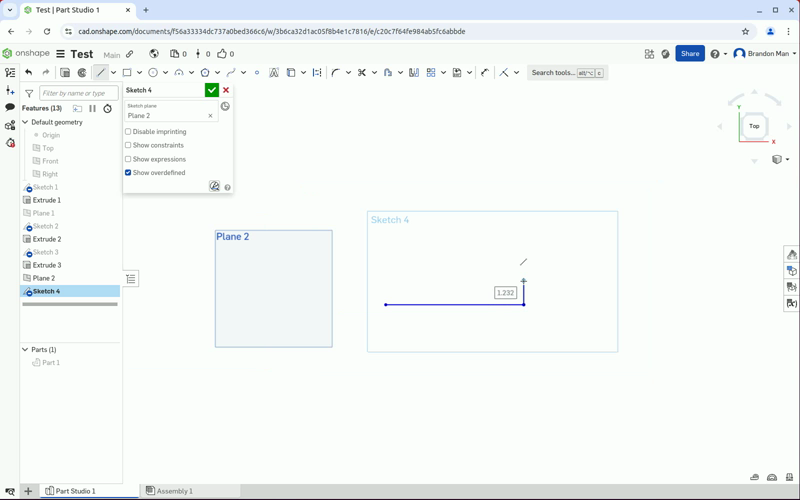
scroll(-6)
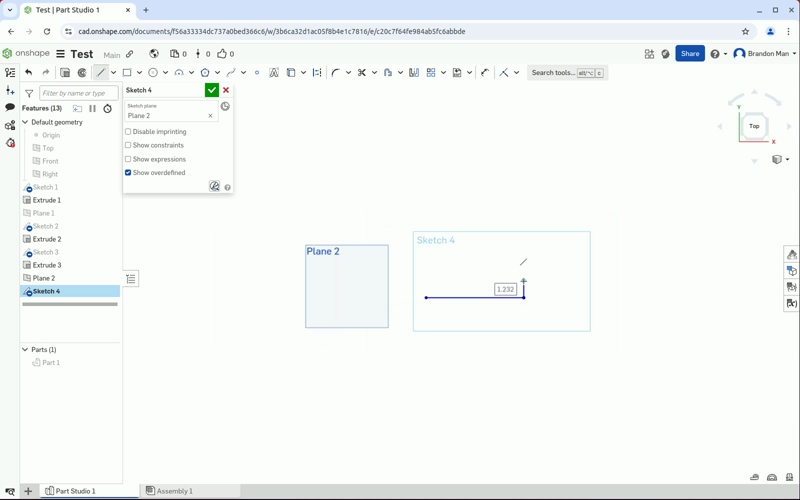
scroll(-6)
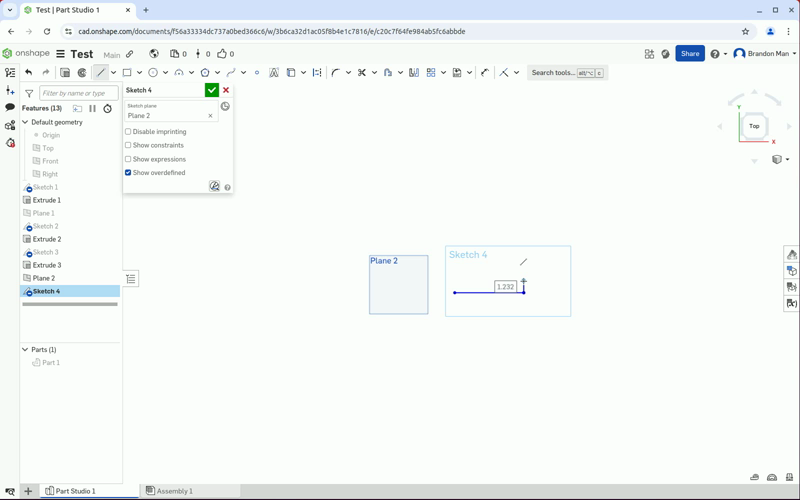
scroll(-6)
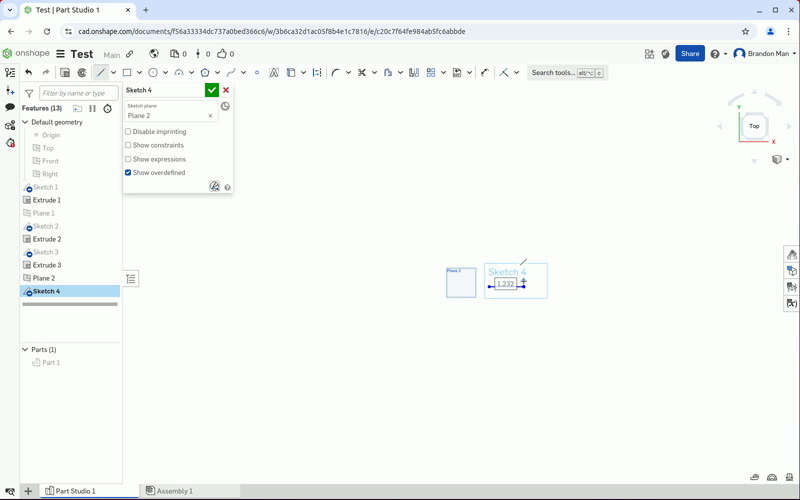
key_up(shift)
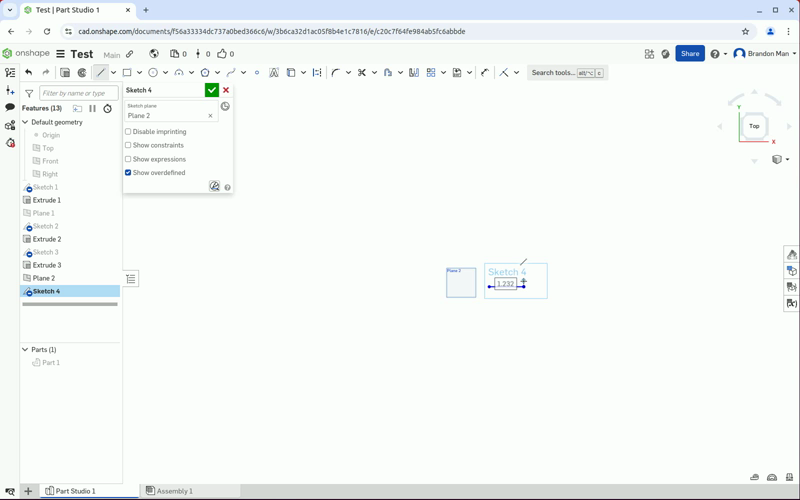
key_down(shift)
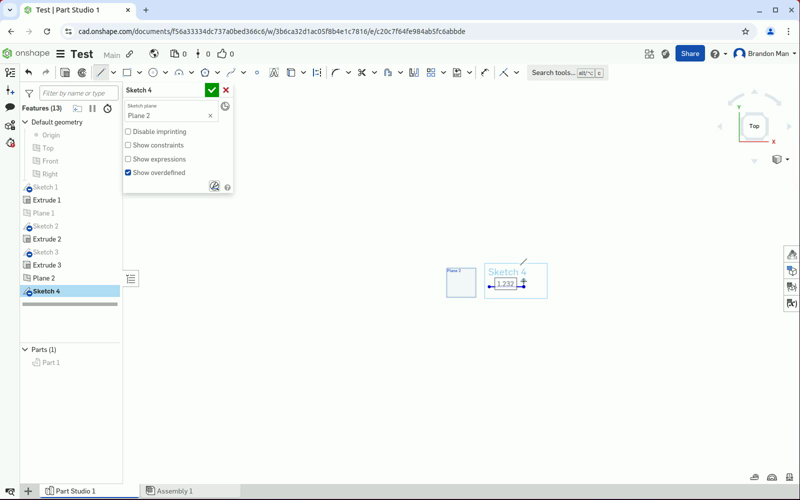
mouse_move(553, 280)
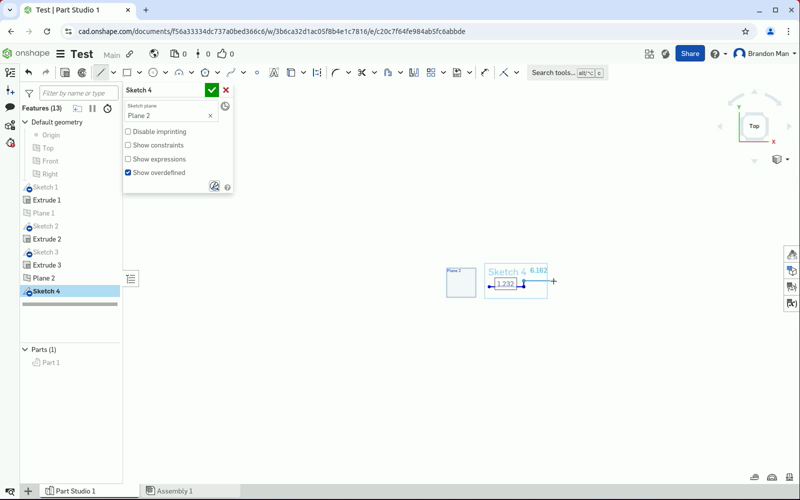
mouse_move(489, 280)
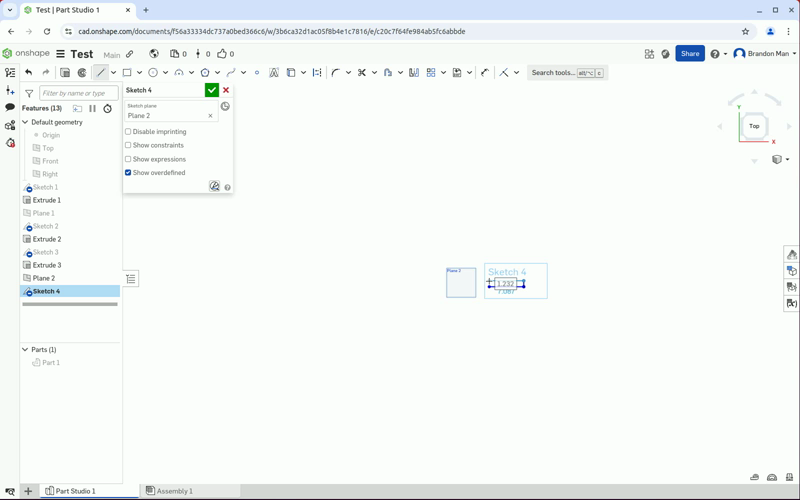
click(489, 280)
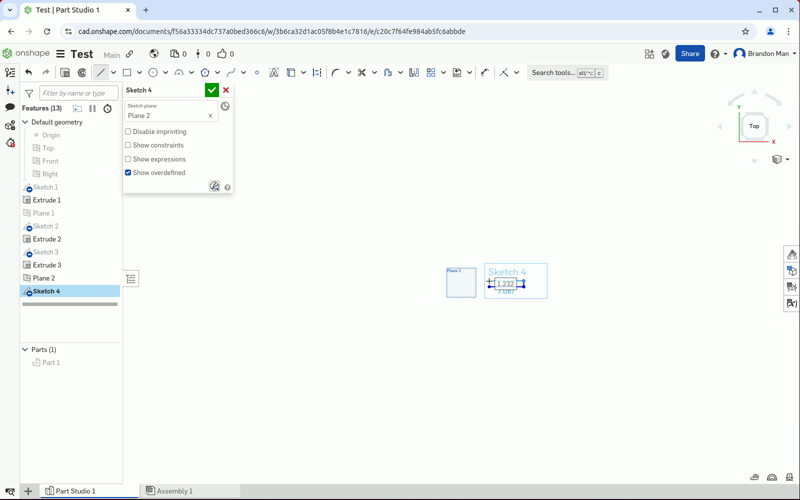
key_up(shift)
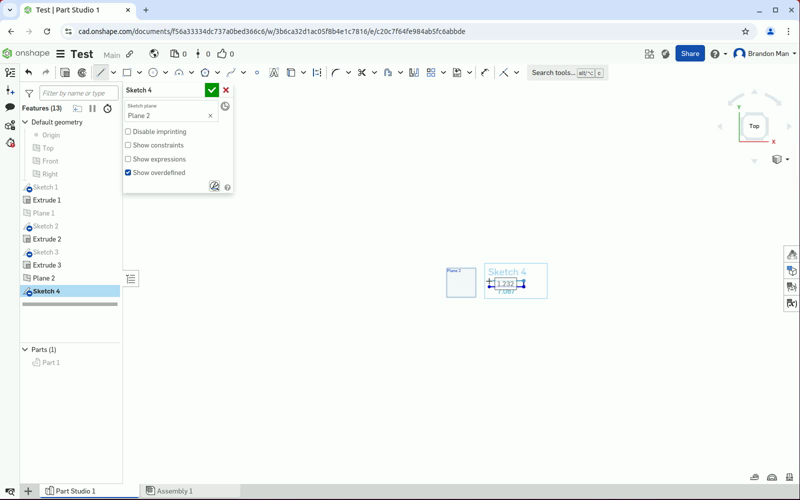
mouse_move(519, 280)
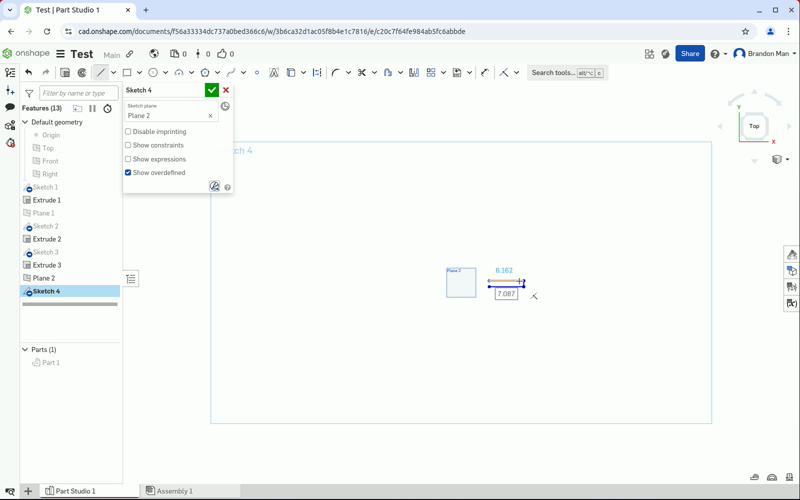
key_down(shift)
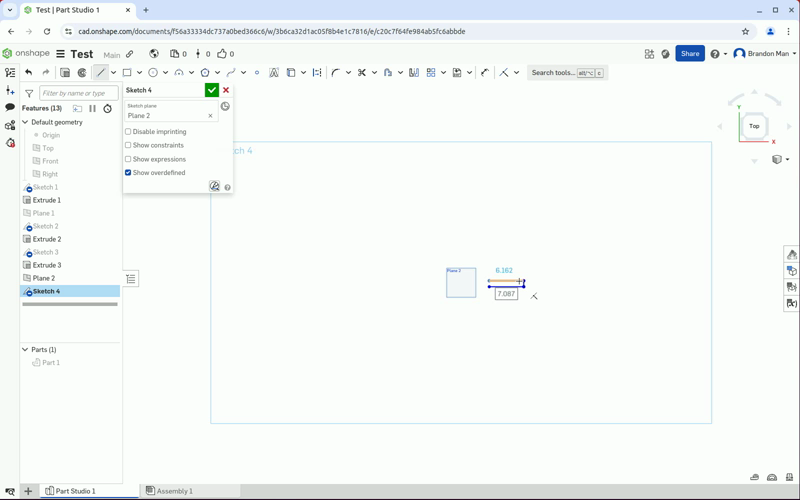
mouse_move(489, 286)
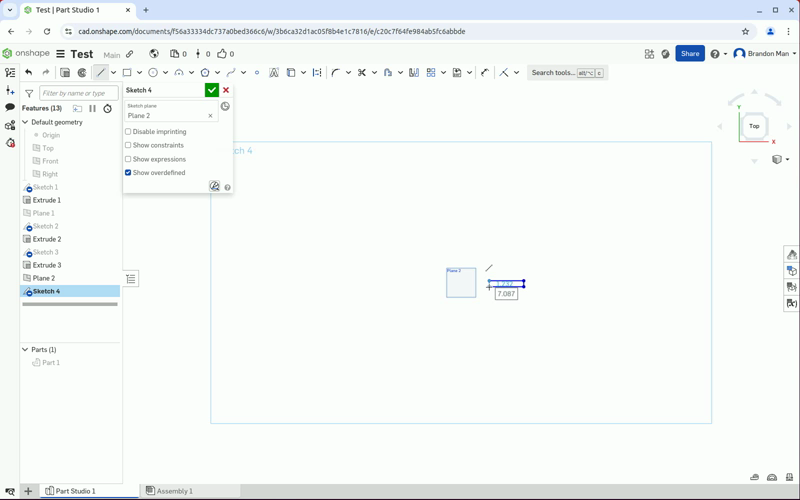
scroll(6)
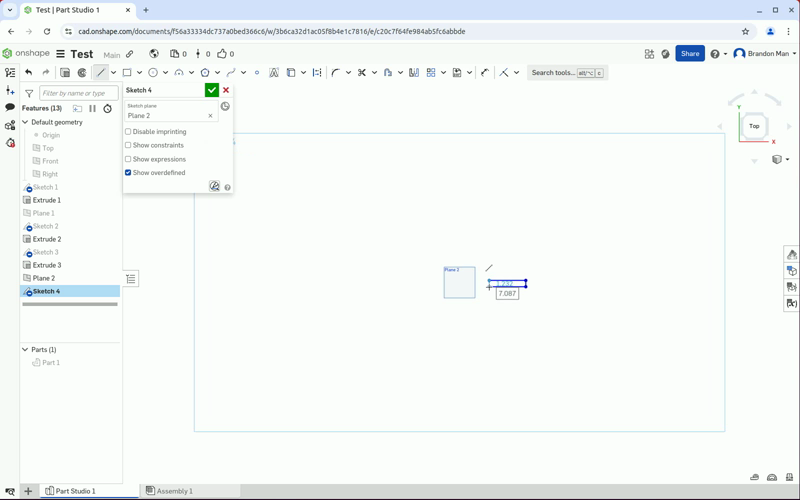
scroll(6)
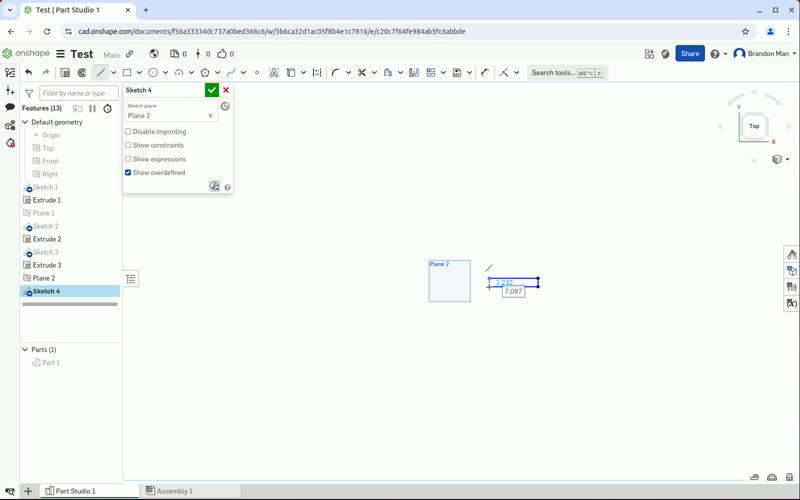
scroll(6)
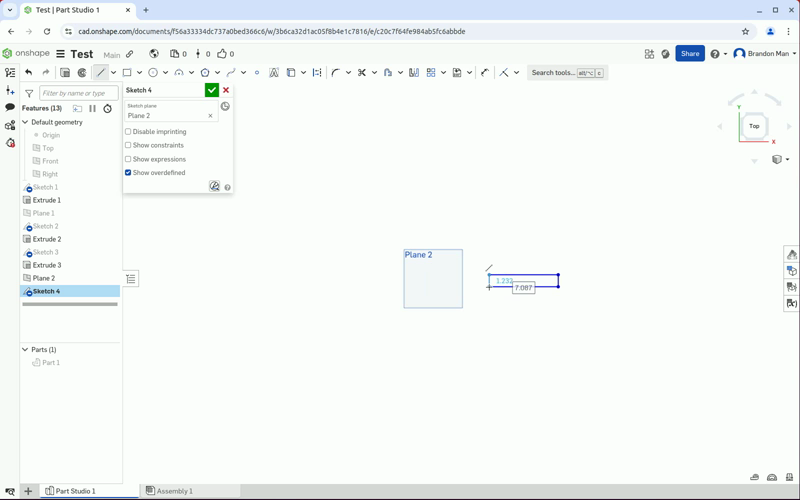
scroll(6)
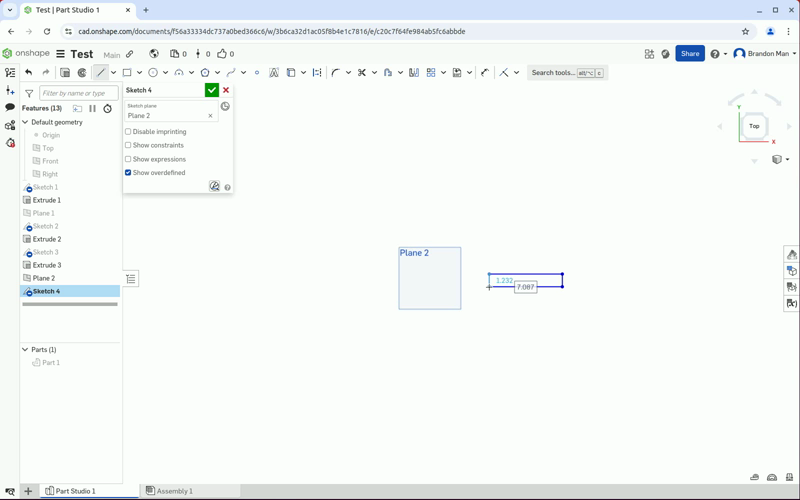
scroll(6)
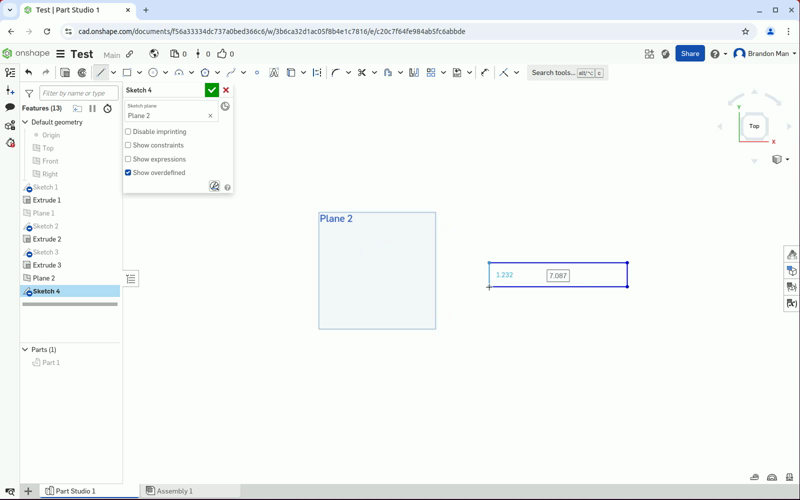
scroll(6)
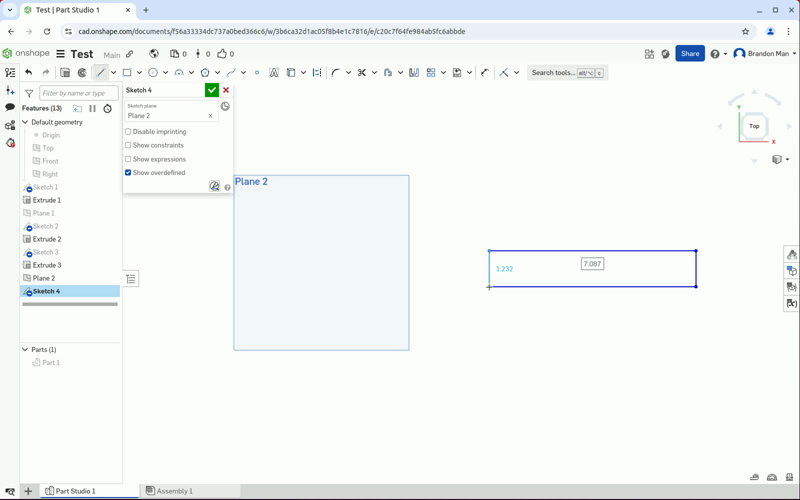
scroll(6)
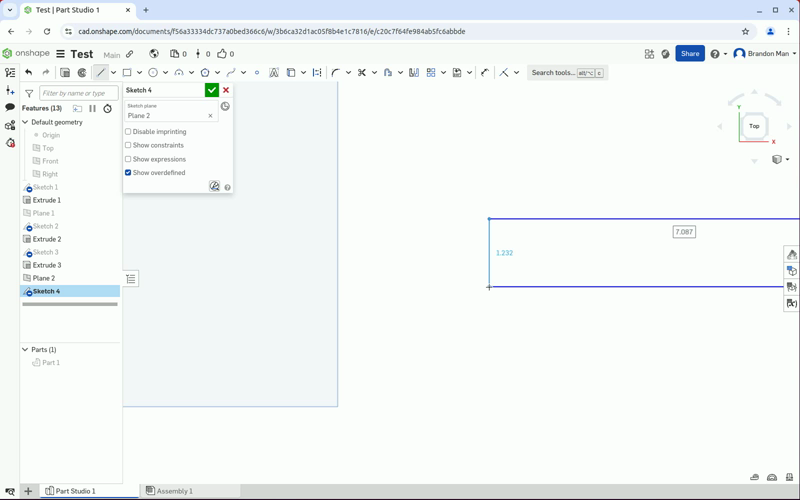
key_up(shift)
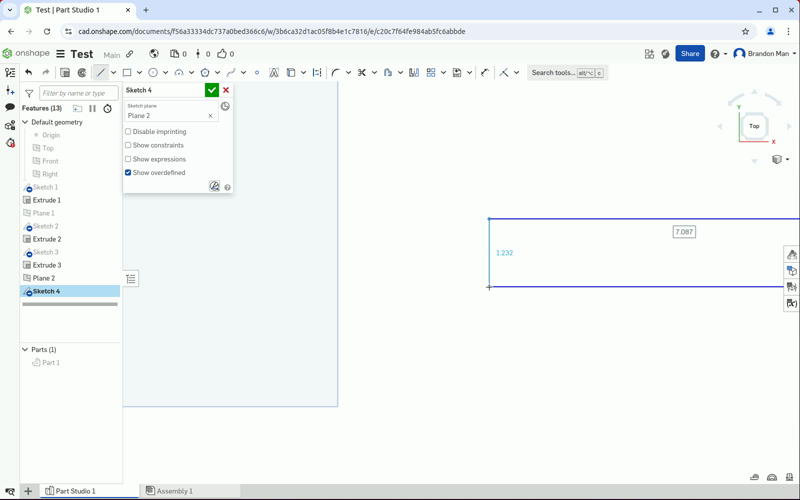
click(489, 286)
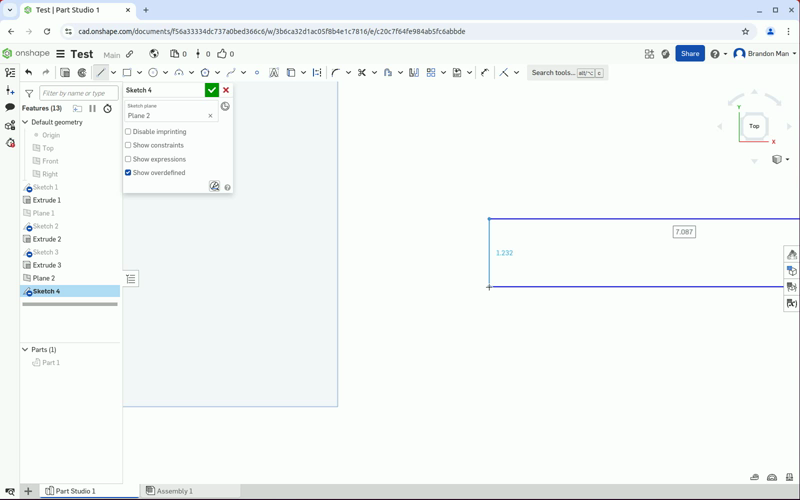
scroll(-6)
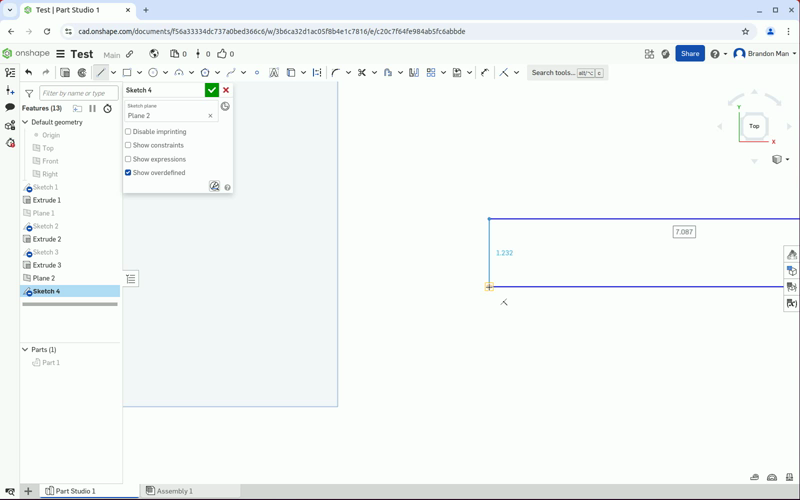
scroll(-6)
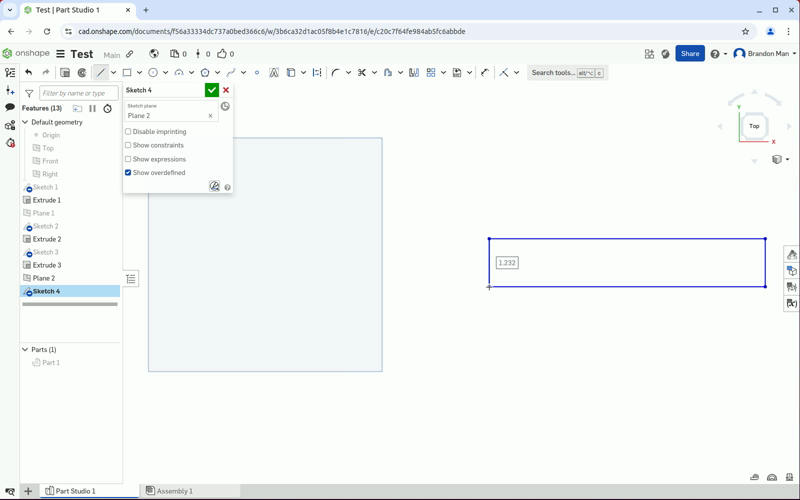
scroll(-6)
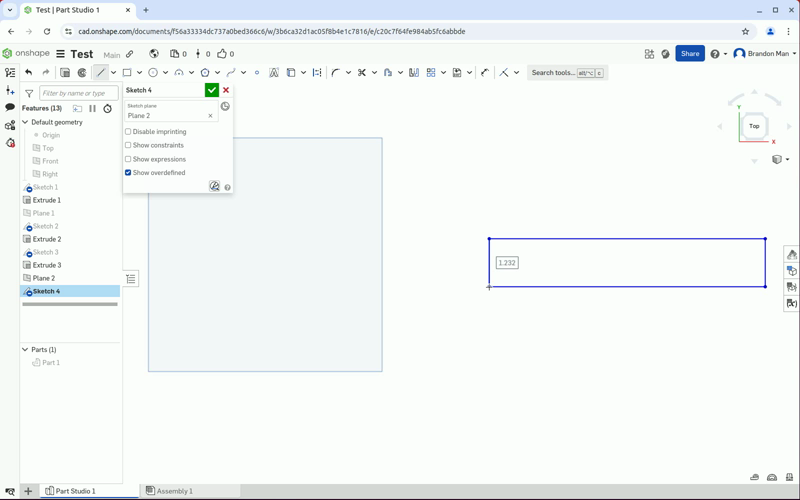
scroll(-6)
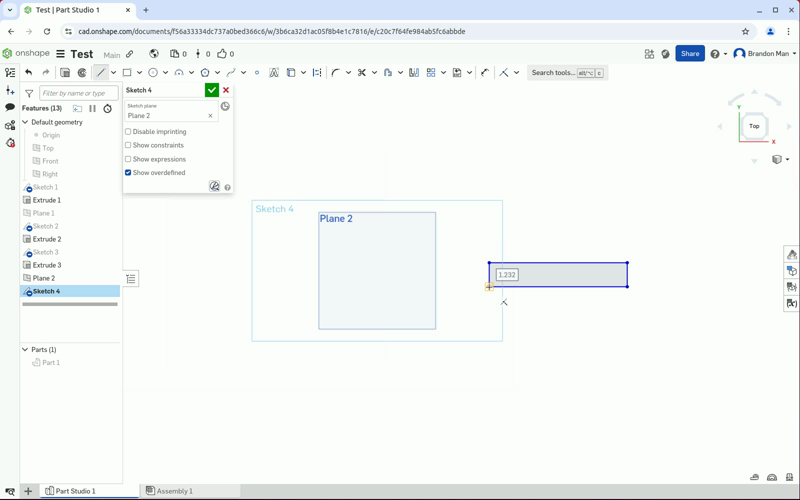
scroll(-6)
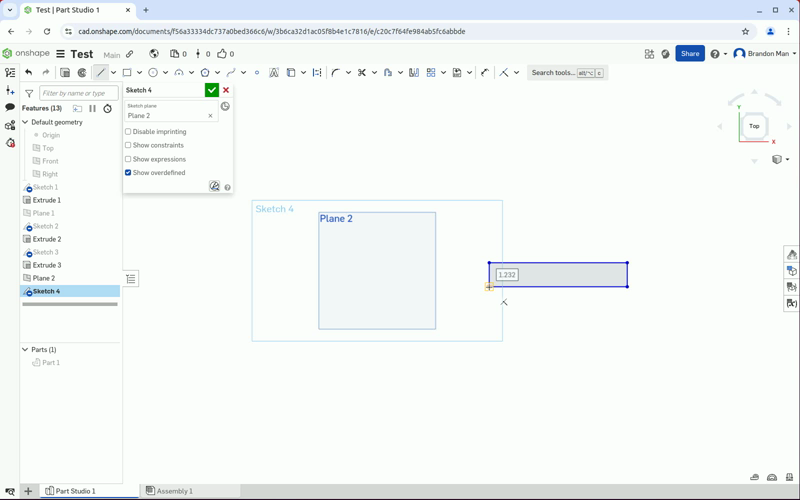
scroll(-6)
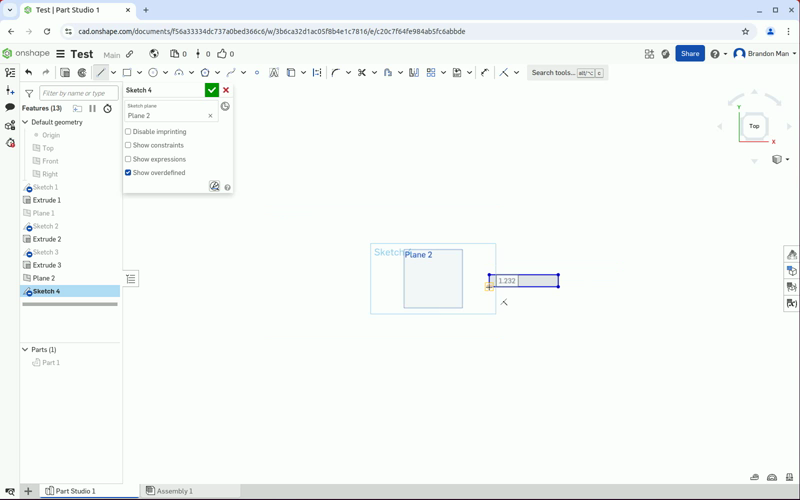
scroll(-6)
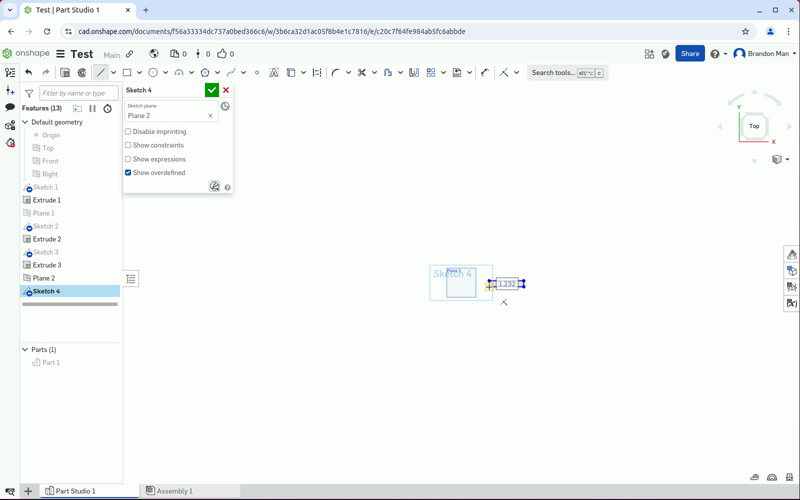
key(esc)
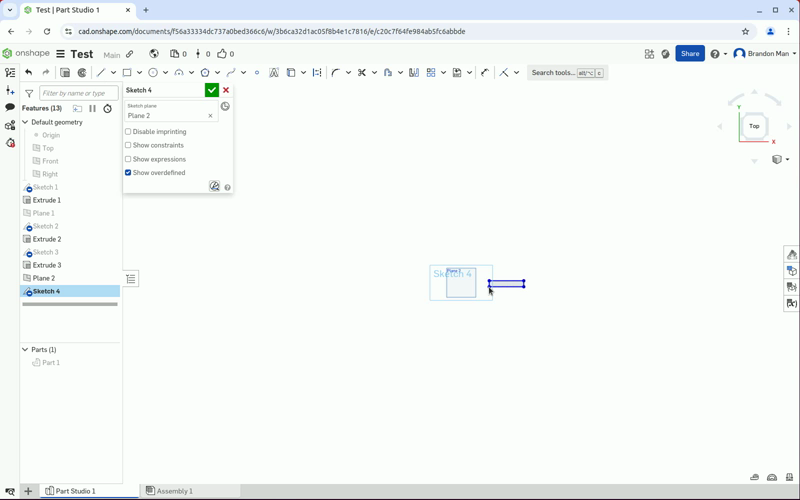
mouse_move(521, 286)
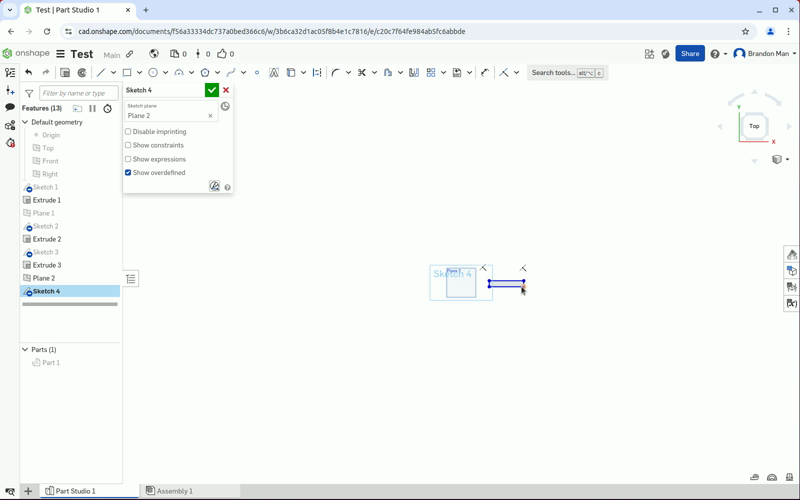
scroll(6)
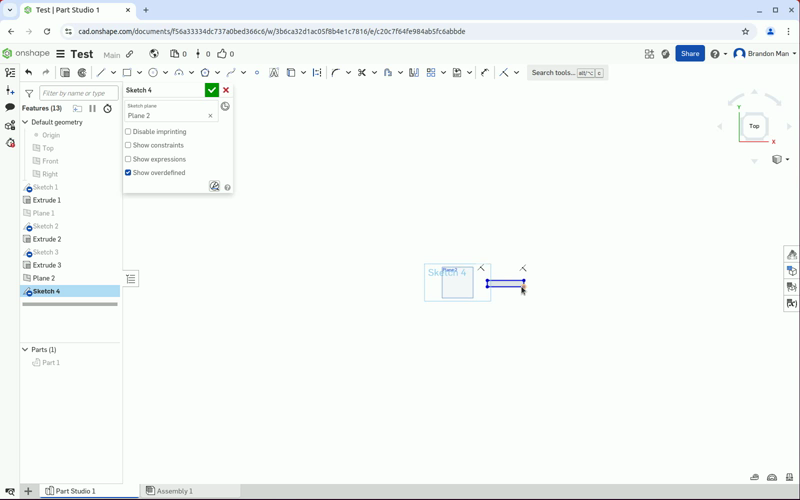
scroll(6)
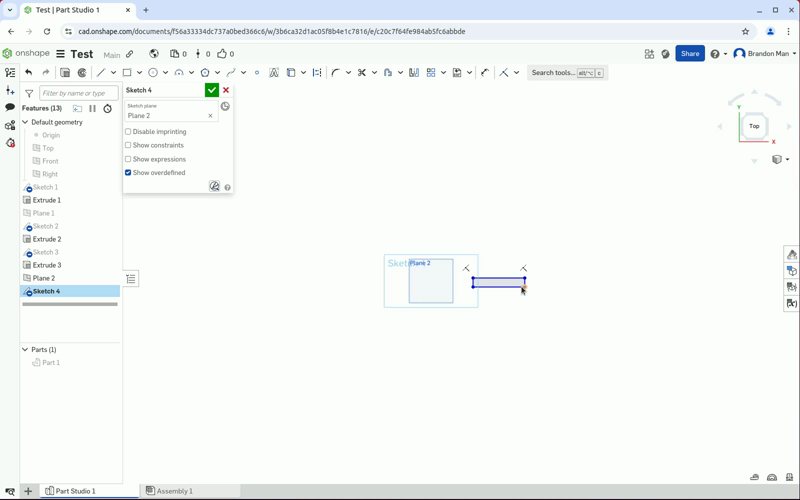
scroll(6)
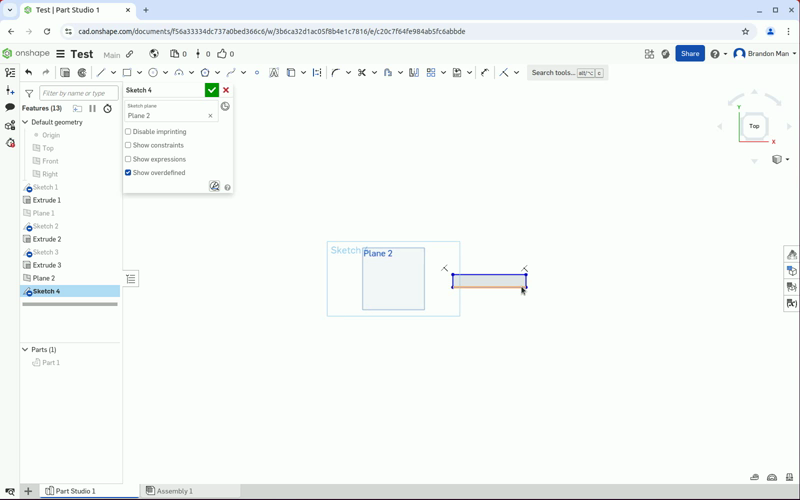
scroll(6)
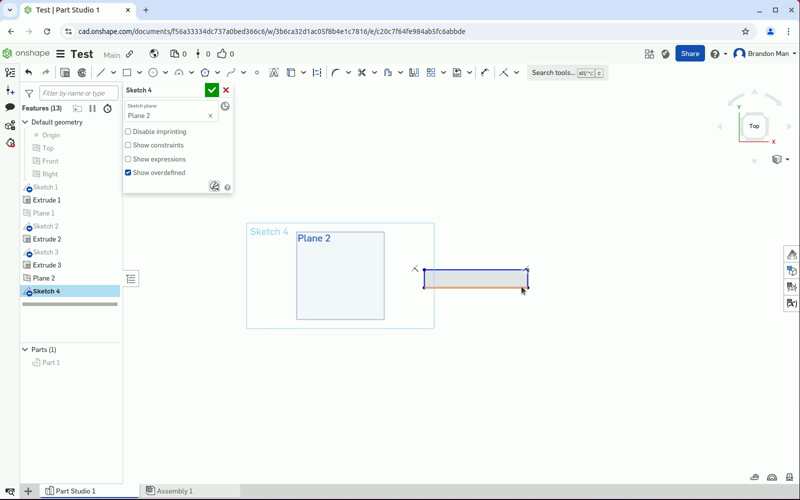
scroll(6)
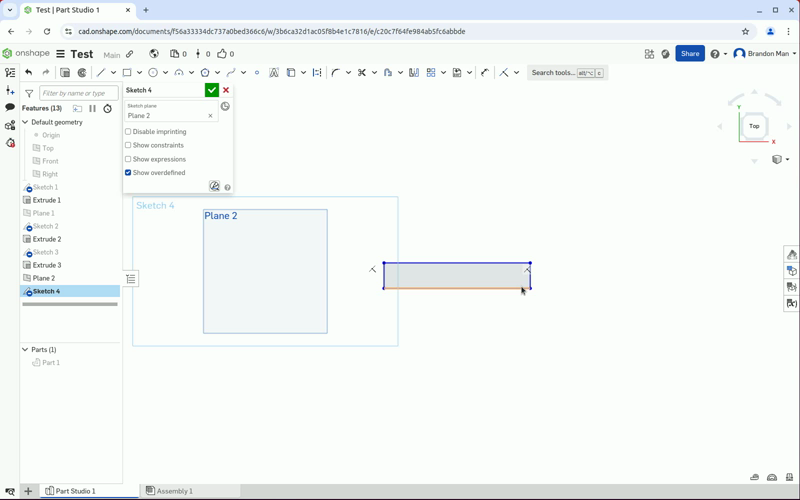
scroll(6)
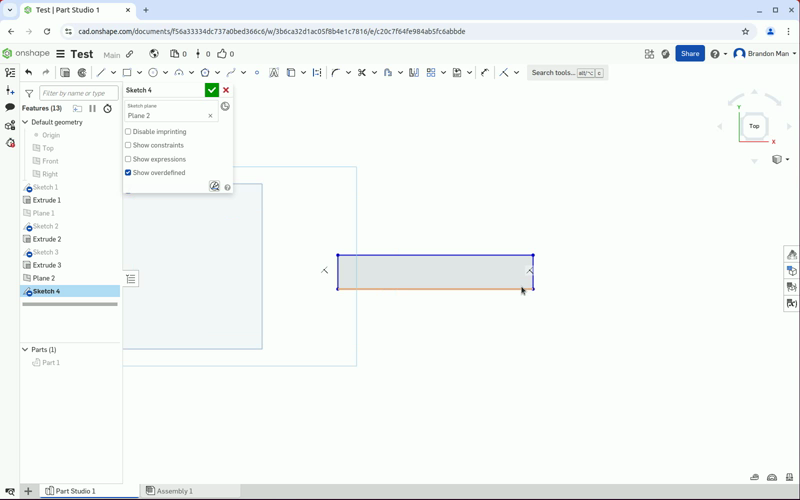
scroll(6)
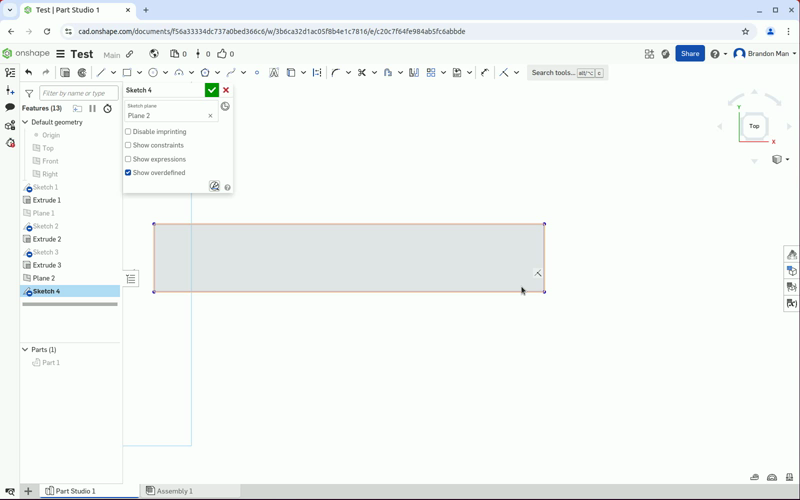
click(521, 286)
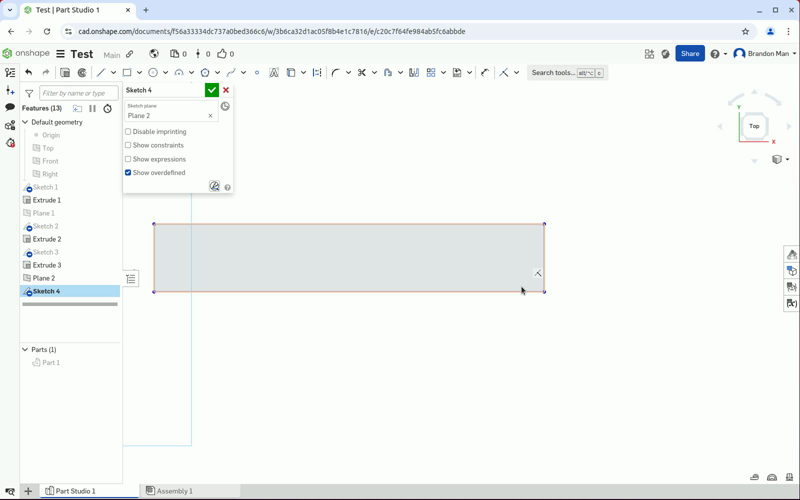
scroll(-6)
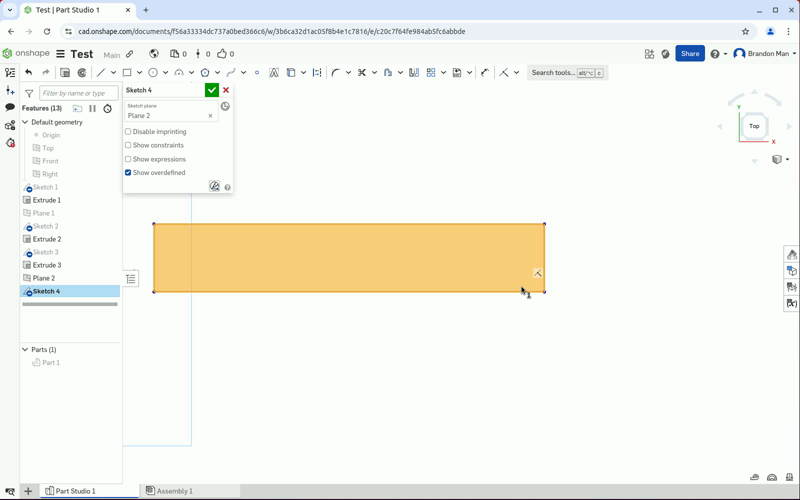
scroll(-6)
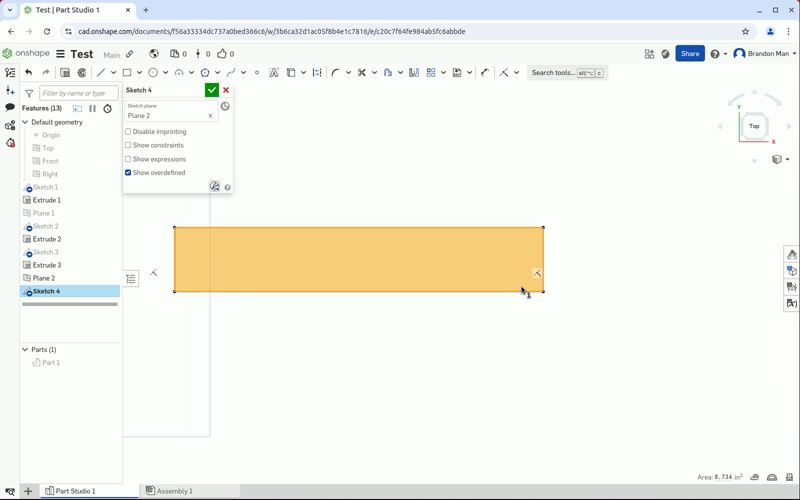
scroll(-6)
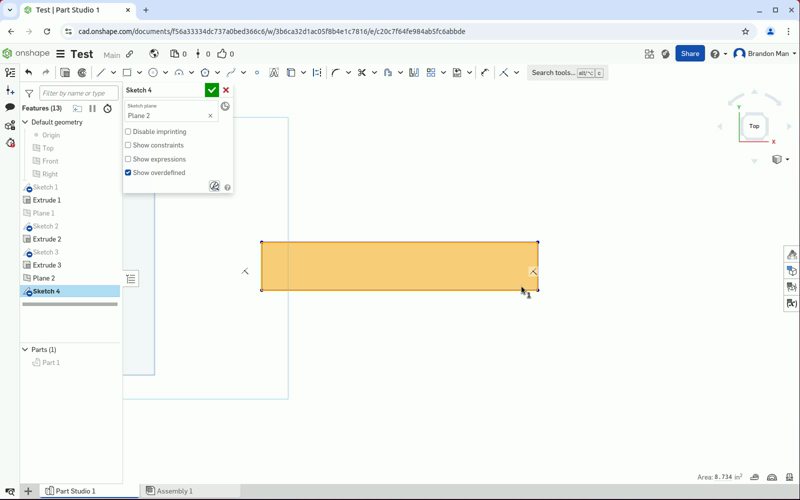
scroll(-6)
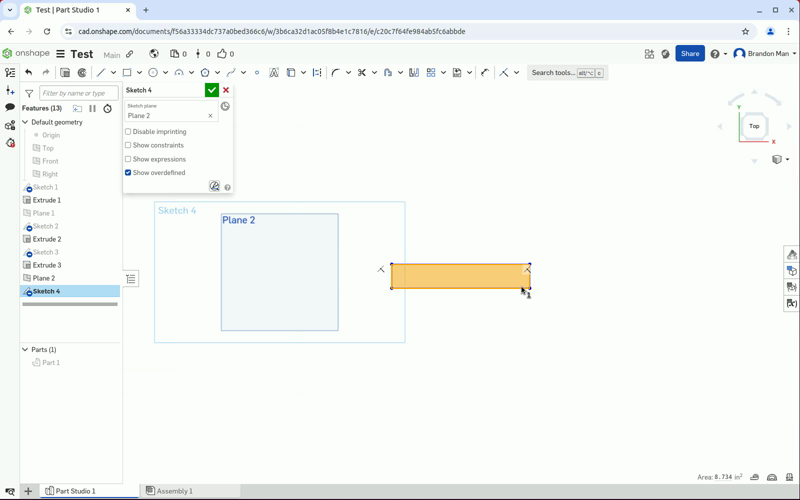
scroll(-6)
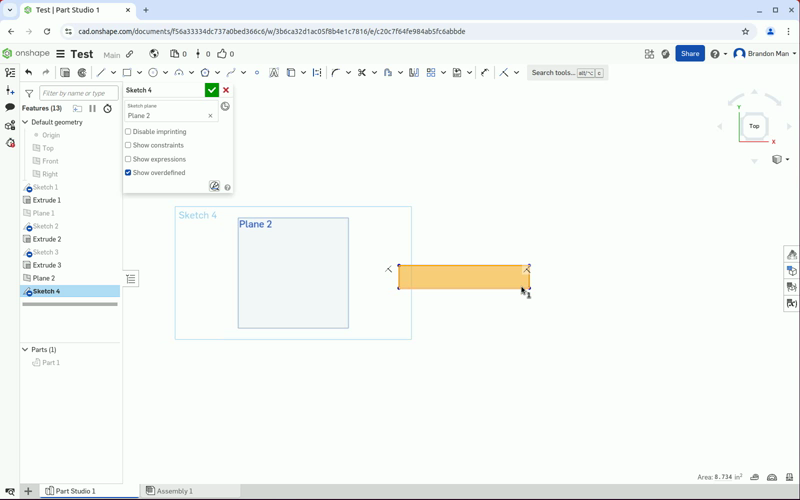
scroll(-6)
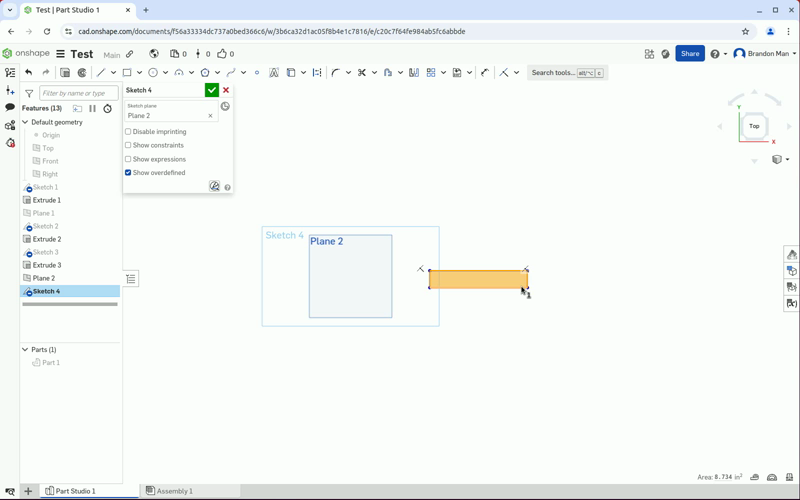
scroll(-6)
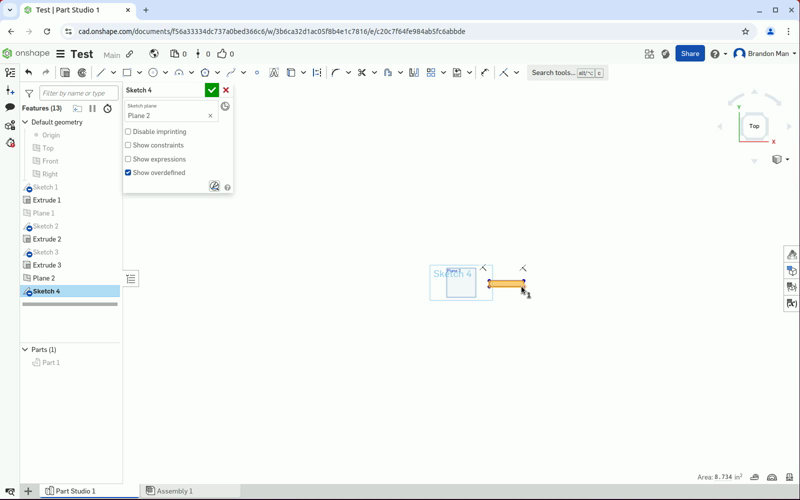
mouse_move(73, 352)
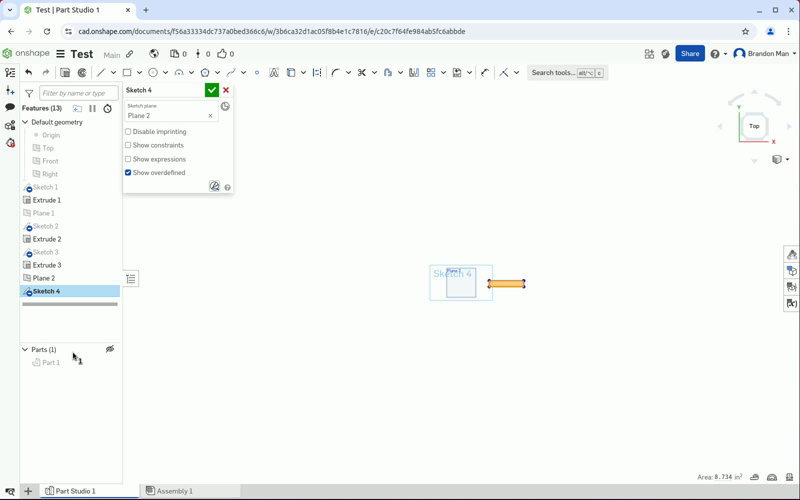
key(shift+y)
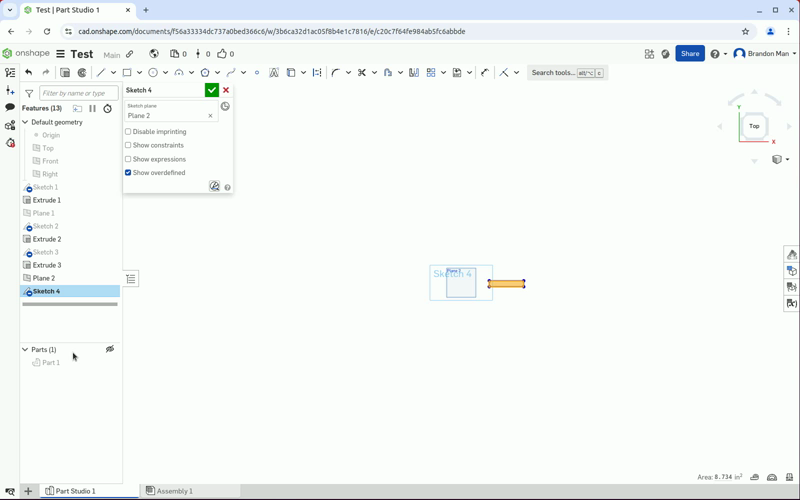
key(shift+e)
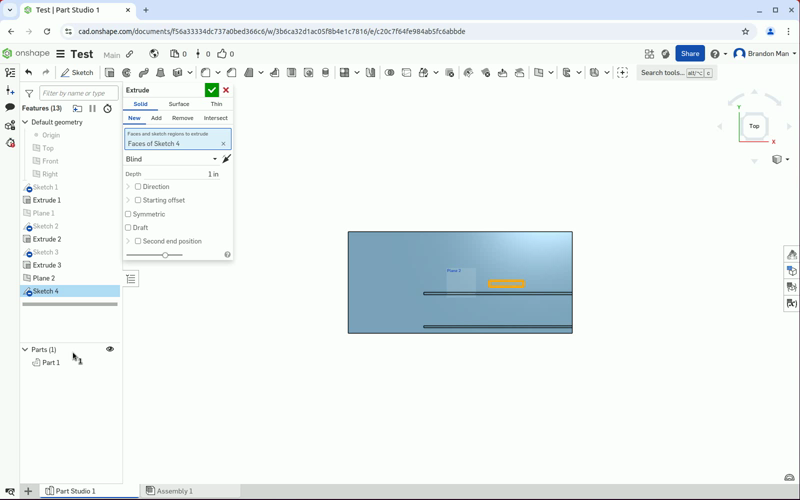
mouse_move(143, 106)
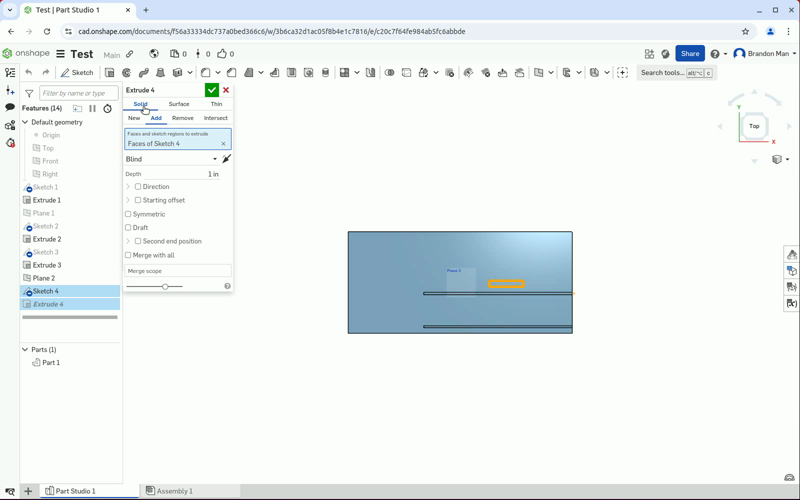
click(143, 106)
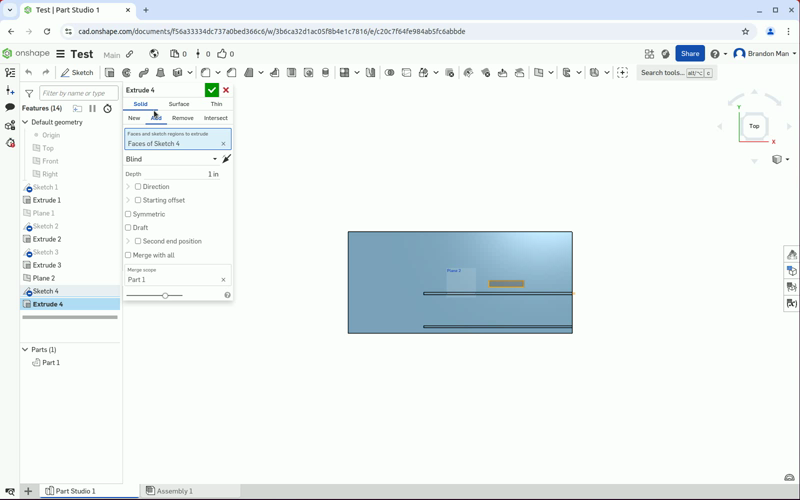
mouse_move(186, 120)
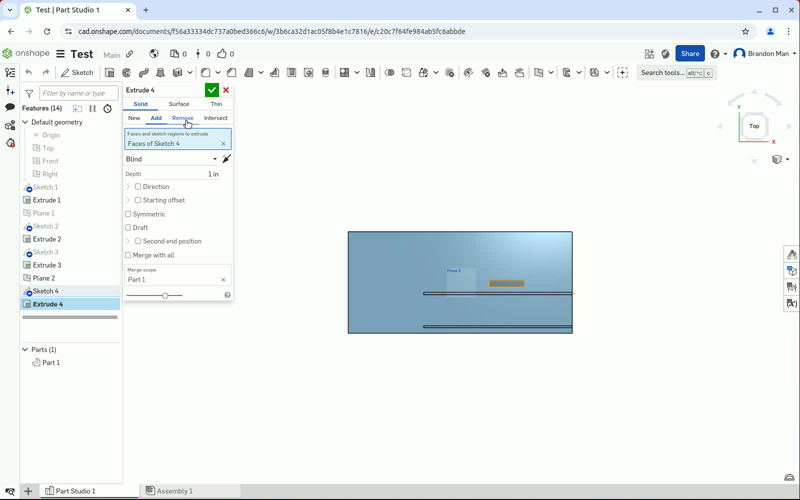
click(186, 120)
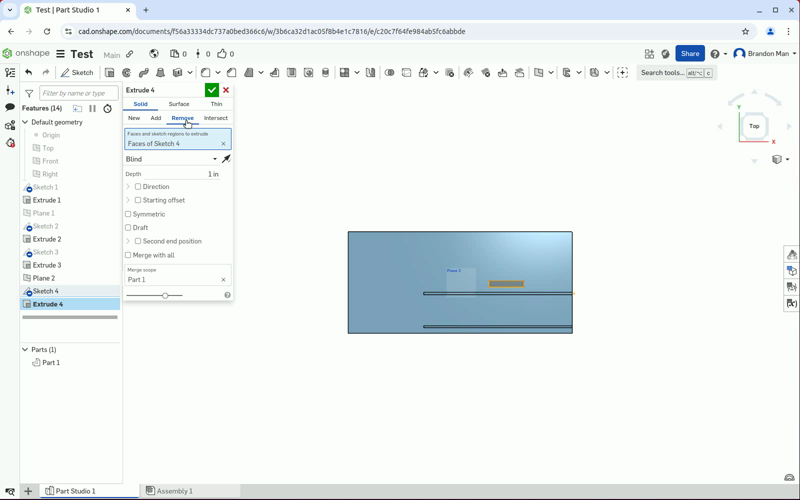
key(tab, 4)
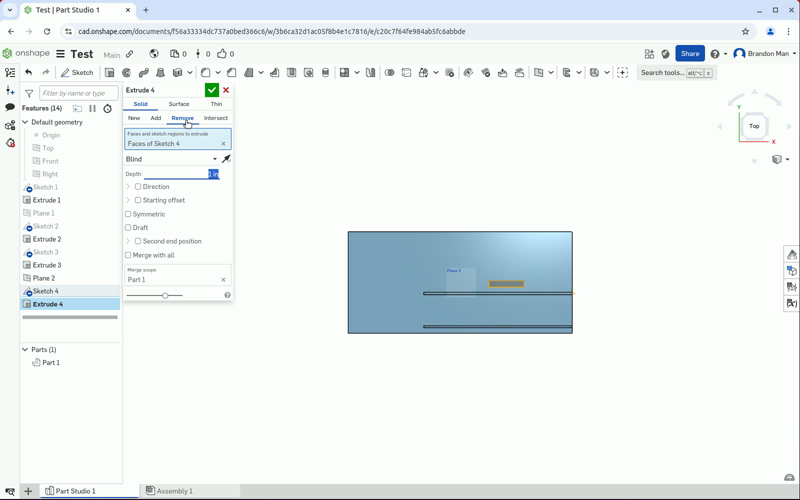
text(1.204)
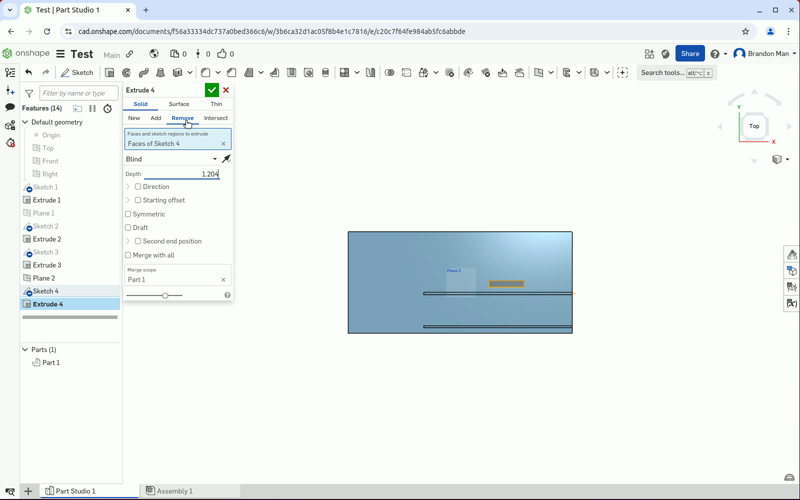
key(tab, 6)
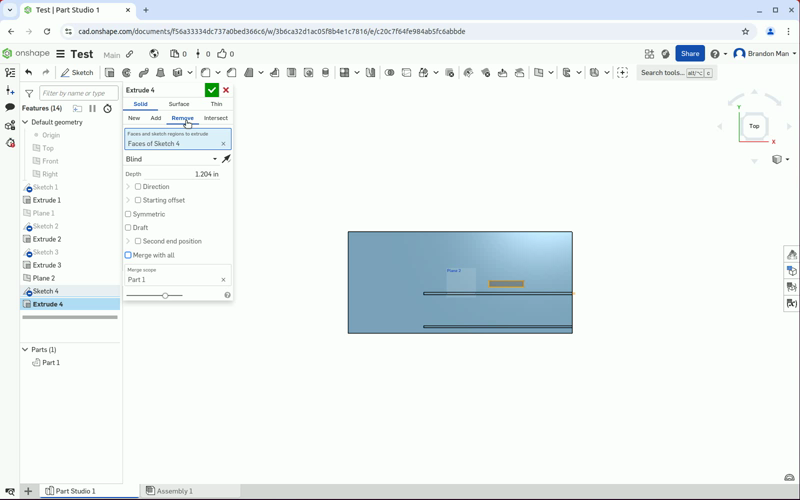
key(space)
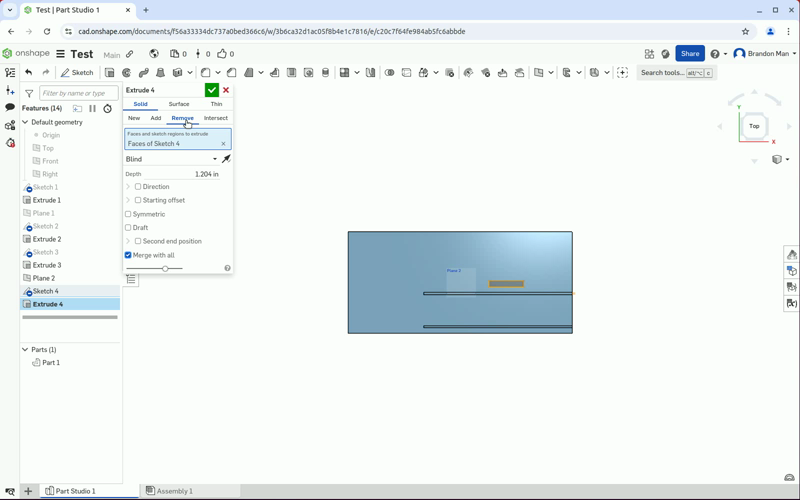
key(enter)
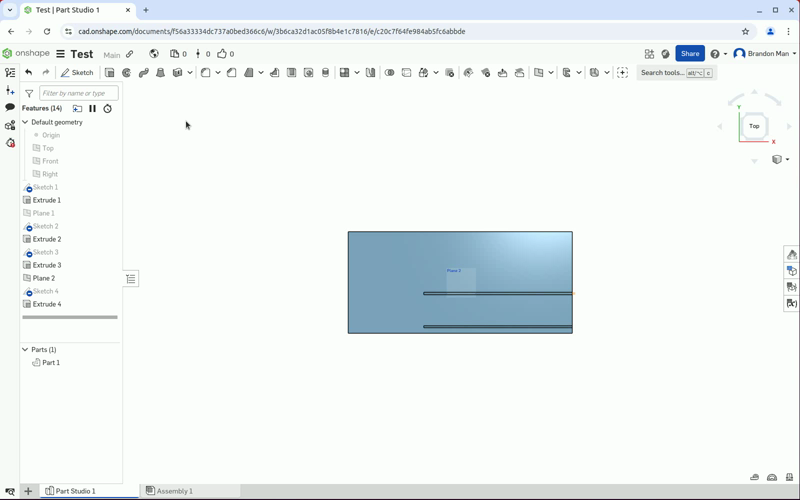
key(shift+h)
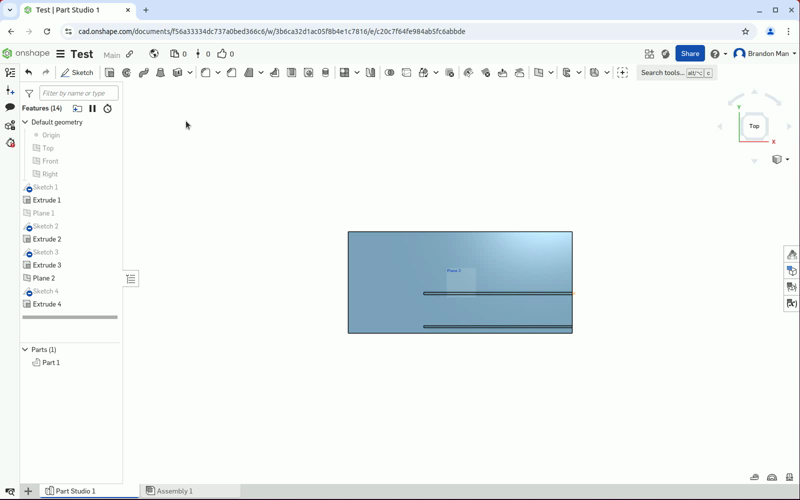
key(shift+h)
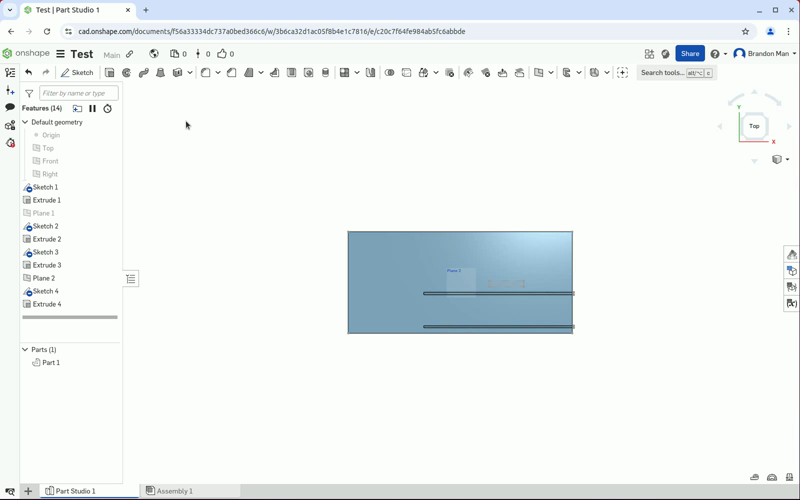
key(shift+7)
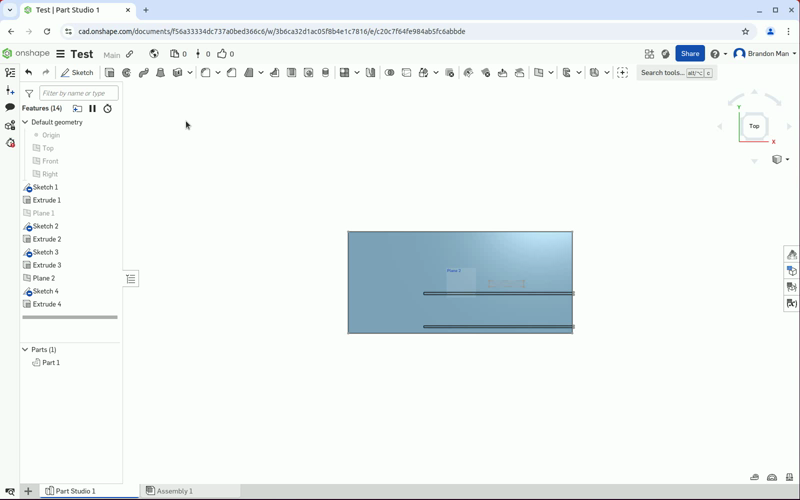
key(up, 3)
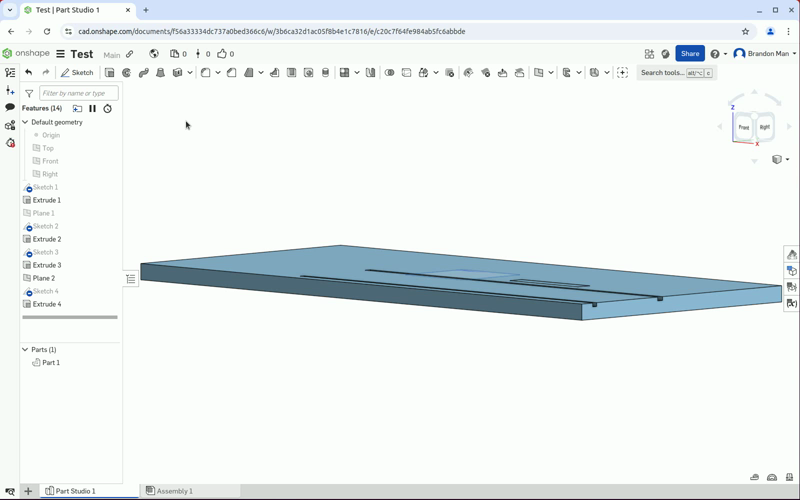
key(left, 3)
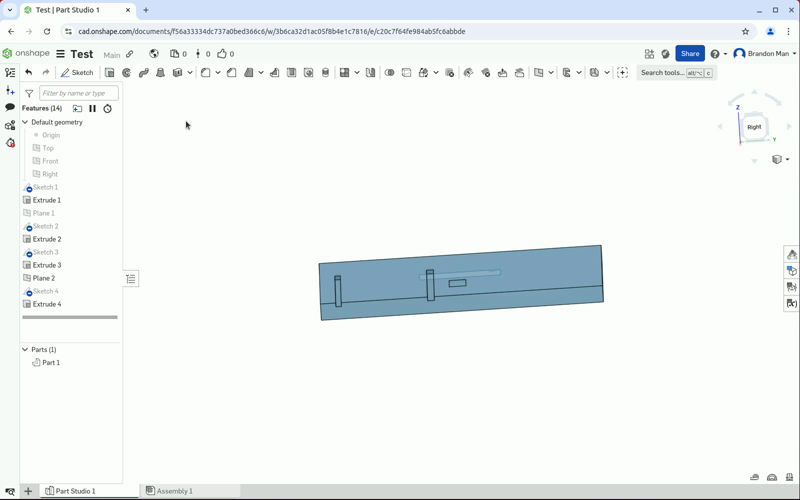
key(right, 3)
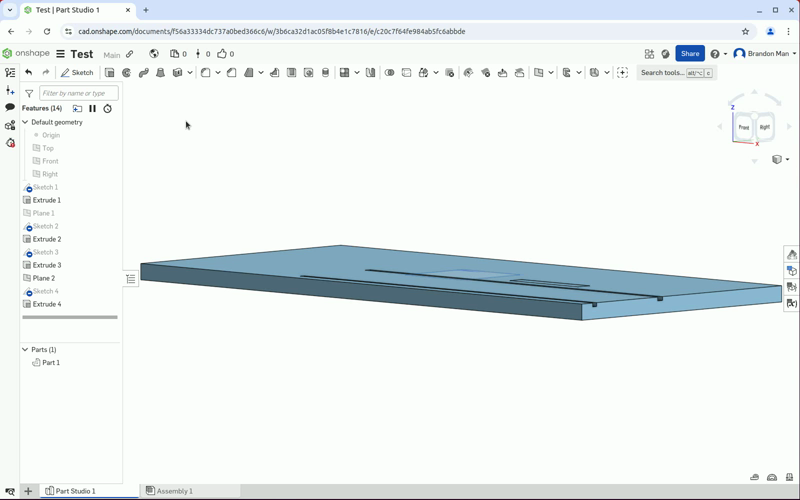
key(down, 3)
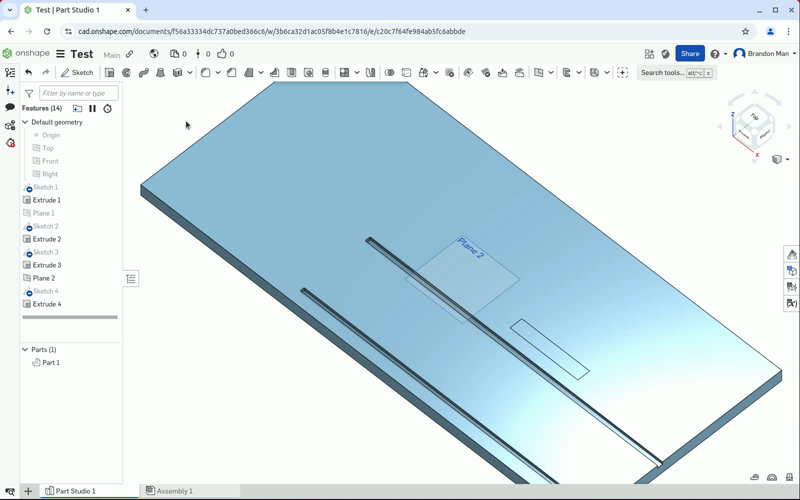
mouse_move(73, 189)
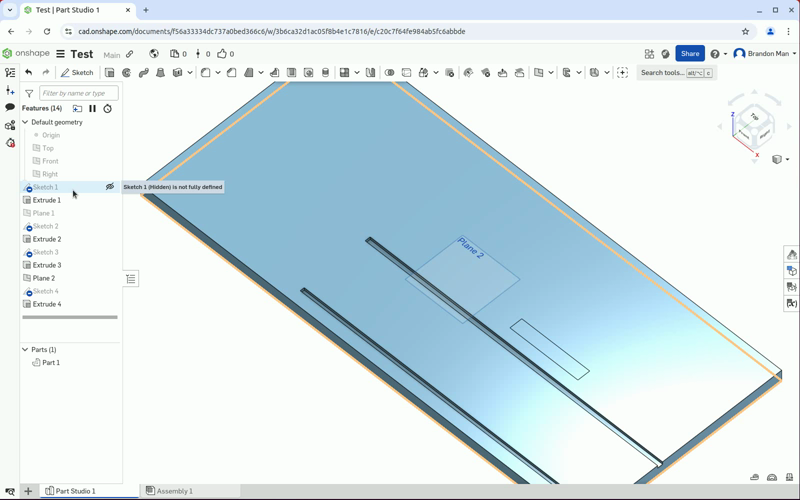
click(73, 189)